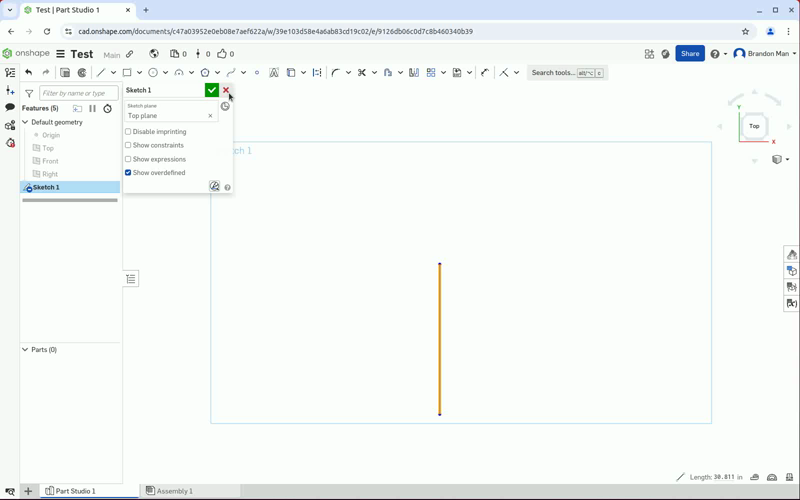
key(shift+h)
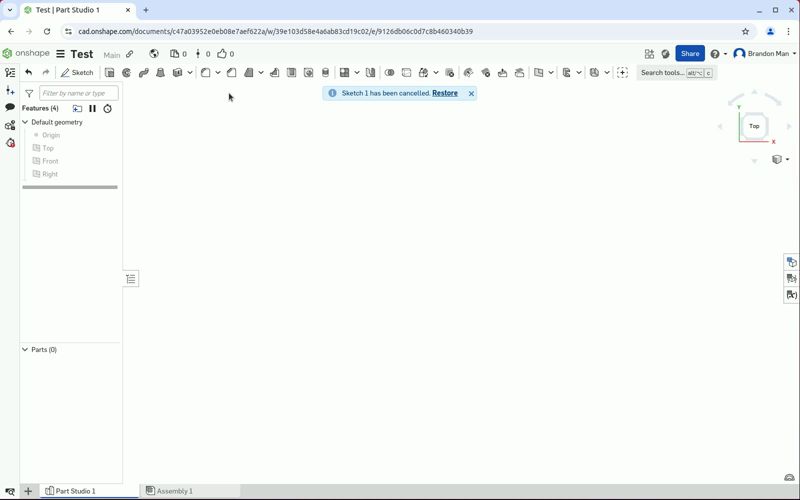
mouse_move(73, 352)
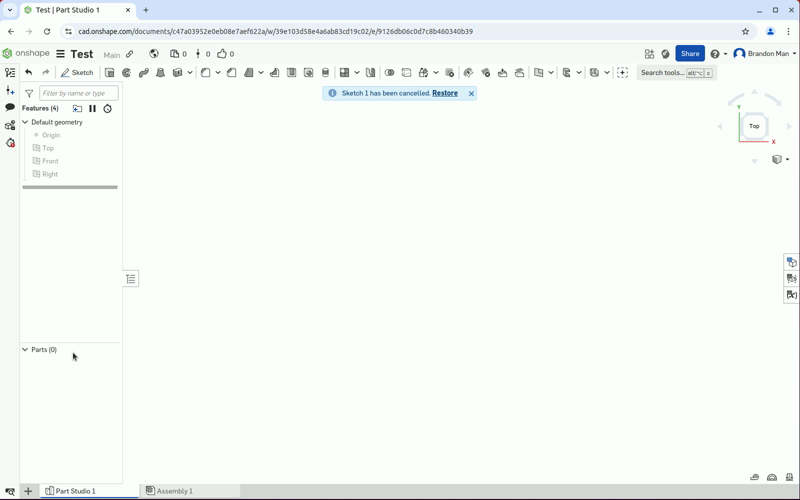
key(y)
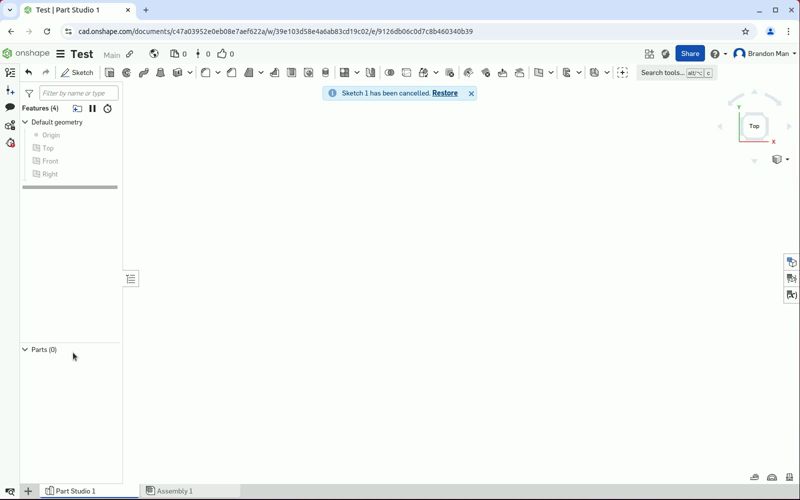
key(shift+p)
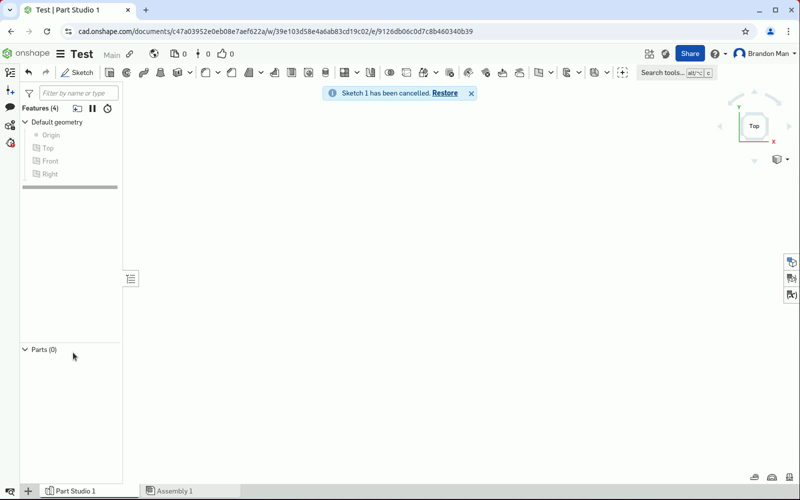
key(space)
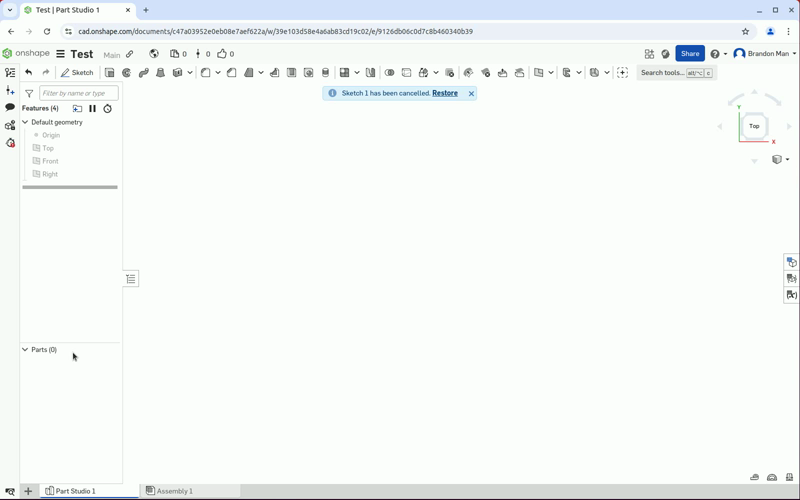
key_down(shift)
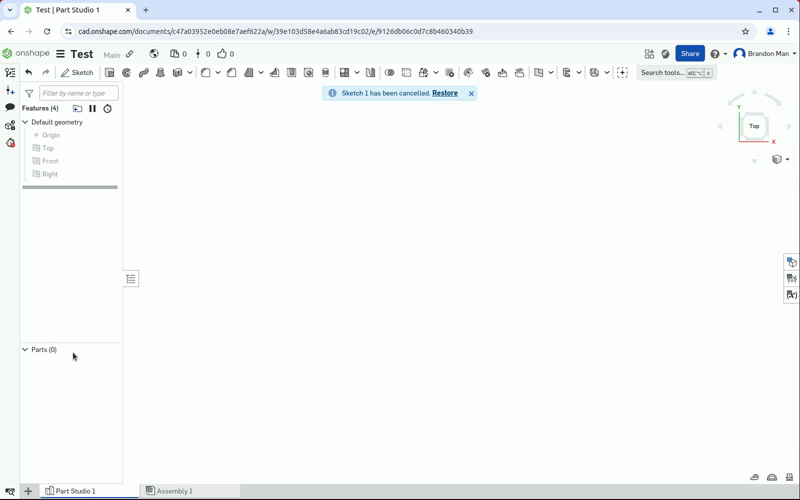
key(up)
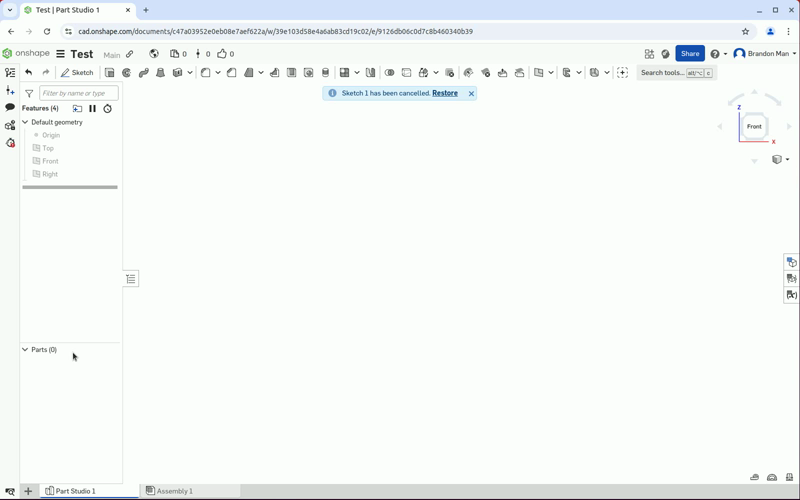
key_up(shift)
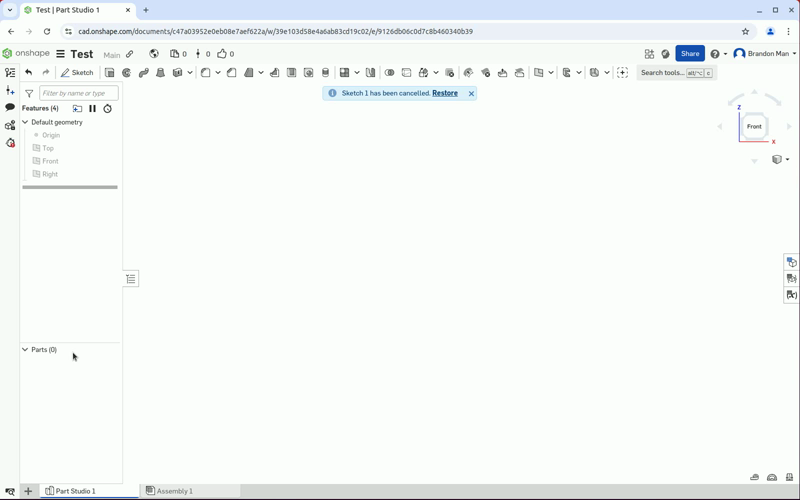
mouse_move(73, 352)
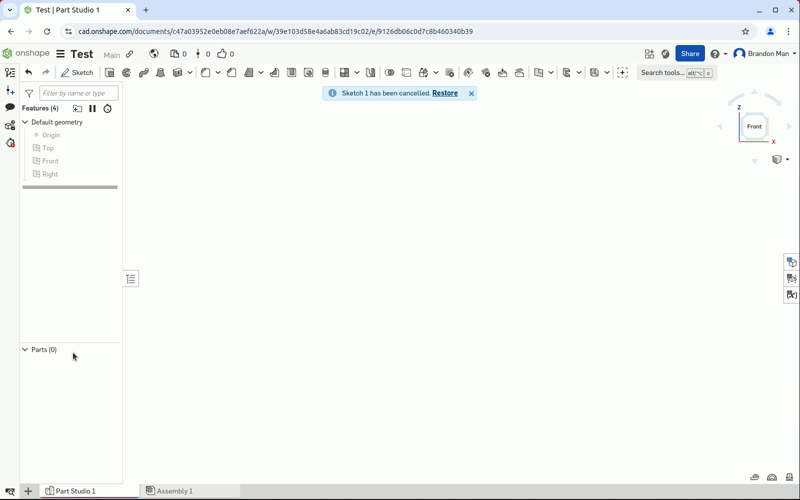
key(shift+y)
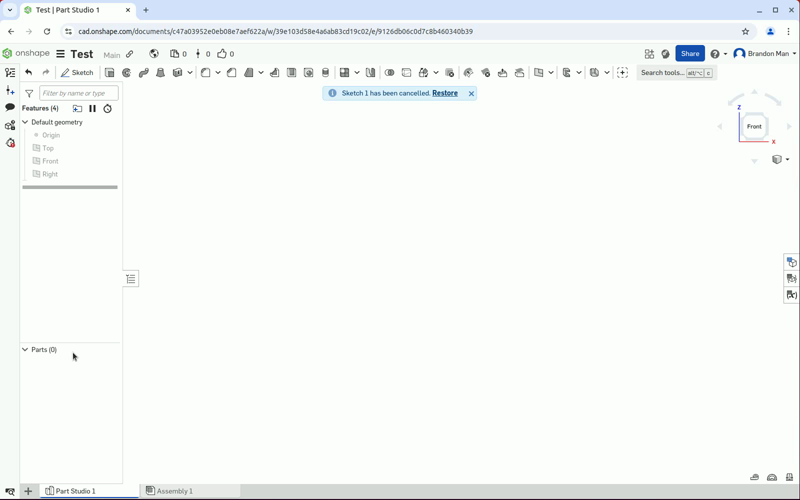
key(shift+s)
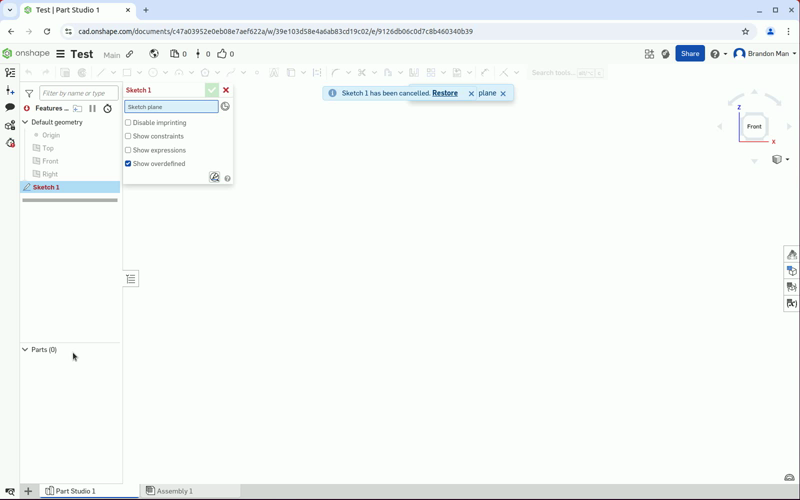
mouse_move(73, 163)
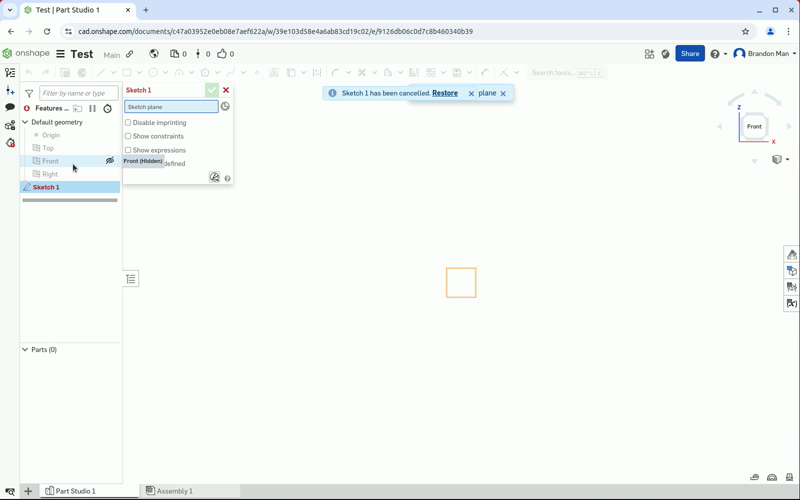
click(73, 163)
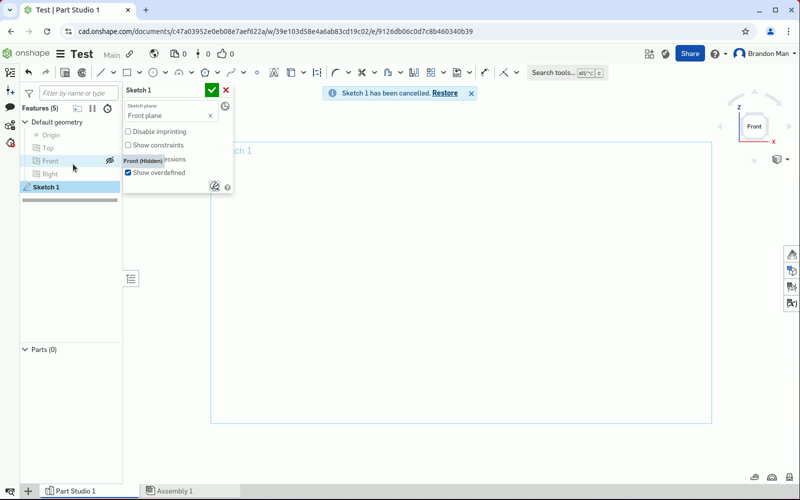
mouse_move(73, 352)
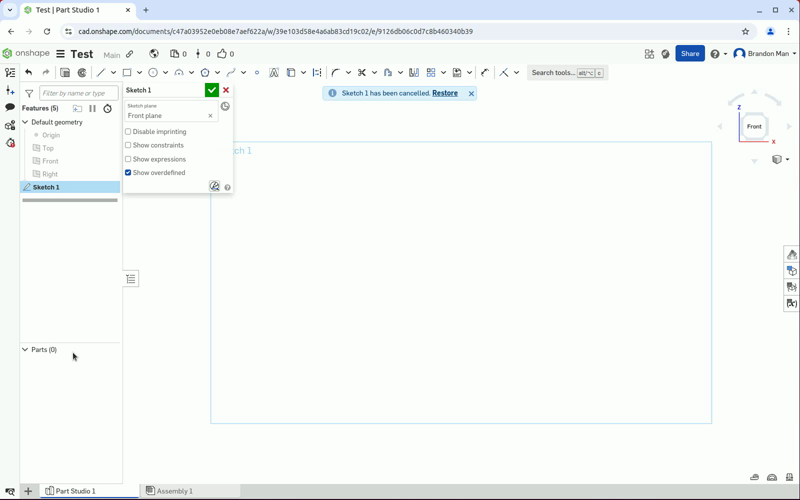
key(y)
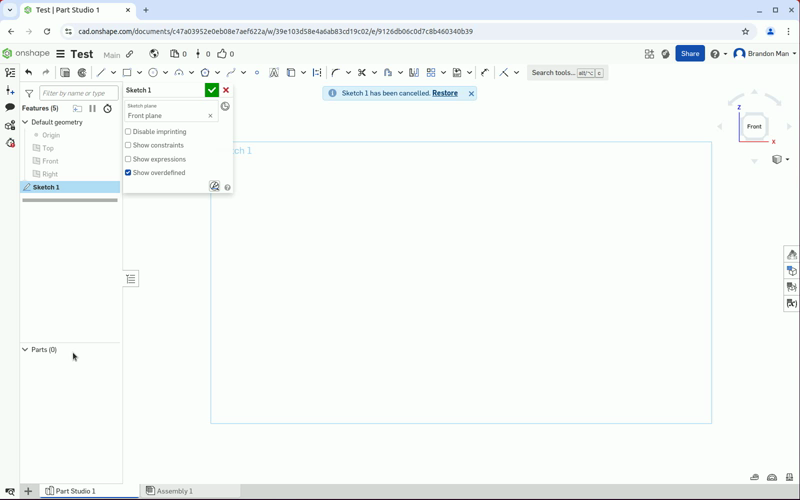
key(l)
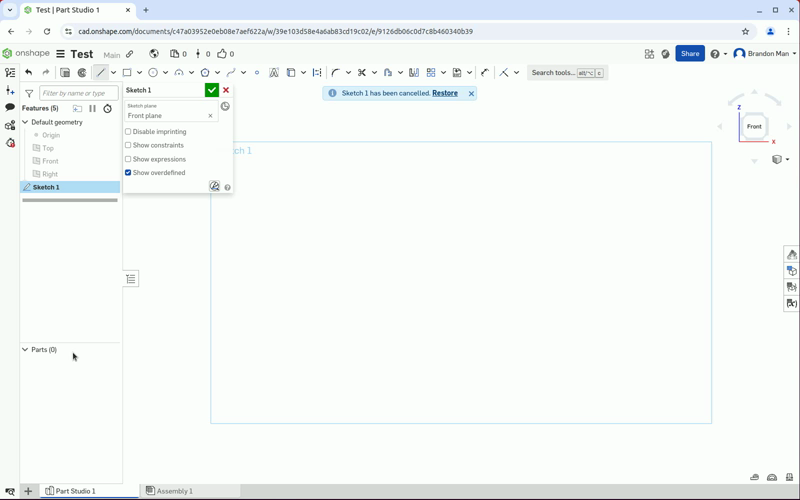
key_down(shift)
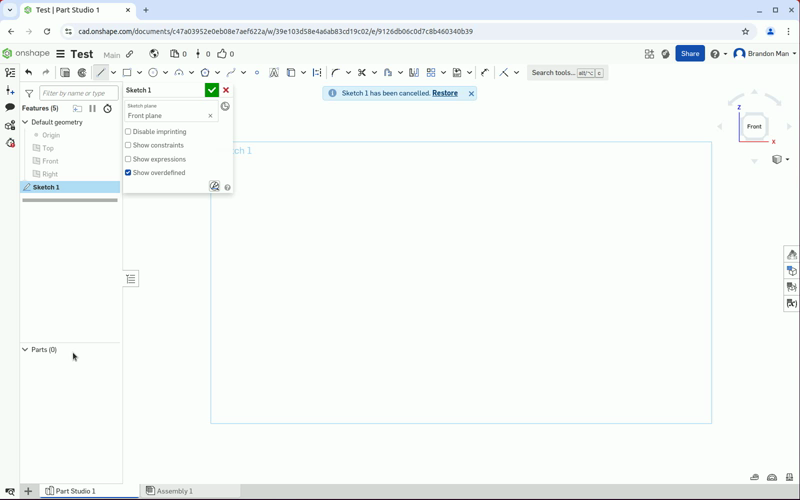
mouse_move(472, 219)
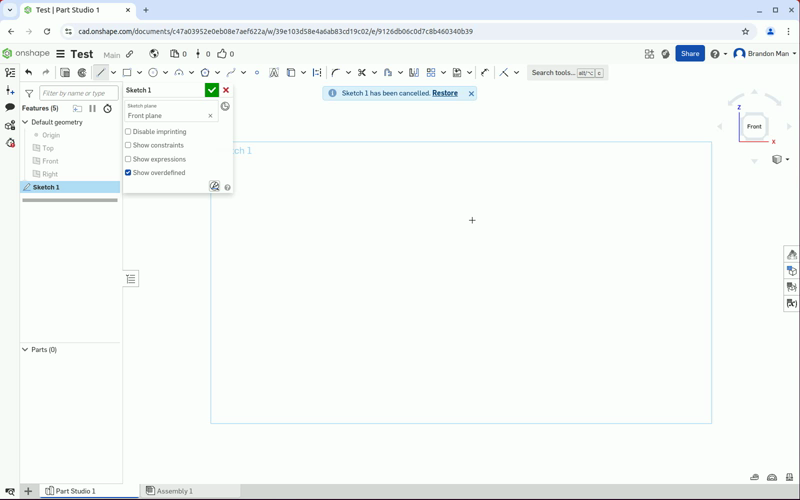
click(472, 219)
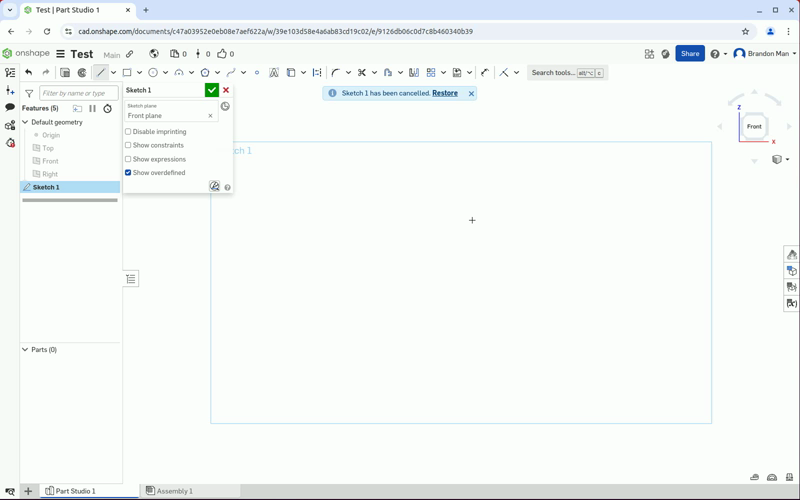
key_up(shift)
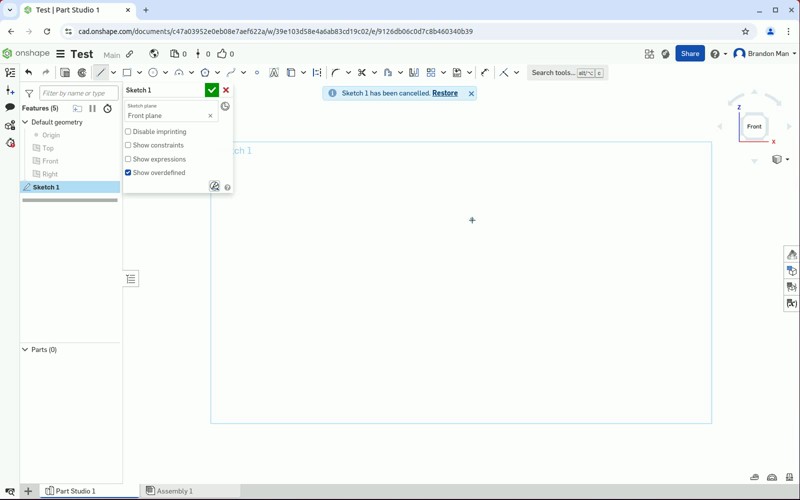
key_down(shift)
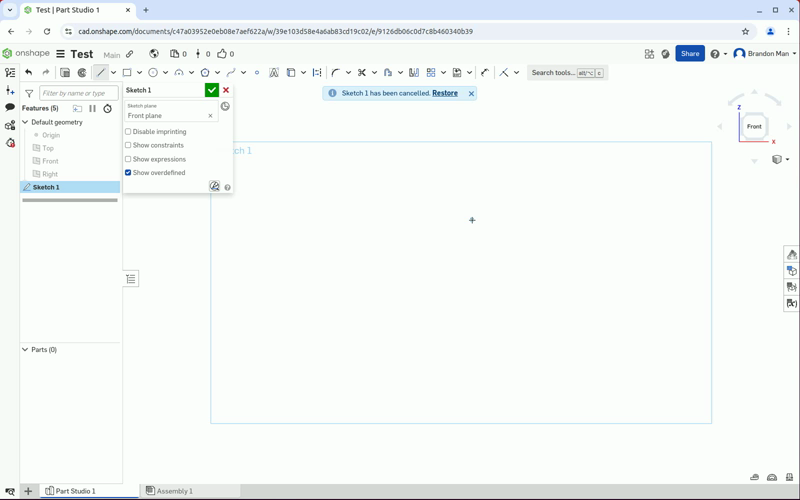
mouse_move(502, 219)
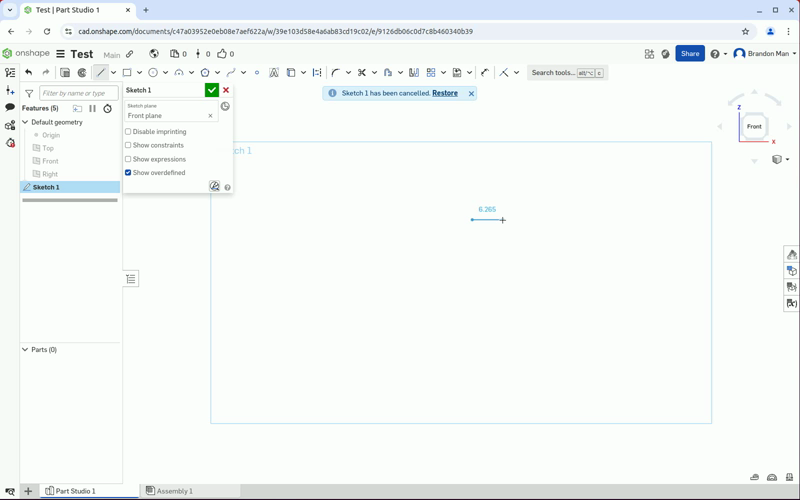
mouse_move(483, 219)
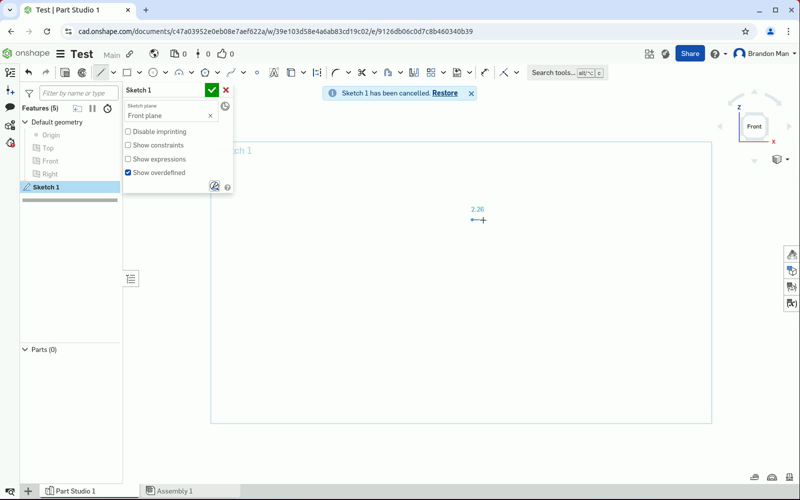
click(483, 219)
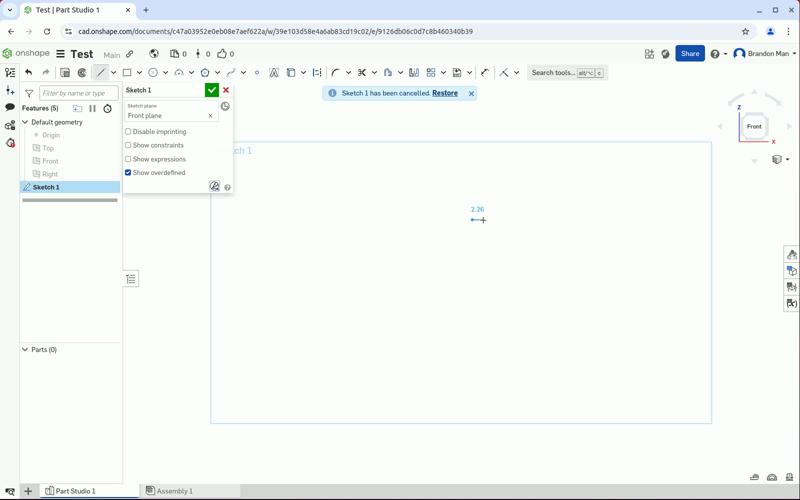
key_up(shift)
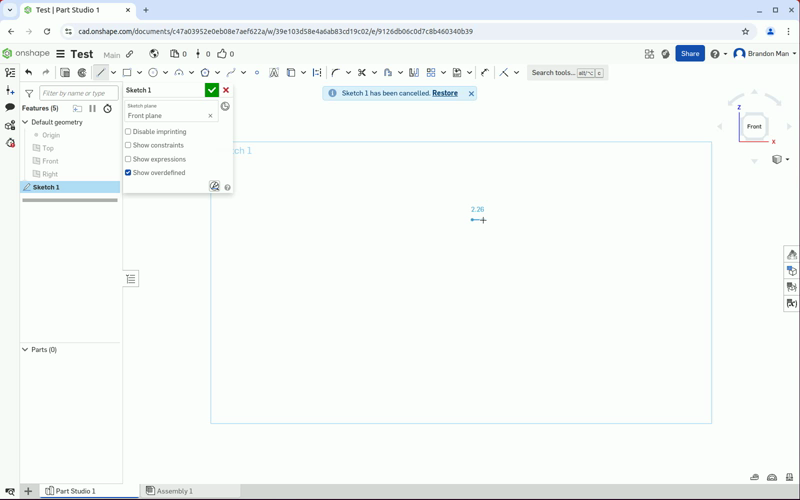
key_down(shift)
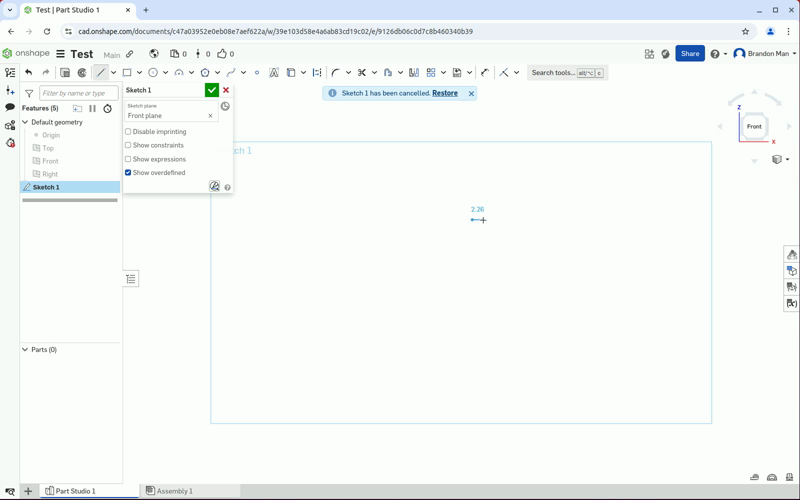
mouse_move(513, 219)
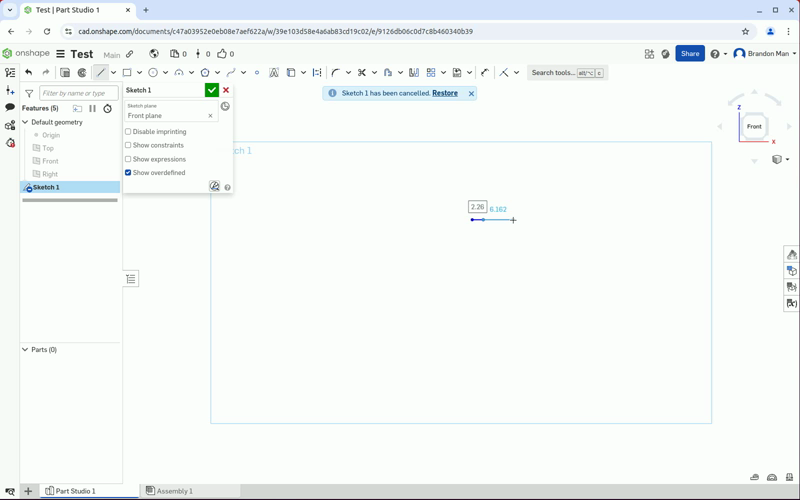
mouse_move(483, 182)
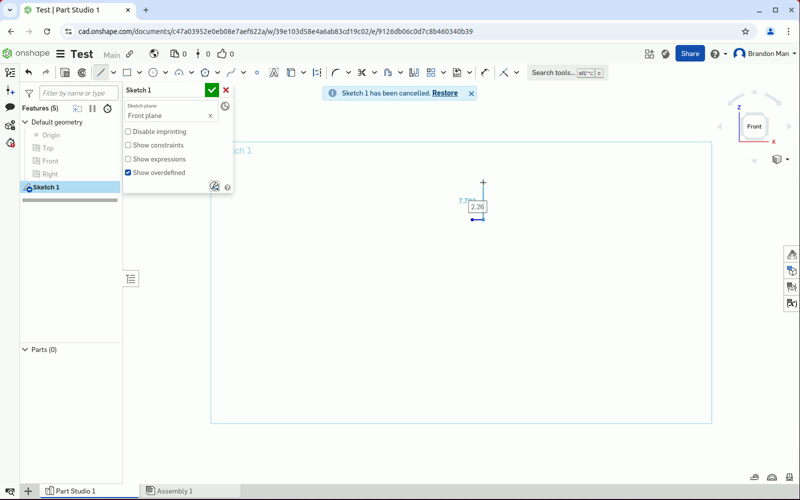
click(483, 182)
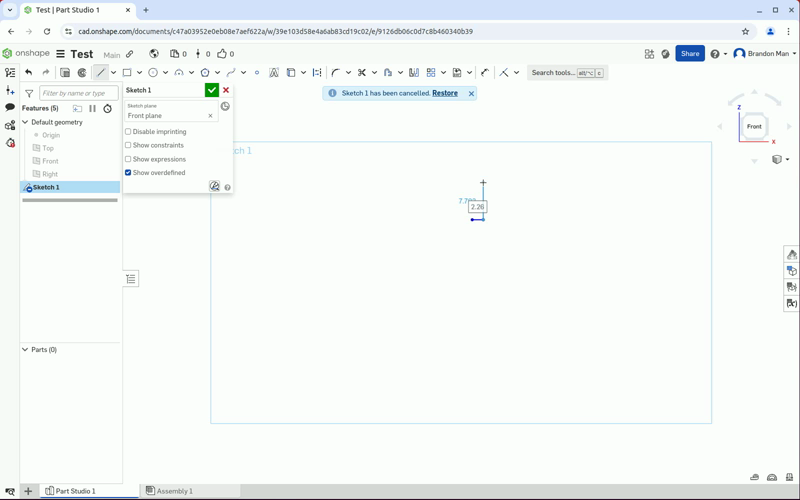
key_up(shift)
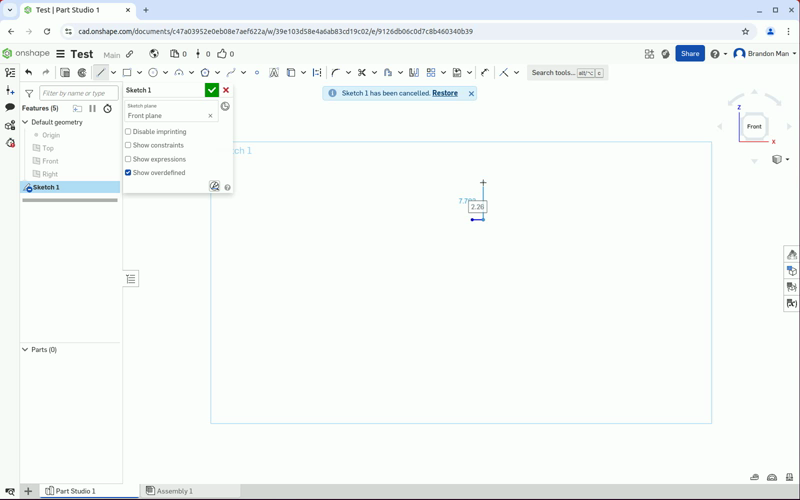
key_down(shift)
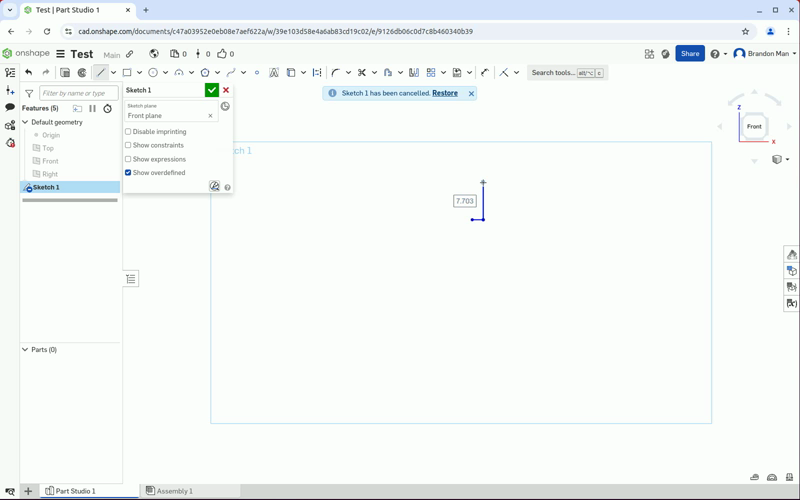
mouse_move(513, 182)
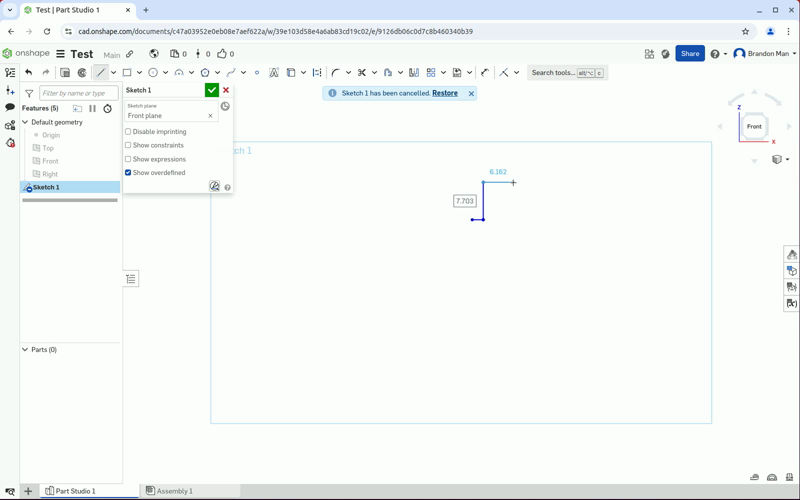
mouse_move(472, 182)
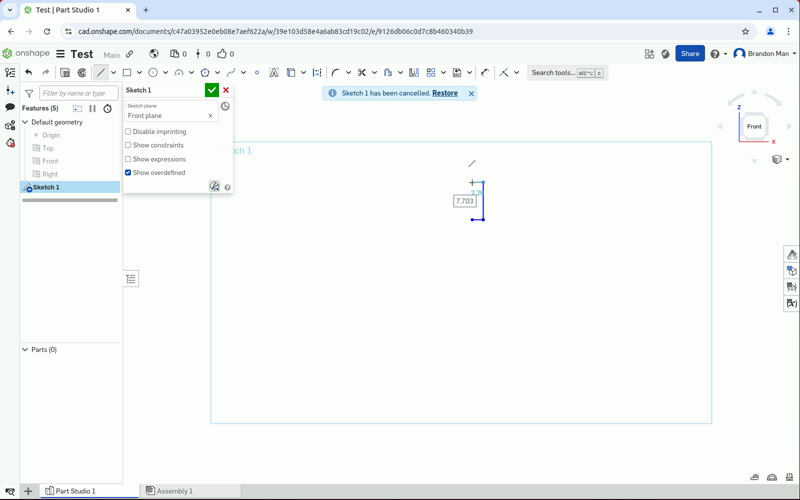
click(472, 182)
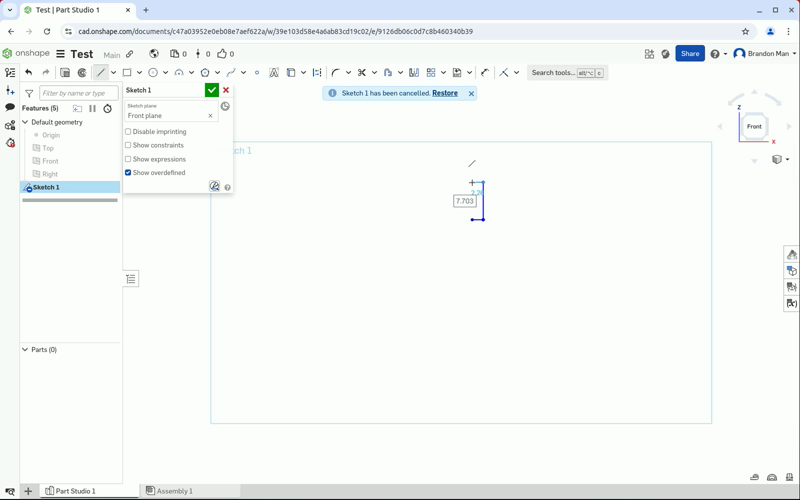
key_up(shift)
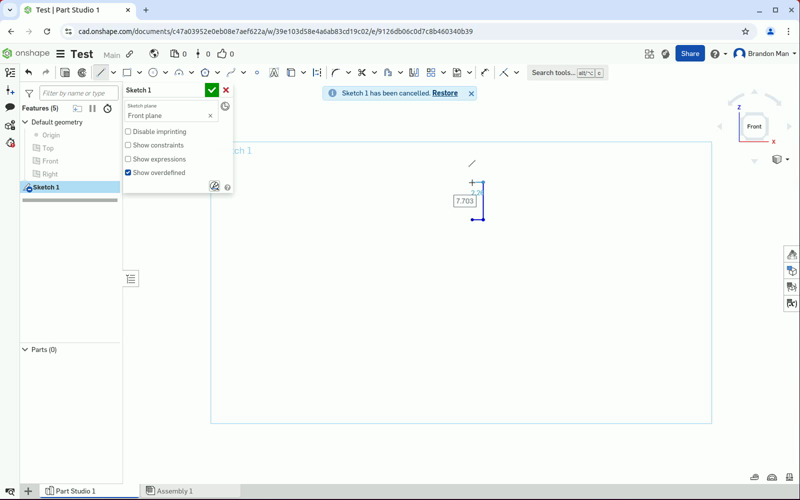
mouse_move(502, 182)
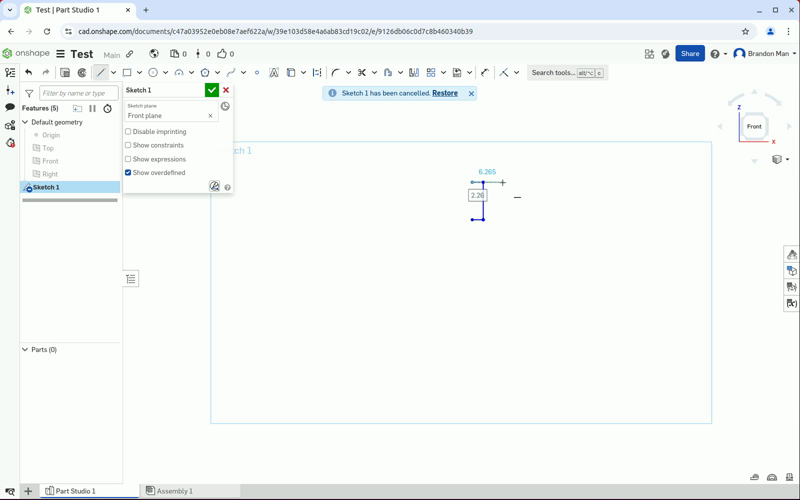
key_down(shift)
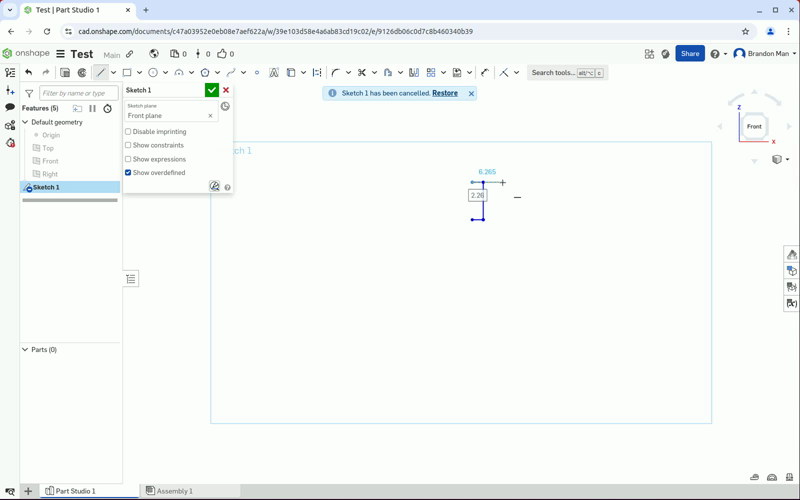
mouse_move(472, 219)
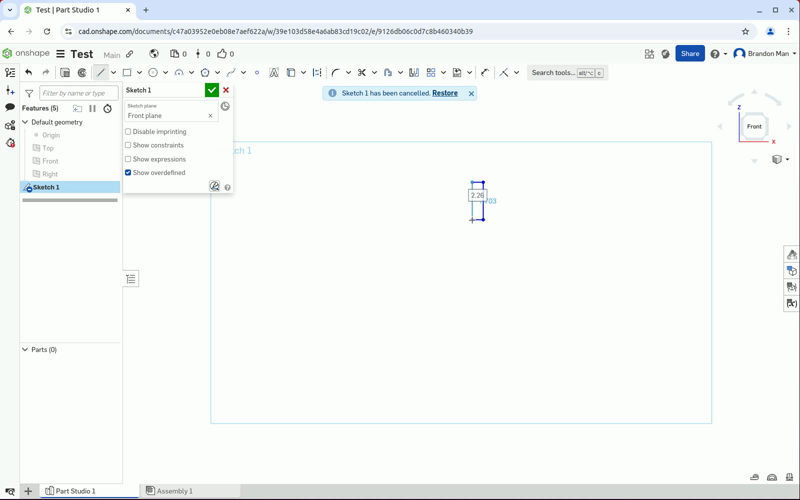
key_up(shift)
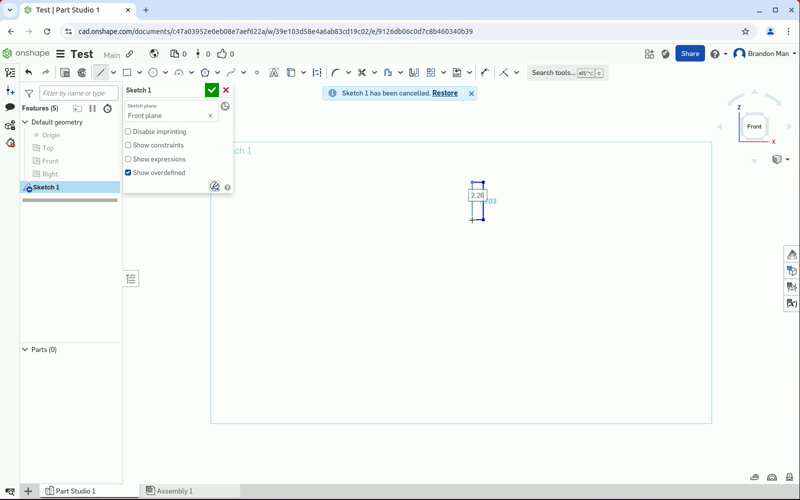
click(472, 219)
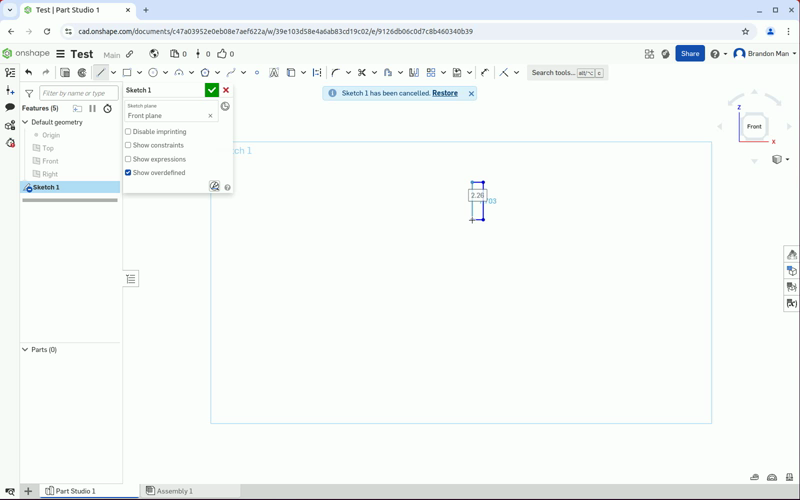
key(esc)
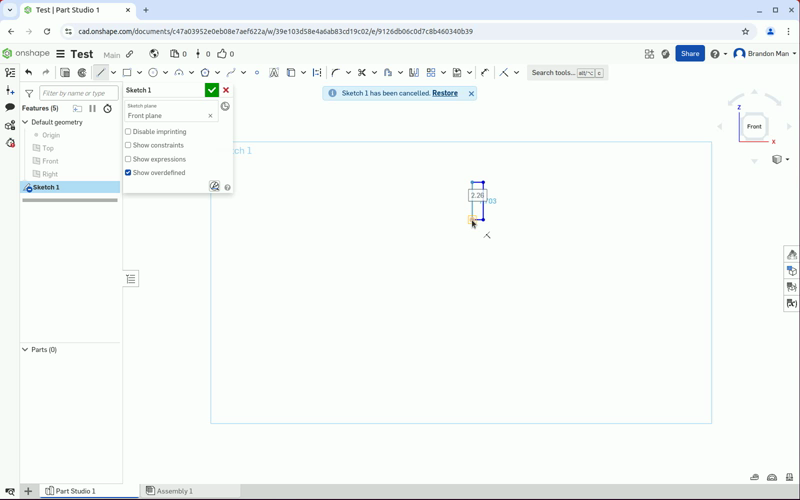
mouse_move(482, 186)
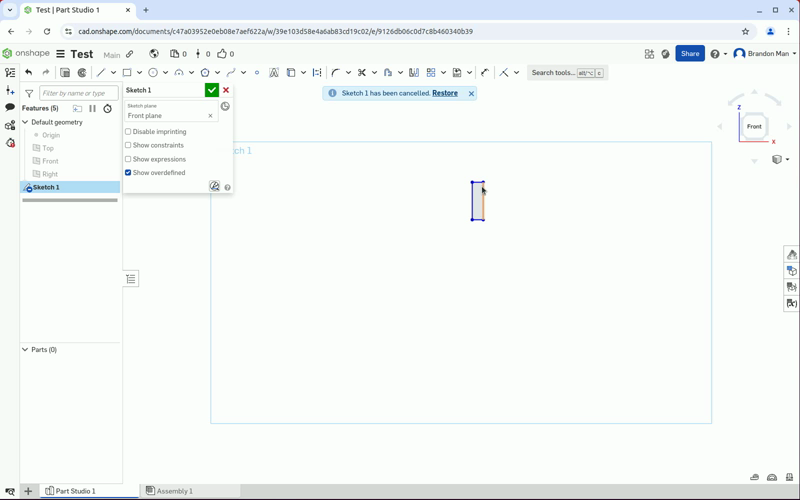
scroll(6)
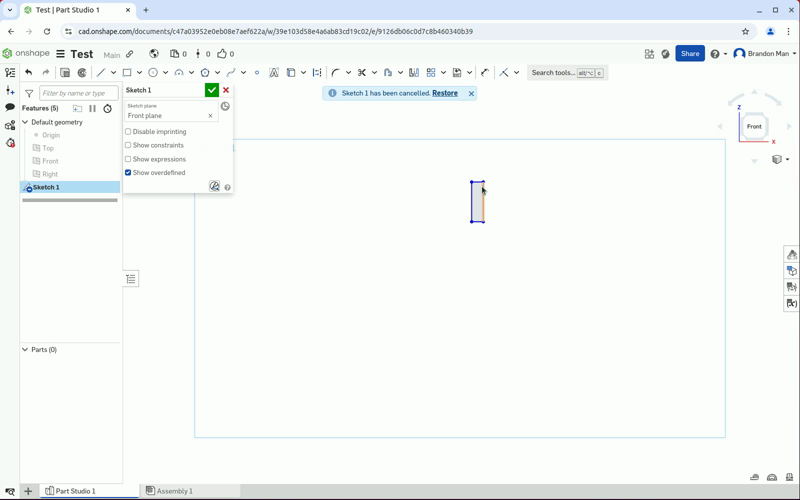
scroll(6)
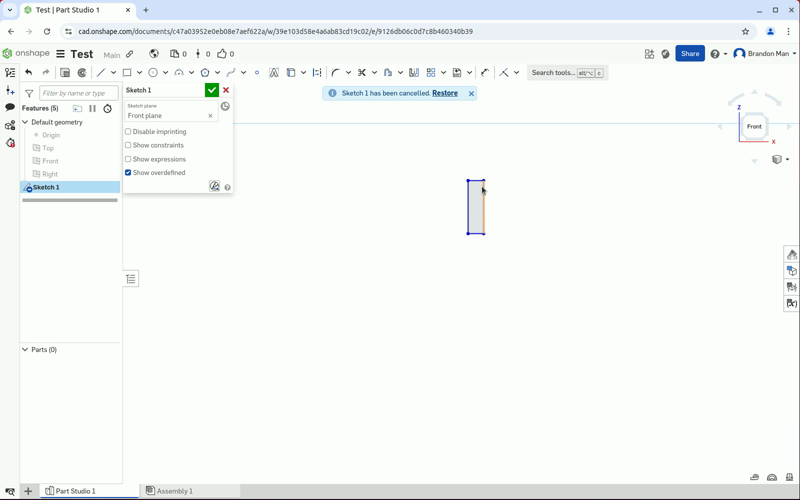
scroll(6)
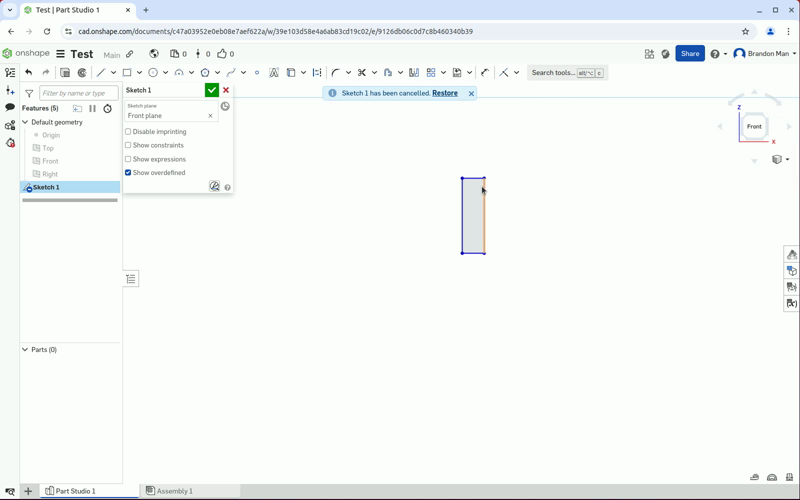
scroll(6)
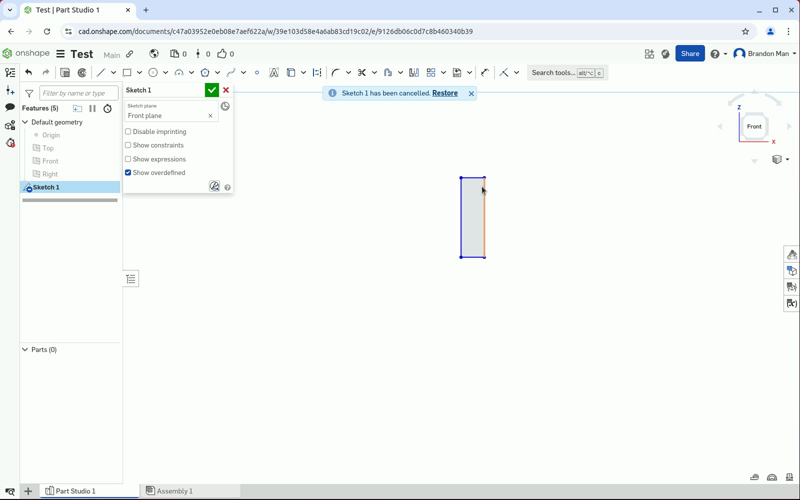
scroll(6)
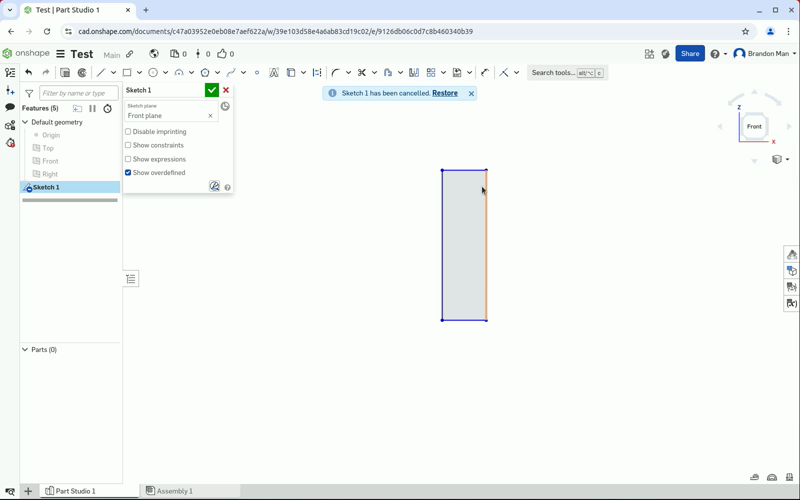
scroll(6)
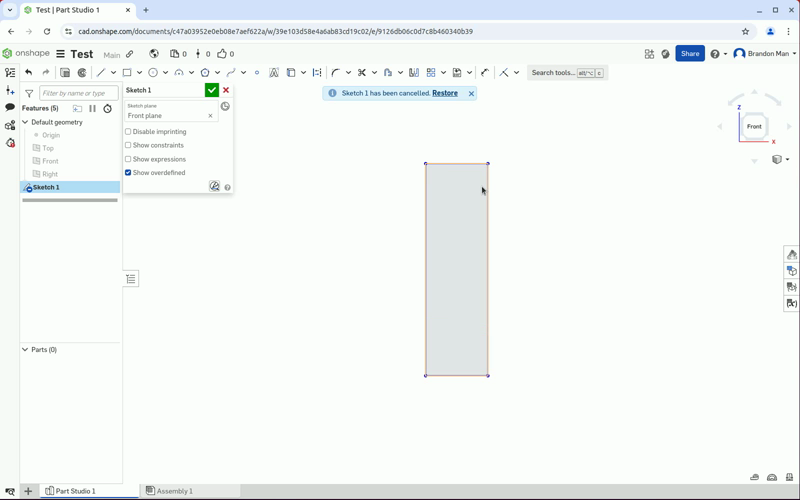
scroll(6)
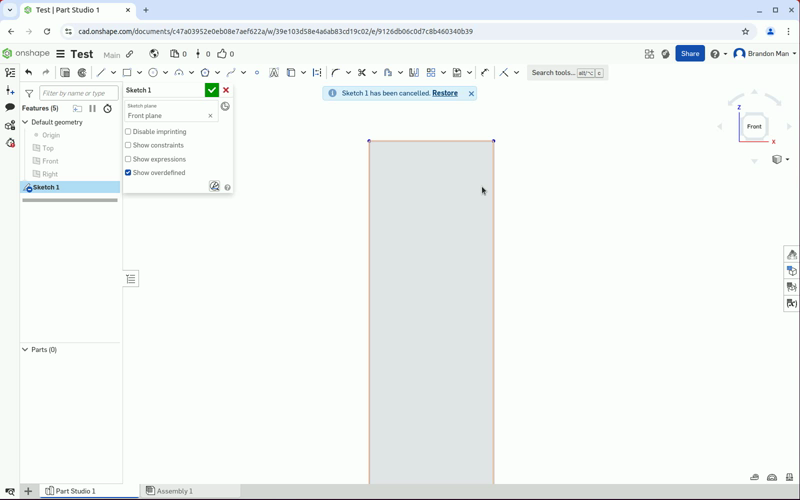
click(482, 186)
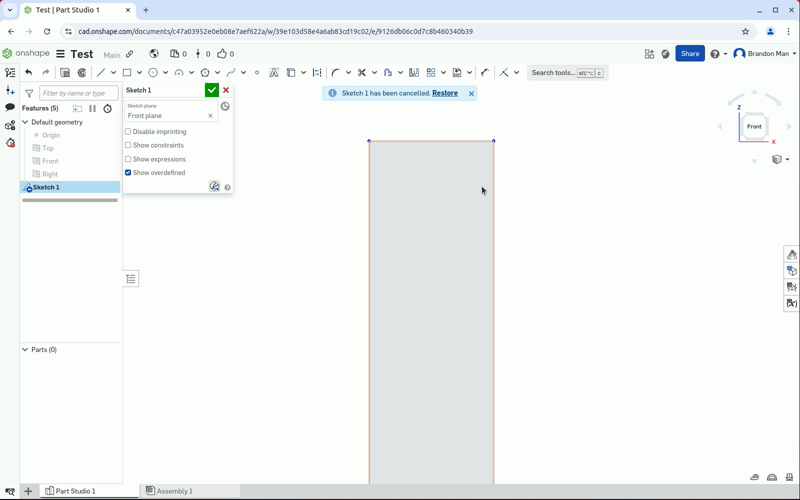
scroll(-6)
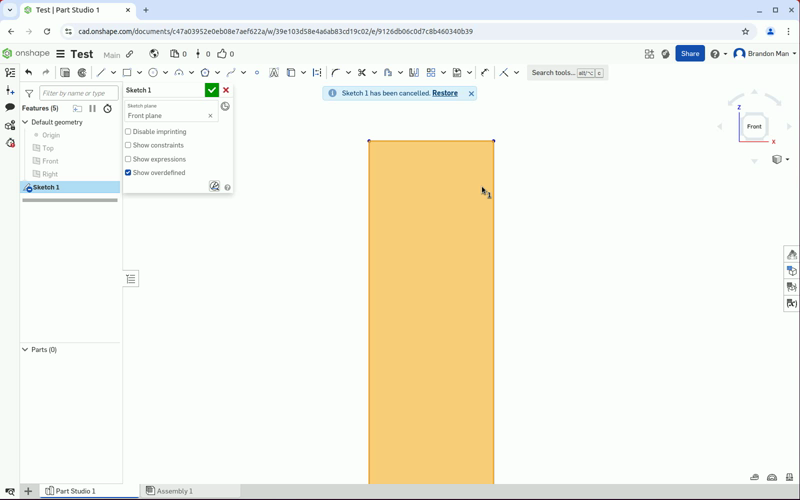
scroll(-6)
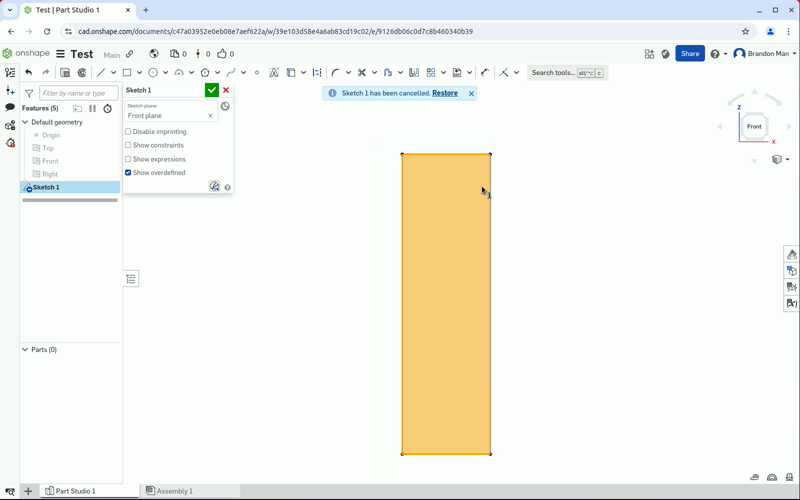
scroll(-6)
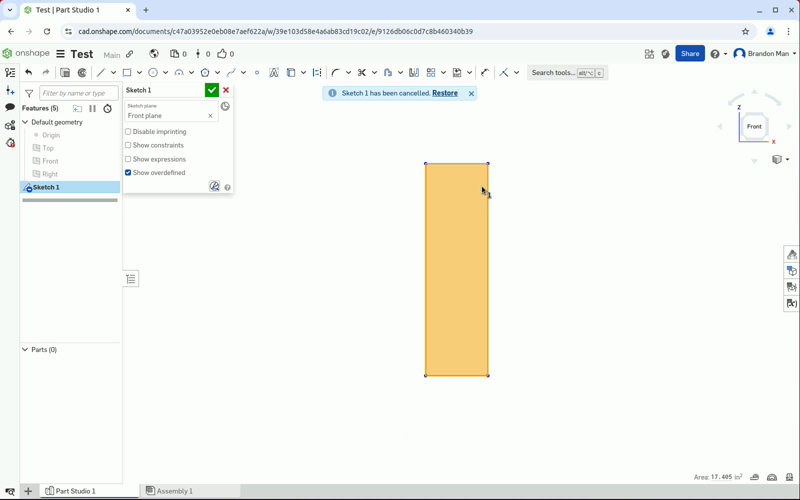
scroll(-6)
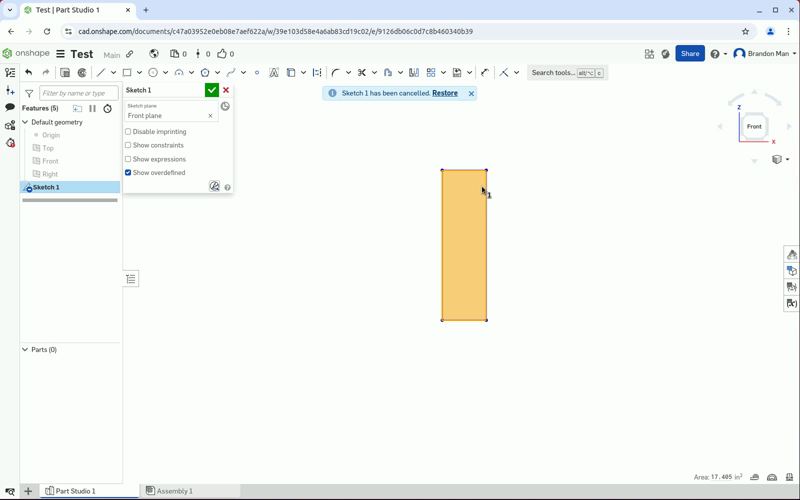
scroll(-6)
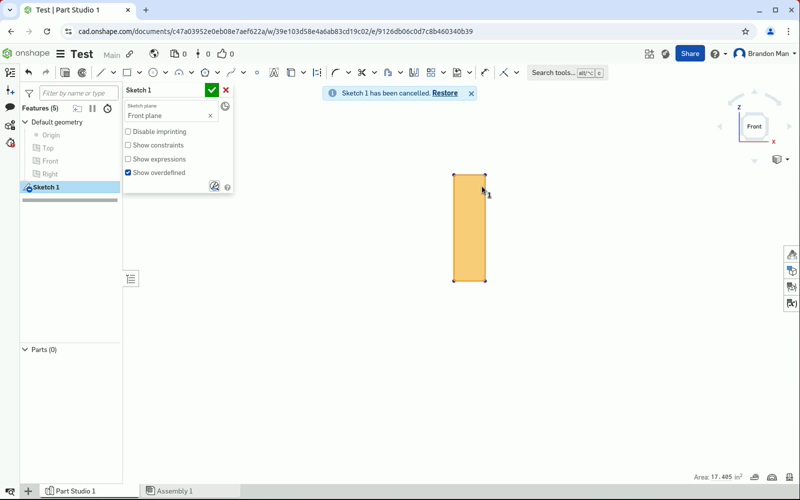
scroll(-6)
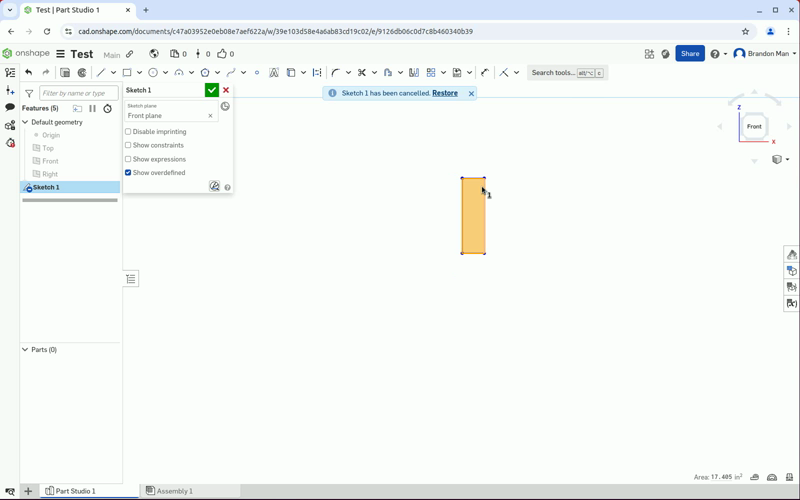
scroll(-6)
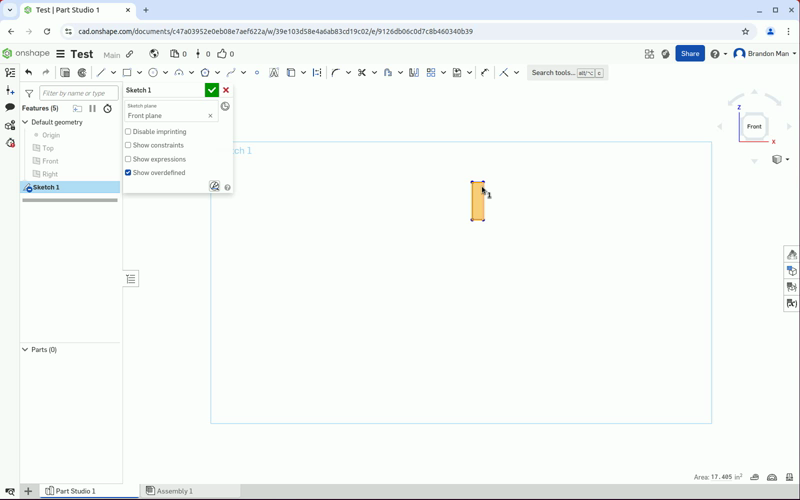
mouse_move(73, 352)
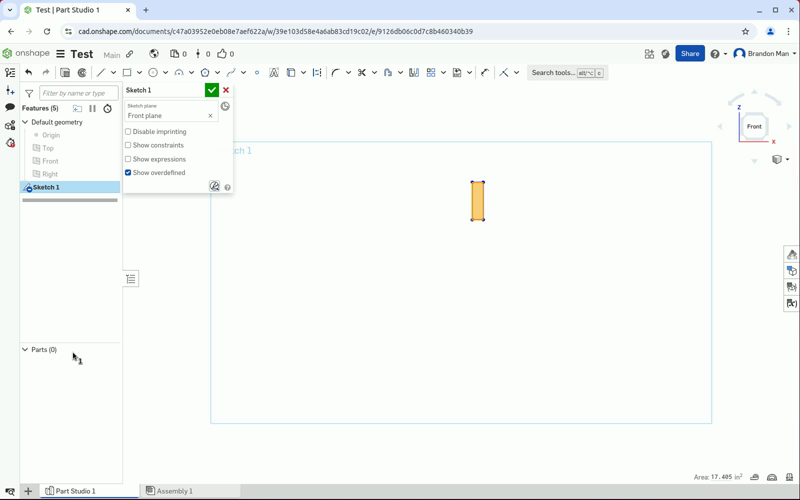
key(shift+y)
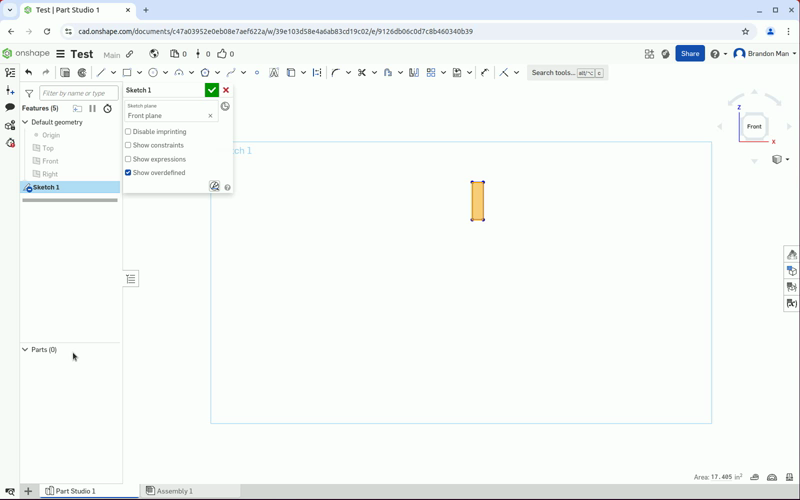
key(shift+e)
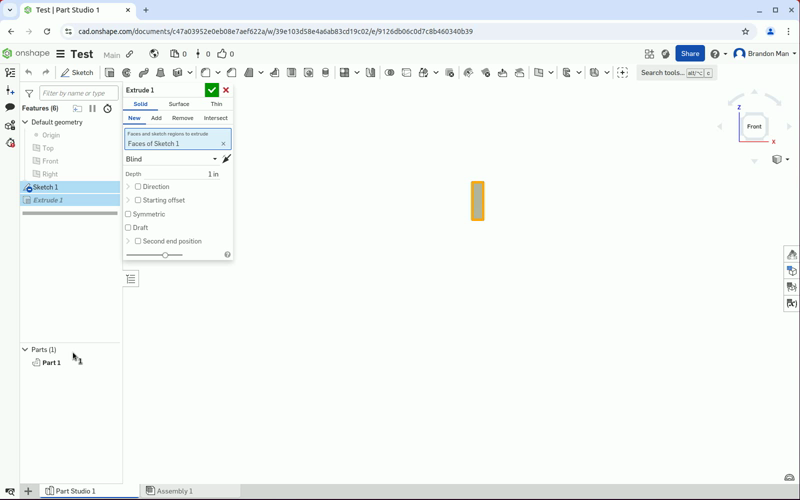
mouse_move(143, 106)
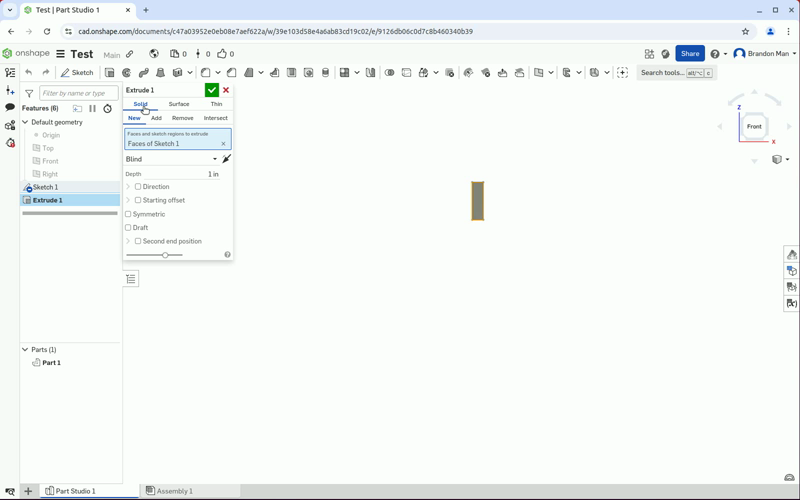
click(143, 106)
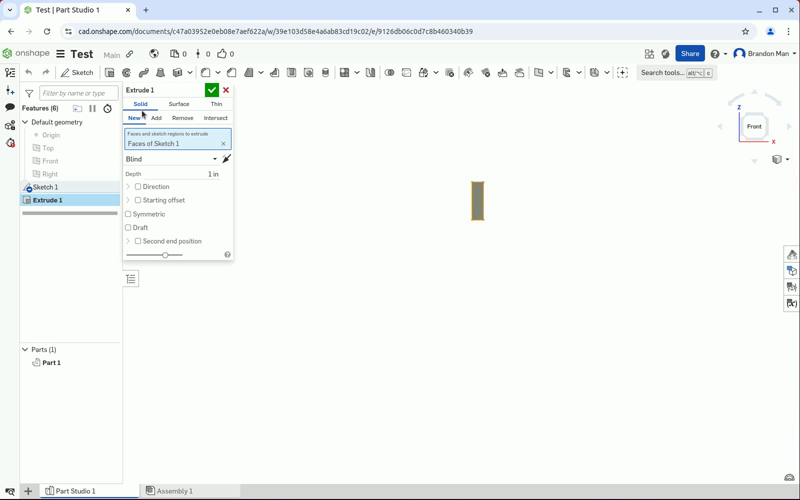
mouse_move(137, 120)
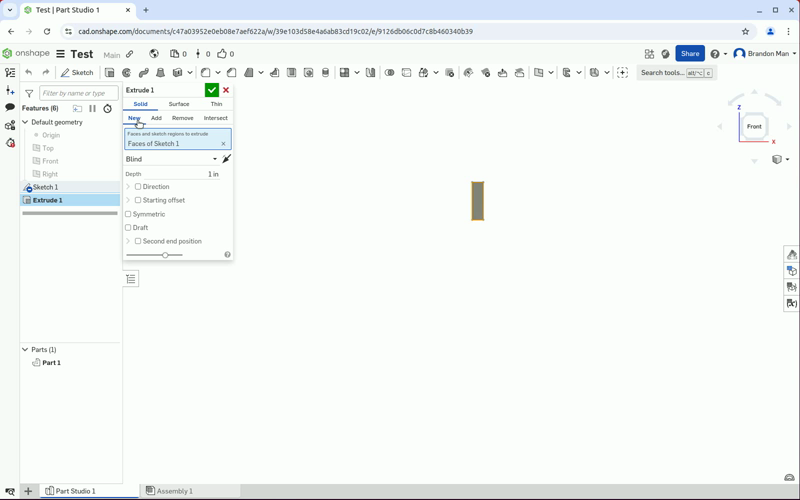
click(137, 120)
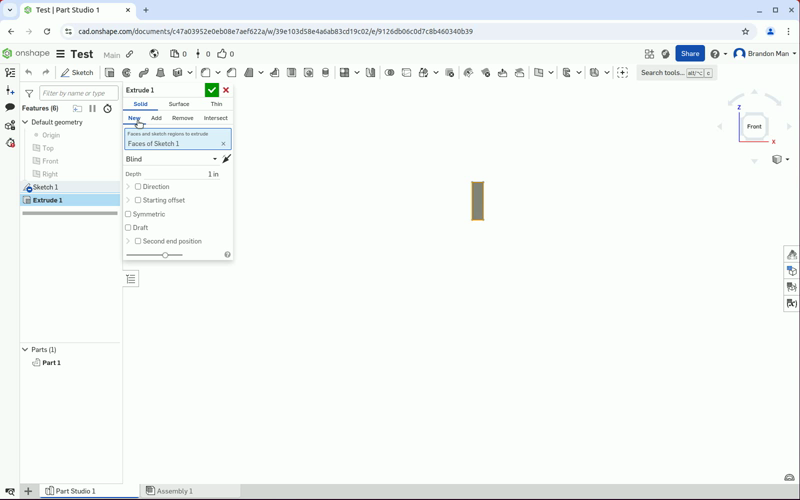
key(tab, 4)
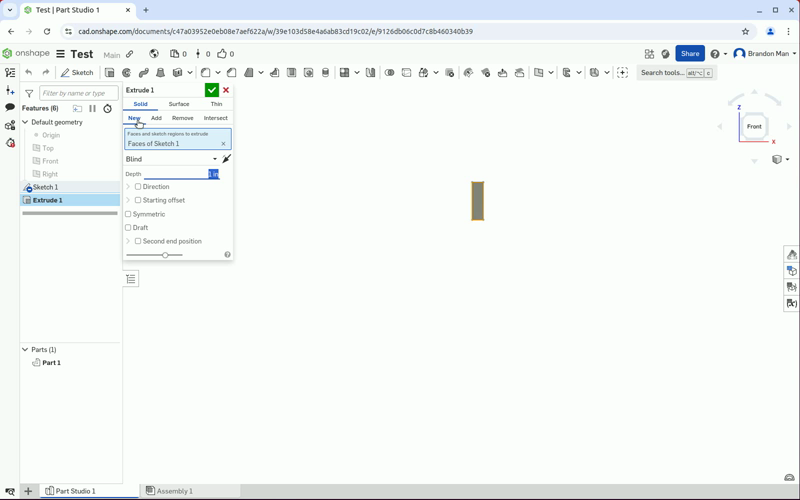
text(0.481)
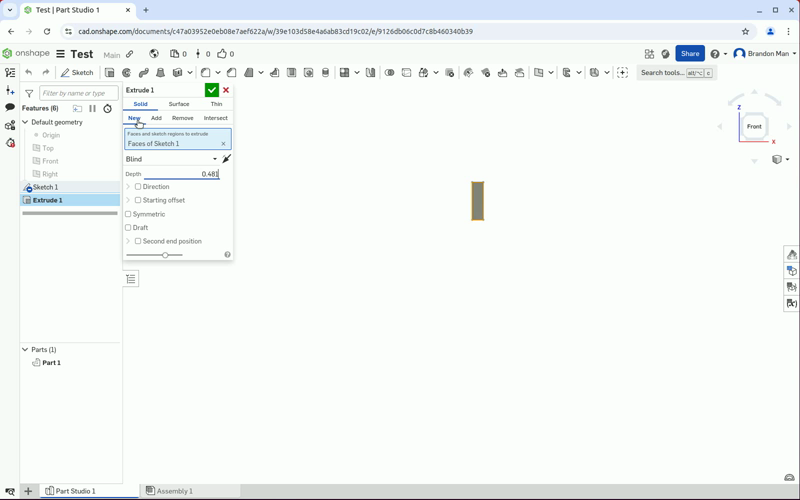
key(enter)
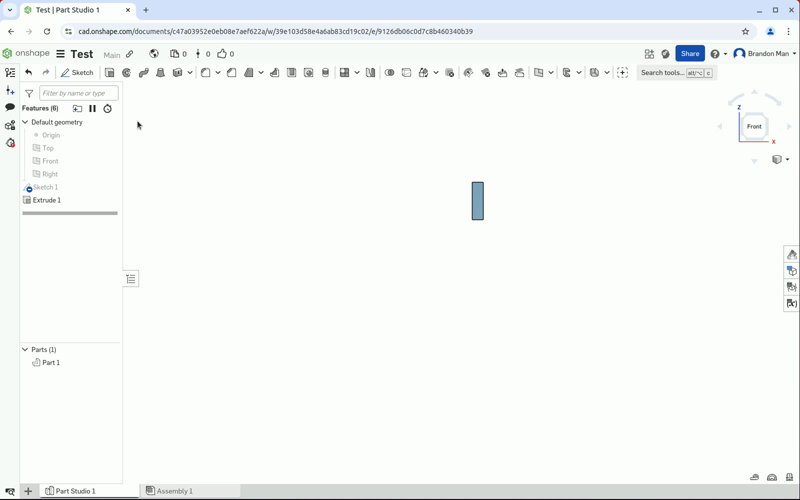
key(shift+h)
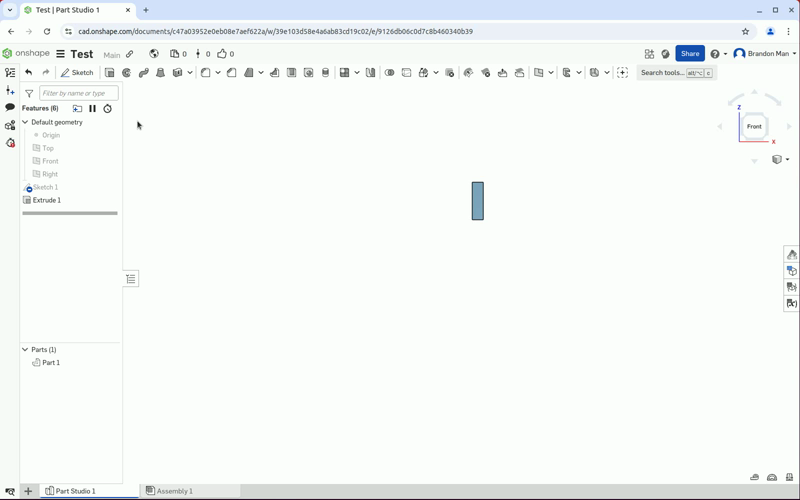
key(shift+h)
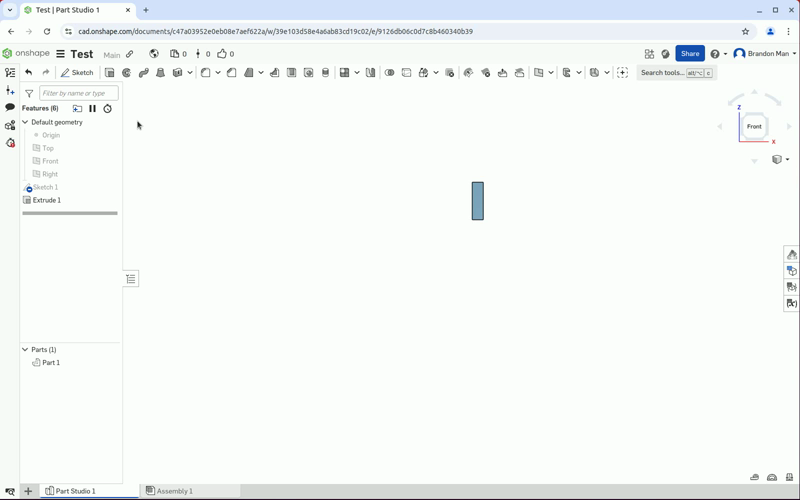
mouse_move(73, 189)
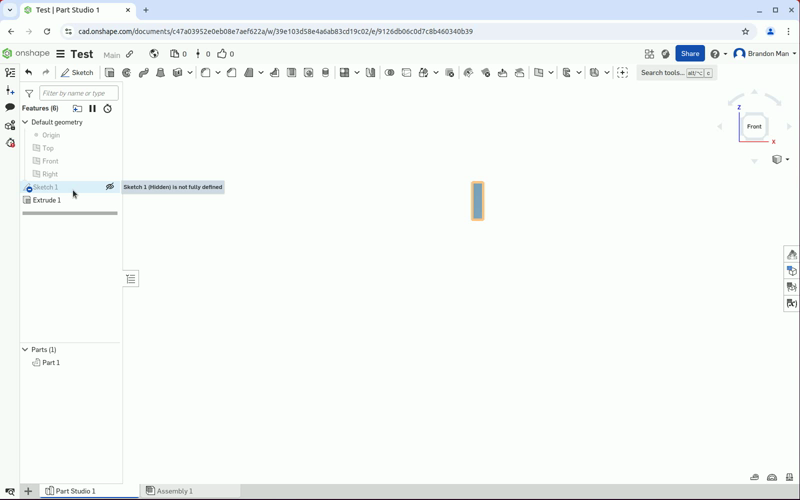
click(73, 189)
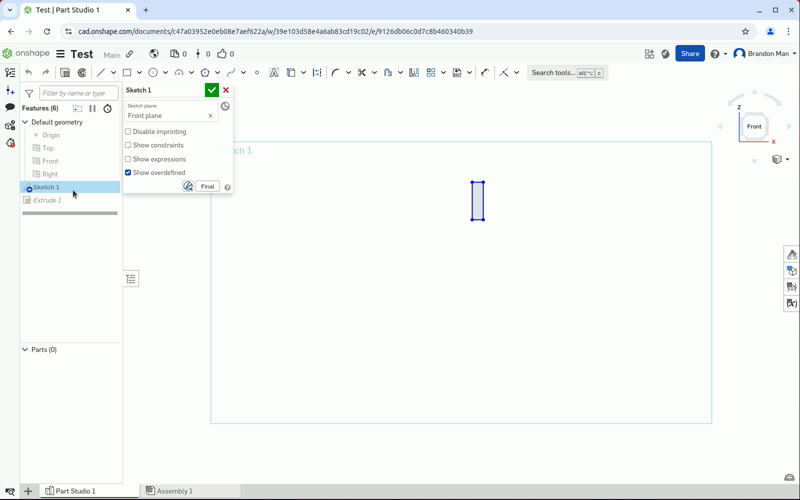
mouse_move(229, 92)
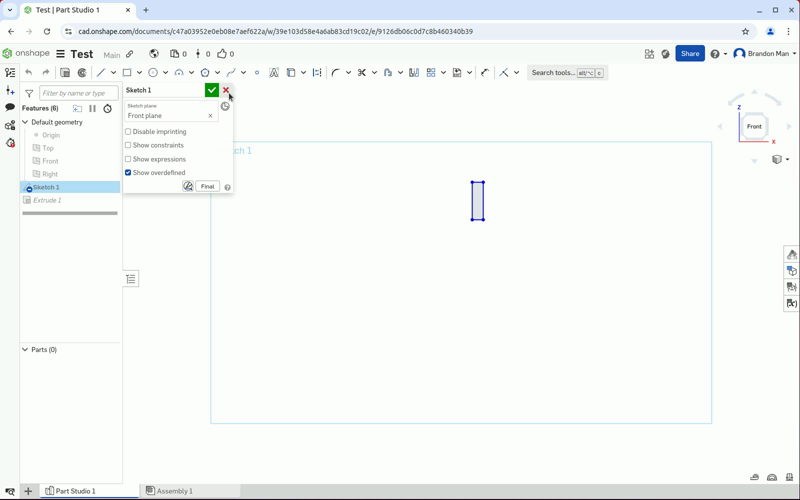
click(229, 92)
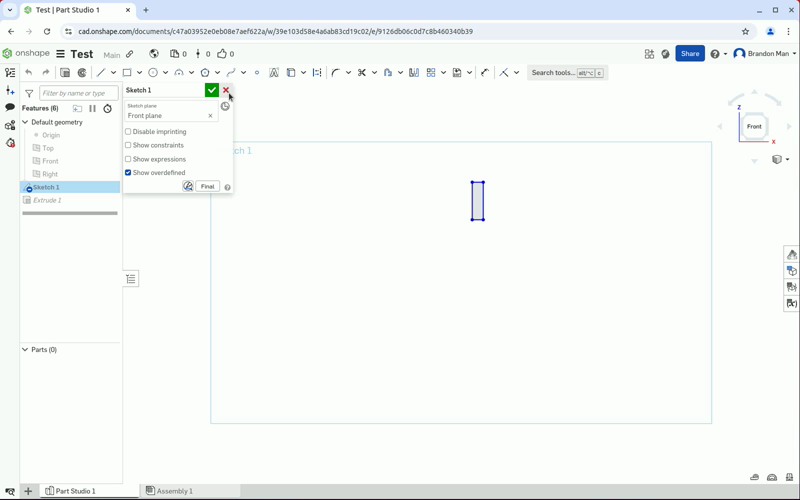
key(shift+s)
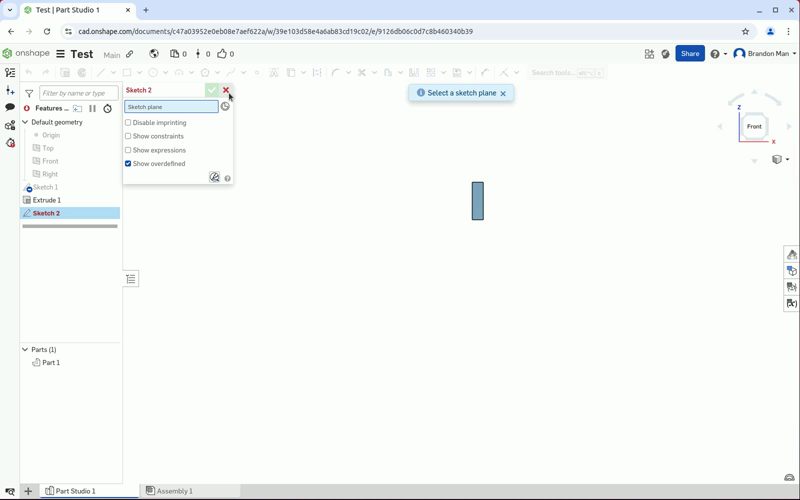
mouse_move(73, 163)
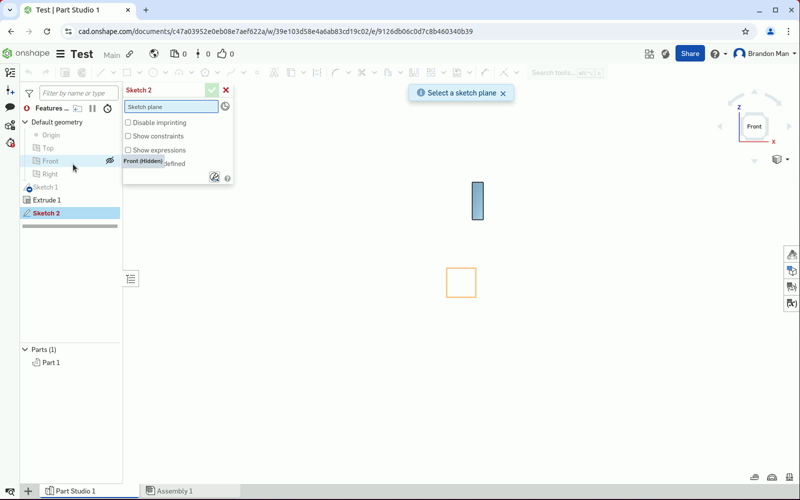
click(73, 163)
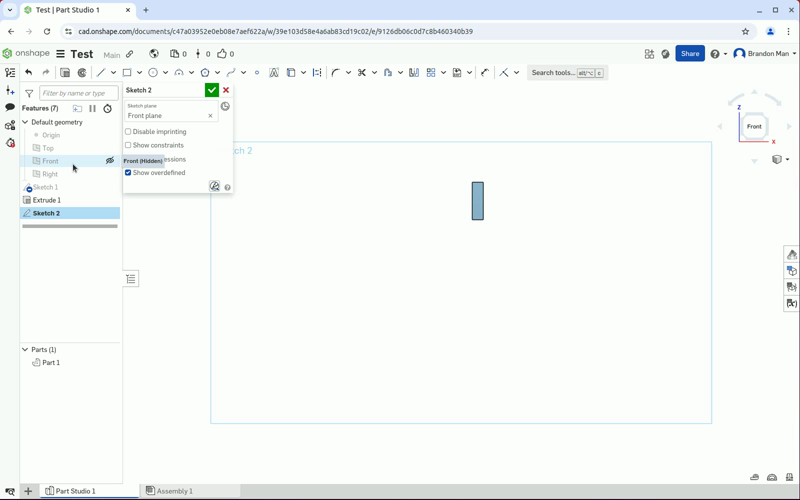
mouse_move(73, 352)
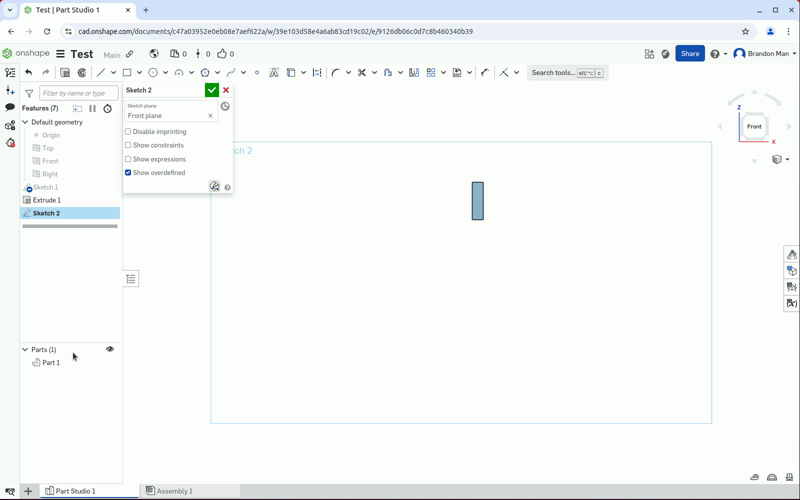
key(y)
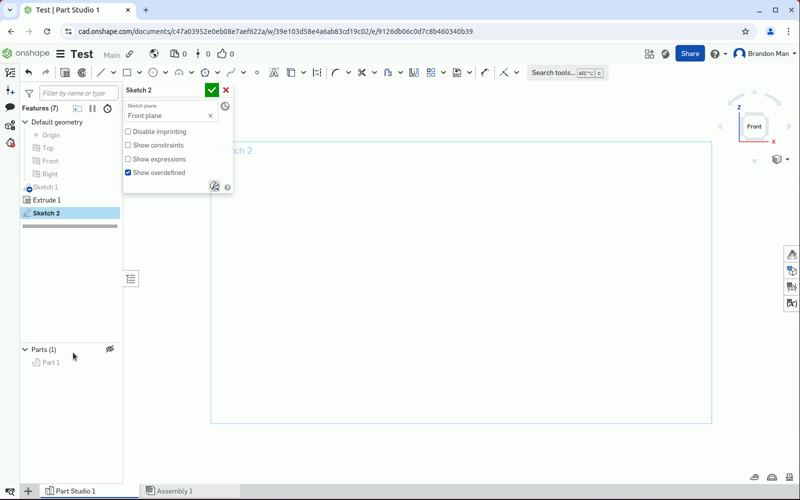
key(l)
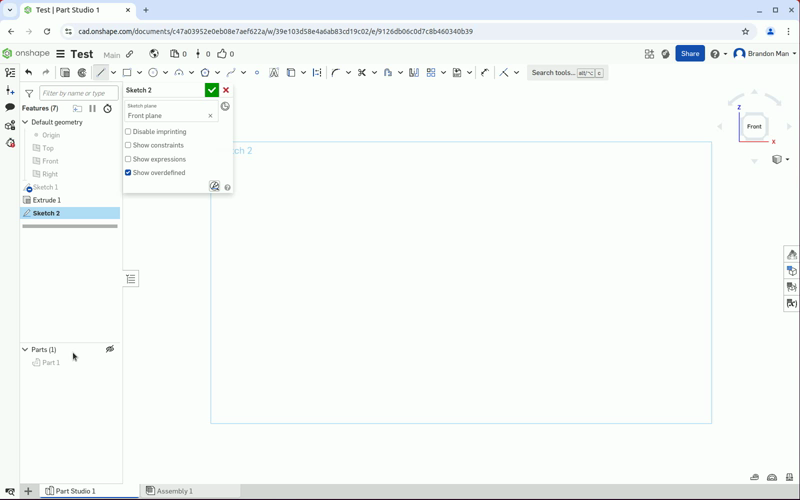
key_down(shift)
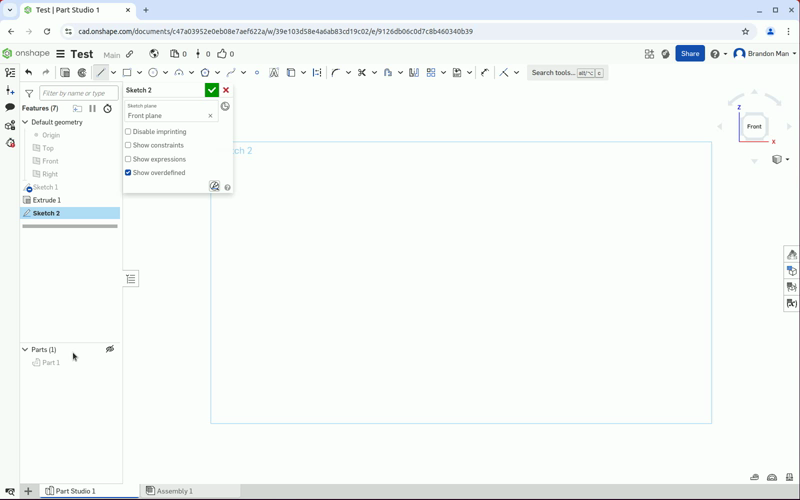
mouse_move(472, 382)
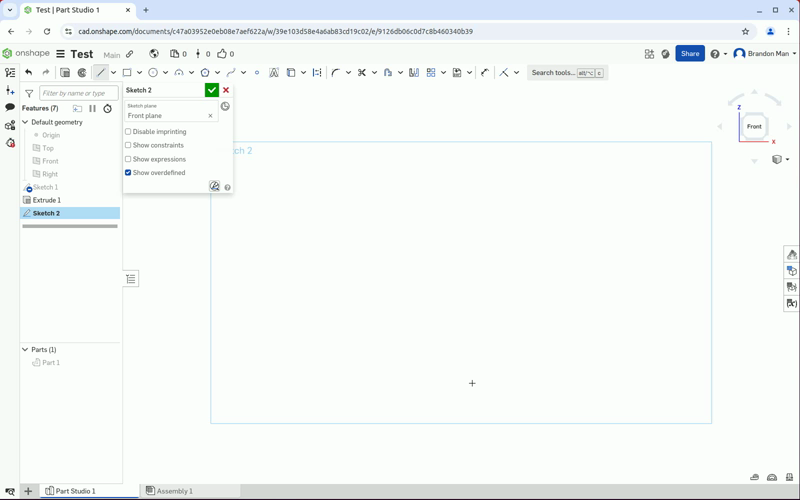
click(472, 382)
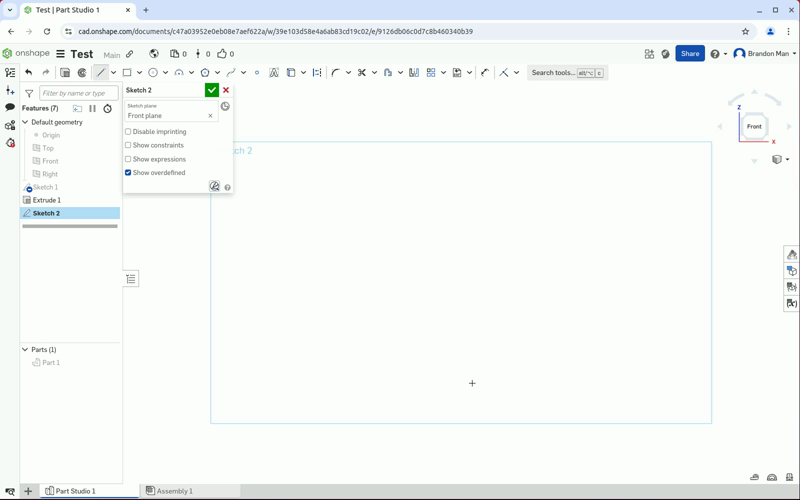
key_up(shift)
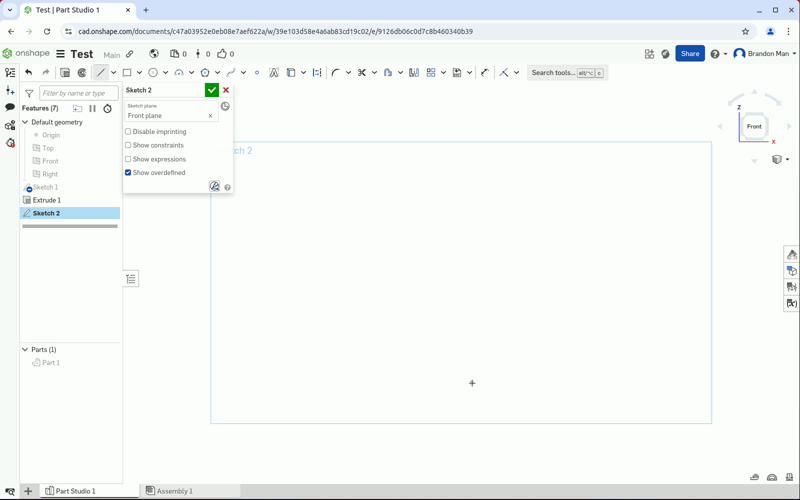
key_down(shift)
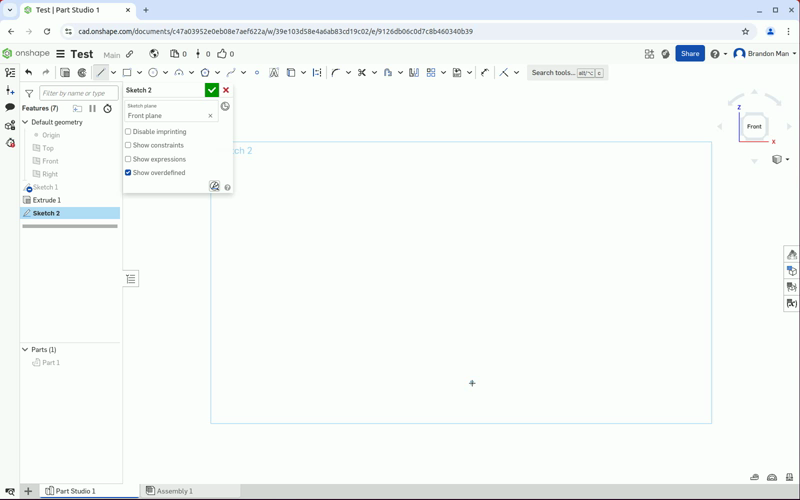
mouse_move(502, 382)
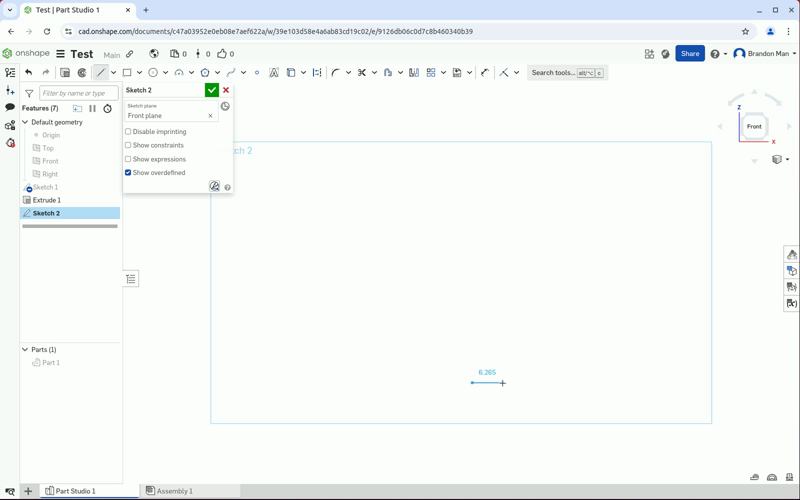
mouse_move(483, 382)
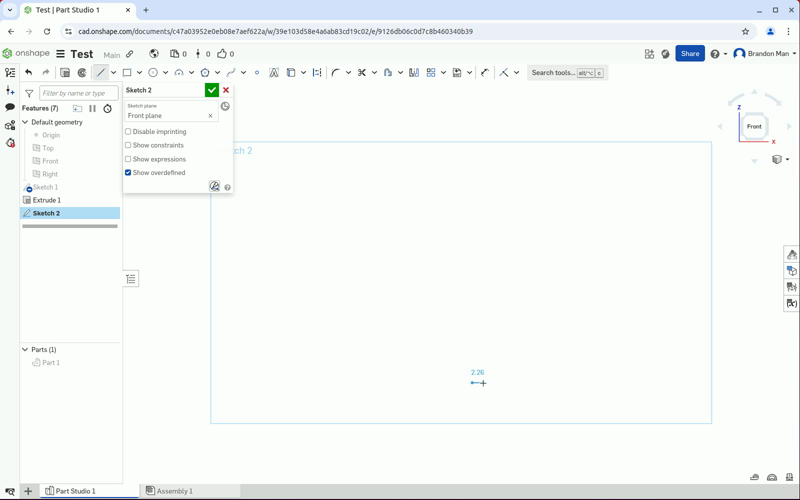
click(483, 382)
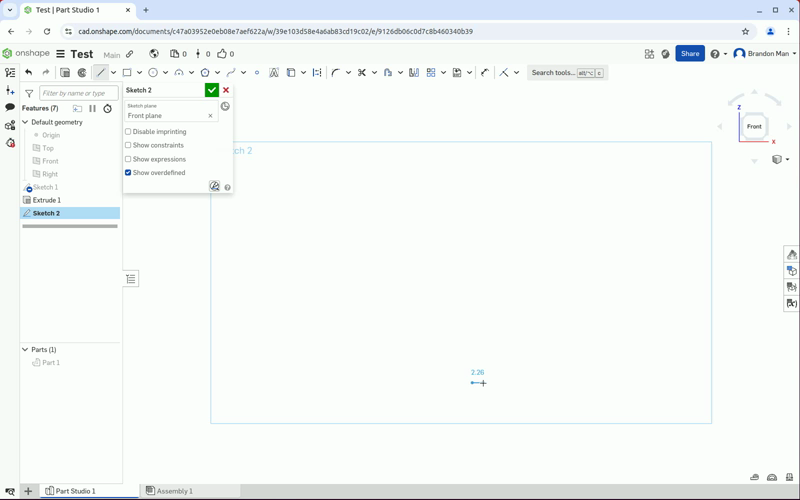
key_up(shift)
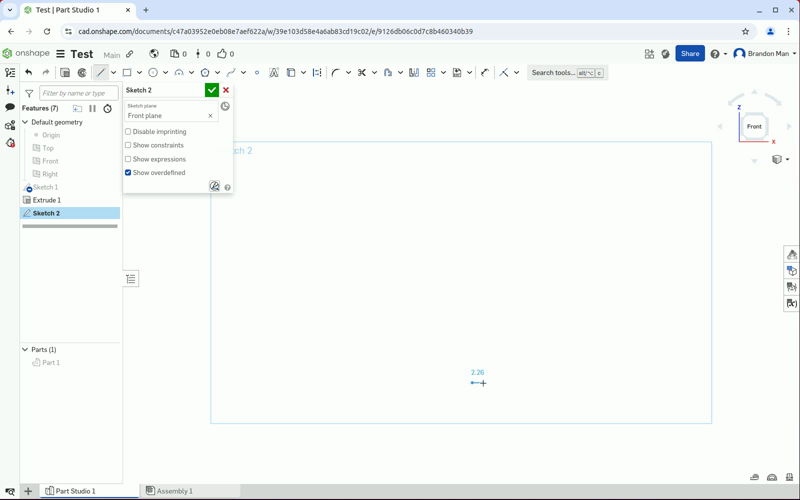
key_down(shift)
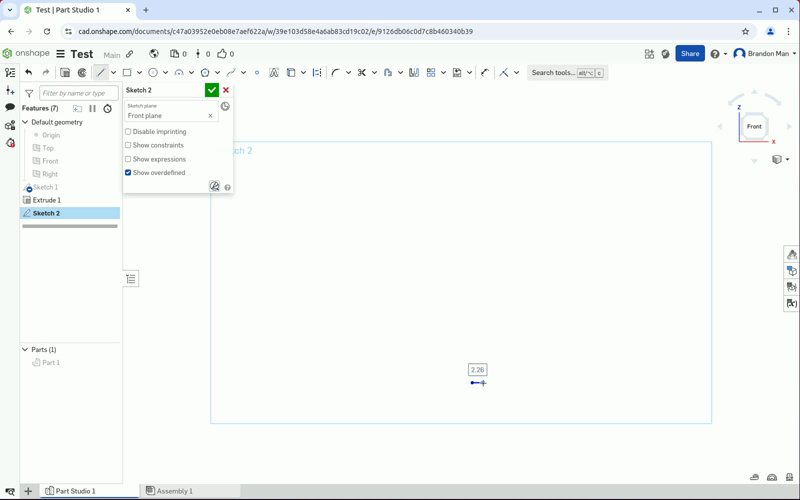
mouse_move(513, 382)
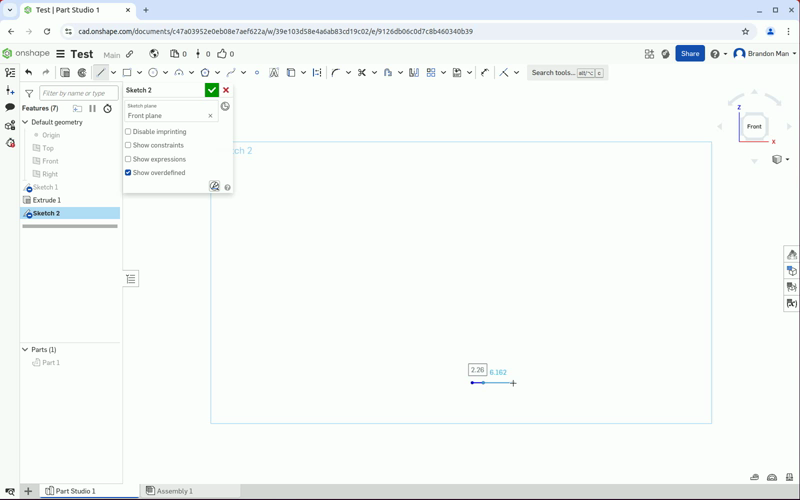
mouse_move(483, 345)
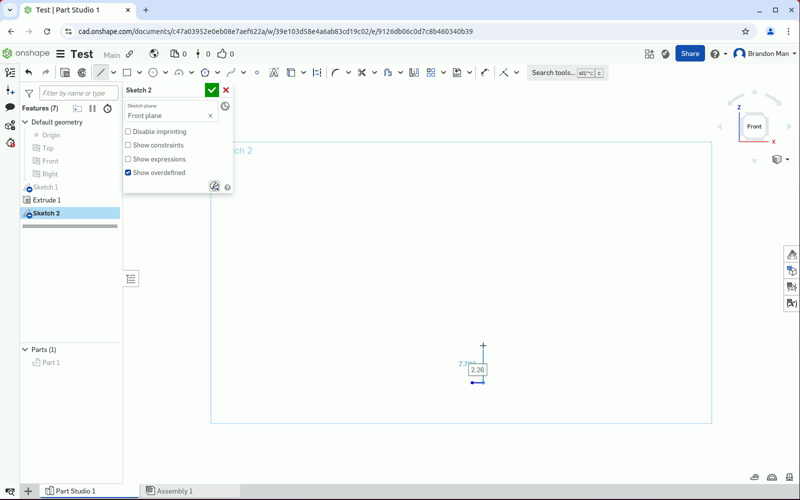
click(483, 345)
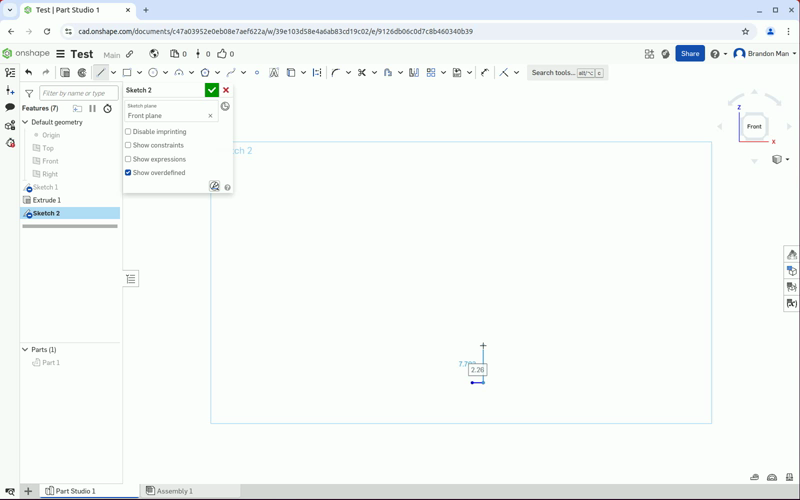
key_up(shift)
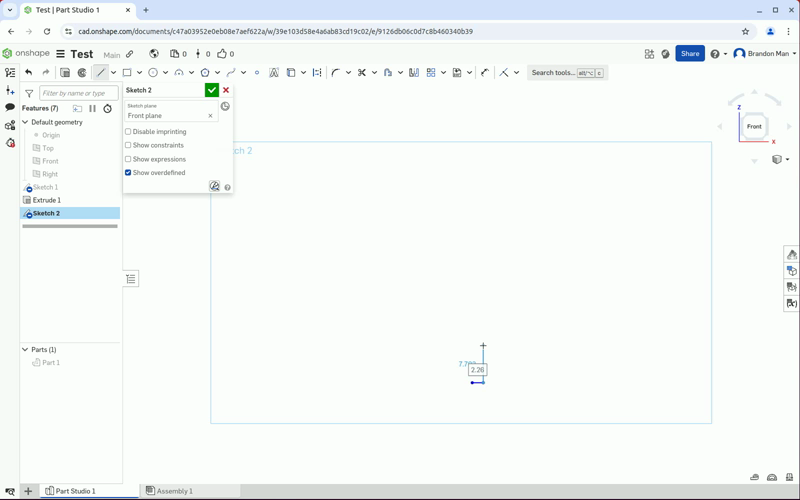
key_down(shift)
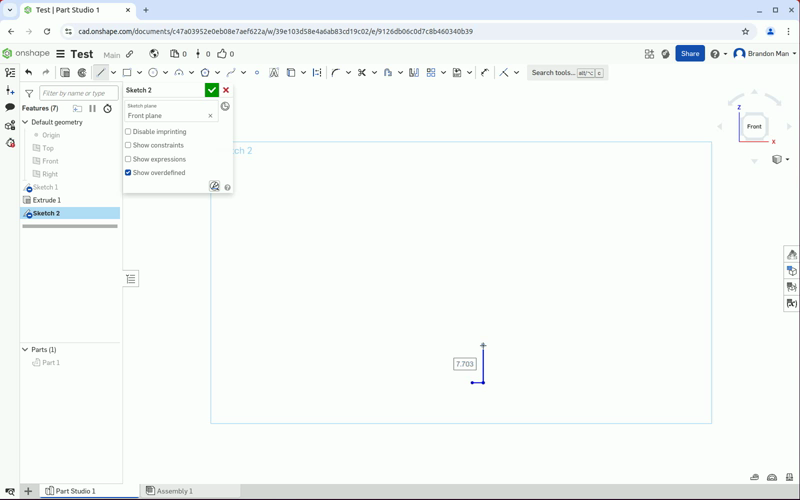
mouse_move(513, 345)
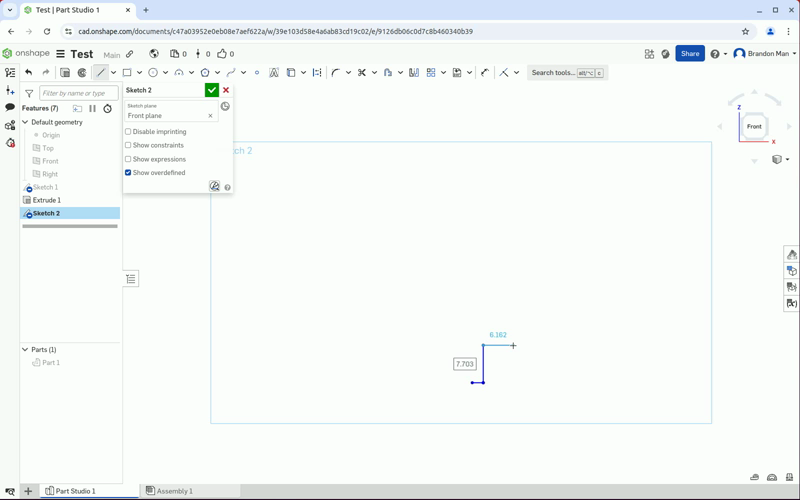
mouse_move(472, 345)
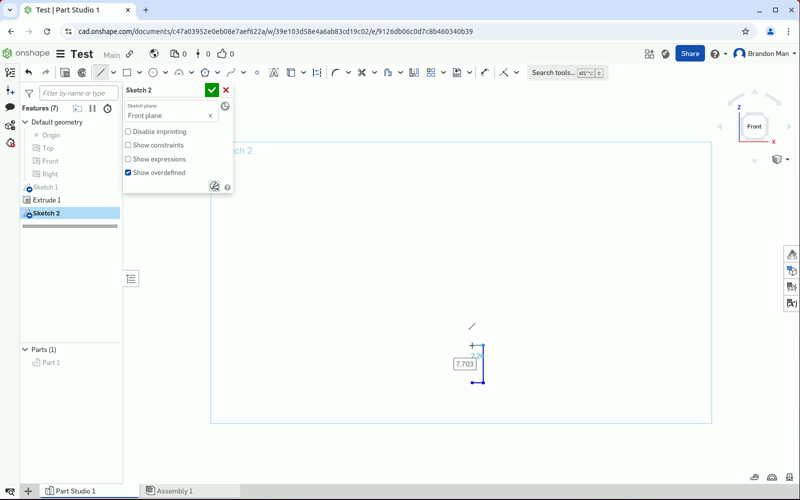
click(472, 345)
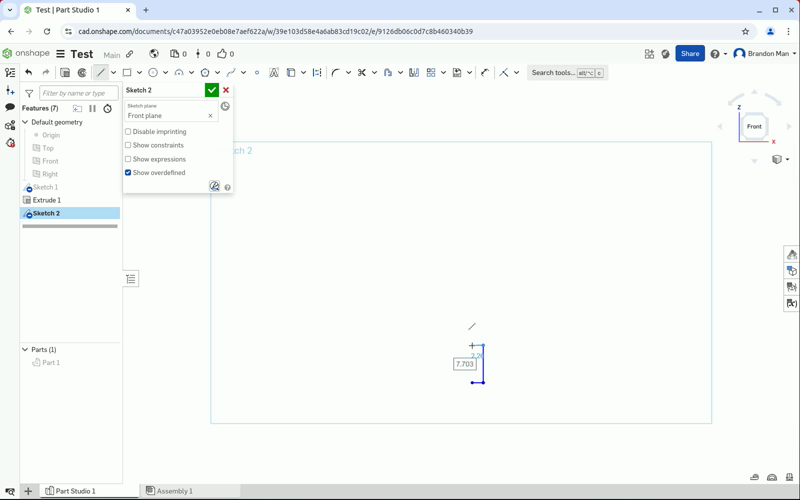
key_up(shift)
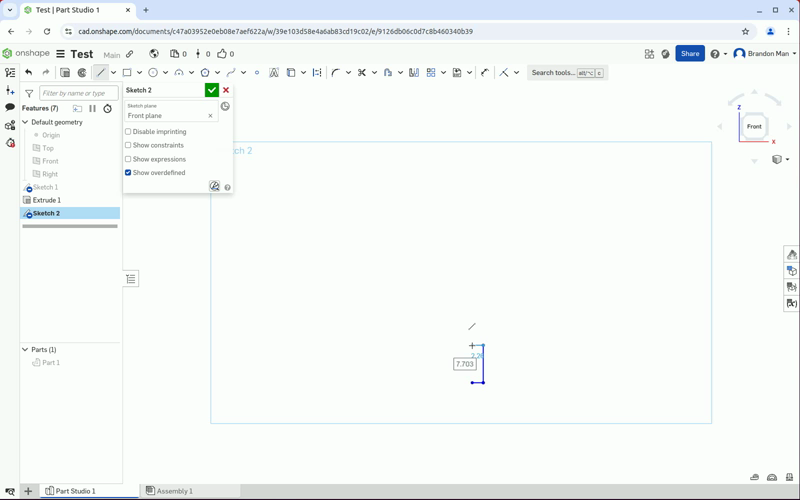
mouse_move(502, 345)
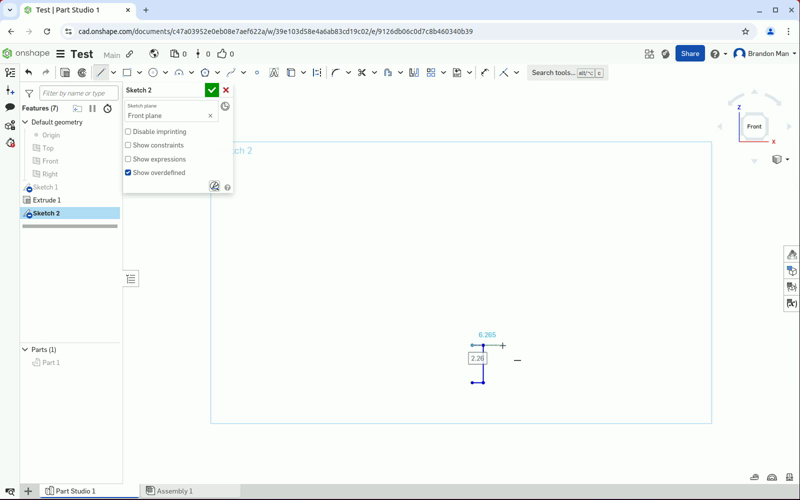
key_down(shift)
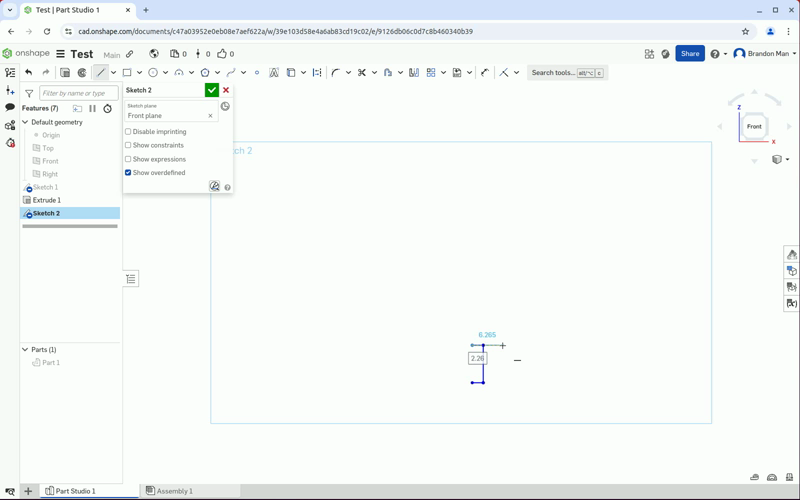
mouse_move(472, 382)
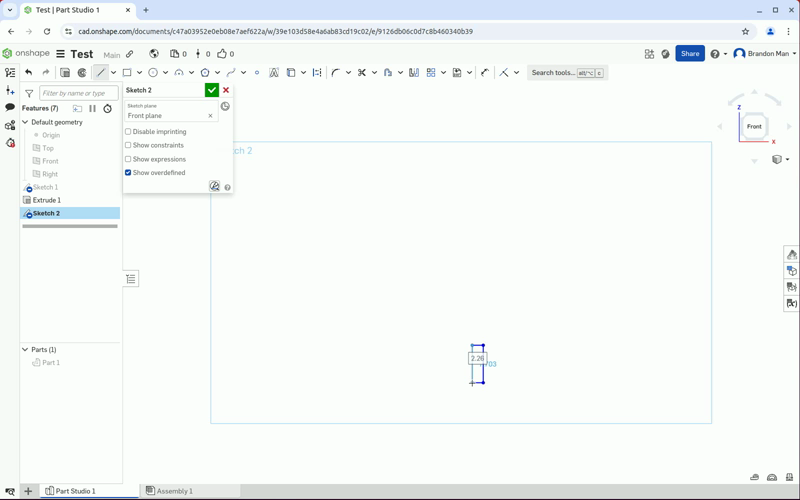
key_up(shift)
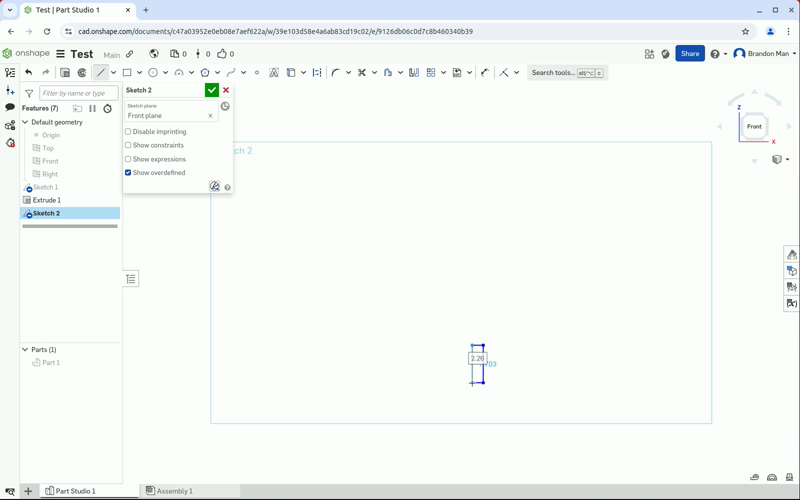
click(472, 382)
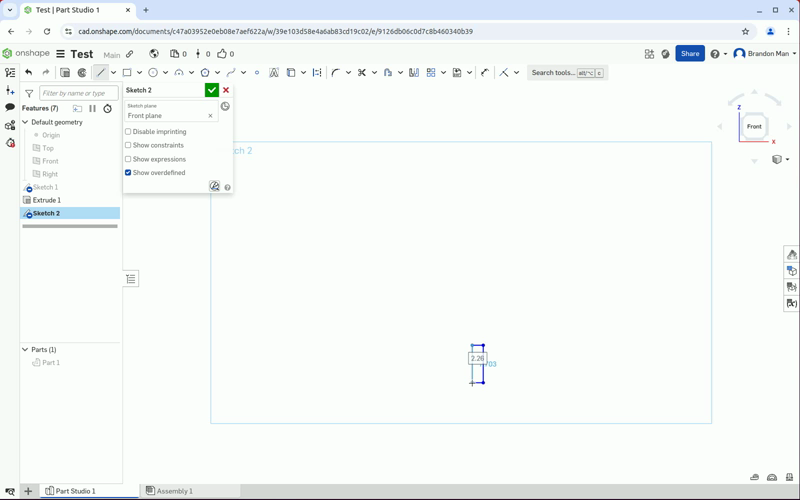
key(esc)
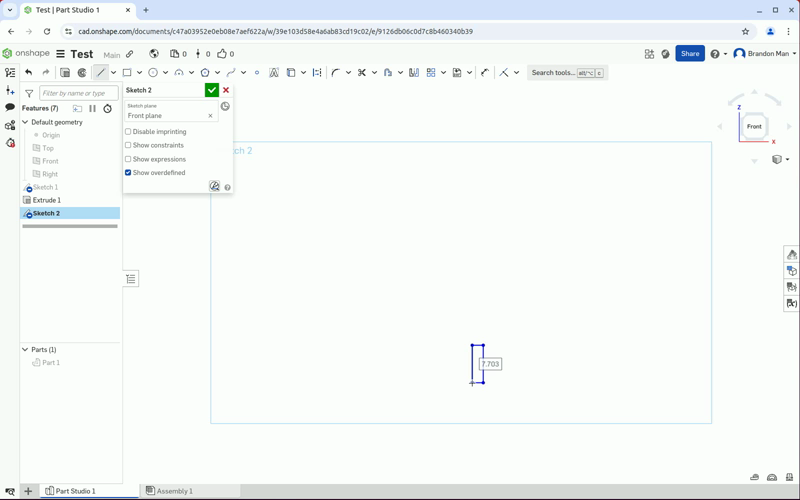
mouse_move(474, 364)
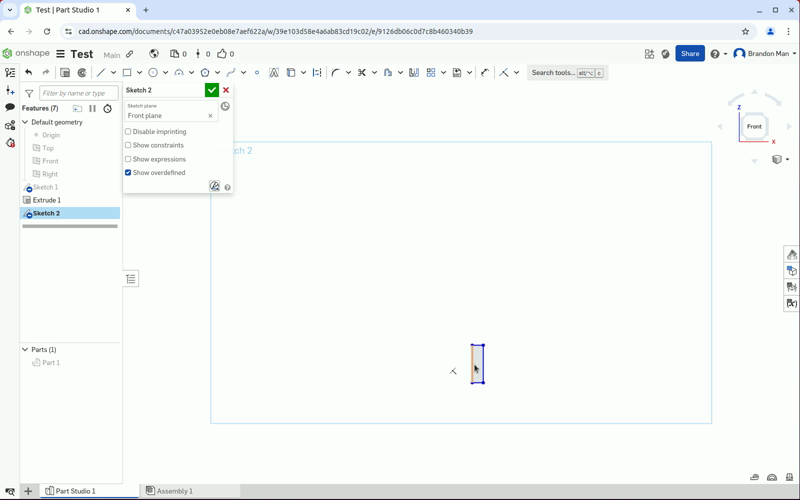
scroll(6)
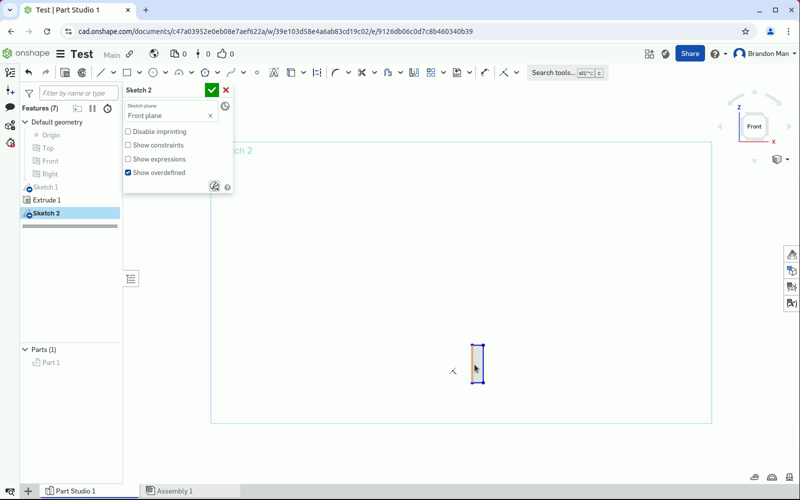
scroll(6)
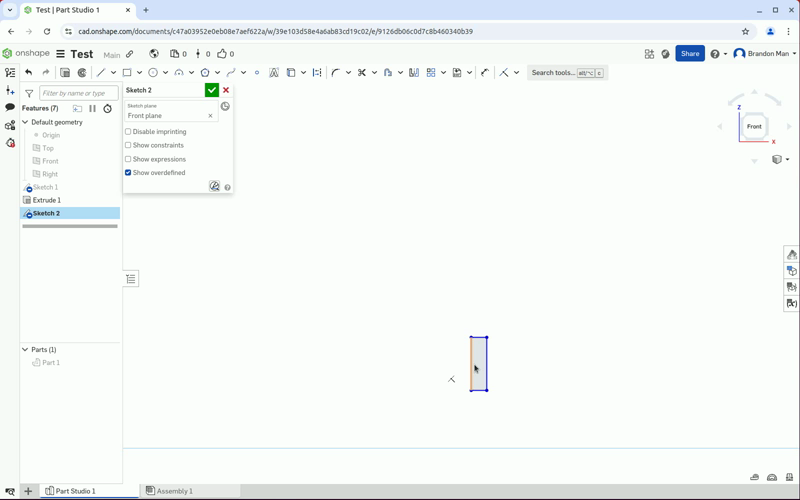
scroll(6)
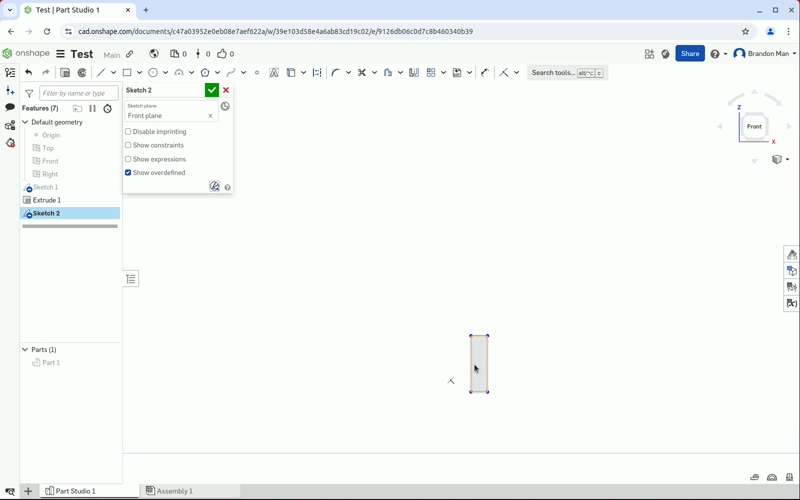
scroll(6)
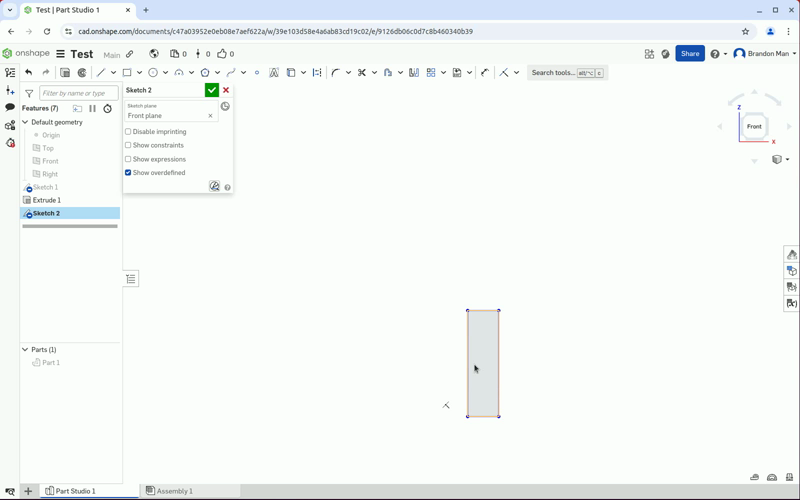
scroll(6)
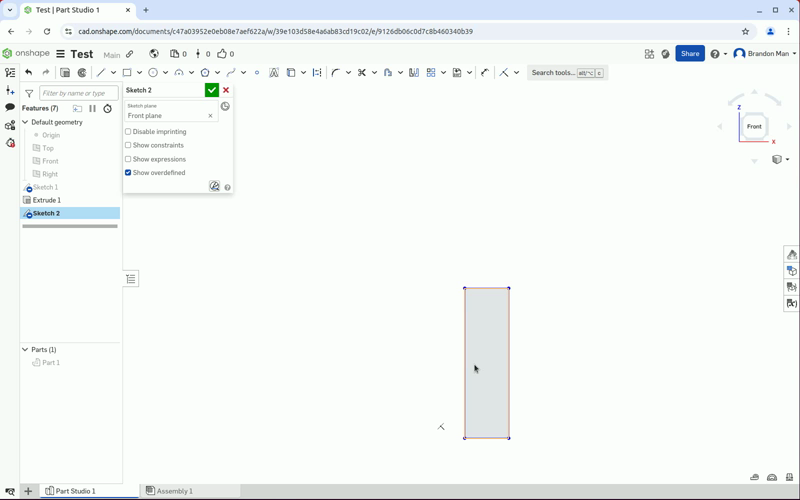
scroll(6)
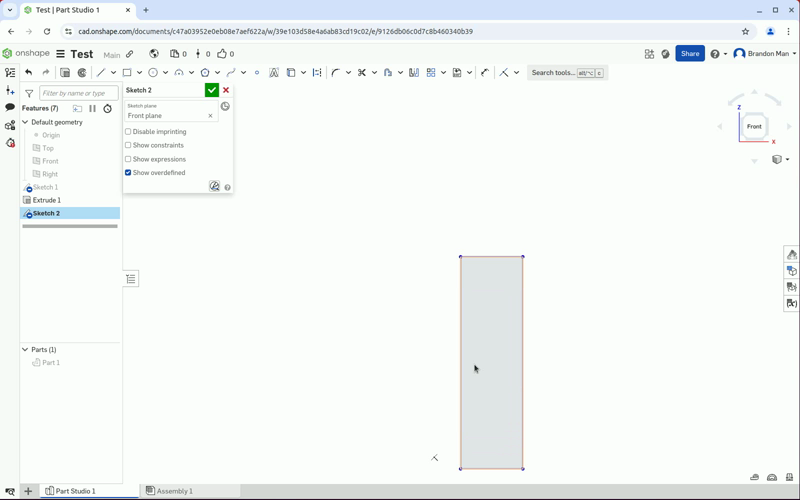
scroll(6)
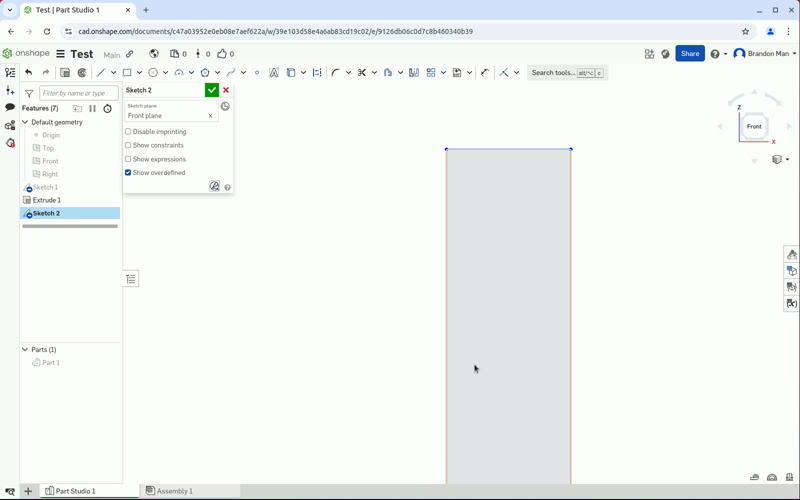
click(474, 364)
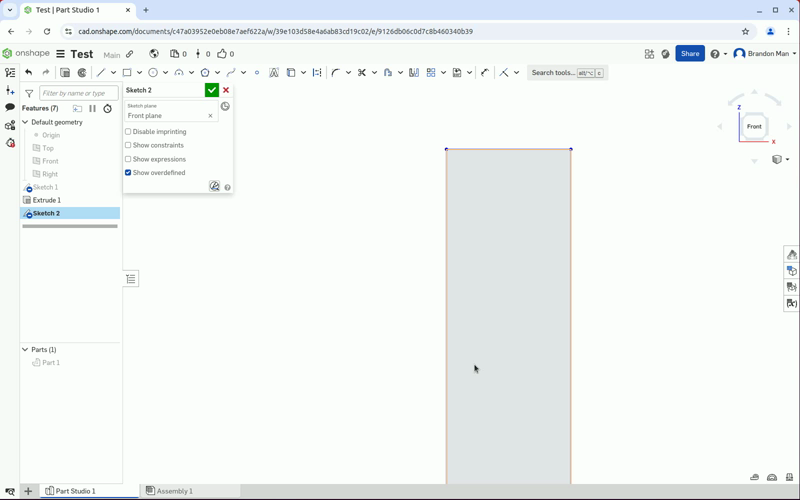
scroll(-6)
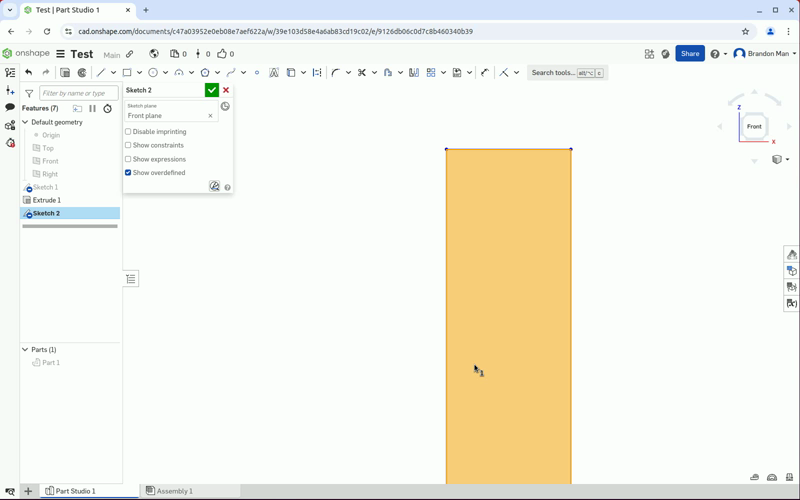
scroll(-6)
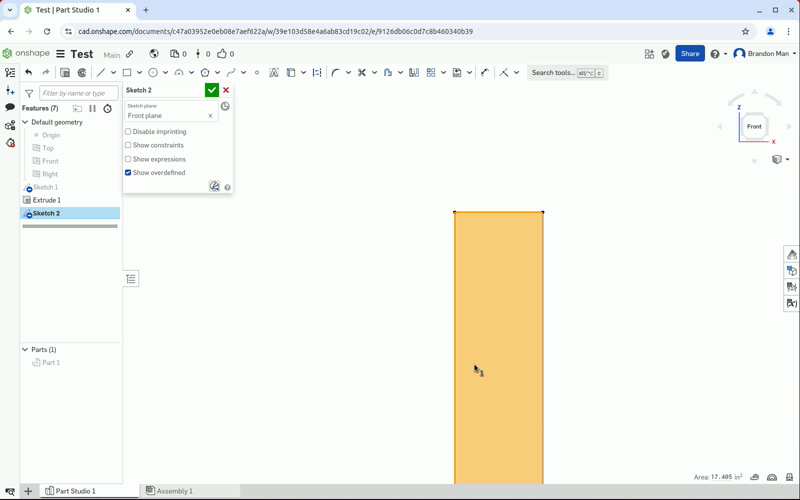
scroll(-6)
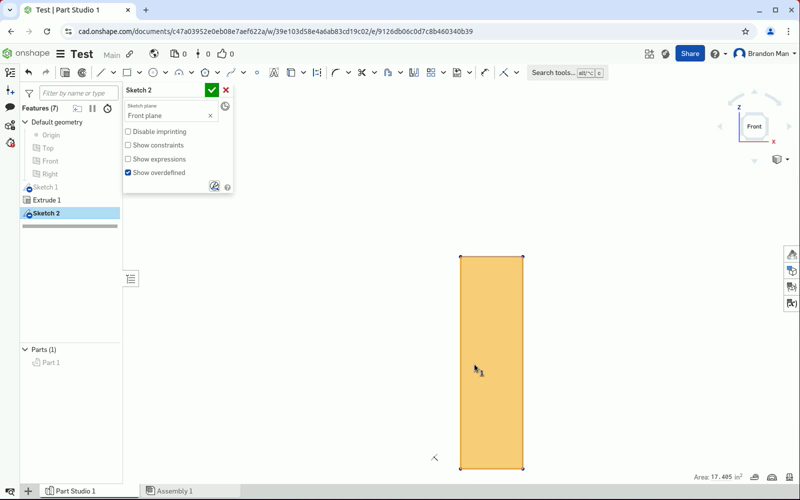
scroll(-6)
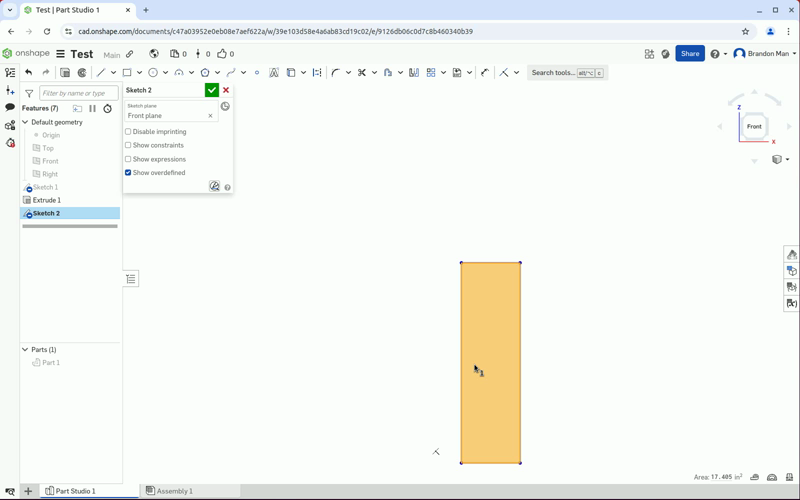
scroll(-6)
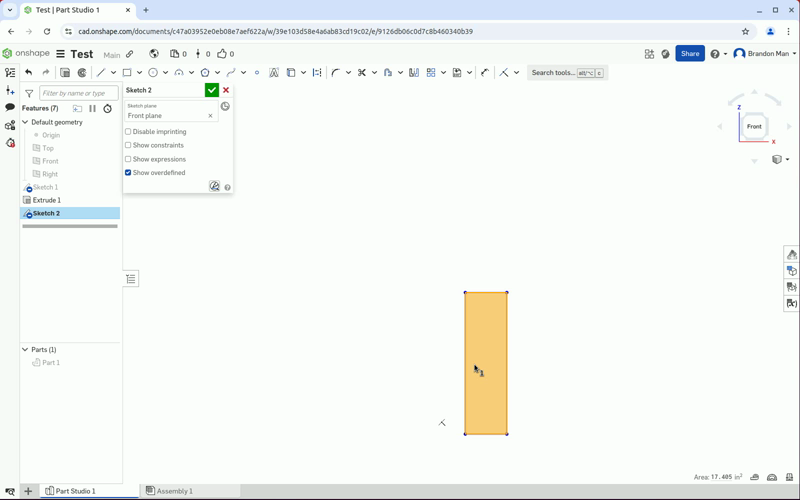
scroll(-6)
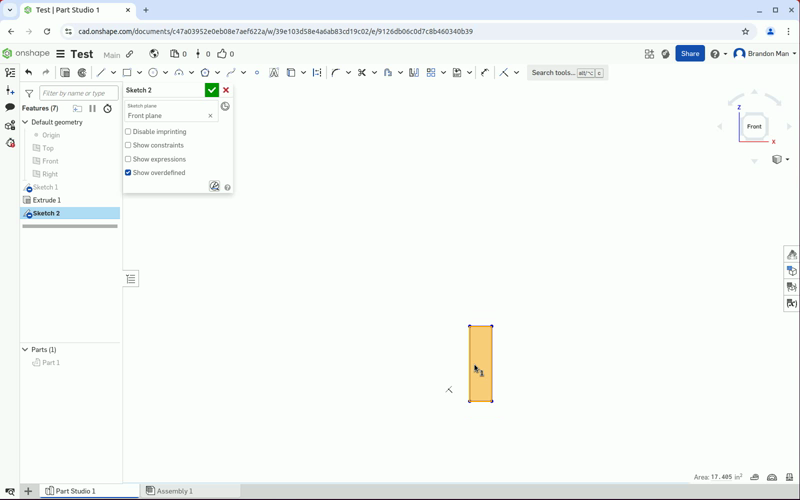
scroll(-6)
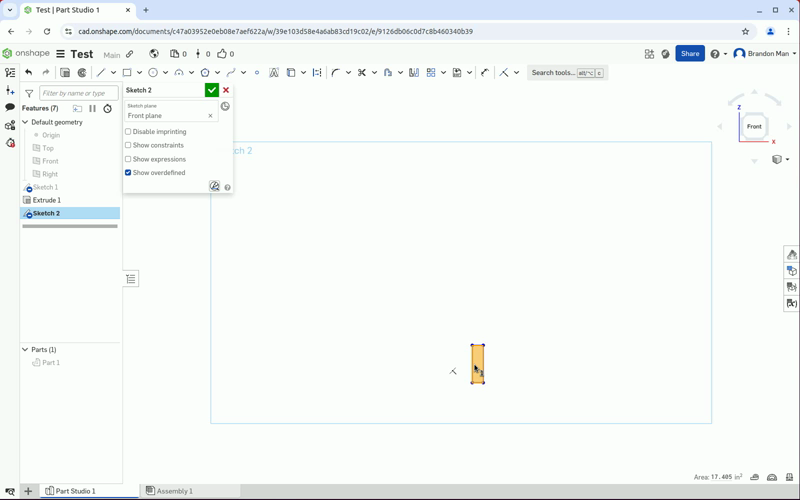
mouse_move(73, 352)
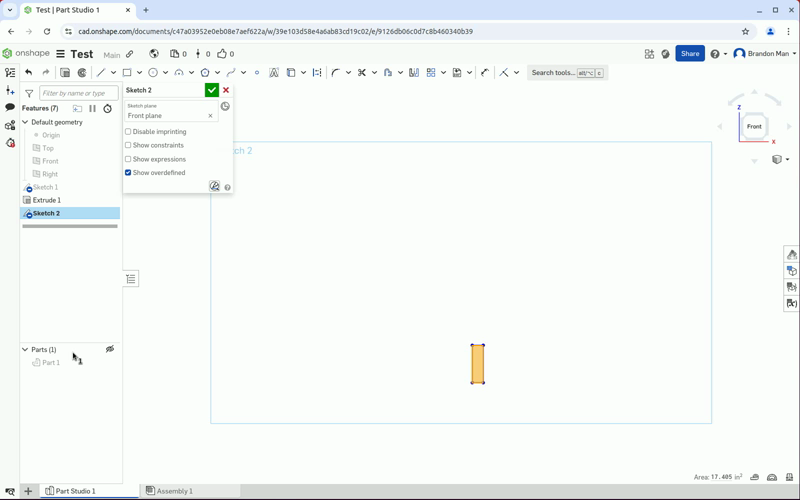
key(shift+y)
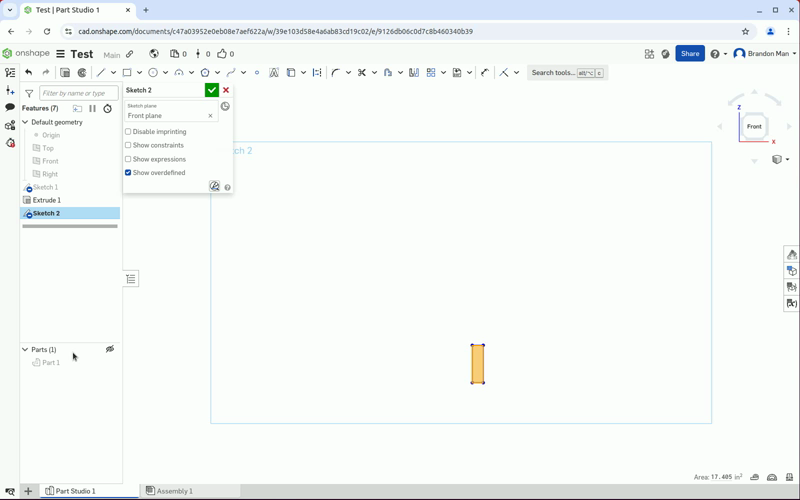
key(shift+e)
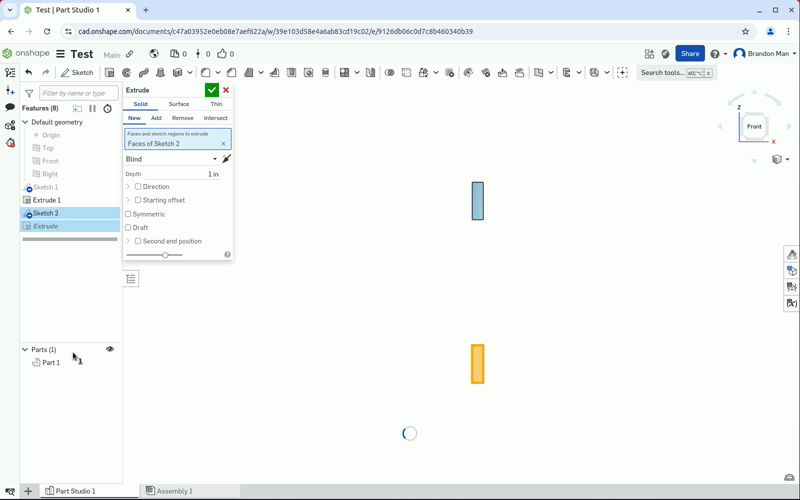
mouse_move(143, 106)
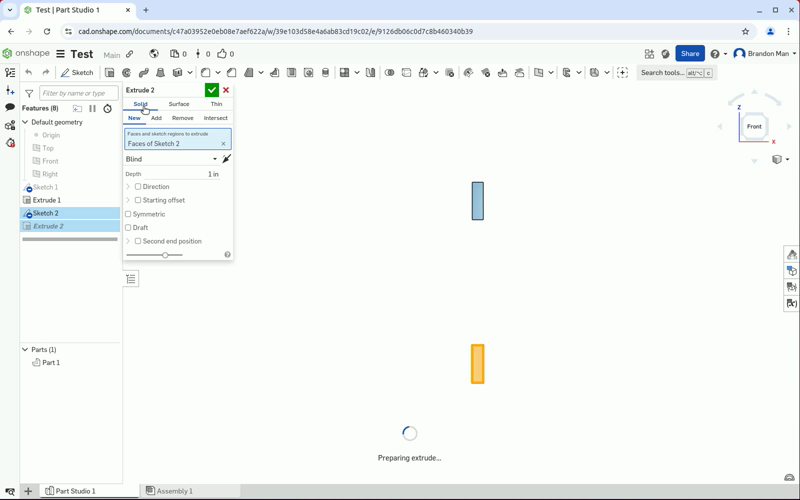
click(143, 106)
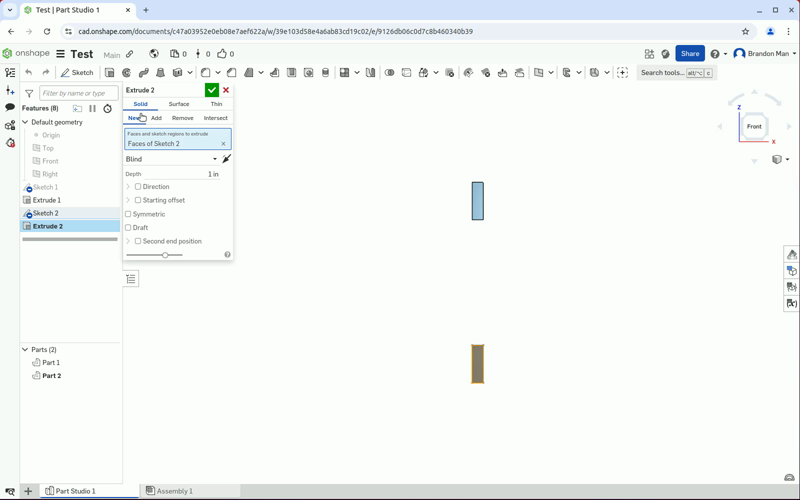
mouse_move(137, 120)
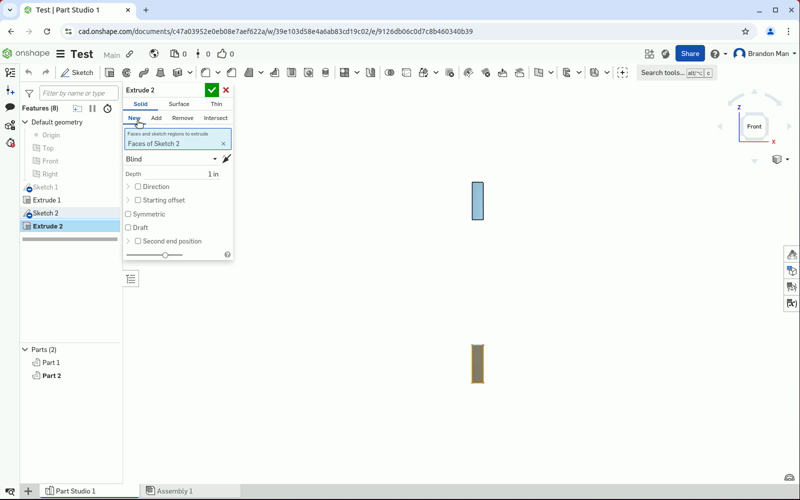
click(137, 120)
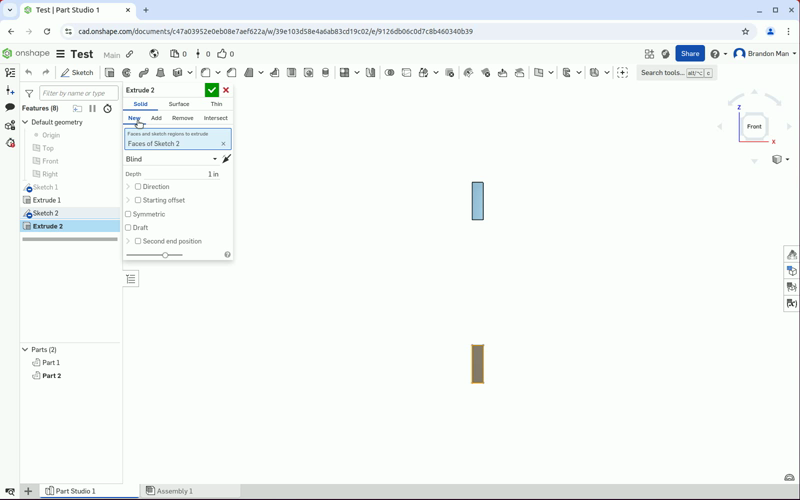
key(tab, 4)
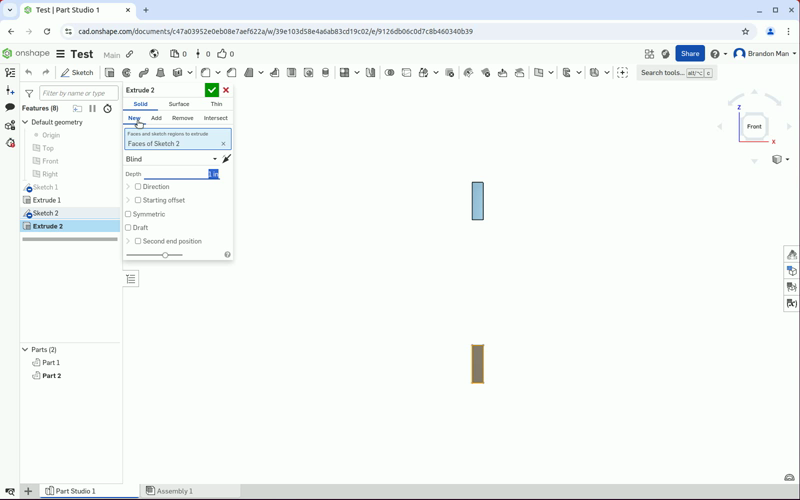
text(0.481)
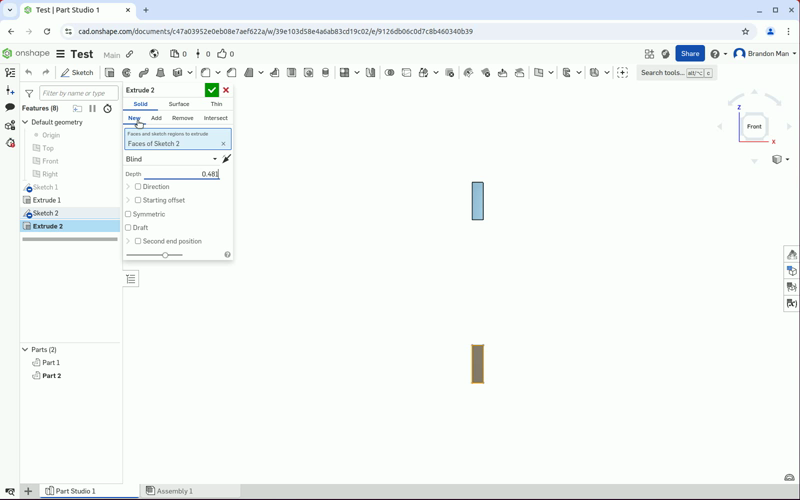
key(enter)
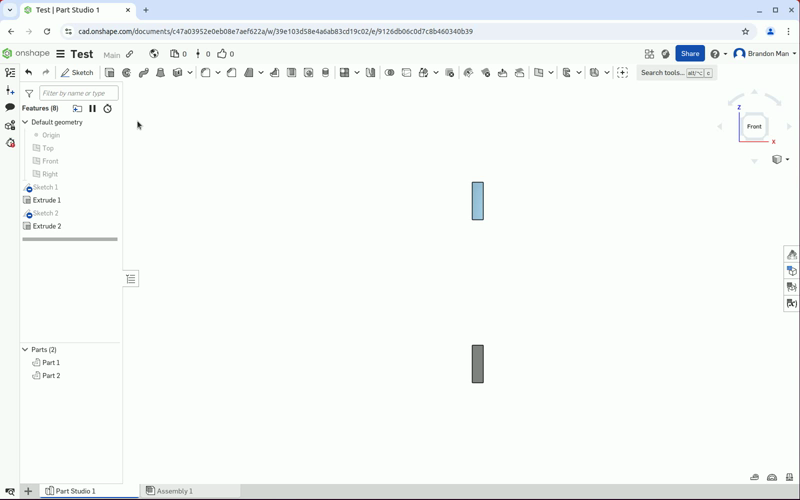
key(shift+h)
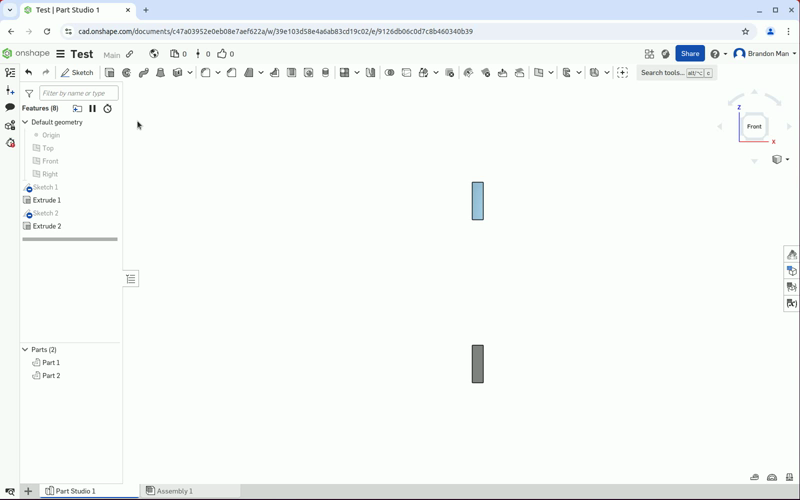
key(shift+h)
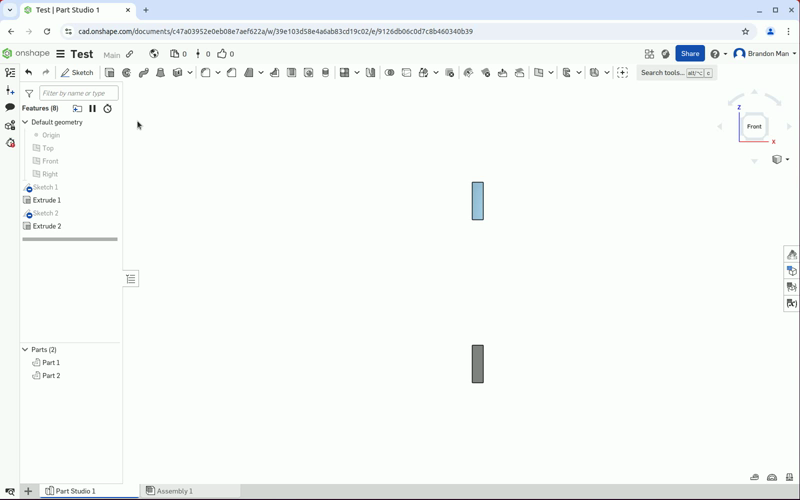
mouse_move(73, 189)
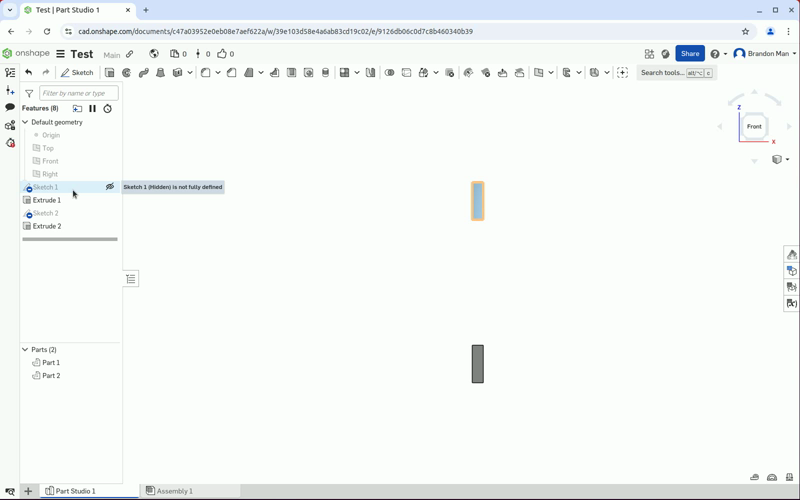
click(73, 189)
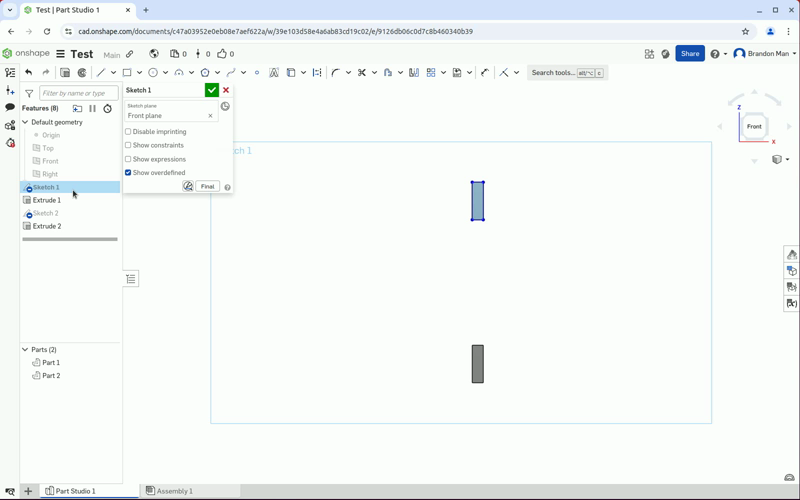
mouse_move(229, 92)
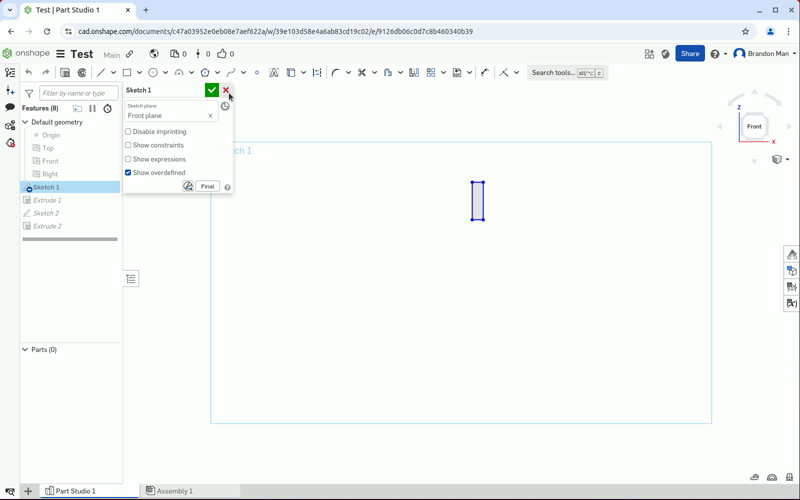
click(229, 92)
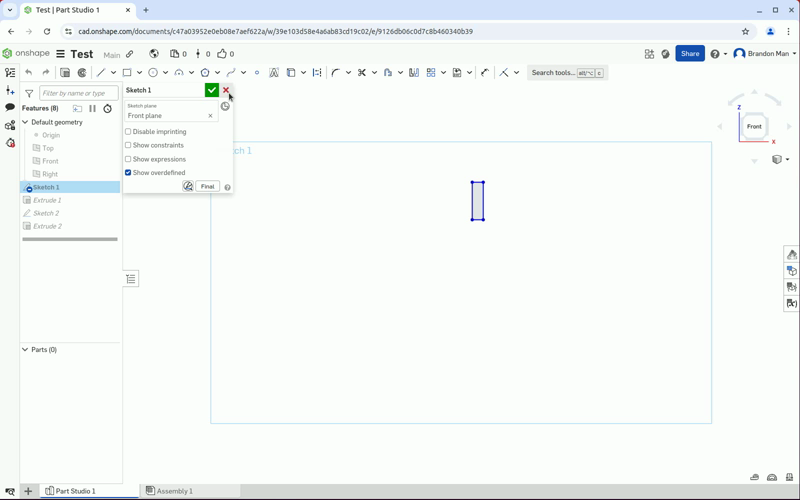
key(shift+s)
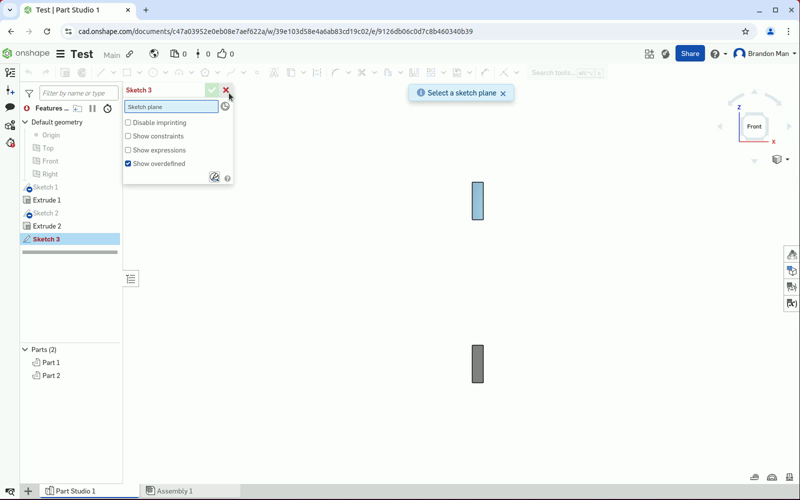
mouse_move(73, 163)
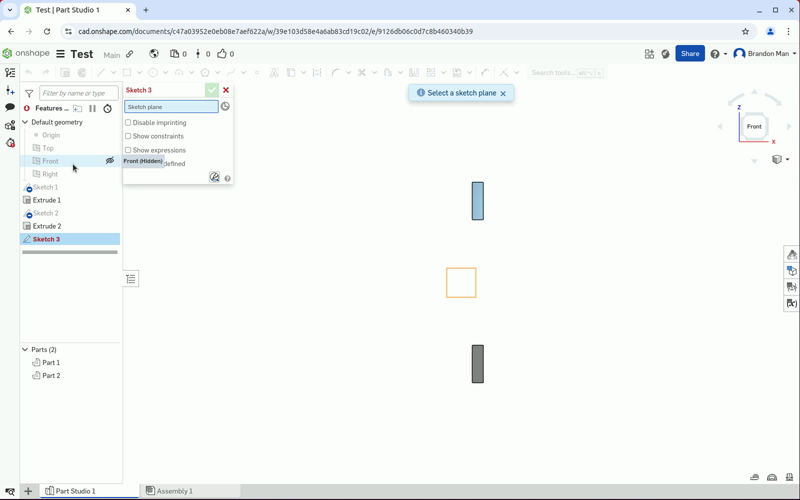
click(73, 163)
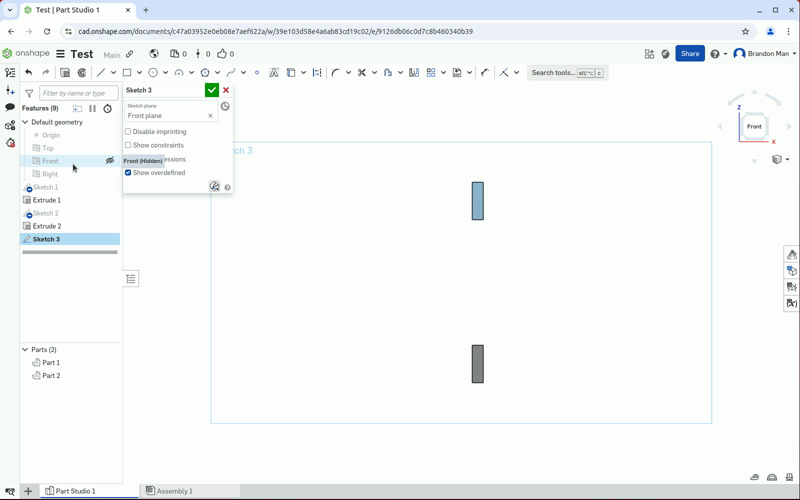
mouse_move(73, 352)
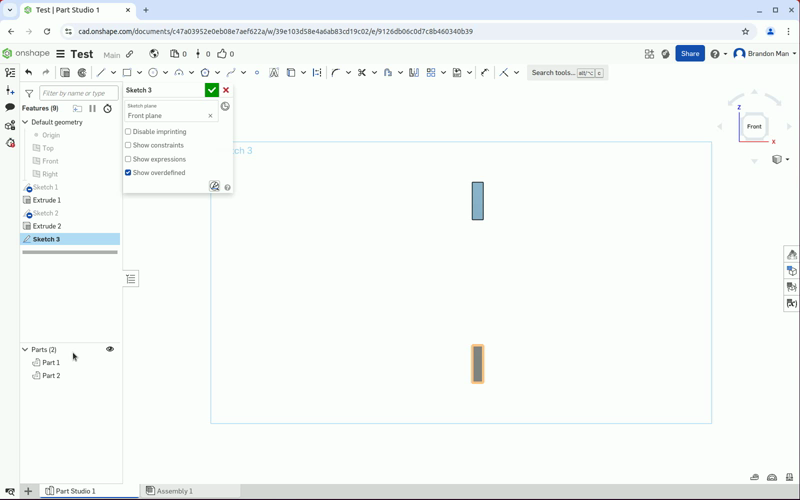
key(y)
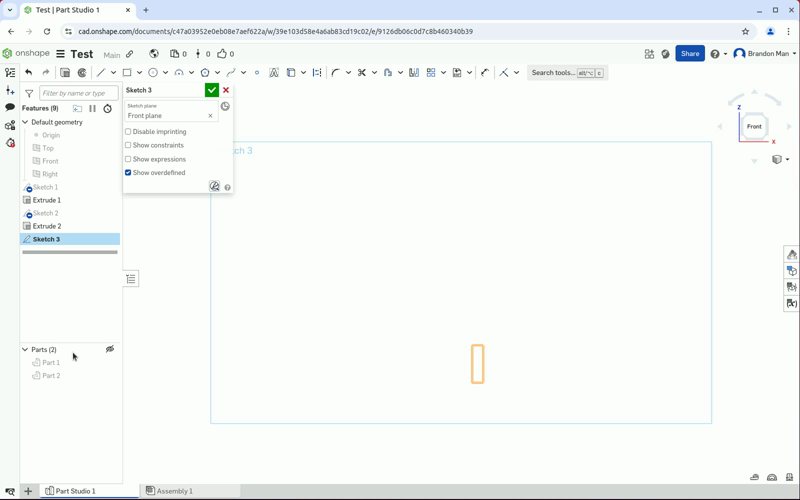
key(l)
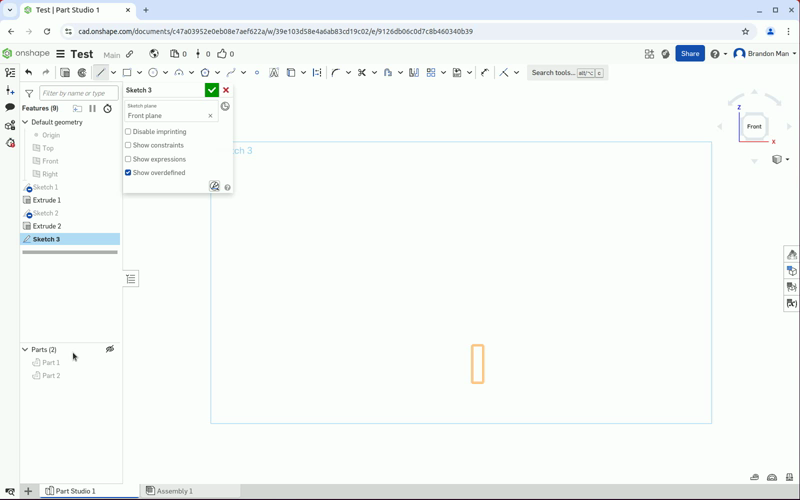
key_down(shift)
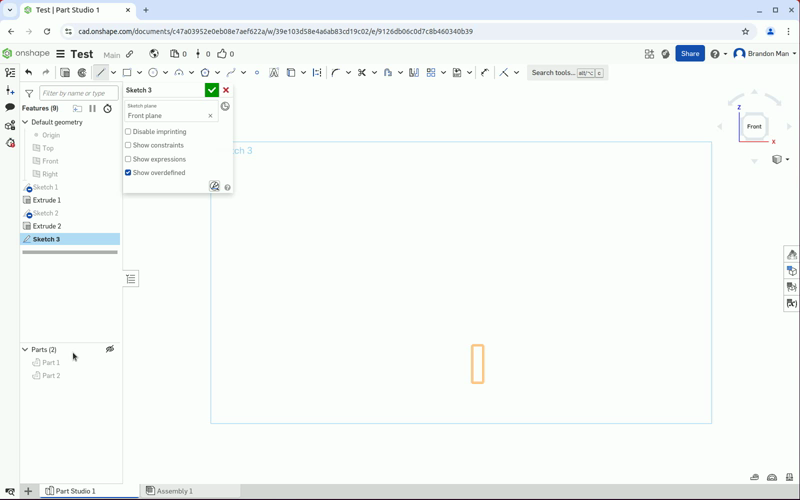
mouse_move(438, 395)
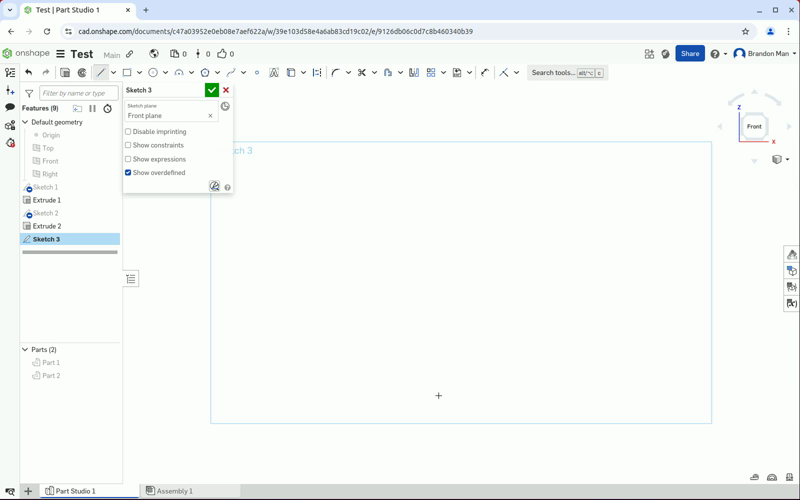
click(438, 395)
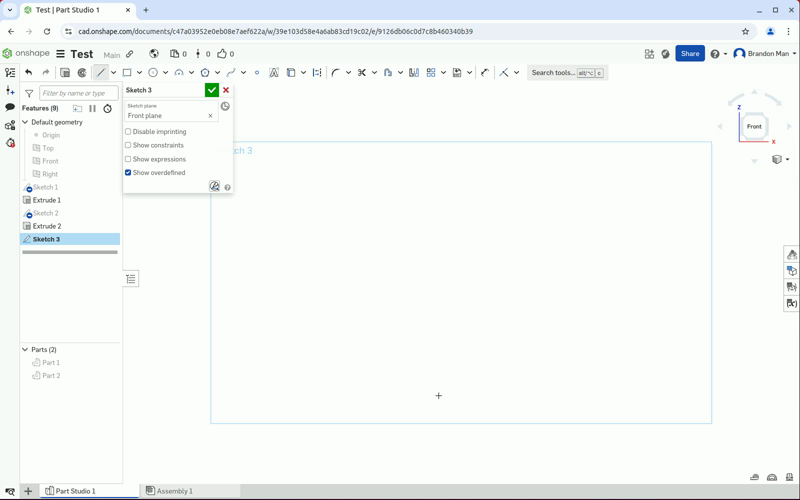
key_up(shift)
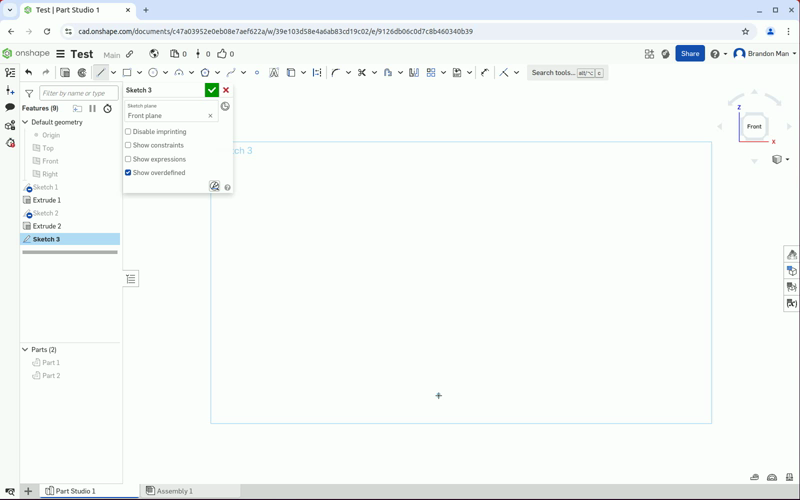
key_down(shift)
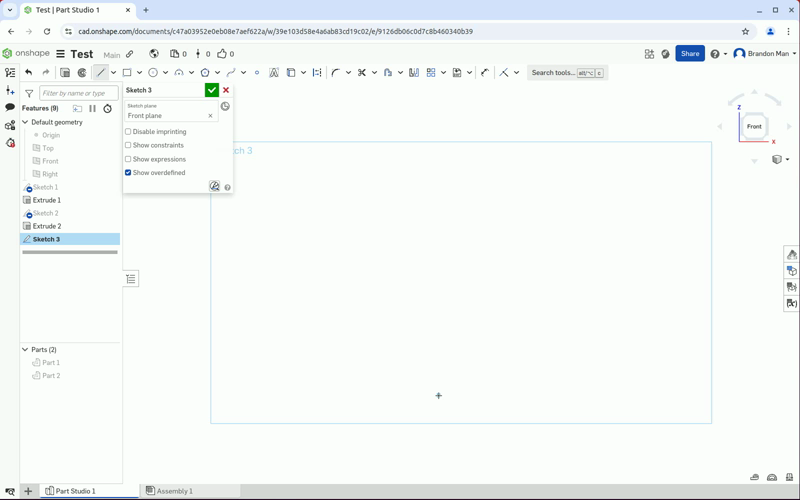
mouse_move(468, 395)
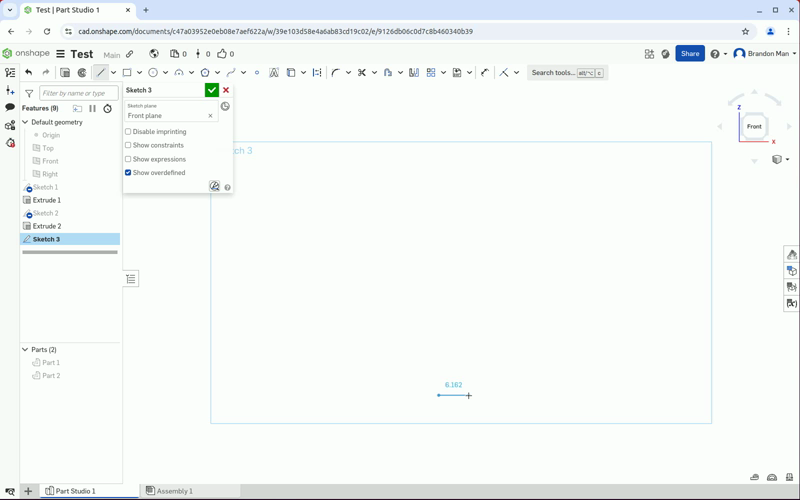
mouse_move(483, 395)
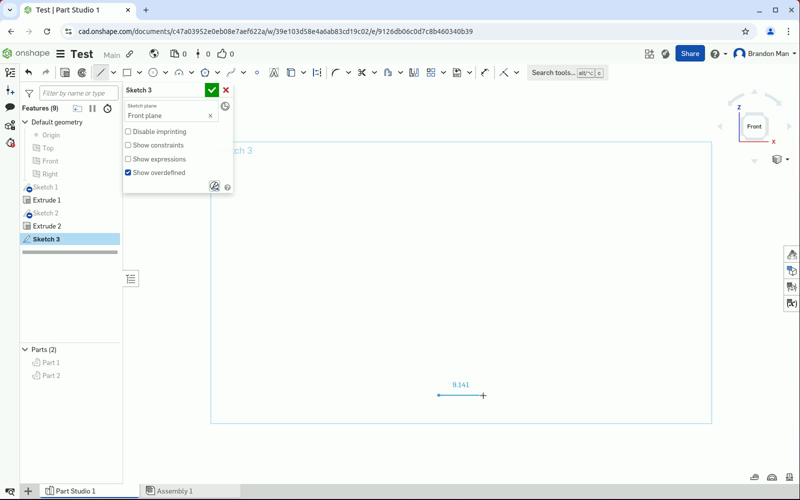
click(483, 395)
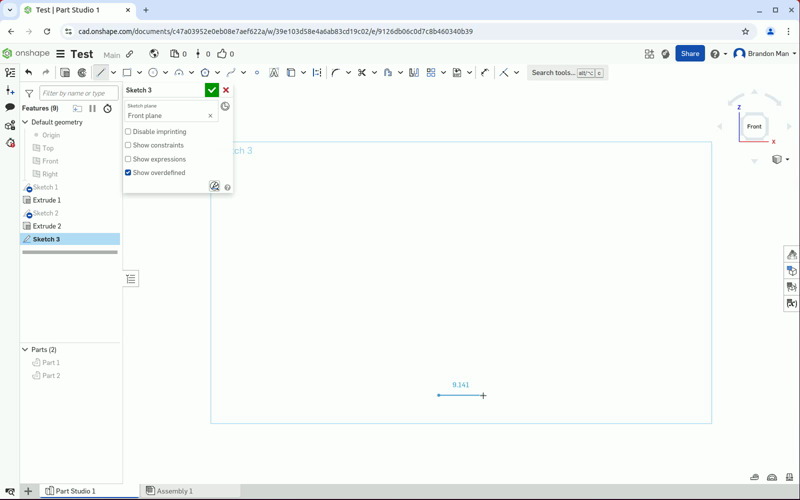
key_up(shift)
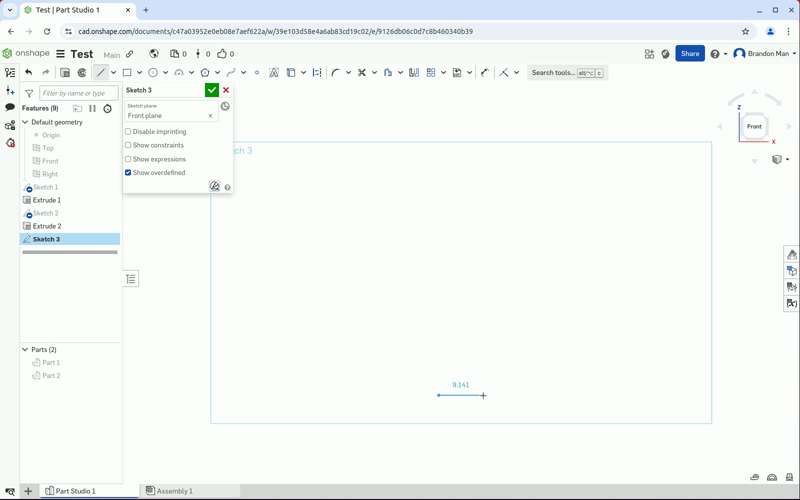
key_down(shift)
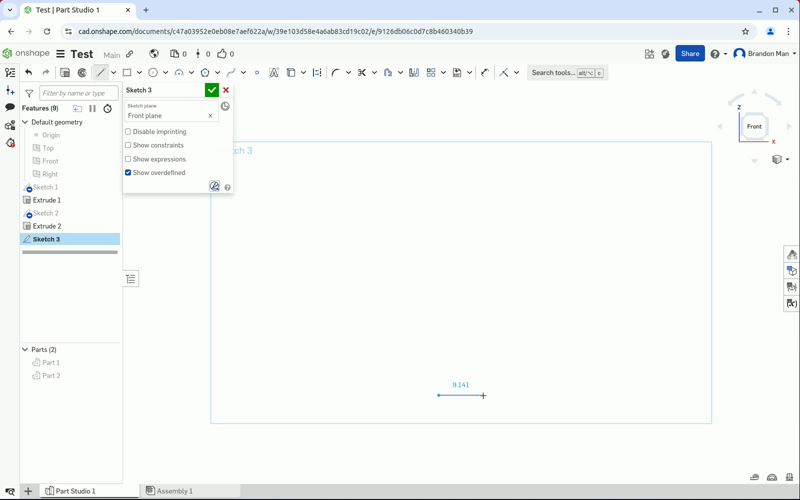
mouse_move(513, 395)
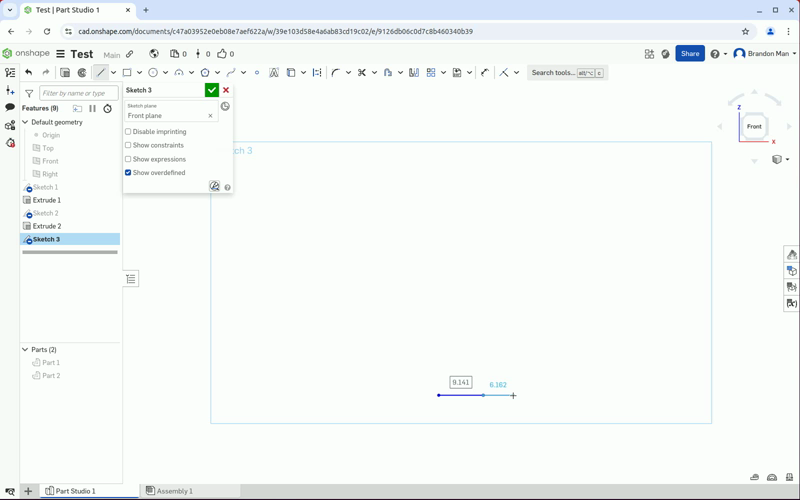
mouse_move(483, 381)
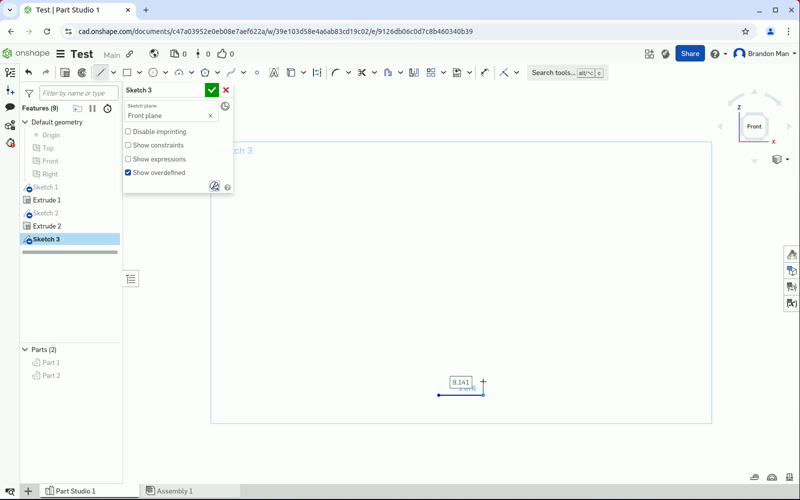
click(483, 381)
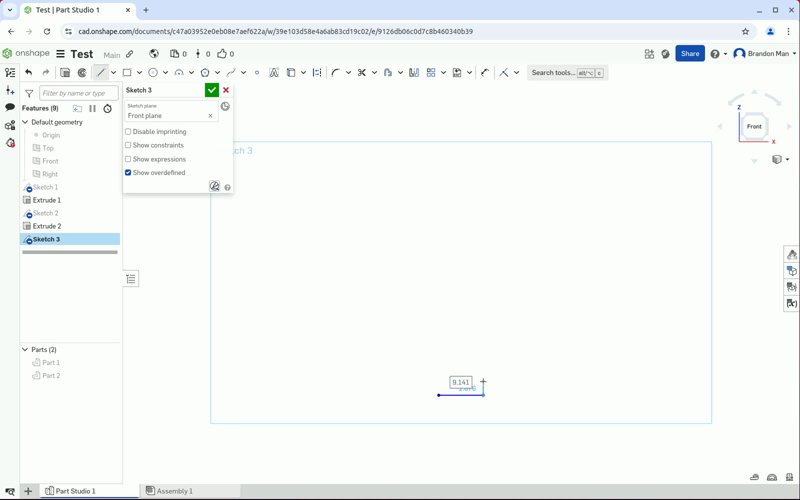
key_up(shift)
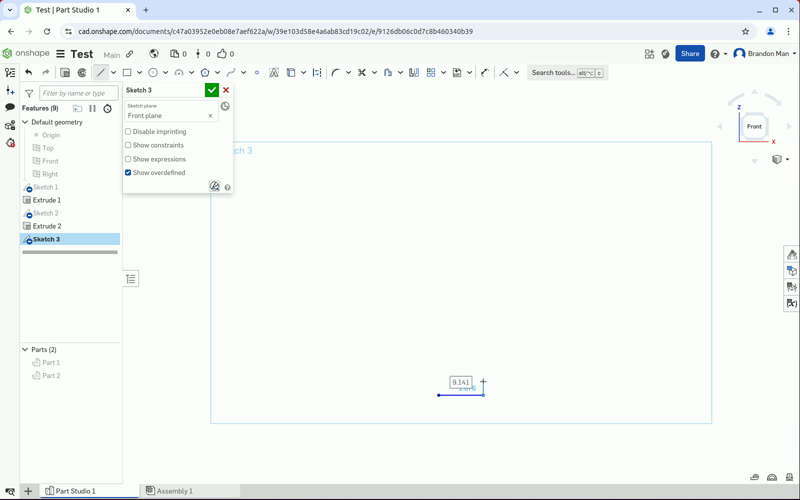
key_down(shift)
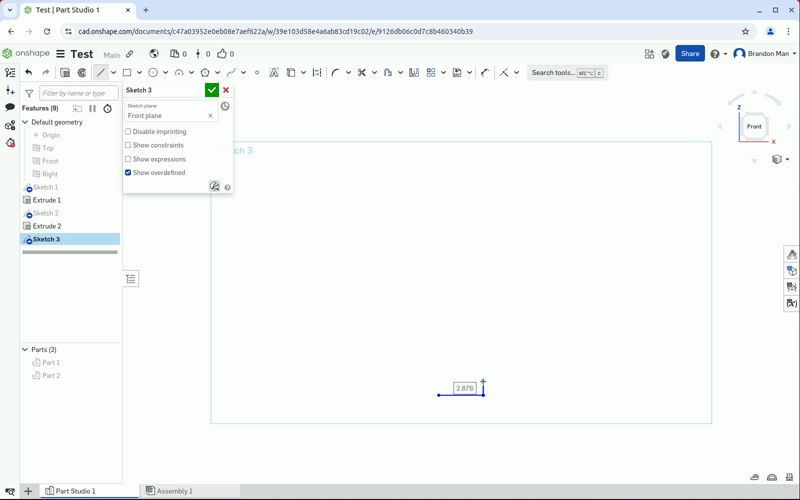
mouse_move(513, 381)
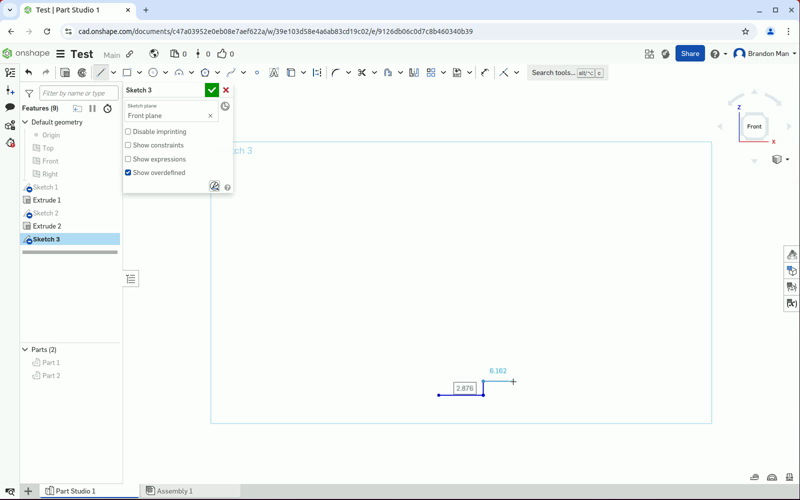
mouse_move(474, 381)
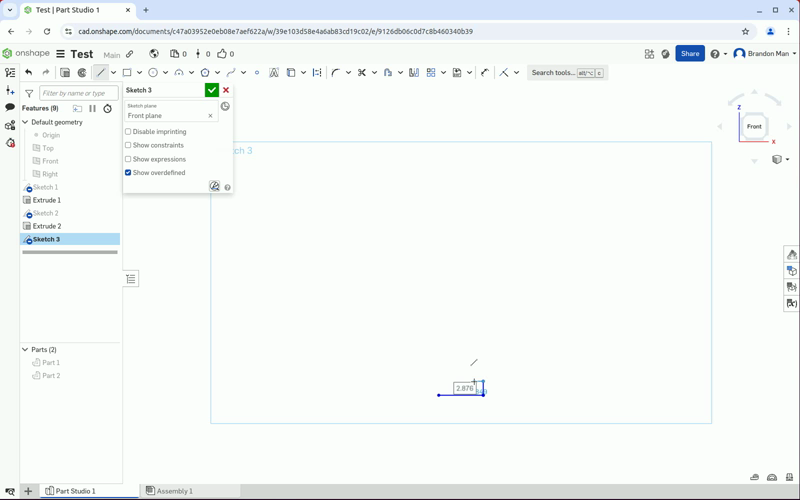
click(474, 381)
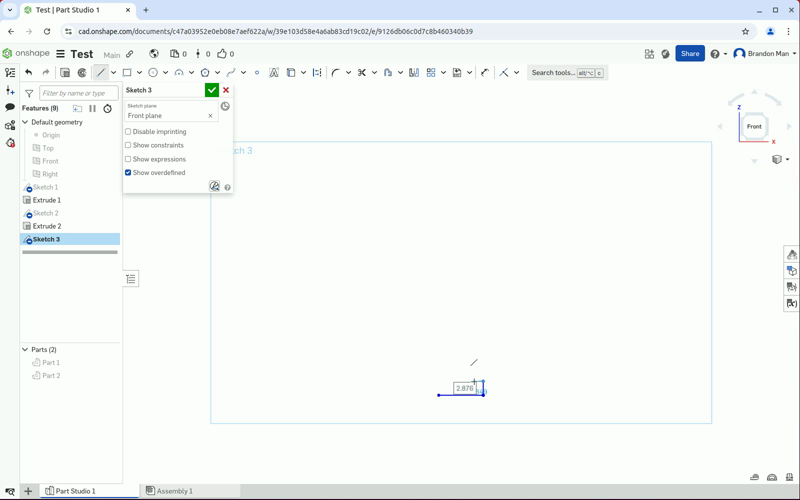
key_up(shift)
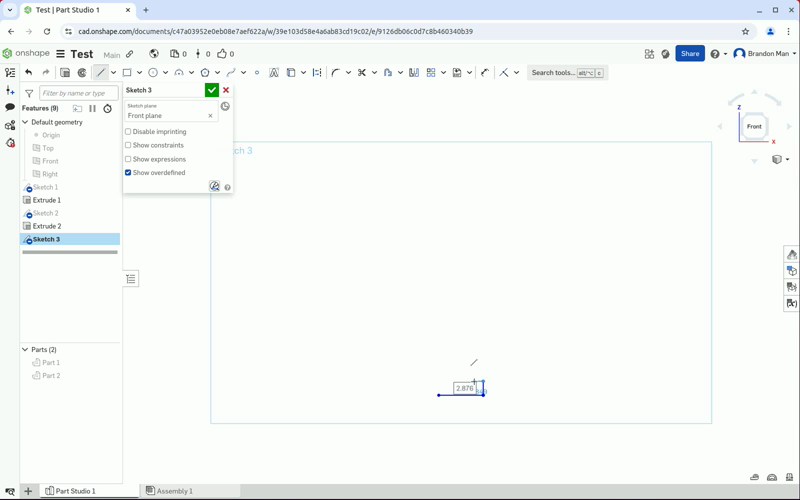
key_down(shift)
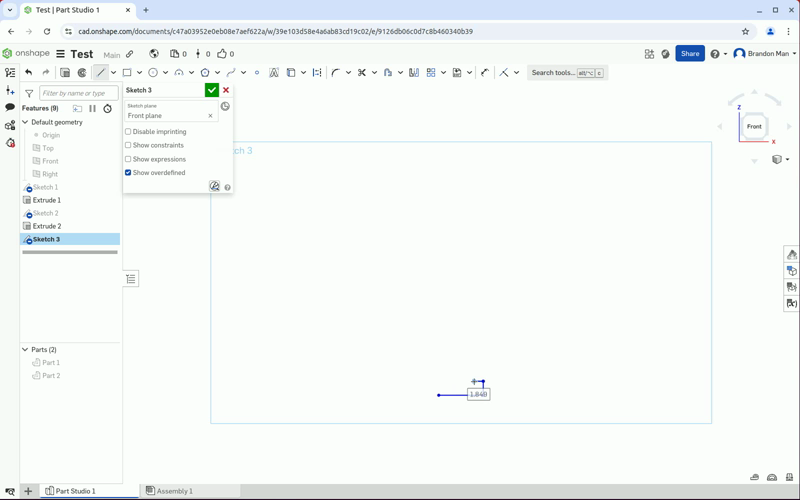
mouse_move(504, 381)
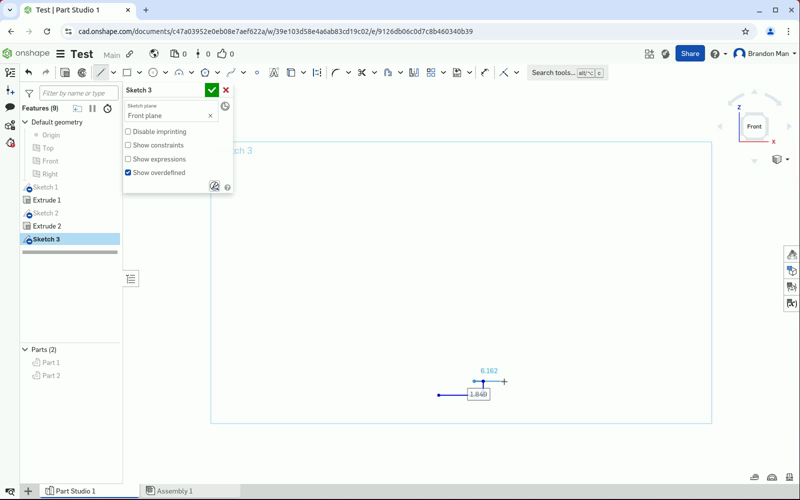
mouse_move(474, 345)
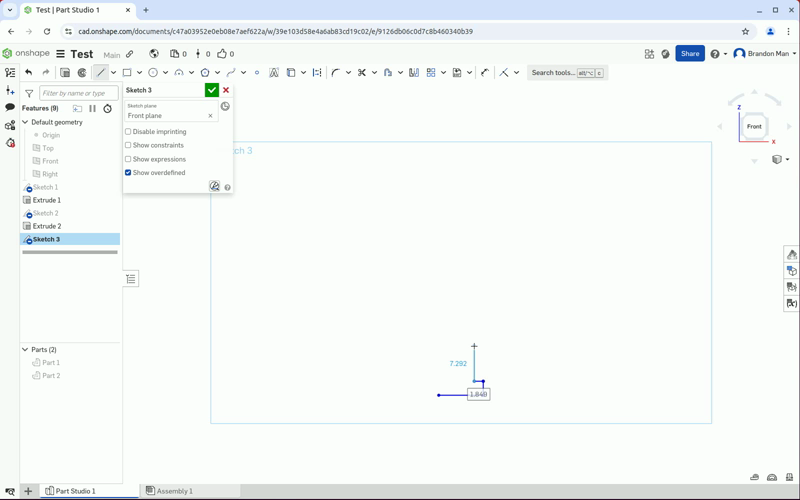
click(474, 345)
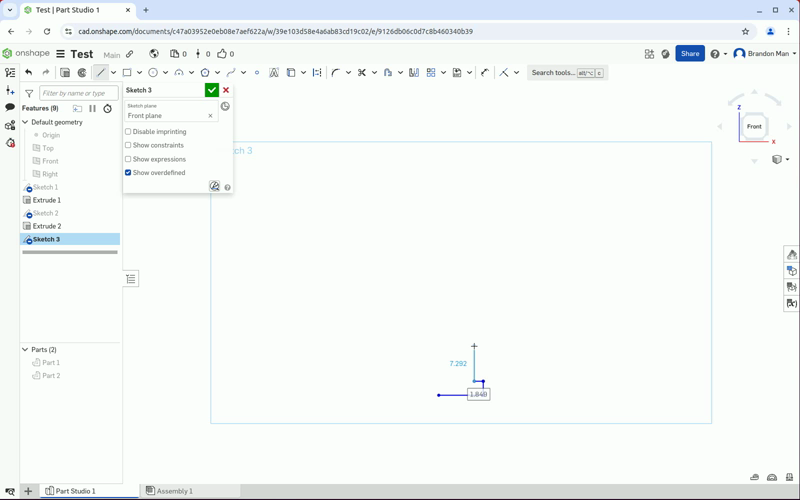
key_up(shift)
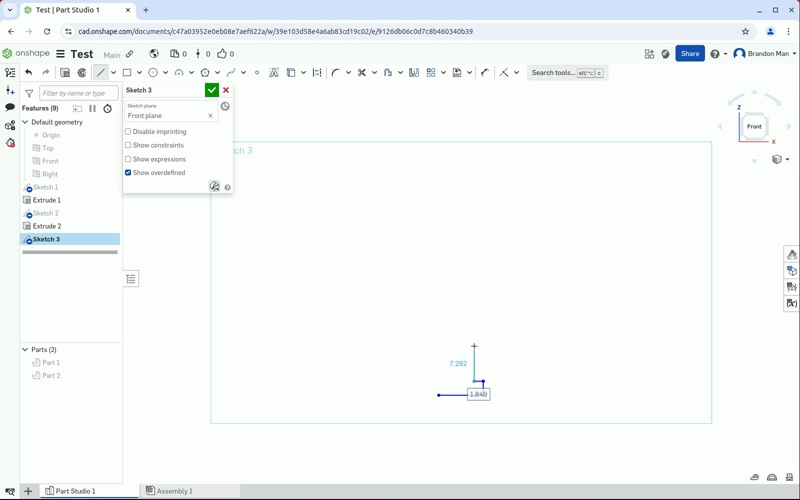
key_down(shift)
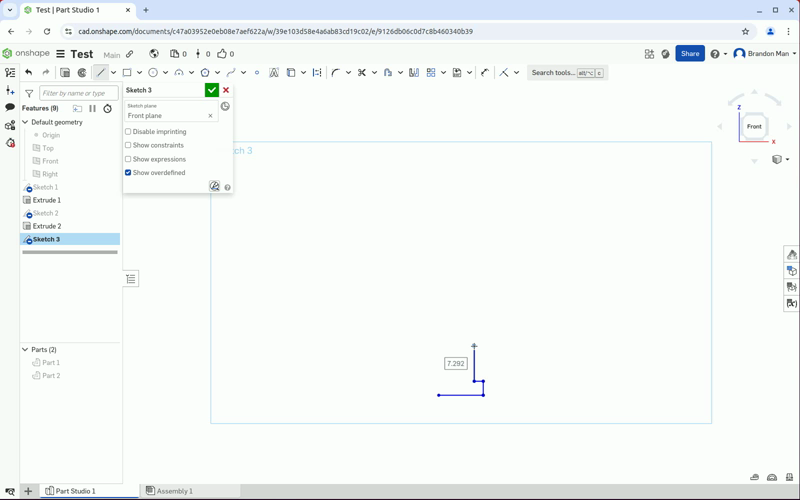
mouse_move(504, 345)
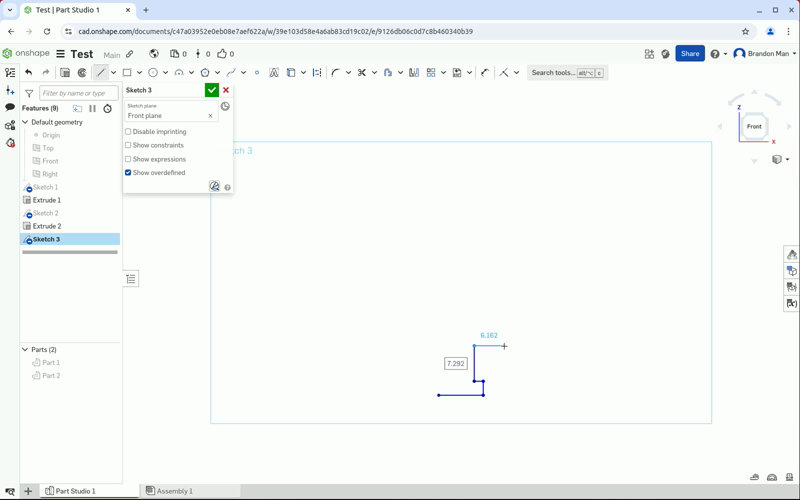
mouse_move(483, 345)
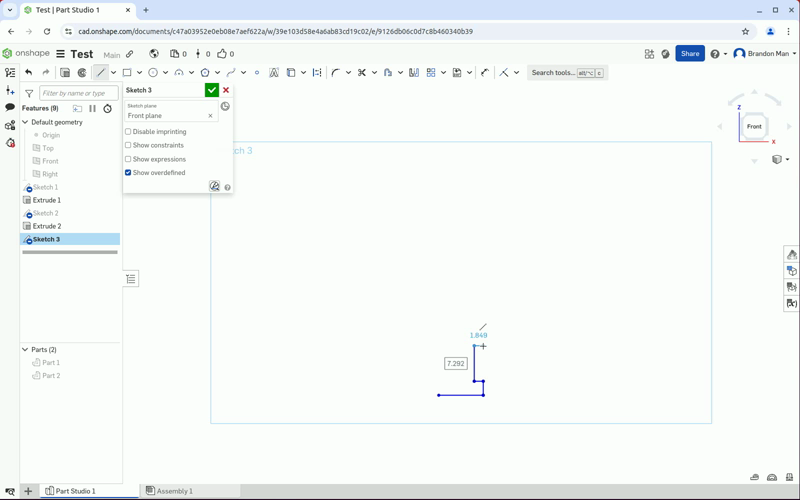
click(483, 345)
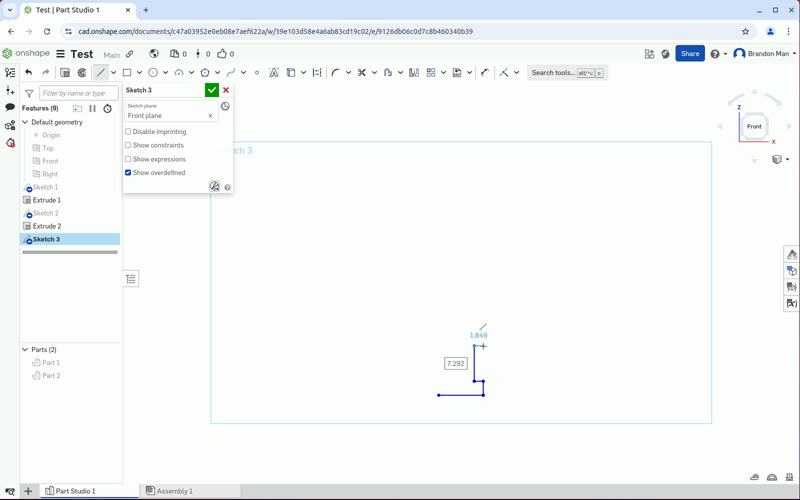
key_up(shift)
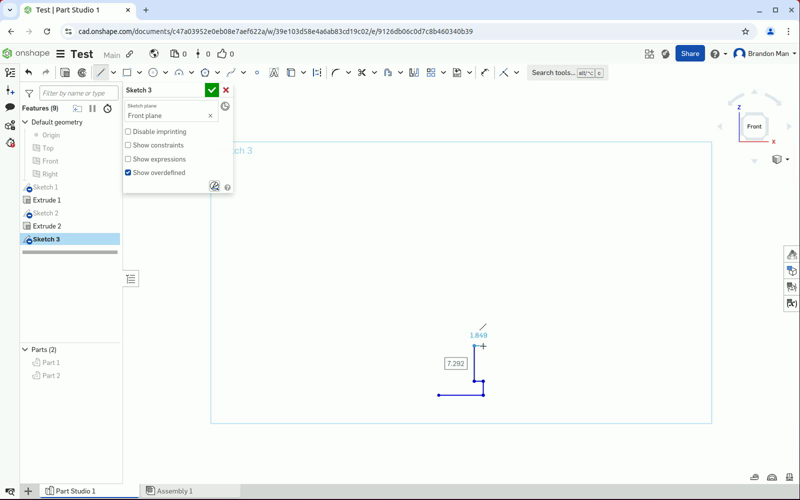
key_down(shift)
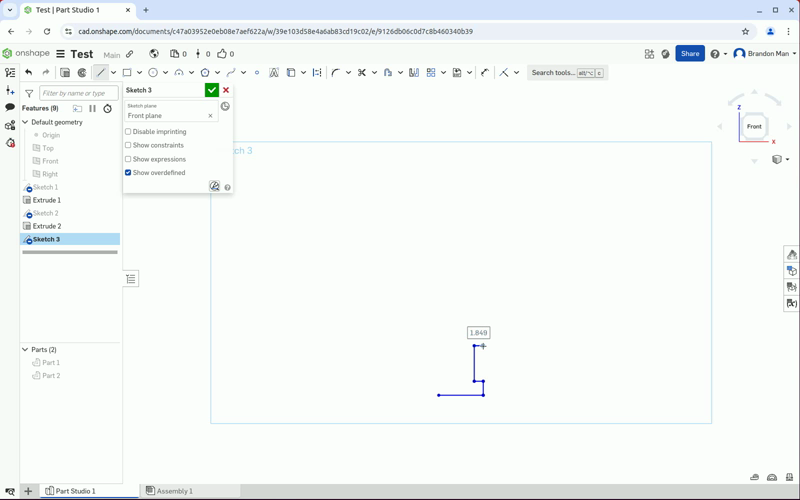
mouse_move(483, 221)
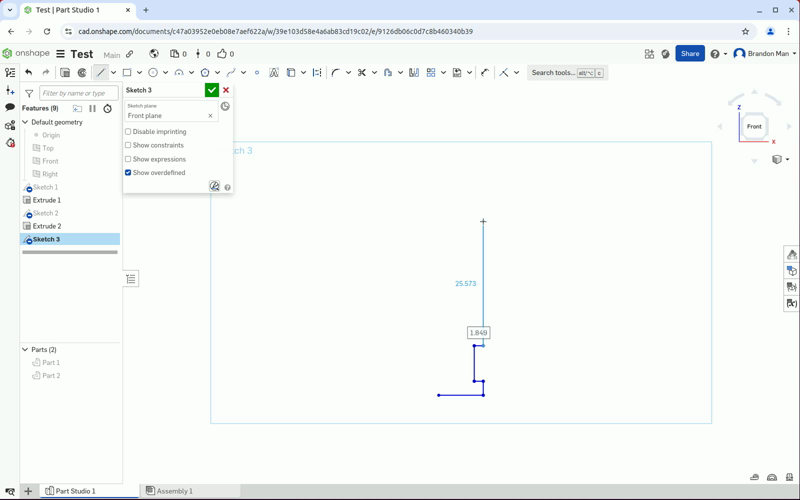
click(483, 221)
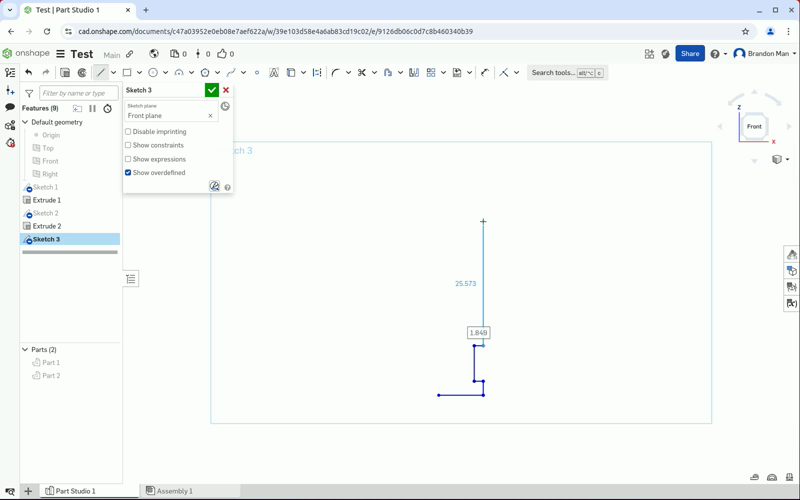
key_up(shift)
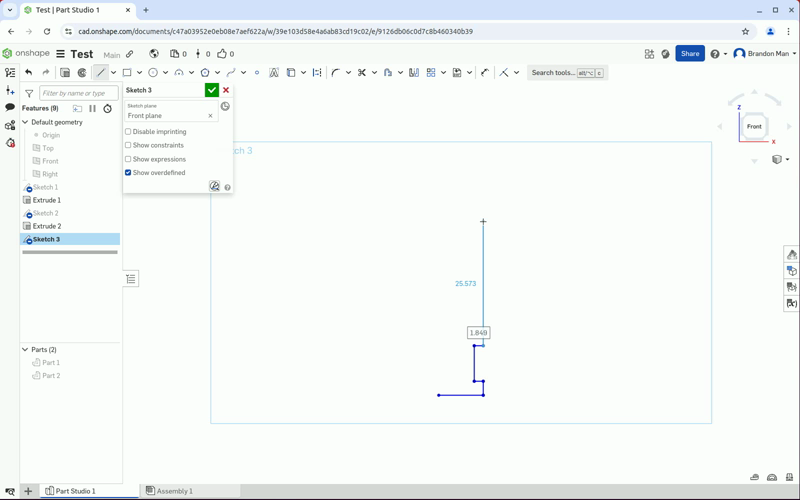
key_down(shift)
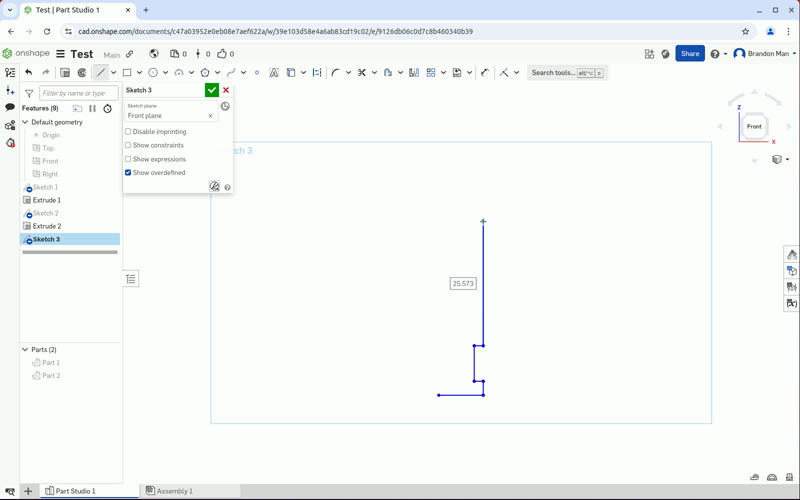
mouse_move(513, 221)
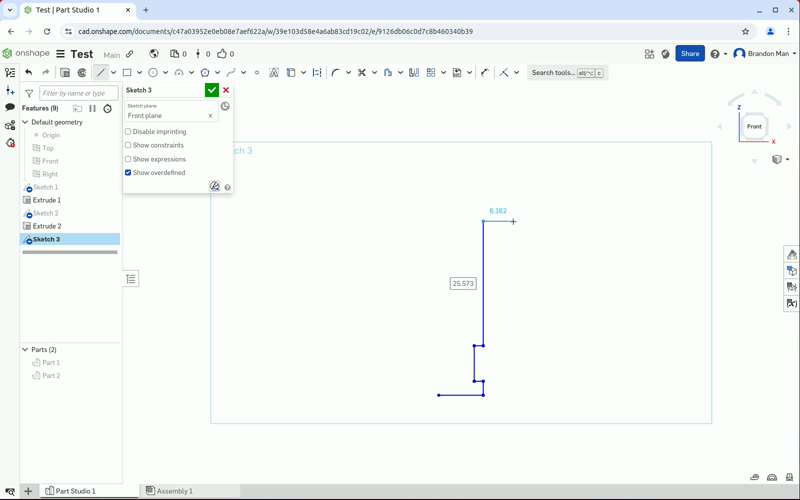
mouse_move(474, 221)
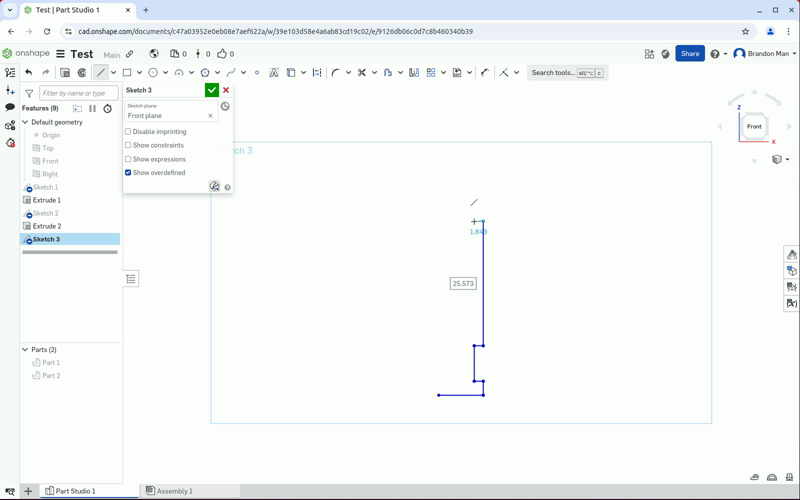
click(474, 221)
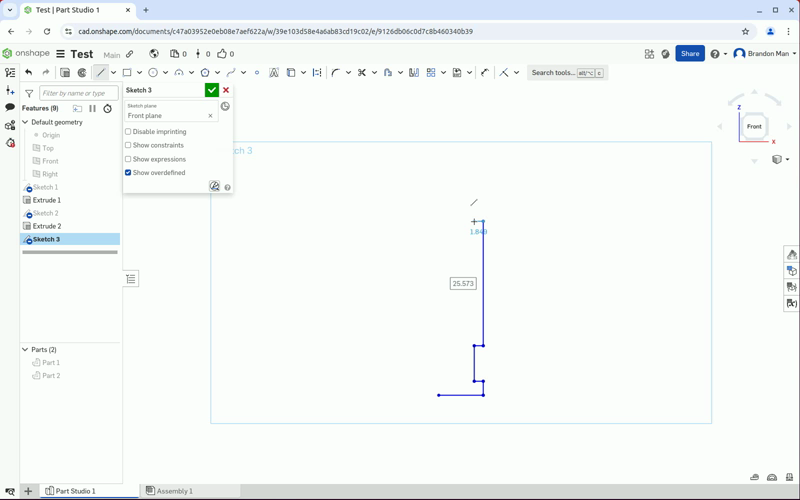
key_up(shift)
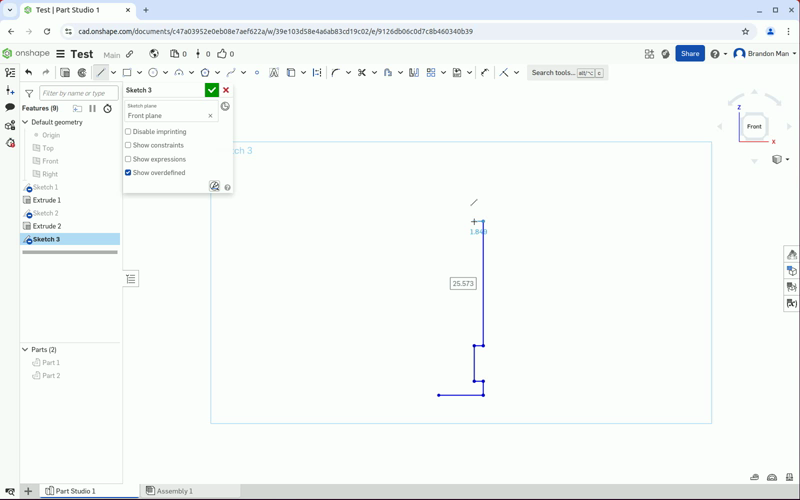
key_down(shift)
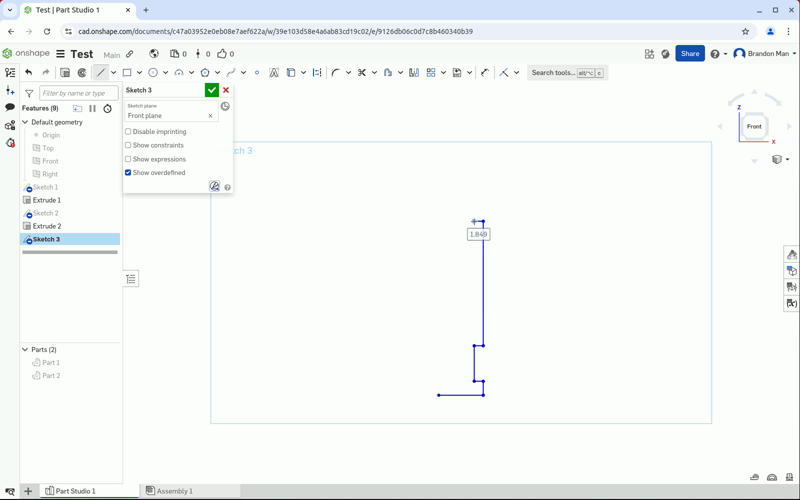
mouse_move(504, 221)
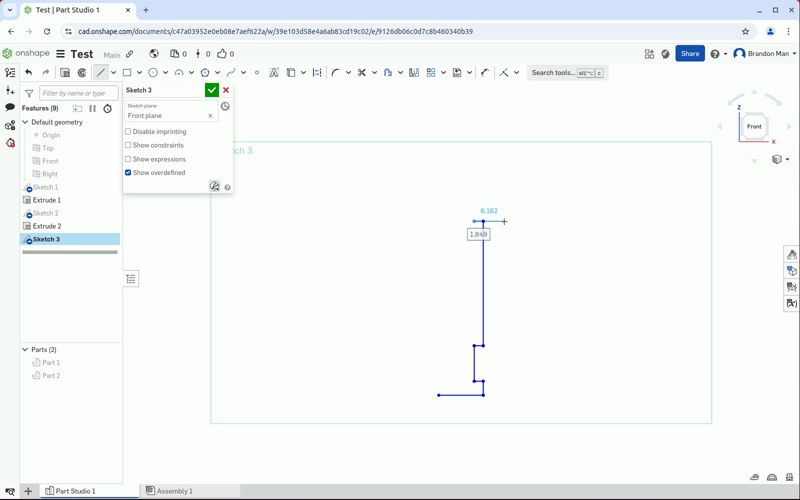
mouse_move(474, 185)
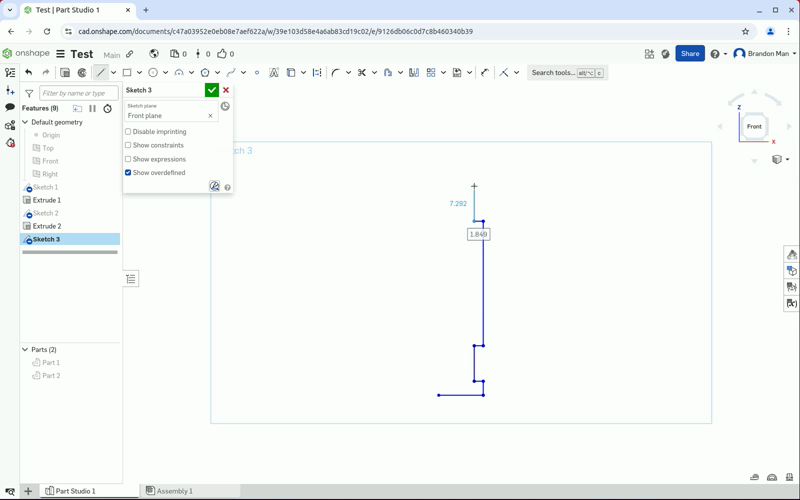
click(474, 185)
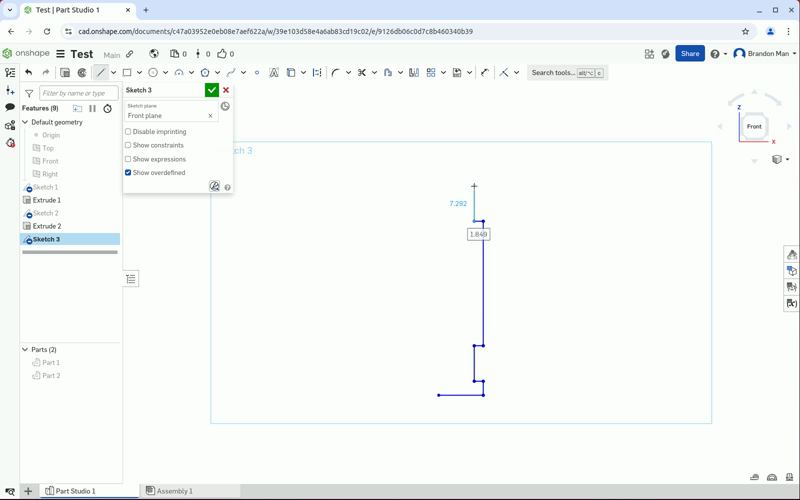
key_up(shift)
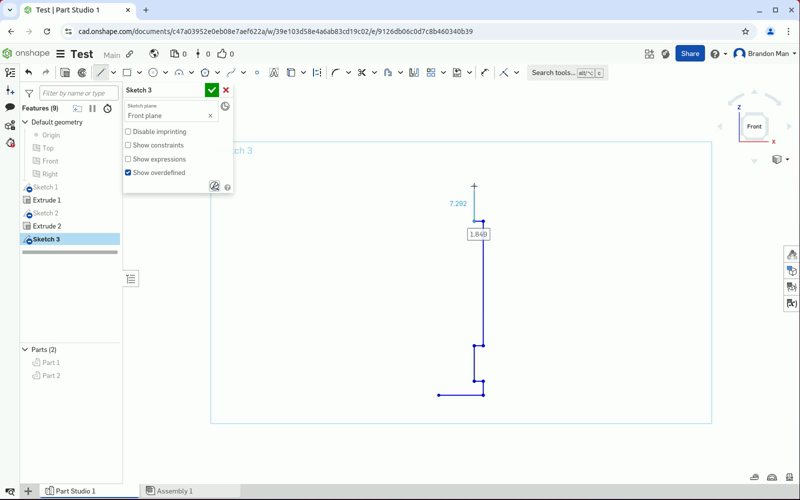
key_down(shift)
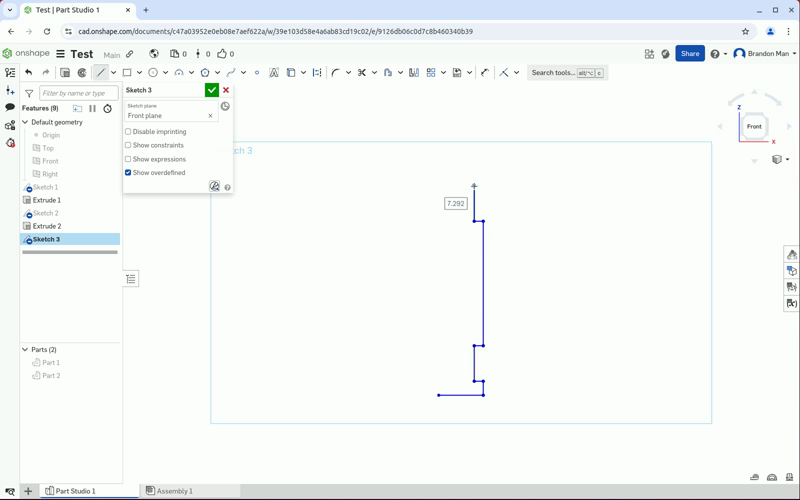
mouse_move(504, 185)
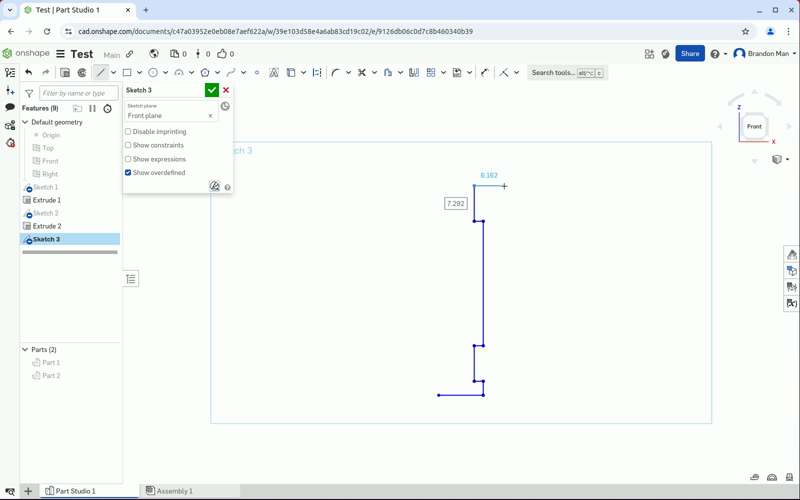
mouse_move(483, 185)
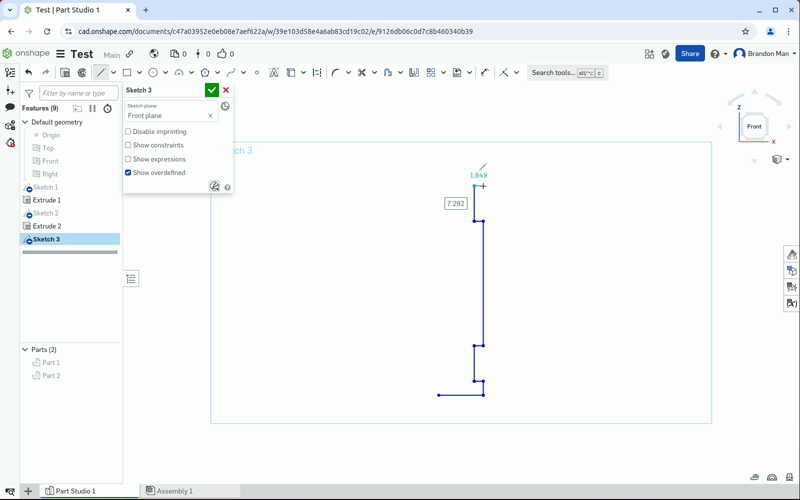
click(483, 185)
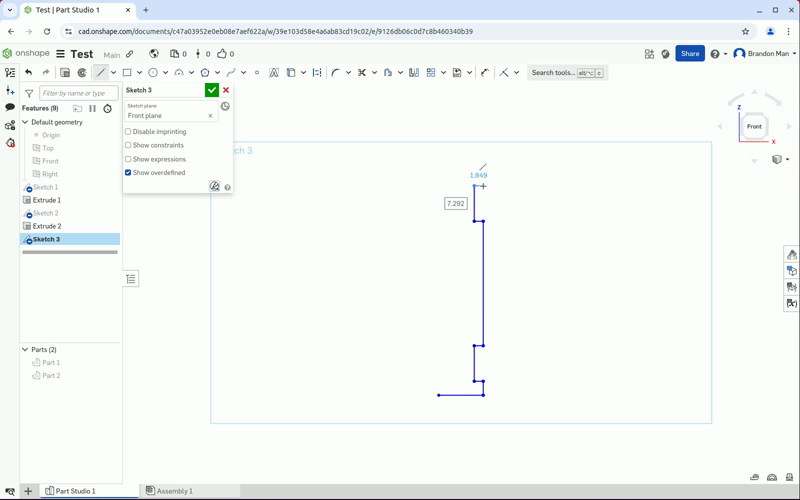
key_up(shift)
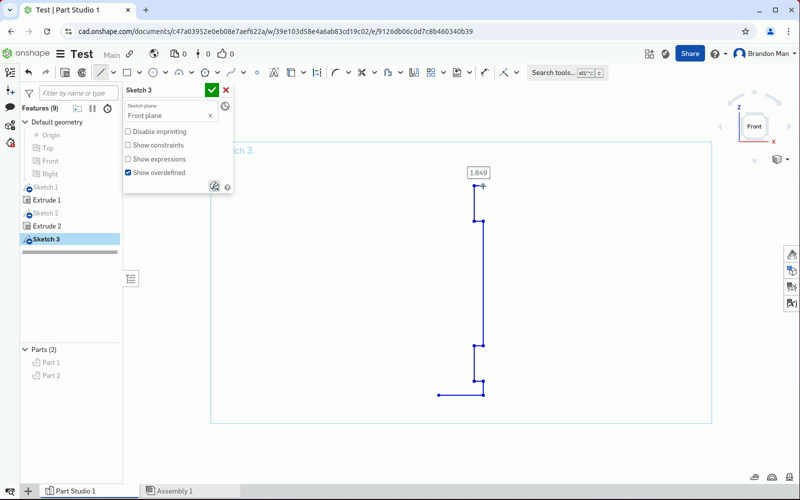
key_down(shift)
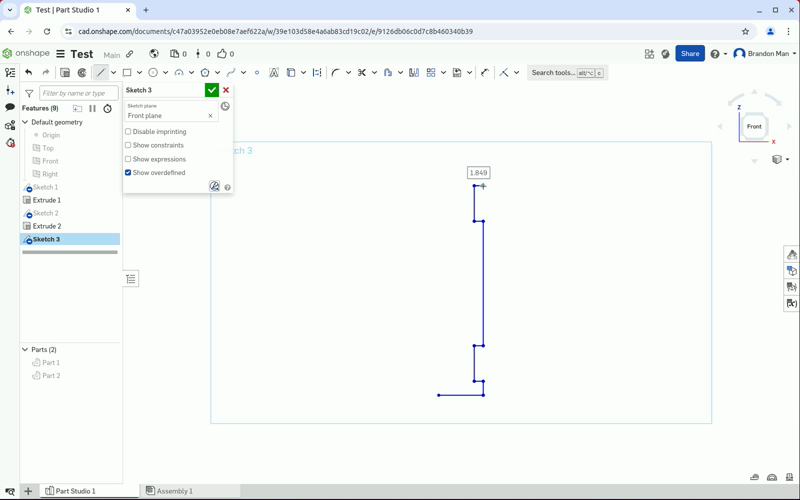
mouse_move(513, 185)
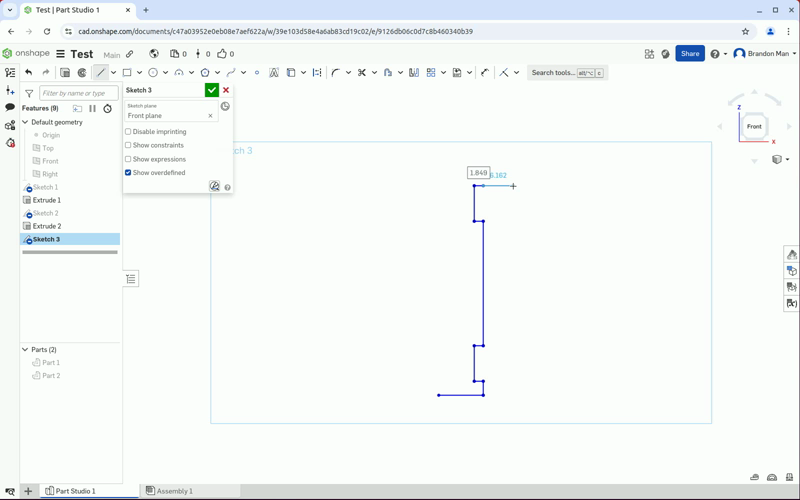
mouse_move(483, 171)
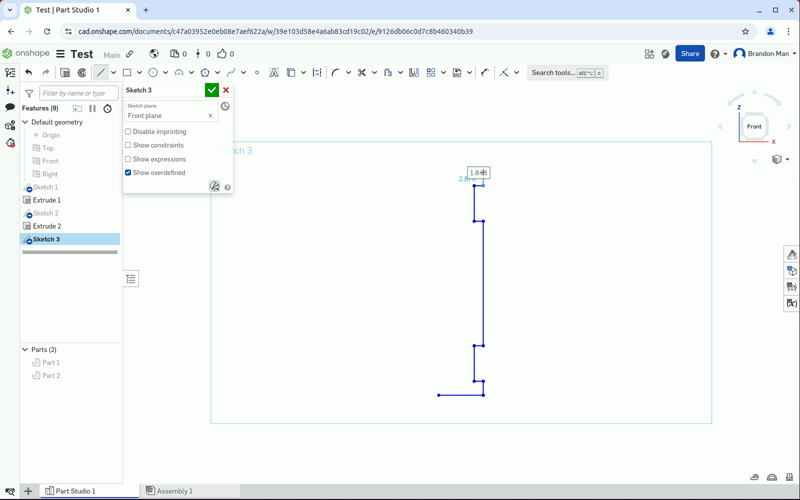
click(483, 171)
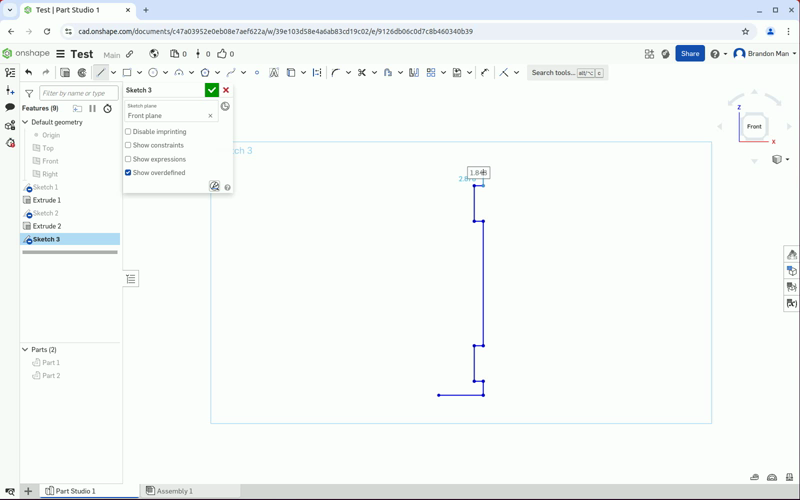
key_up(shift)
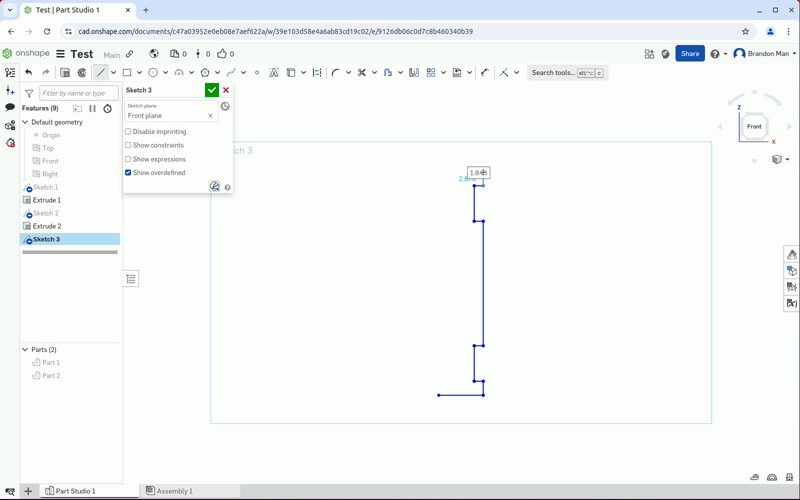
key_down(shift)
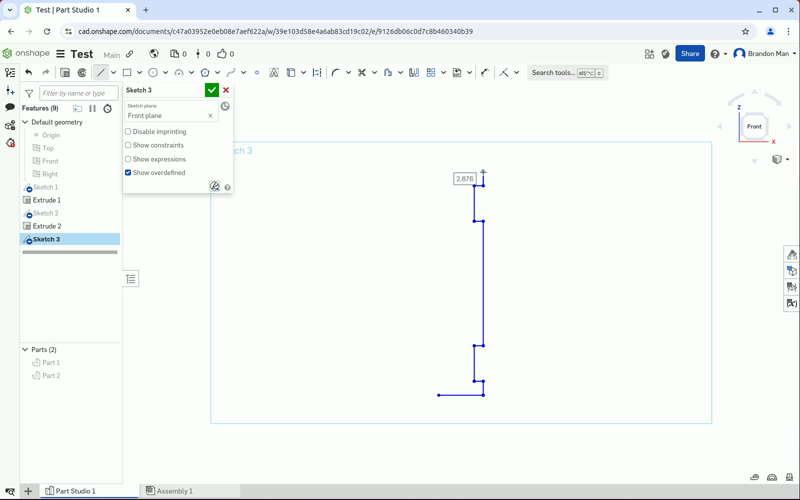
mouse_move(513, 171)
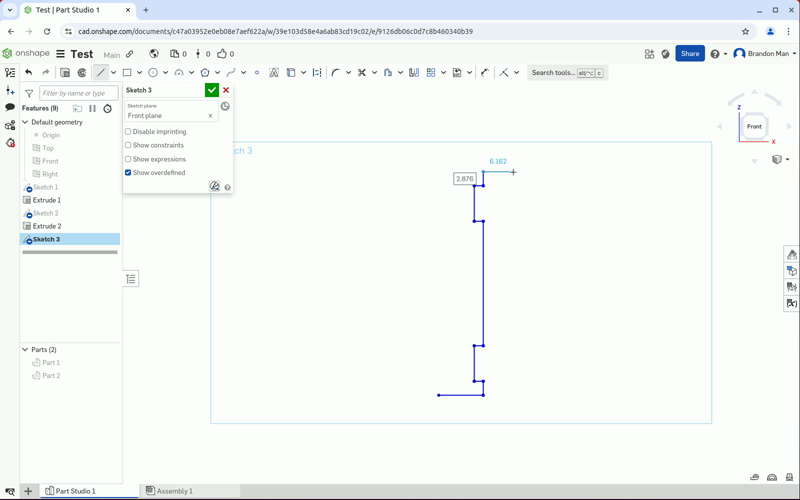
mouse_move(438, 171)
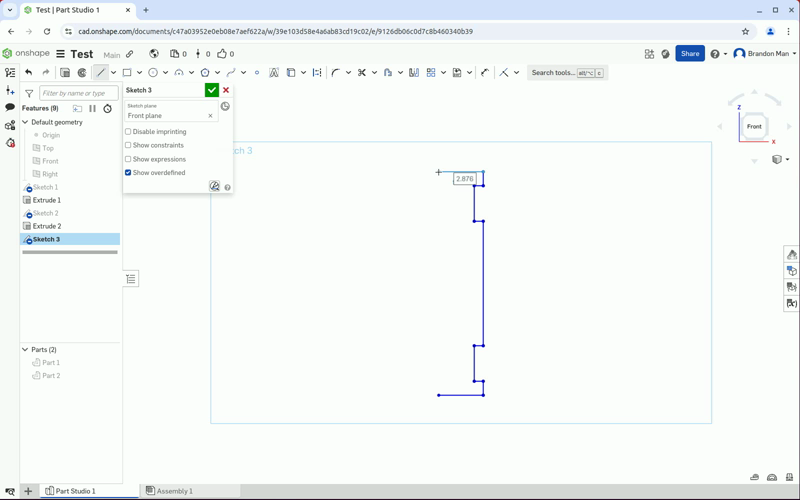
click(438, 171)
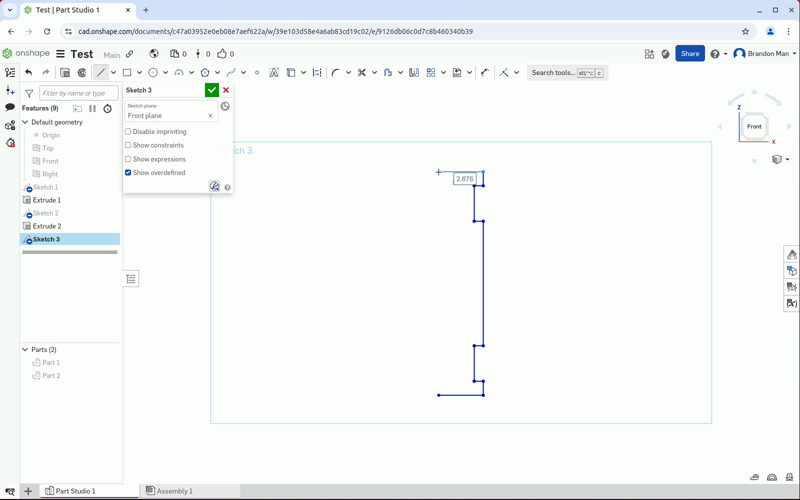
key_up(shift)
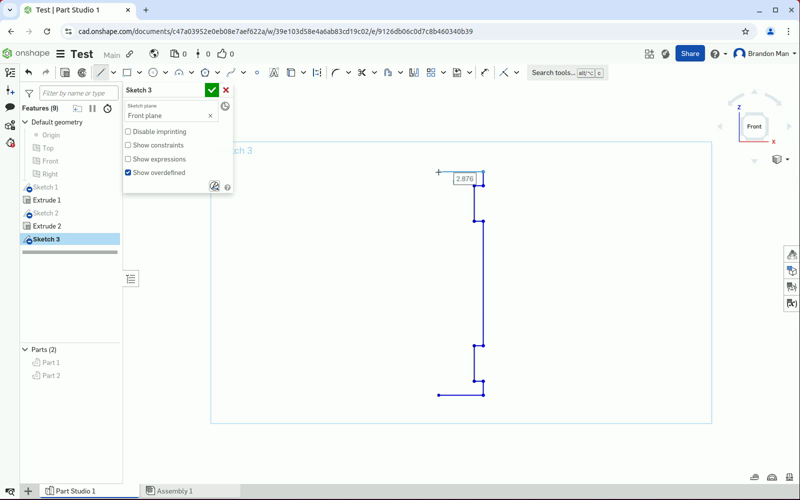
key_down(shift)
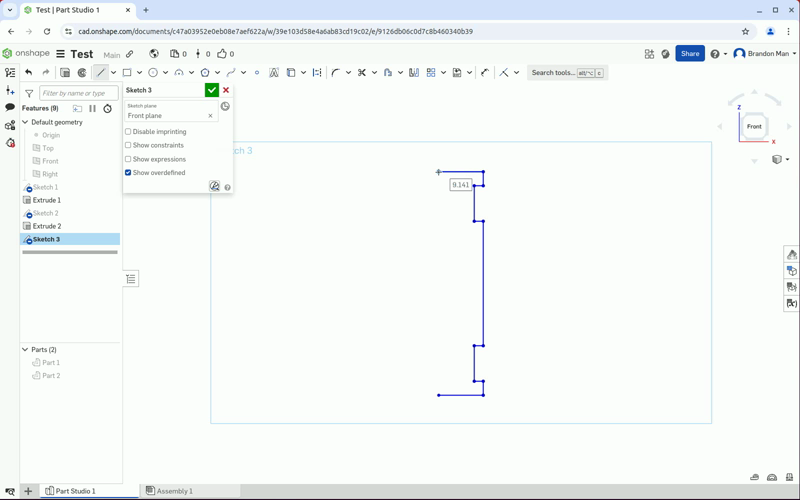
mouse_move(438, 395)
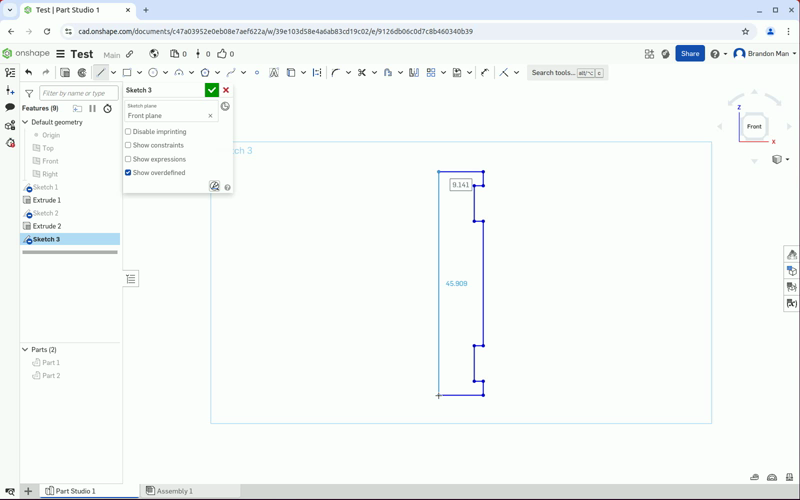
key_up(shift)
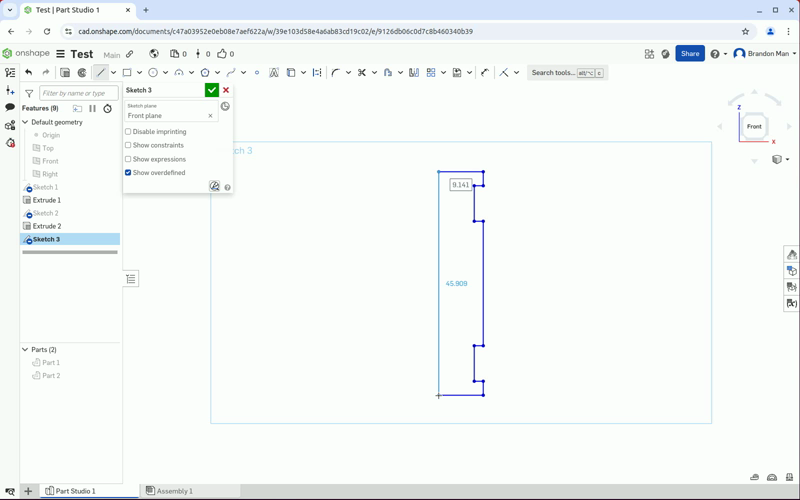
click(438, 395)
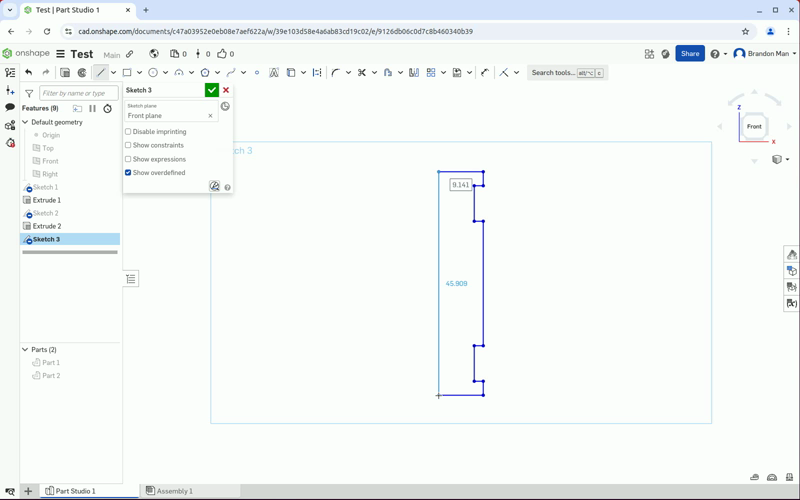
key(esc)
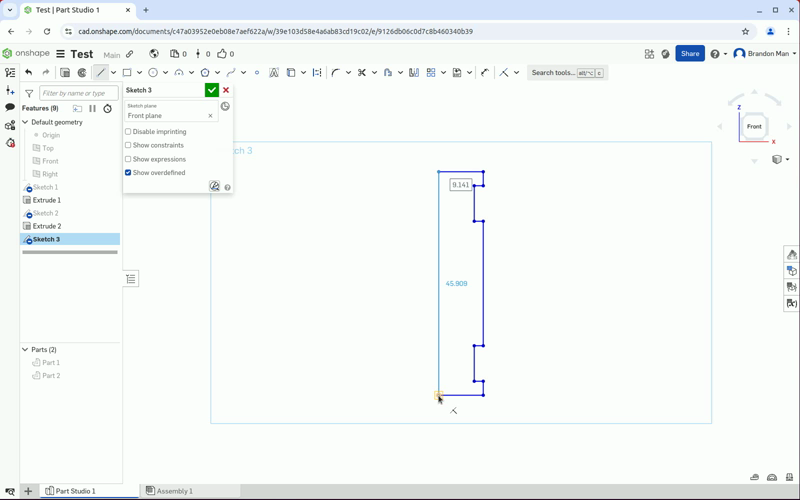
key(c)
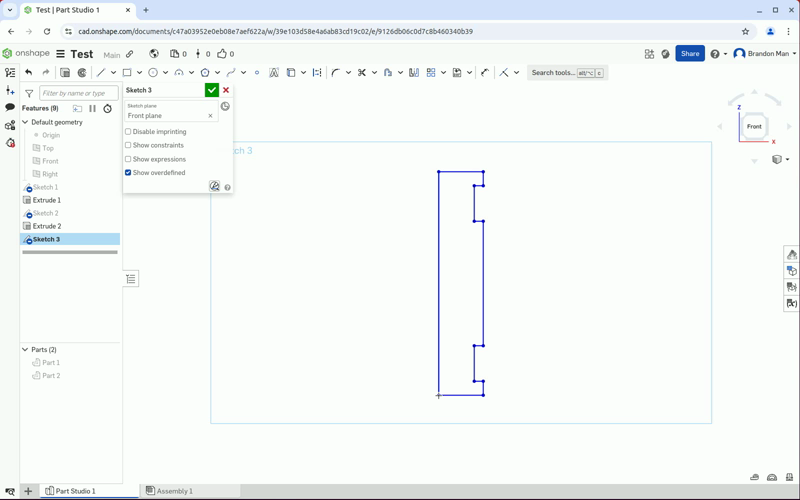
key_down(shift)
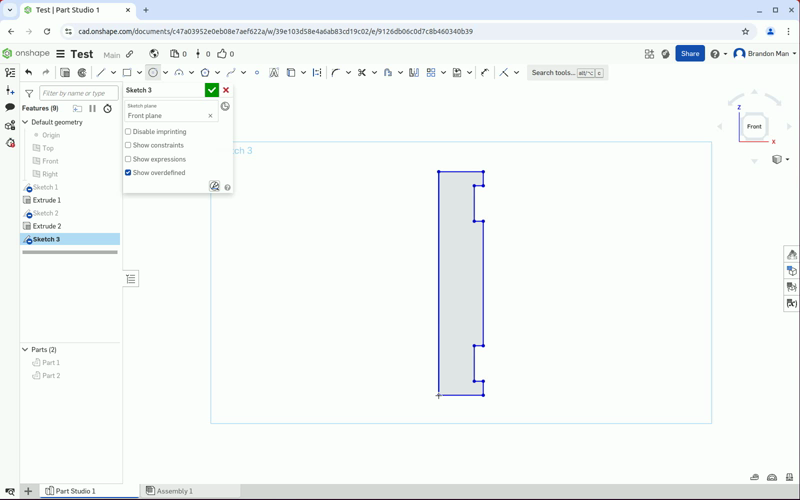
mouse_move(452, 378)
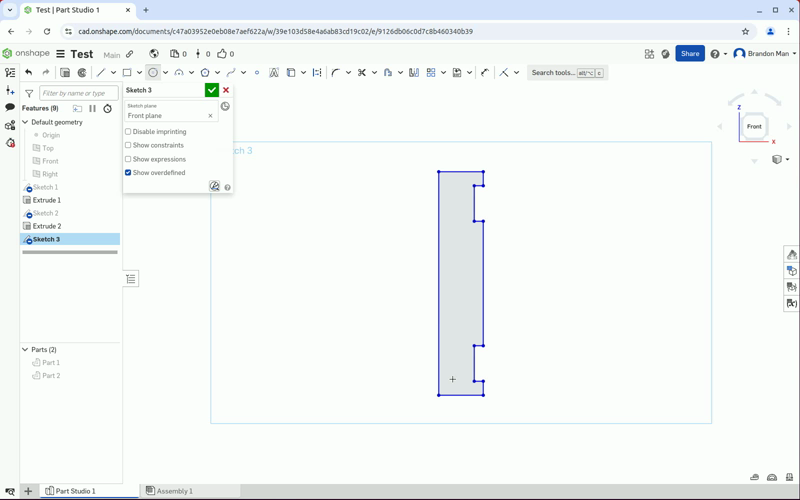
click(452, 378)
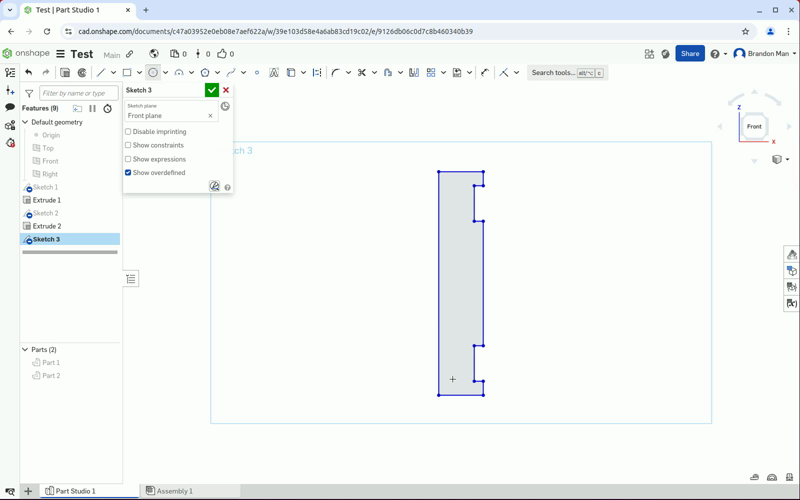
key_up(shift)
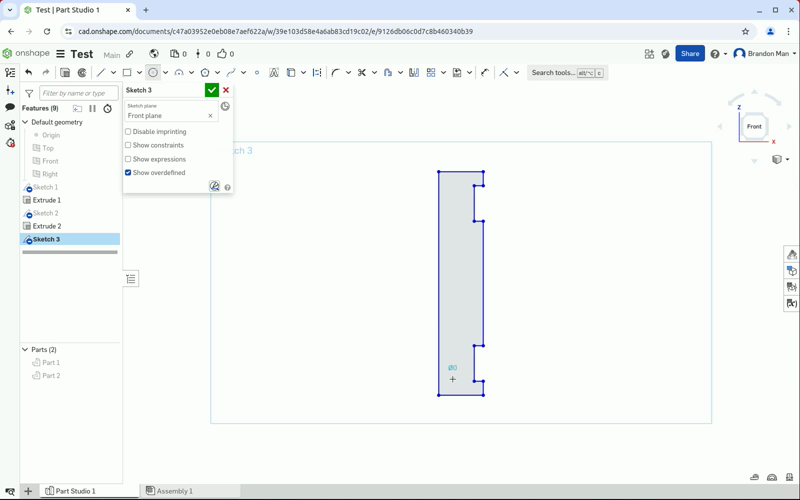
mouse_move(455, 378)
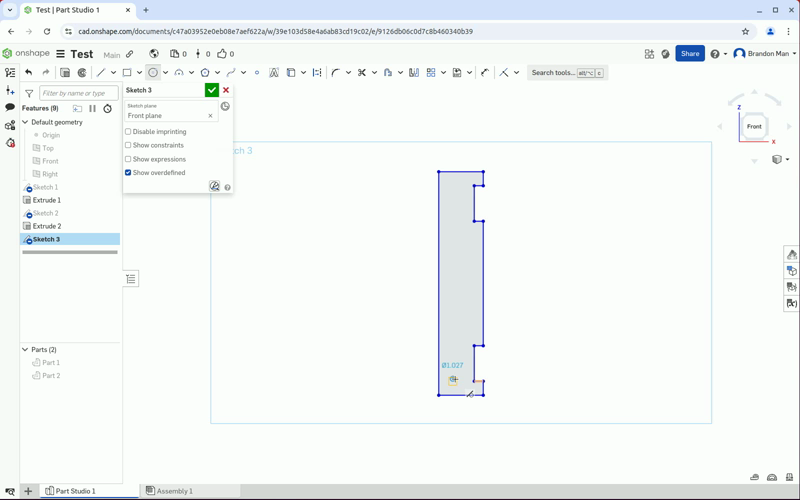
scroll(6)
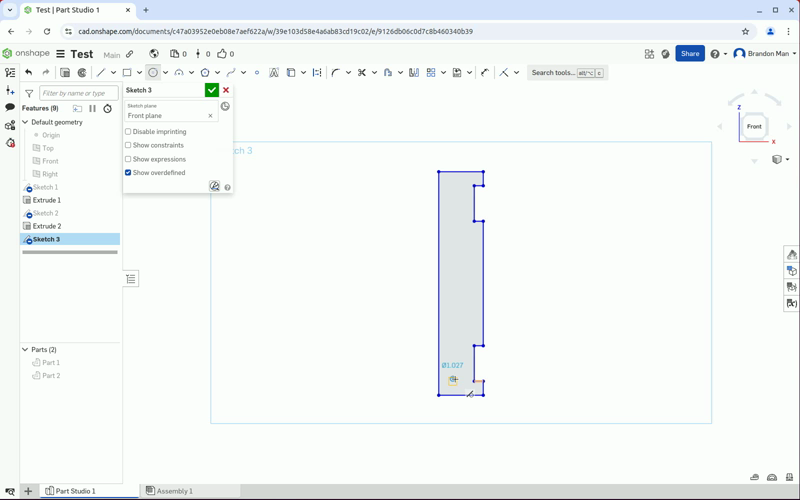
scroll(6)
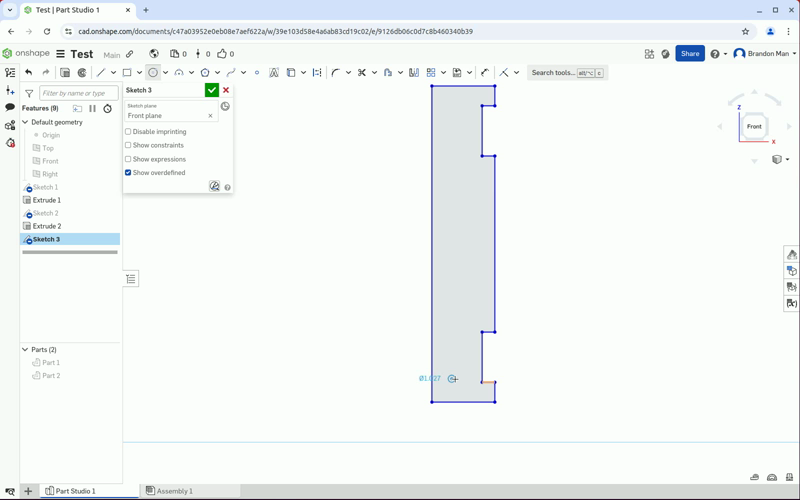
scroll(6)
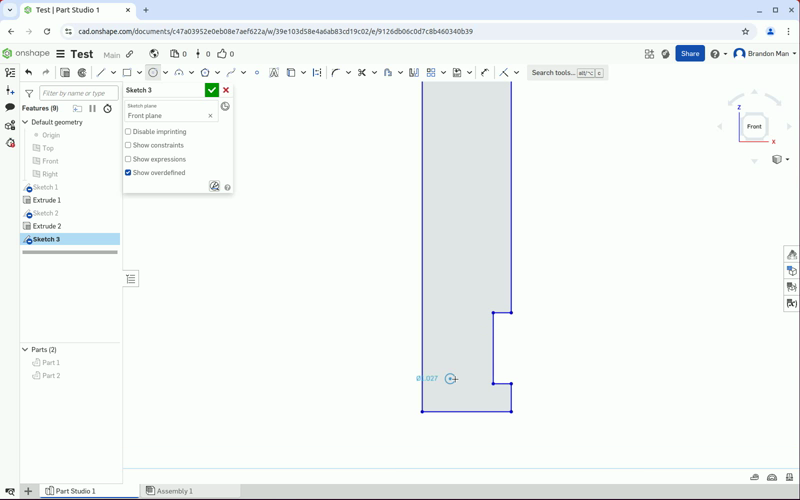
scroll(6)
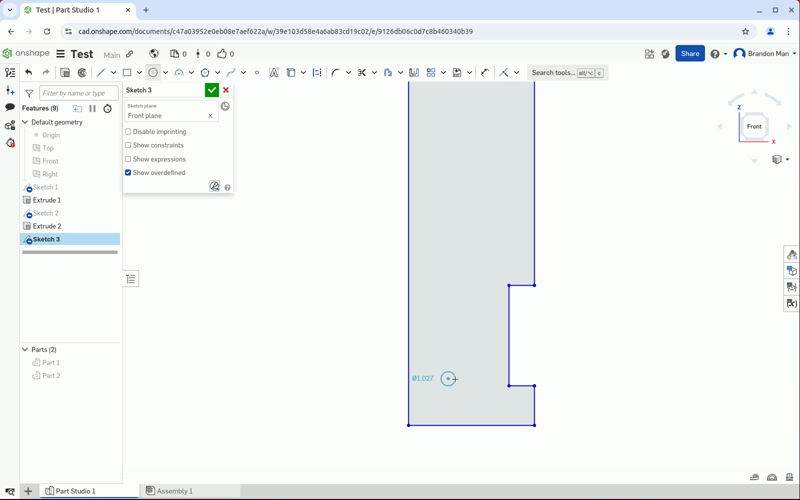
scroll(6)
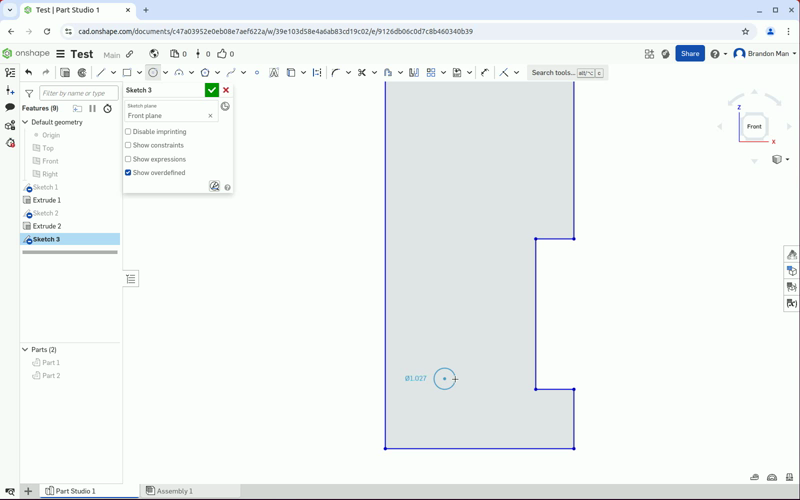
scroll(6)
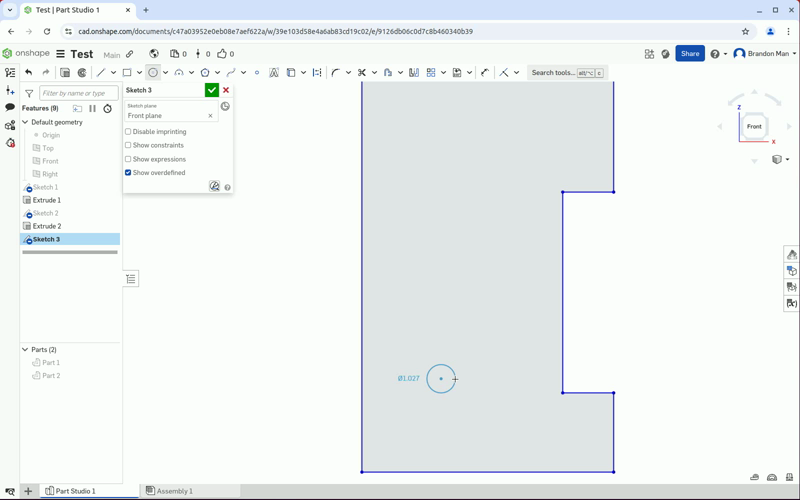
scroll(6)
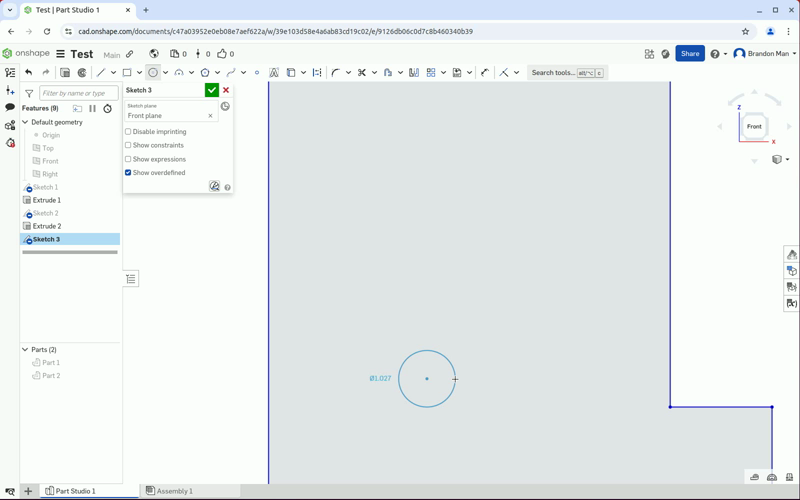
click(455, 378)
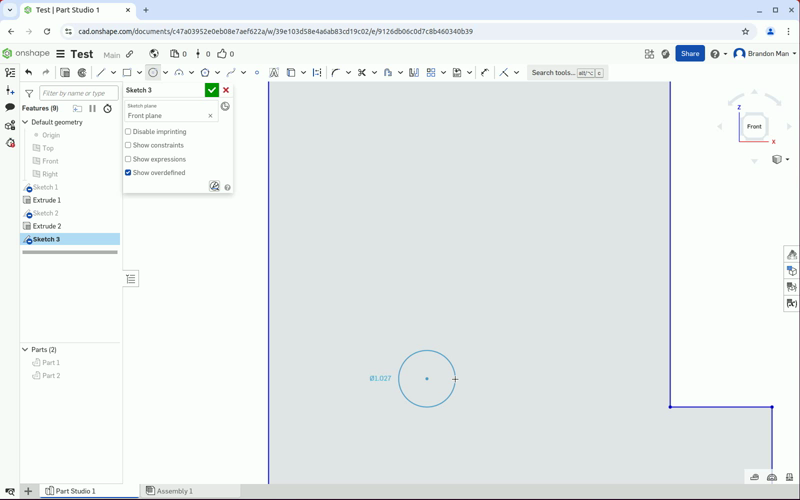
scroll(-6)
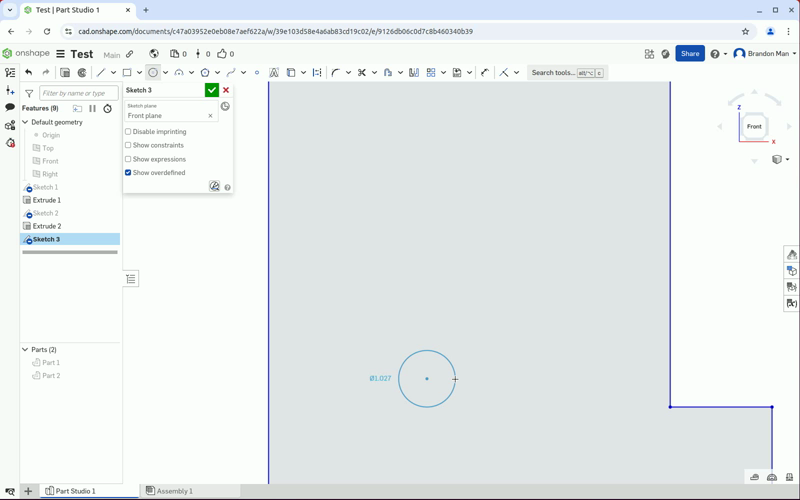
scroll(-6)
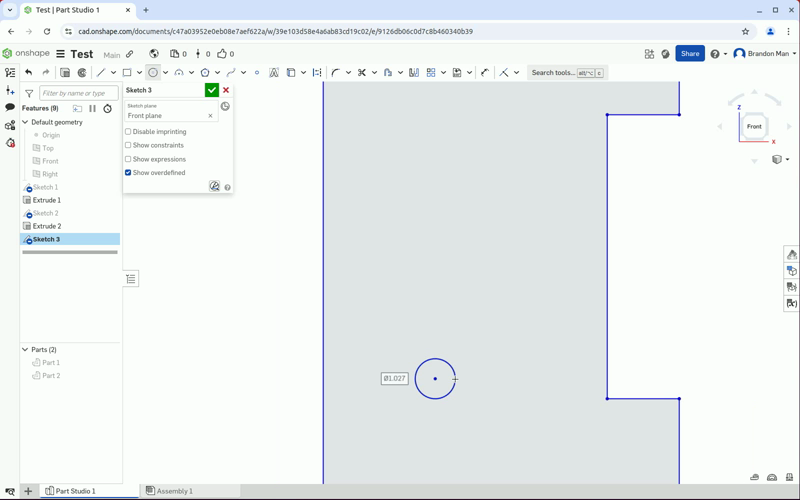
scroll(-6)
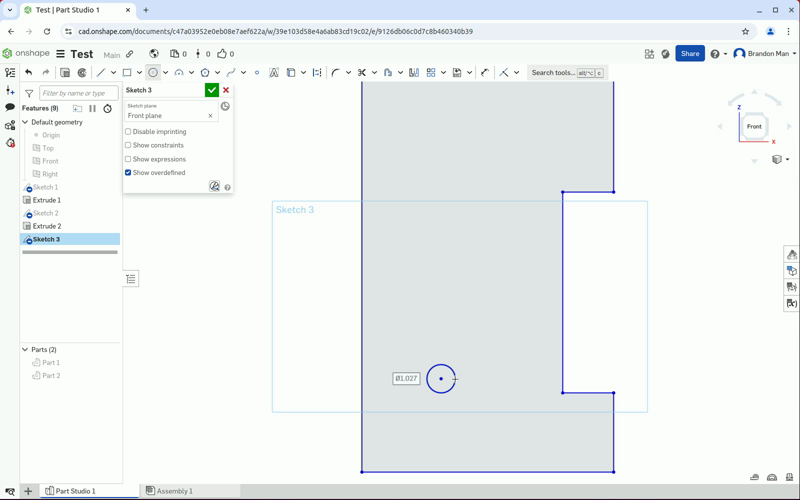
scroll(-6)
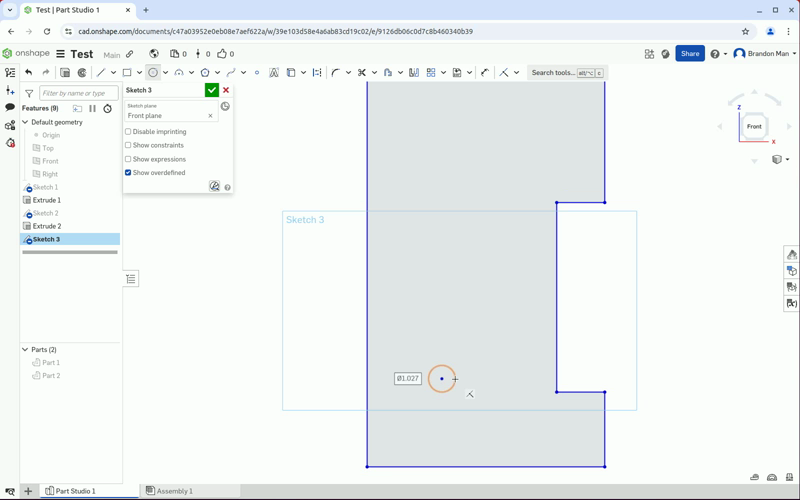
scroll(-6)
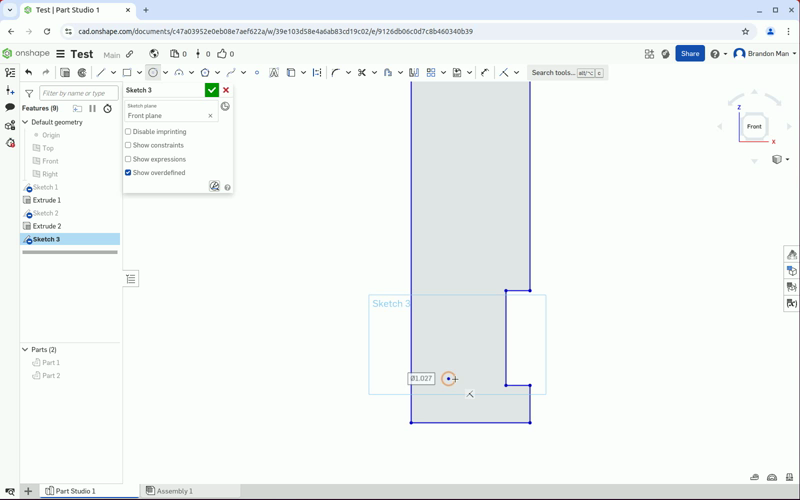
scroll(-6)
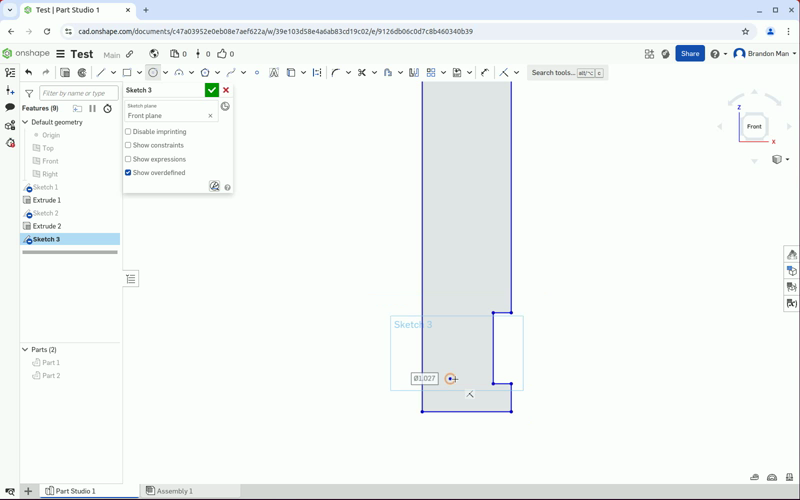
scroll(-6)
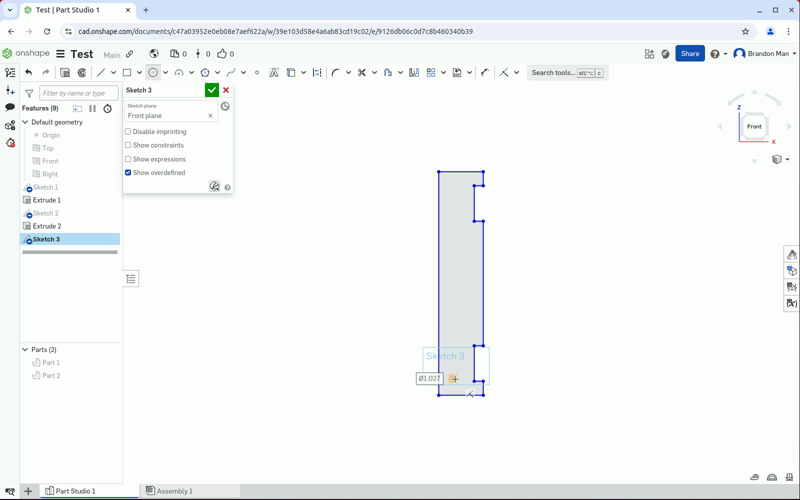
key(esc)
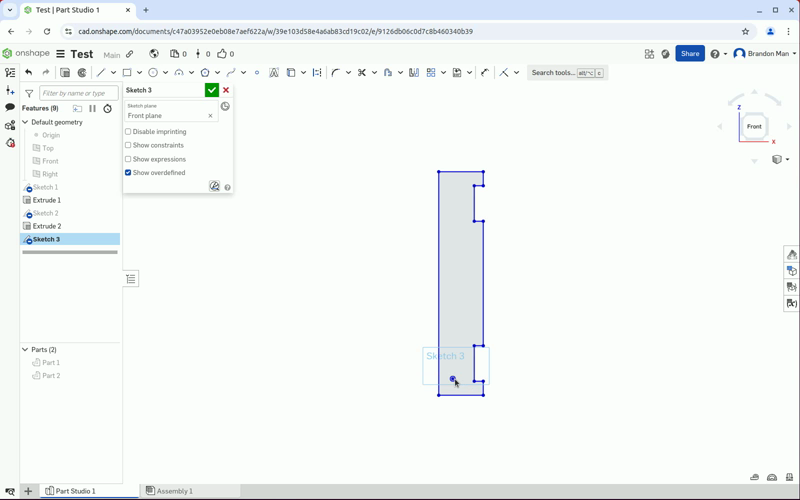
mouse_move(474, 303)
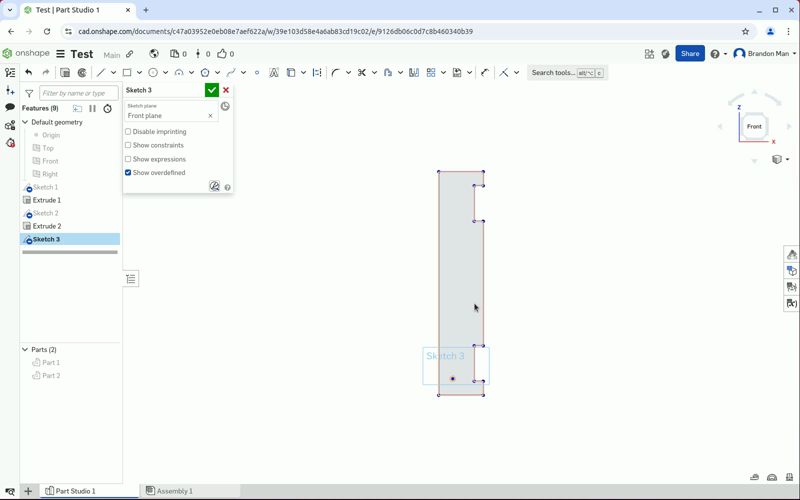
click(474, 303)
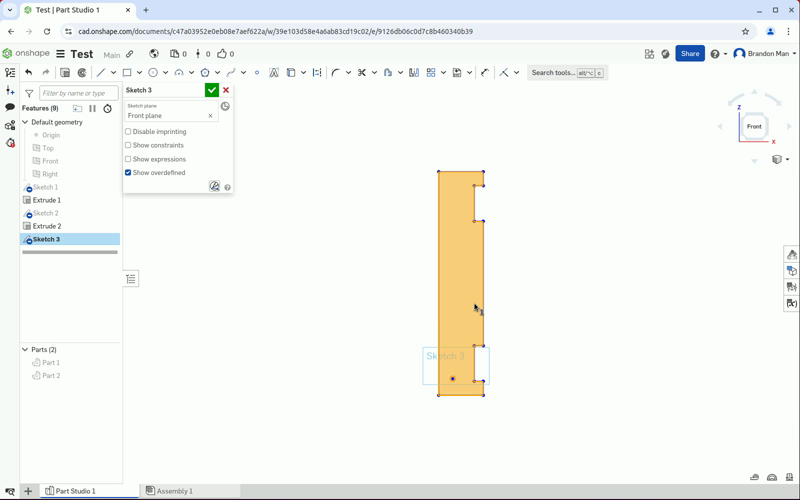
mouse_move(73, 352)
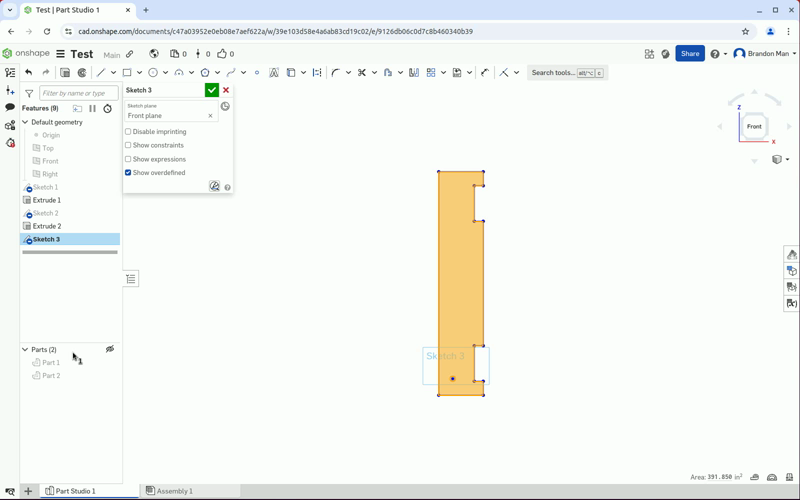
key(shift+y)
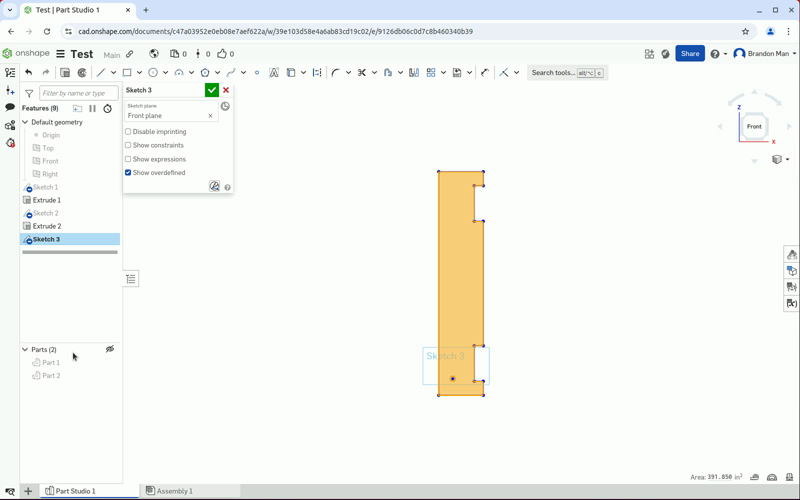
key(shift+e)
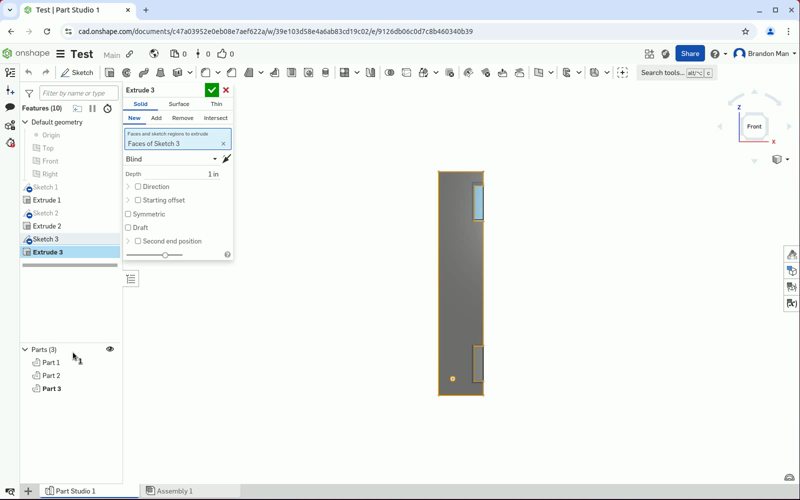
mouse_move(143, 106)
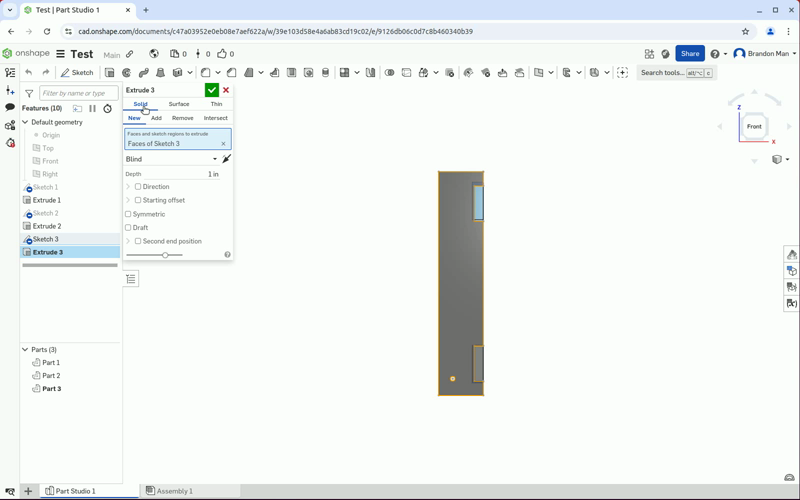
click(143, 106)
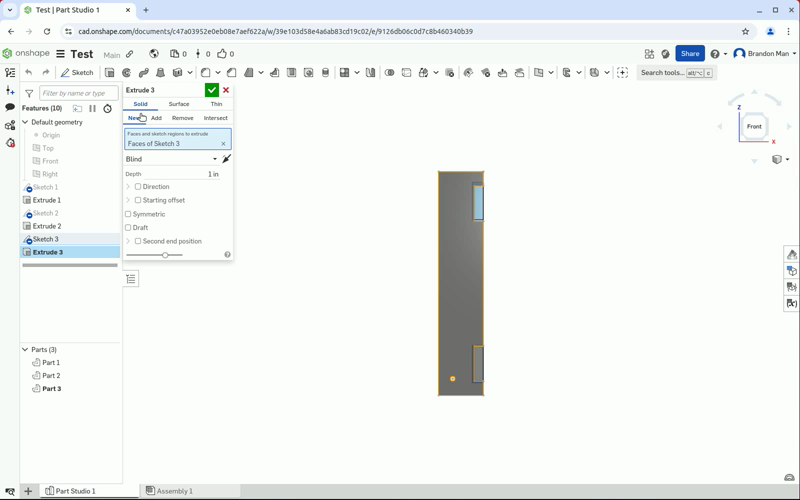
mouse_move(137, 120)
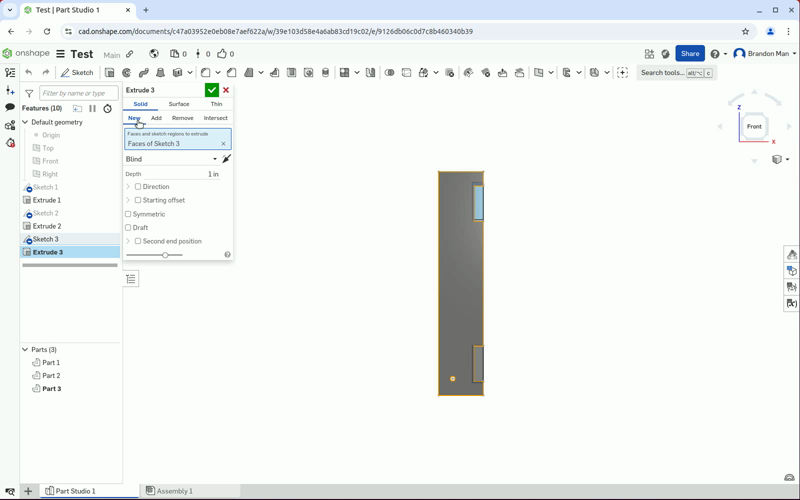
click(137, 120)
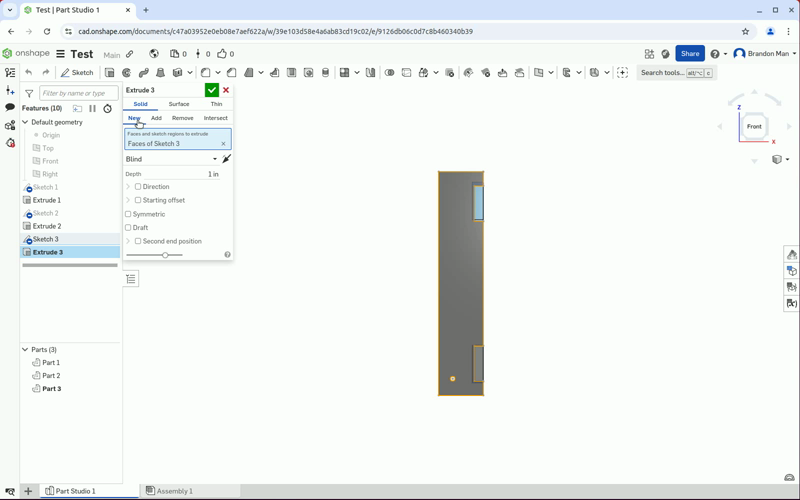
key(tab, 4)
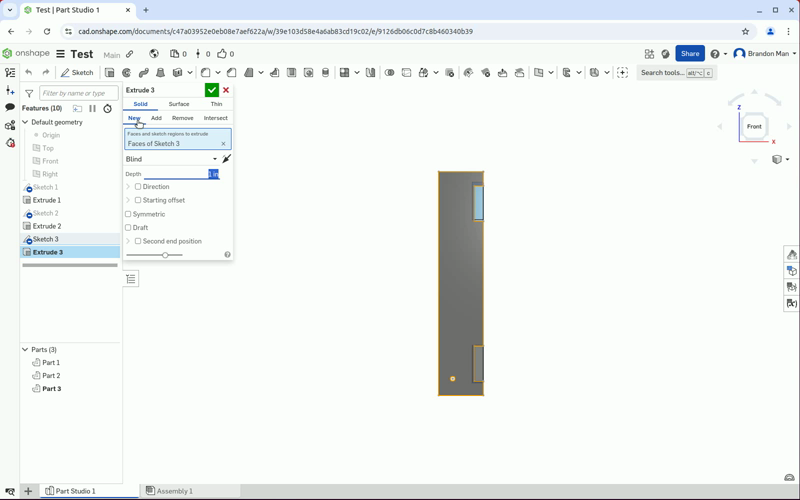
text(0.481)
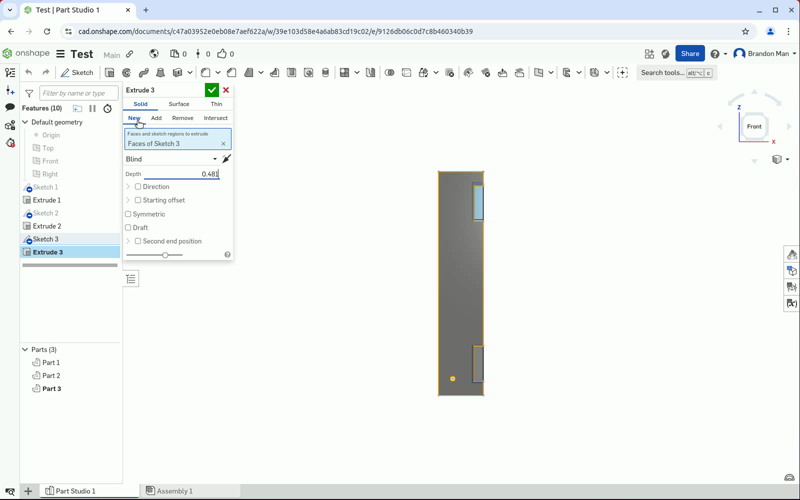
key(enter)
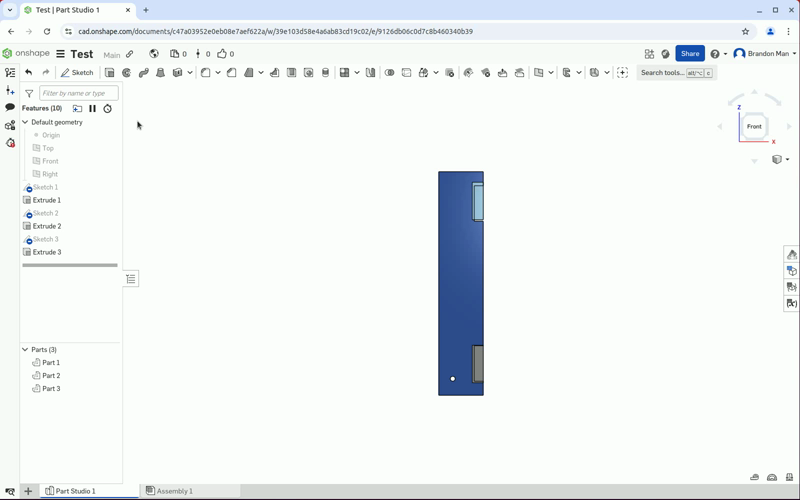
key(shift+h)
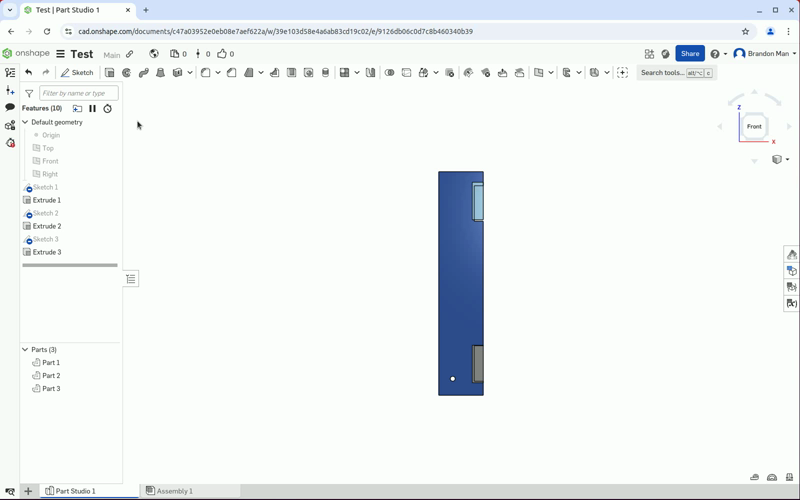
key(shift+h)
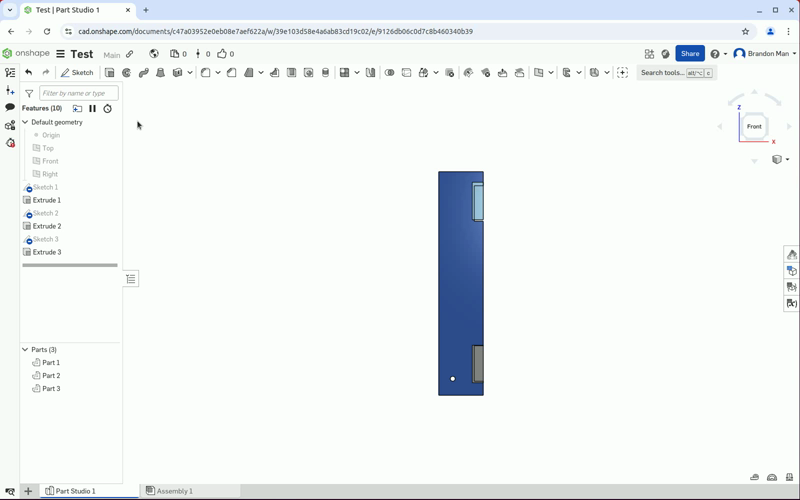
mouse_move(73, 189)
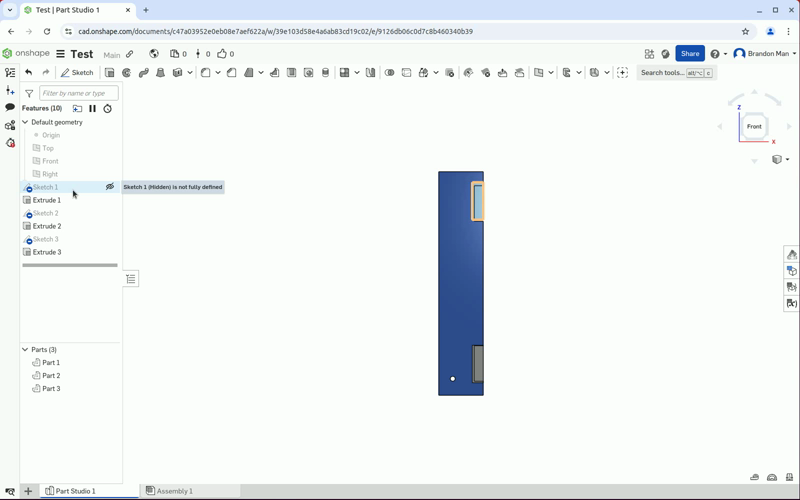
click(73, 189)
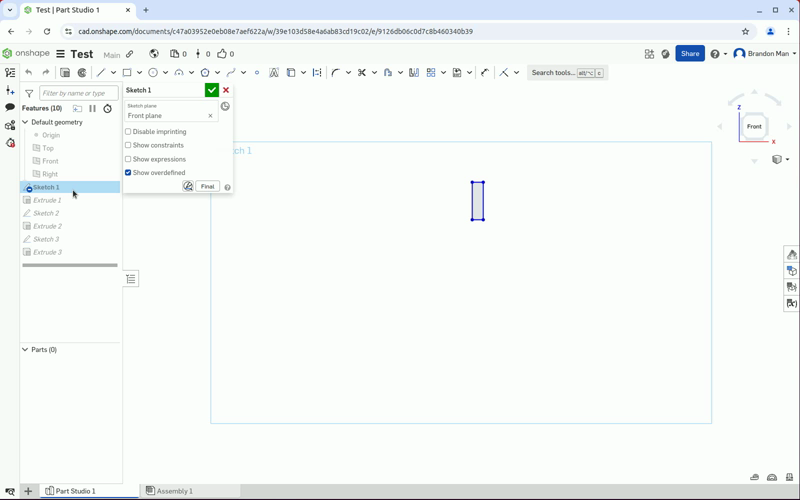
mouse_move(229, 92)
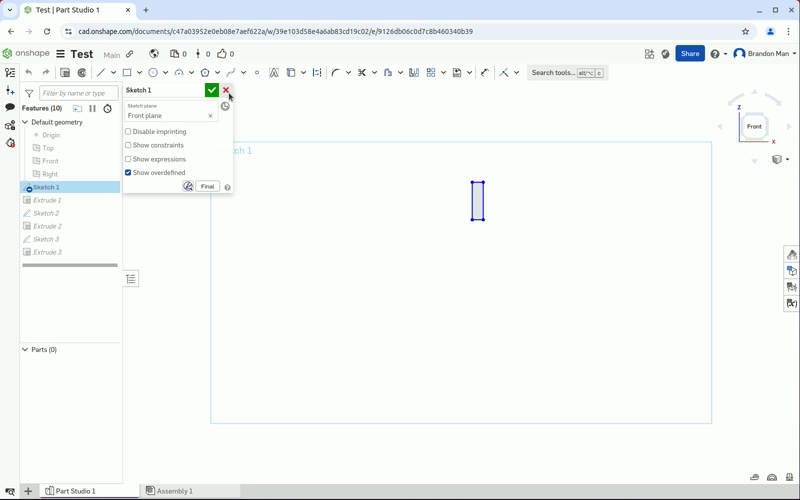
click(229, 92)
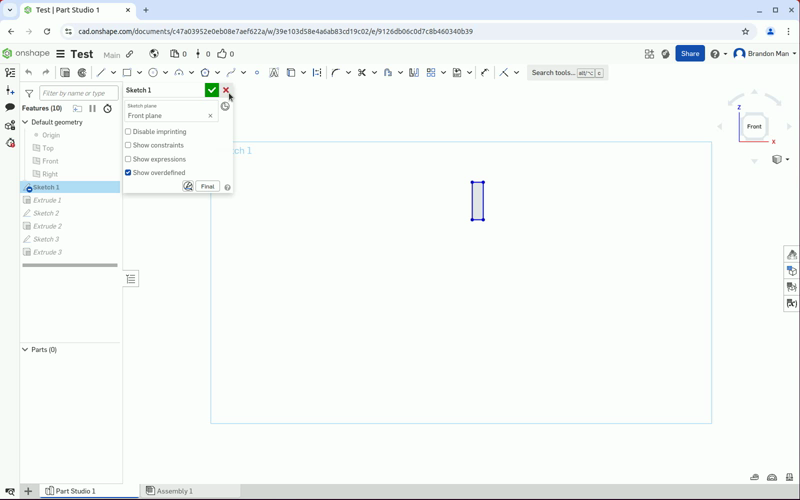
key(shift+s)
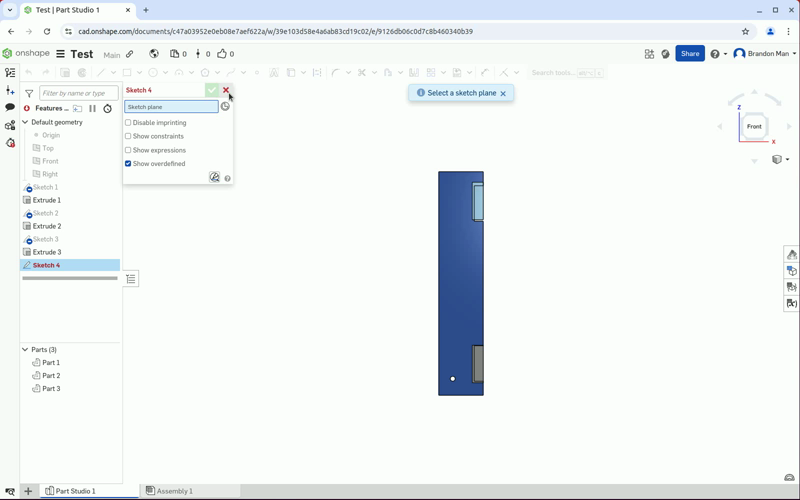
mouse_move(73, 163)
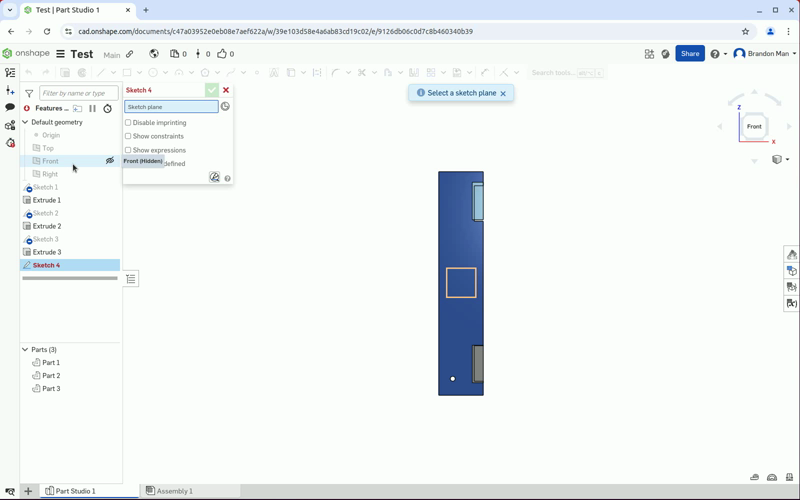
click(73, 163)
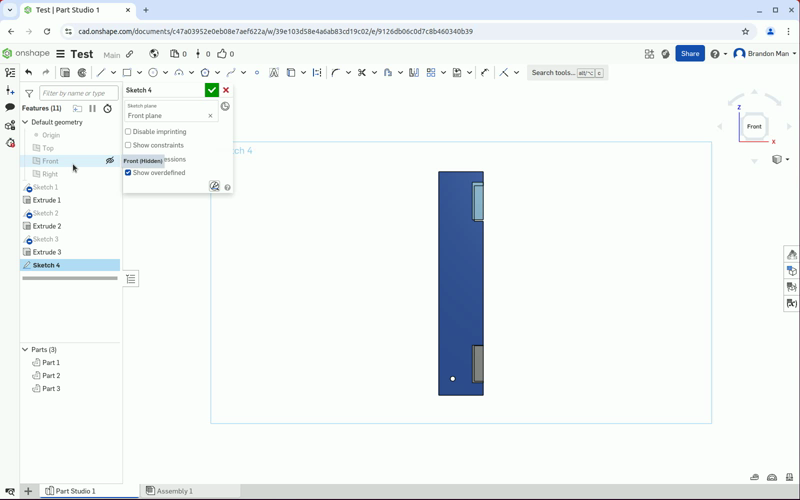
mouse_move(73, 352)
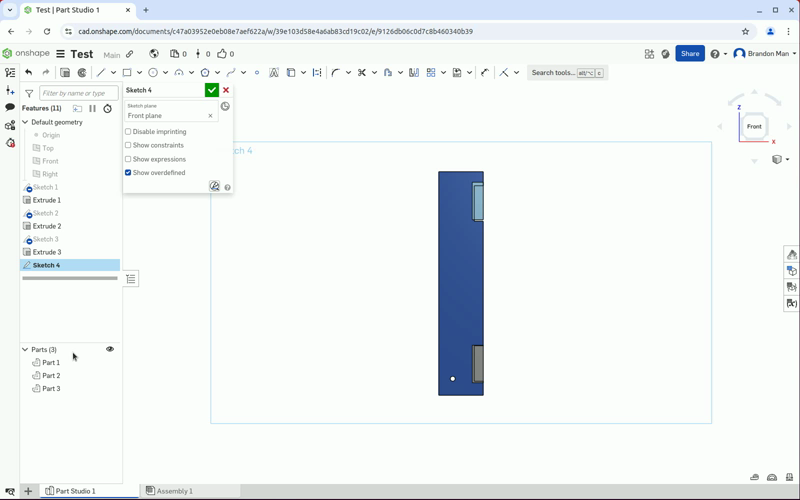
key(y)
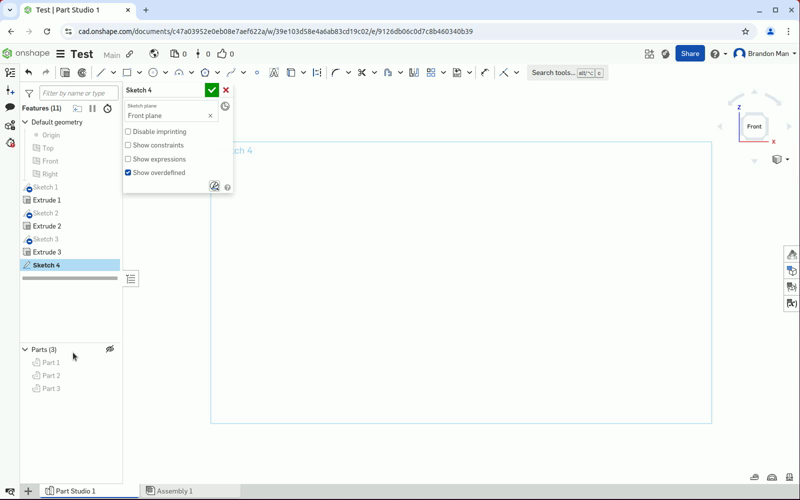
key(l)
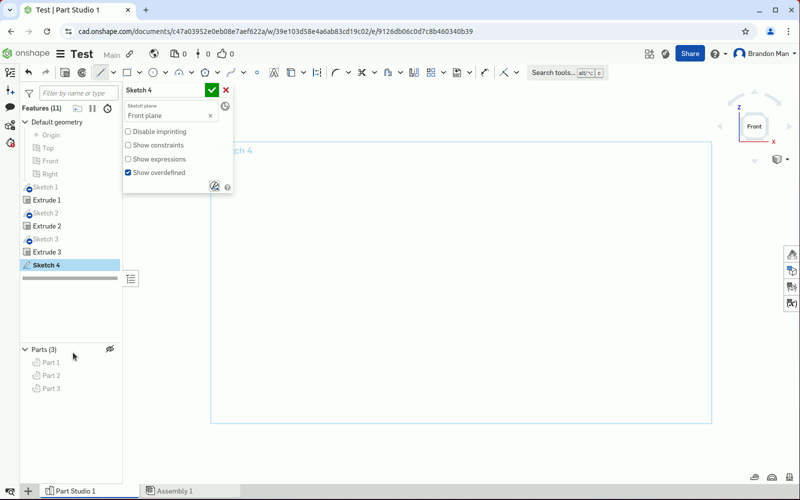
key_down(shift)
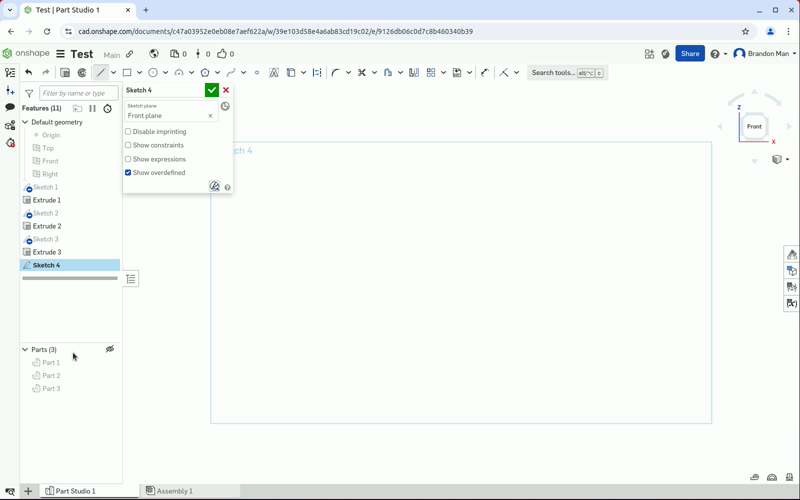
mouse_move(472, 219)
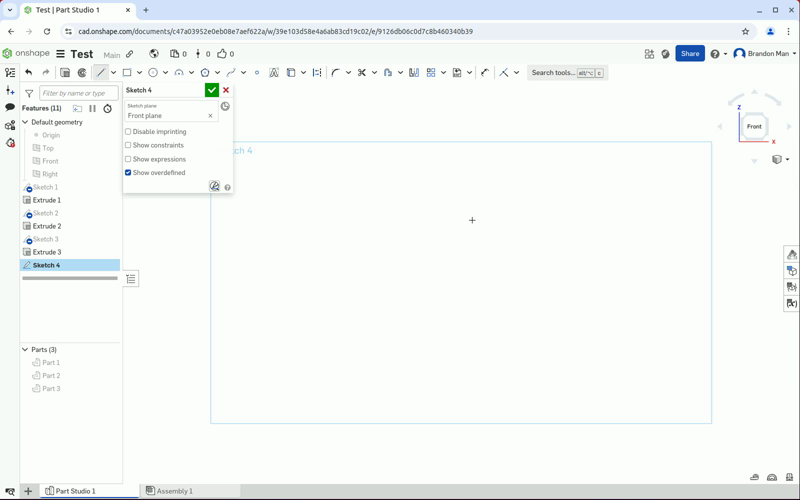
click(472, 219)
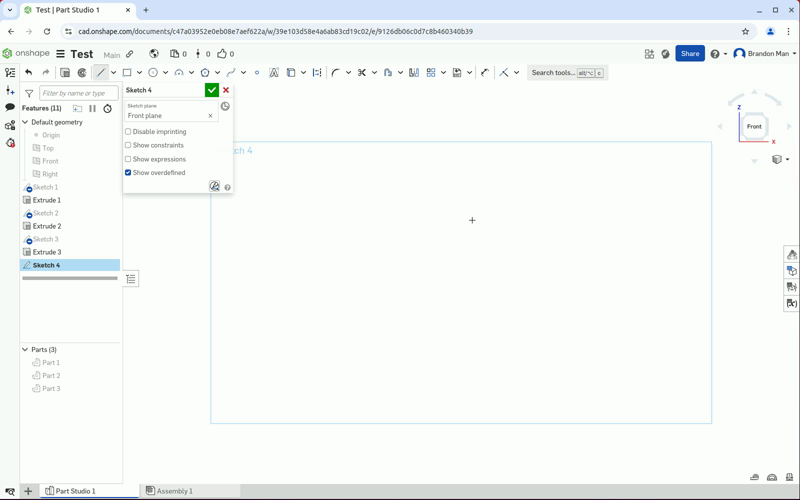
key_up(shift)
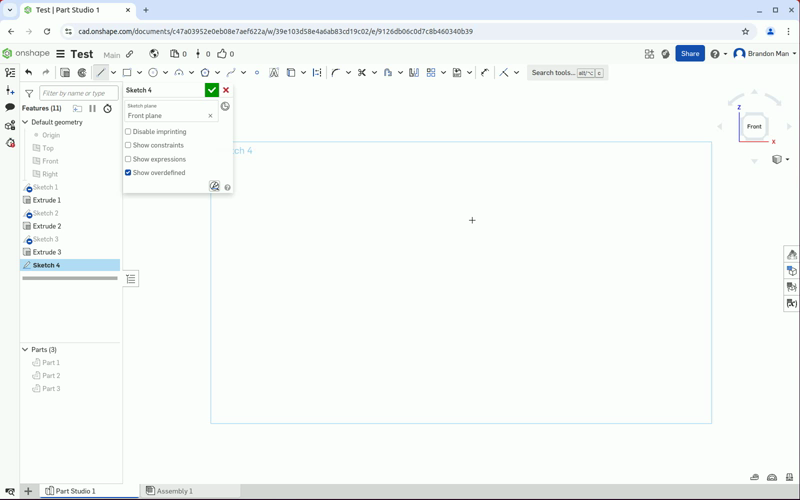
key_down(shift)
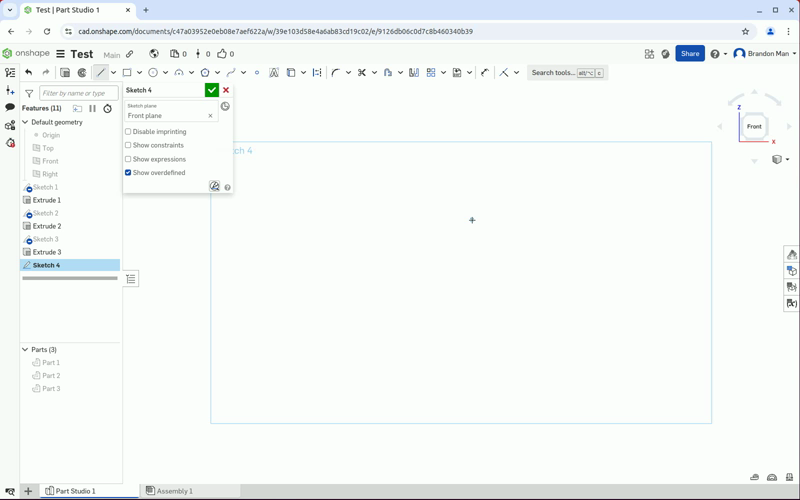
mouse_move(502, 219)
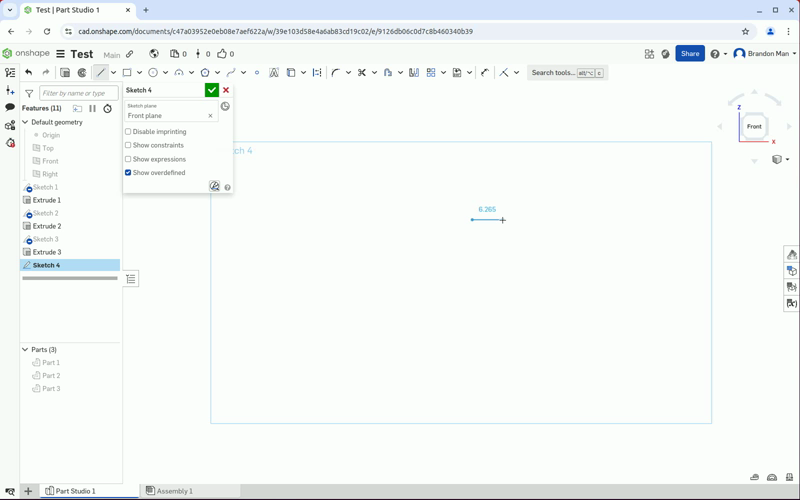
mouse_move(483, 219)
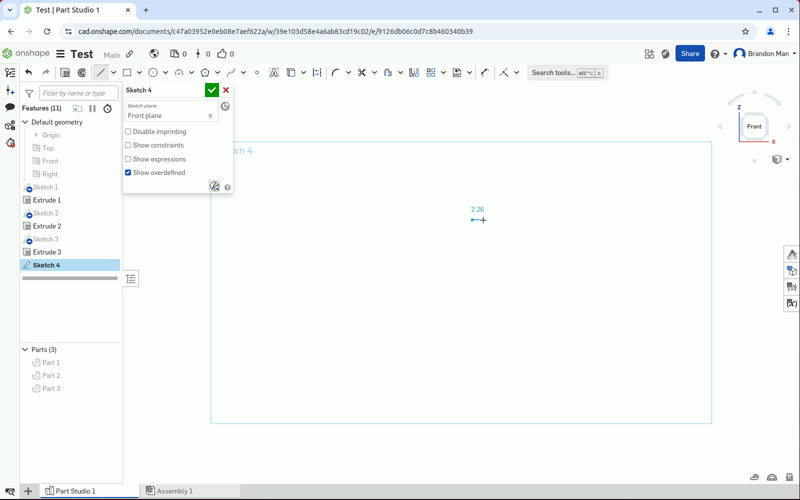
click(483, 219)
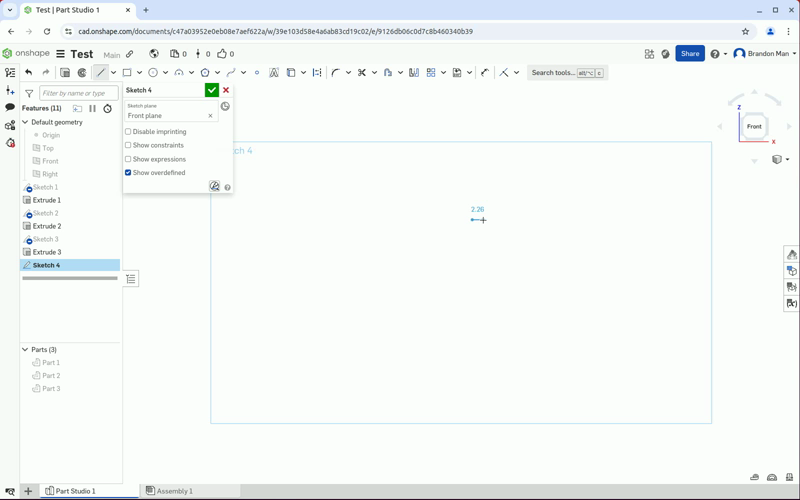
key_up(shift)
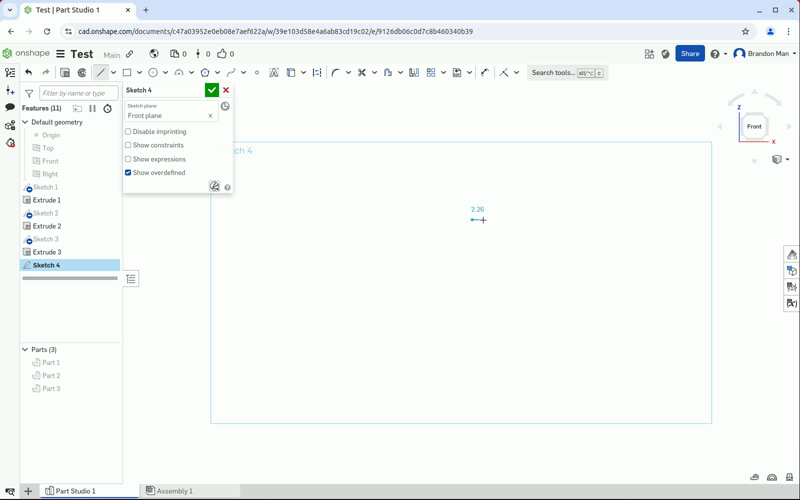
key_down(shift)
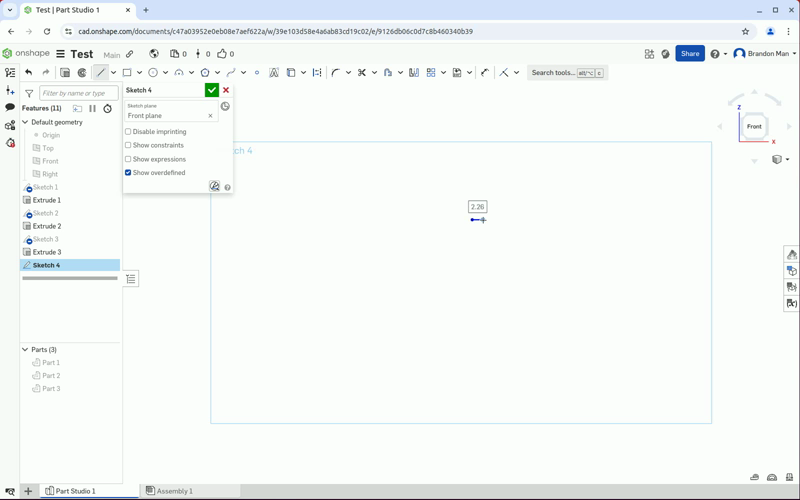
mouse_move(513, 219)
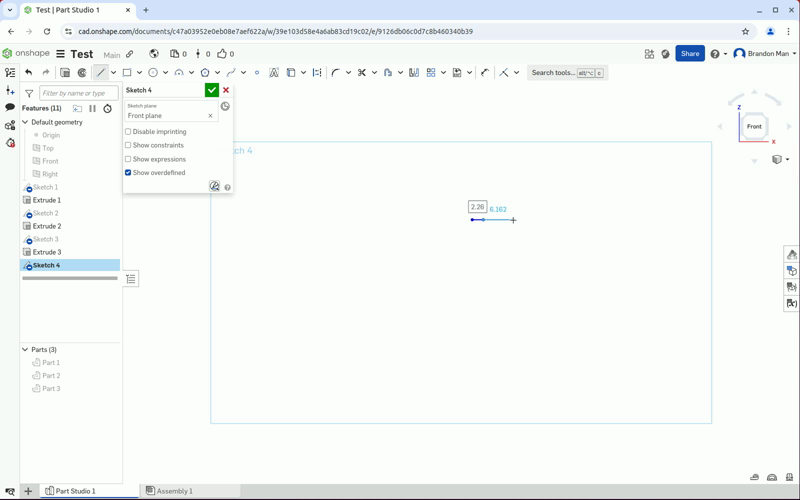
mouse_move(483, 182)
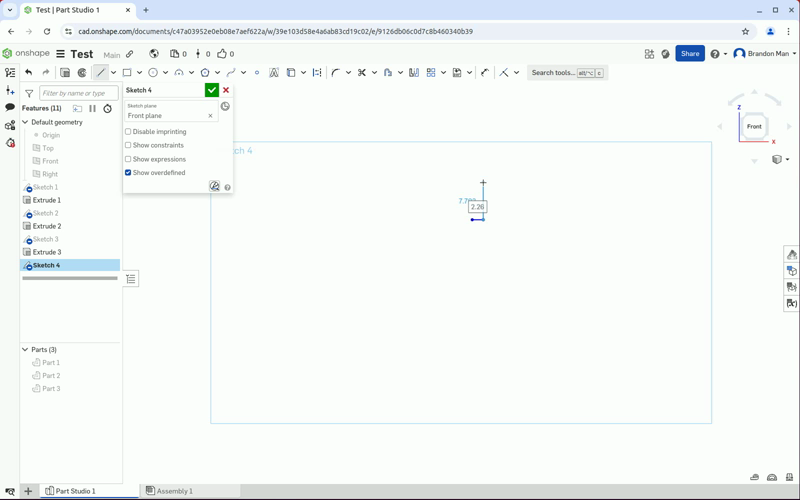
click(483, 182)
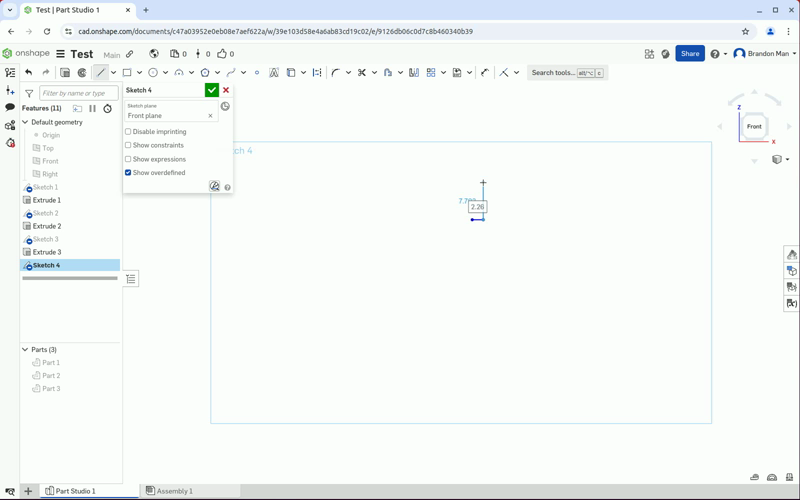
key_up(shift)
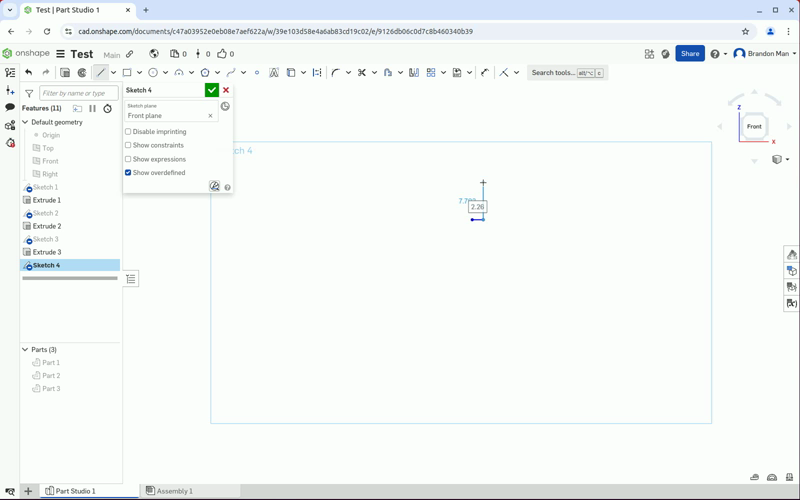
key_down(shift)
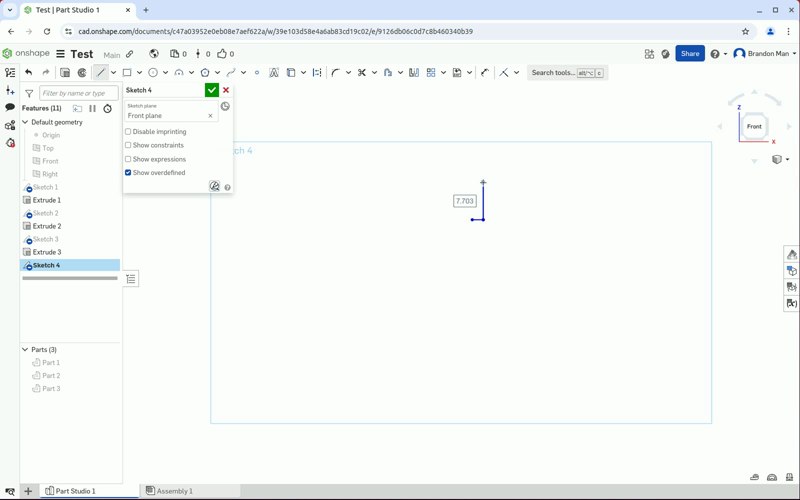
mouse_move(513, 182)
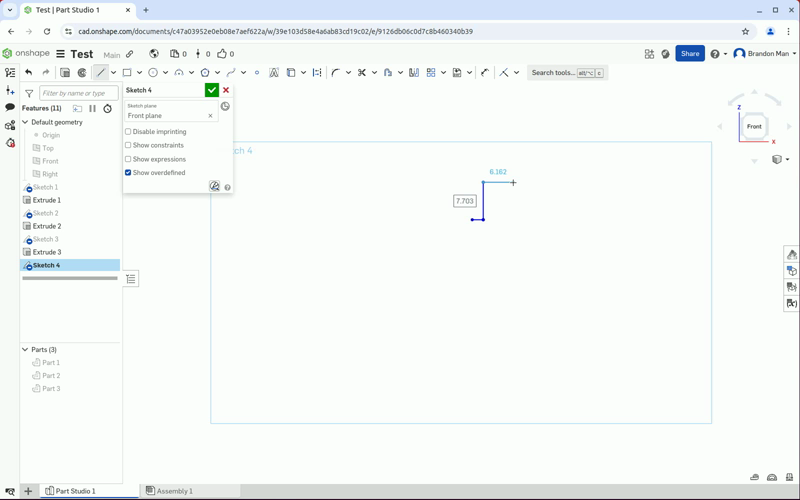
mouse_move(472, 182)
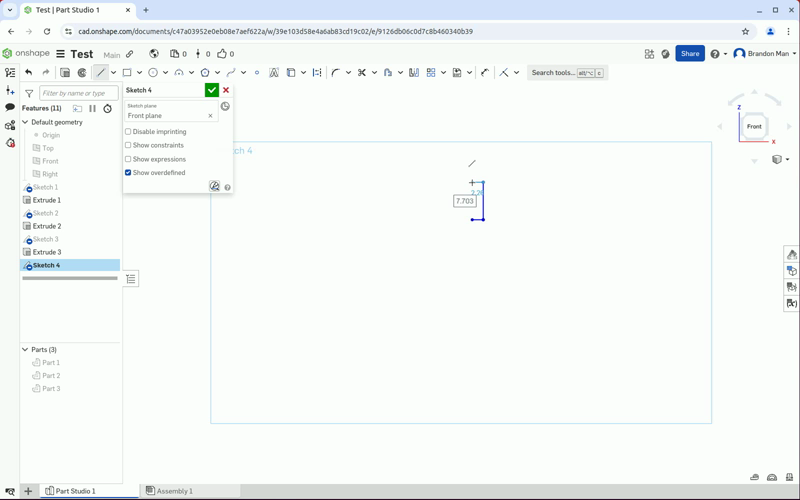
click(472, 182)
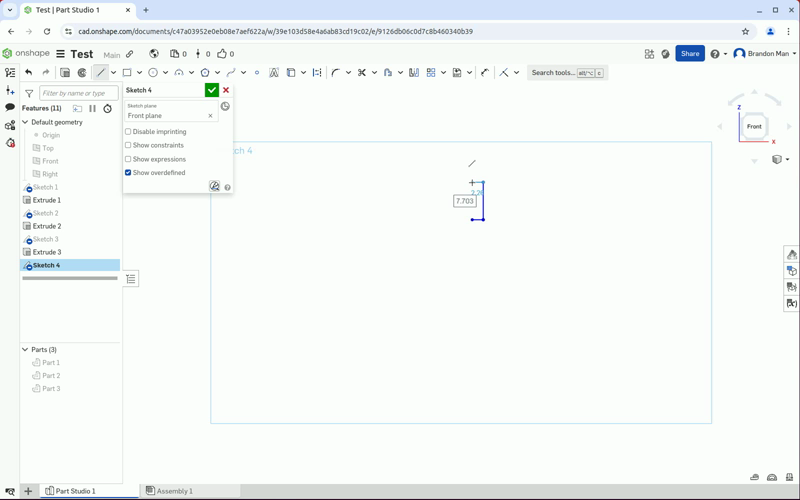
key_up(shift)
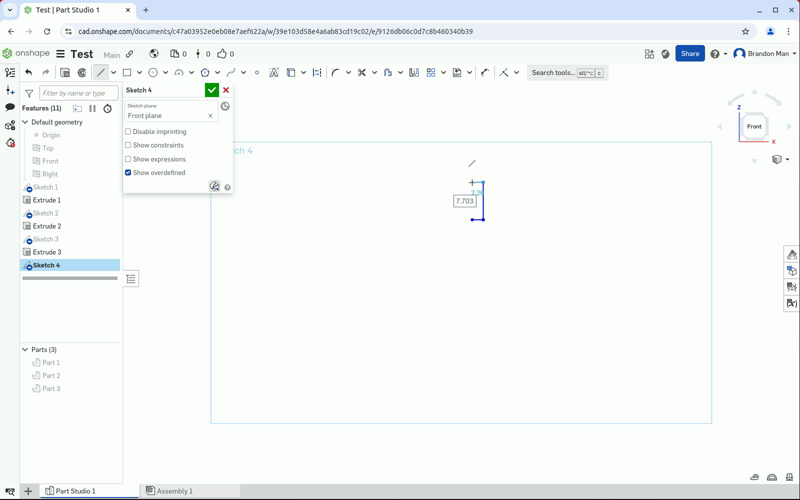
mouse_move(502, 182)
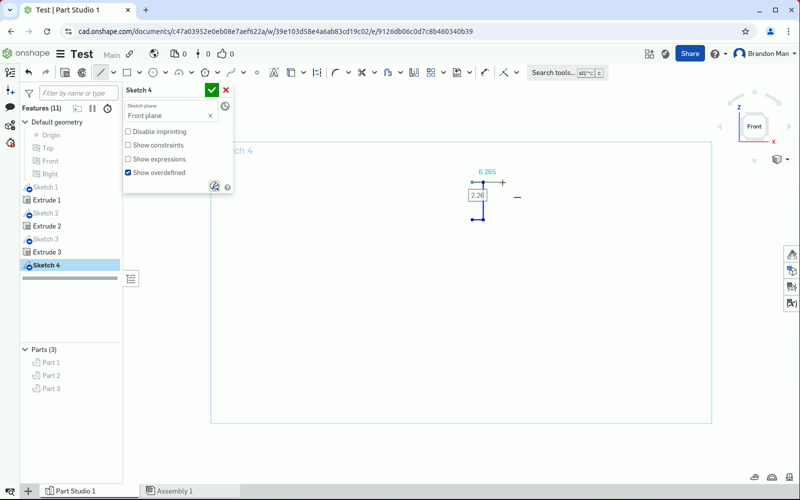
key_down(shift)
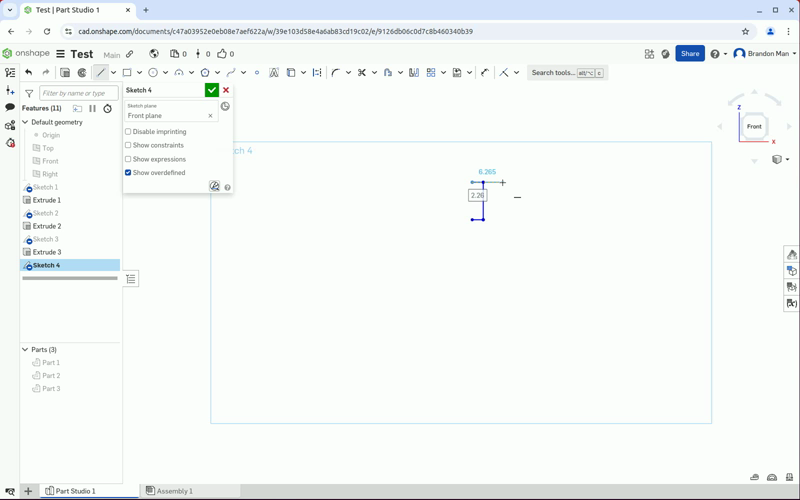
mouse_move(472, 219)
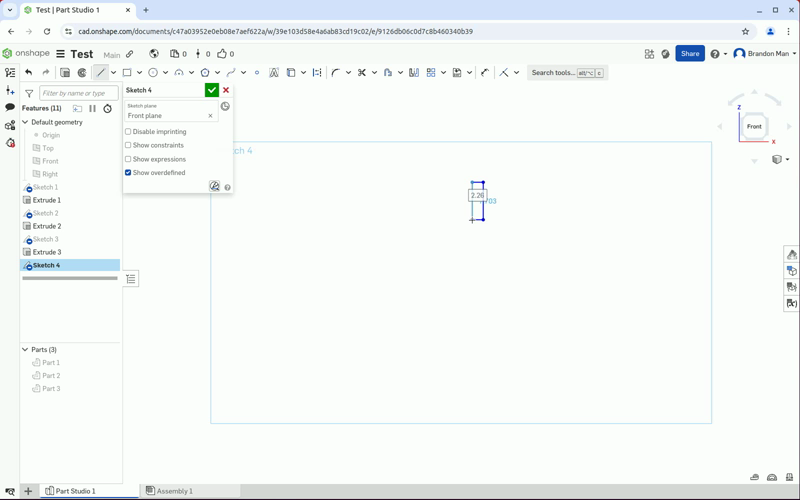
key_up(shift)
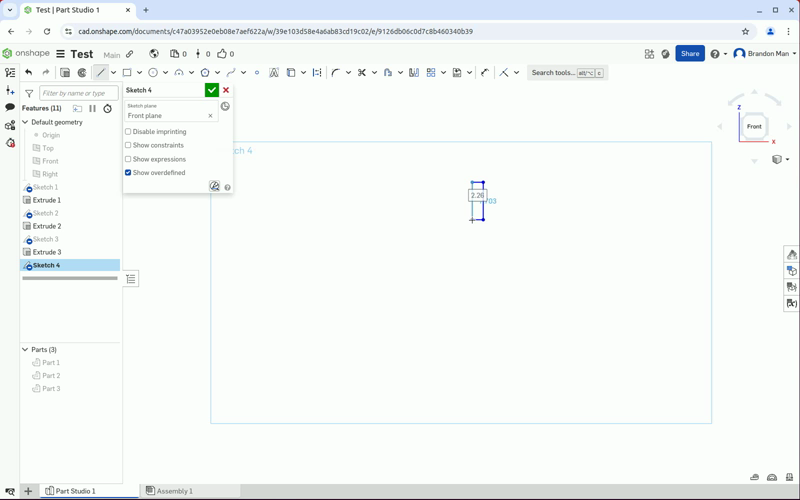
click(472, 219)
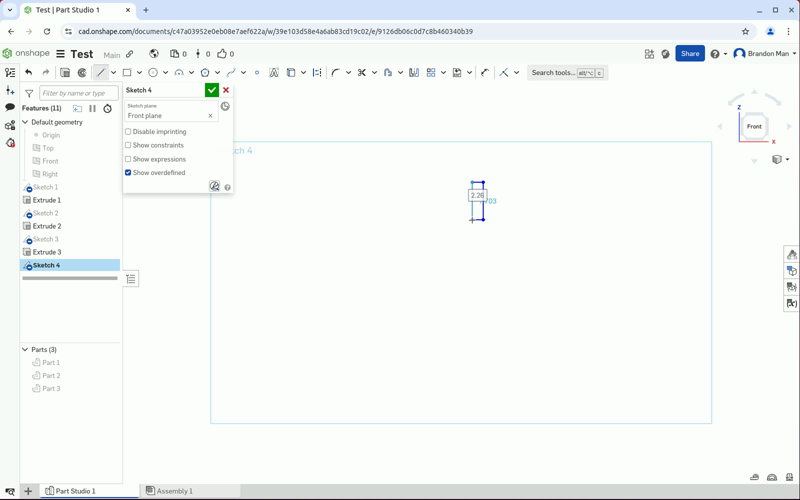
key(esc)
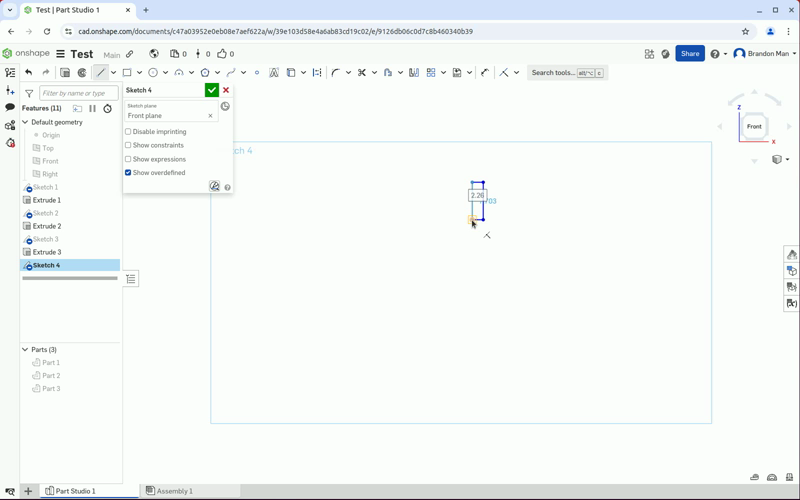
mouse_move(480, 197)
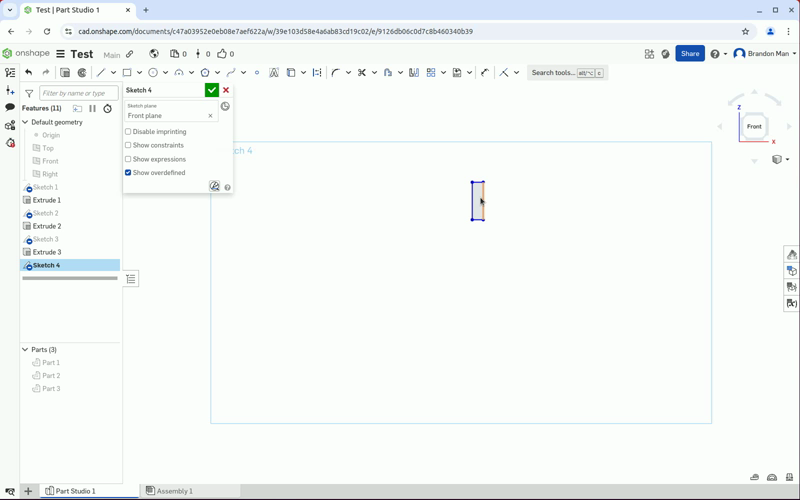
scroll(6)
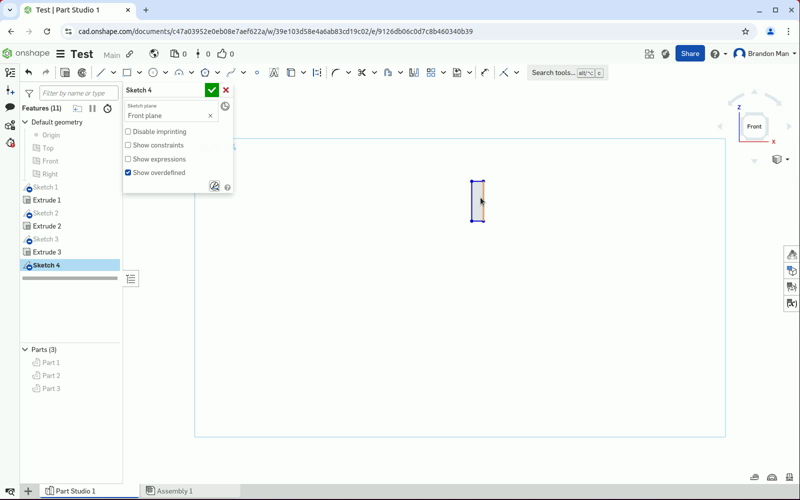
scroll(6)
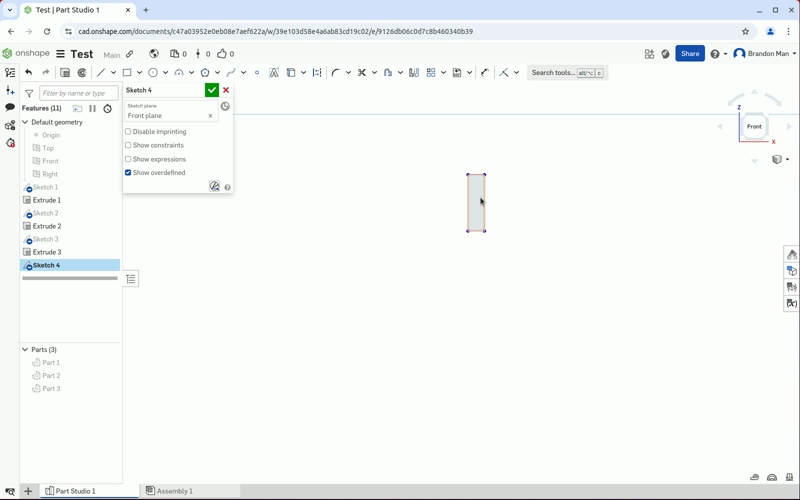
scroll(6)
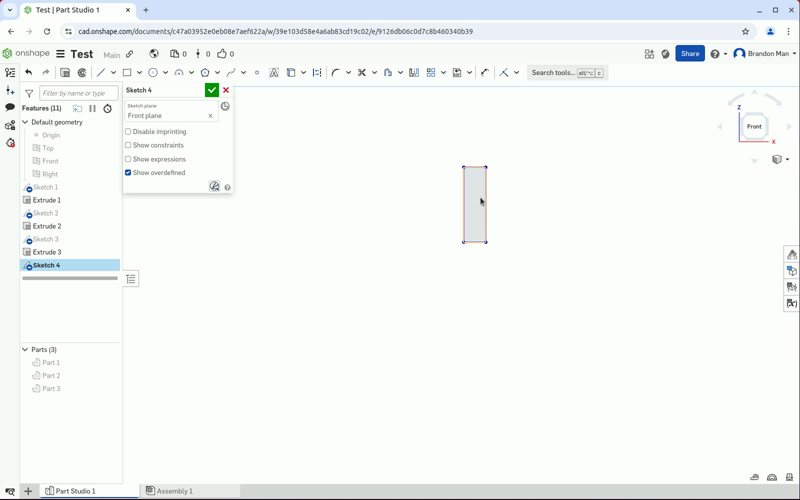
scroll(6)
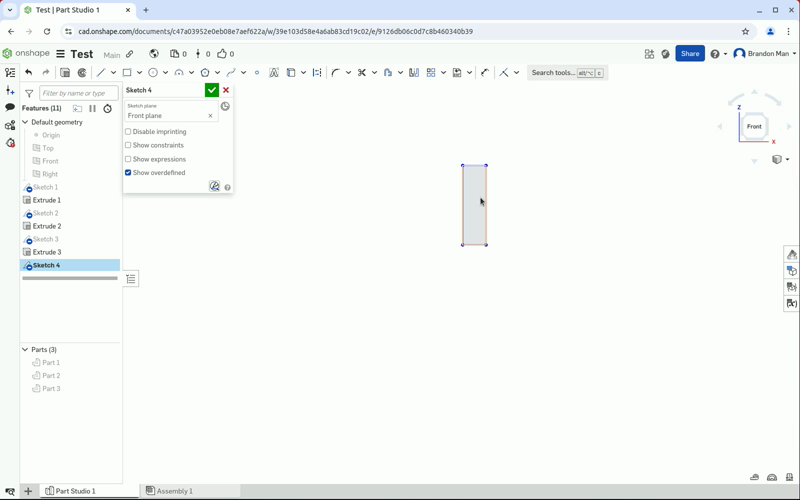
scroll(6)
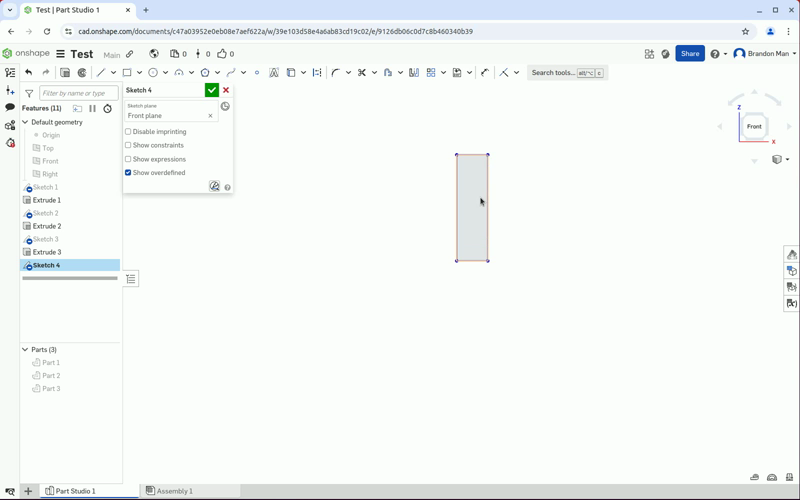
scroll(6)
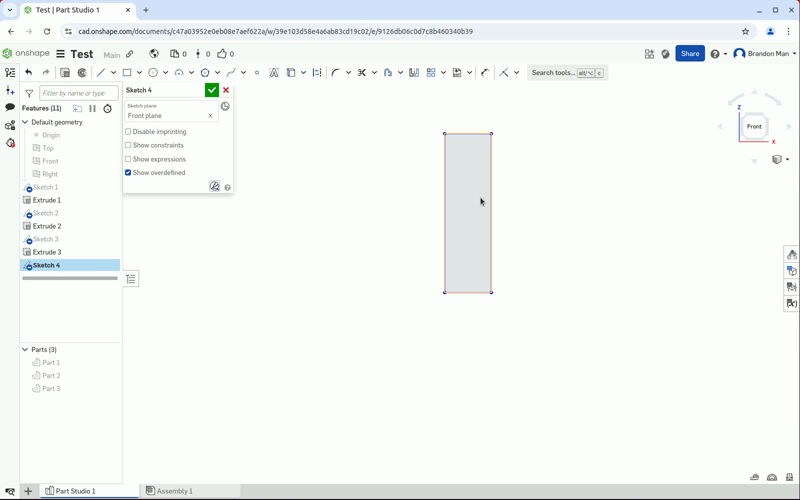
scroll(6)
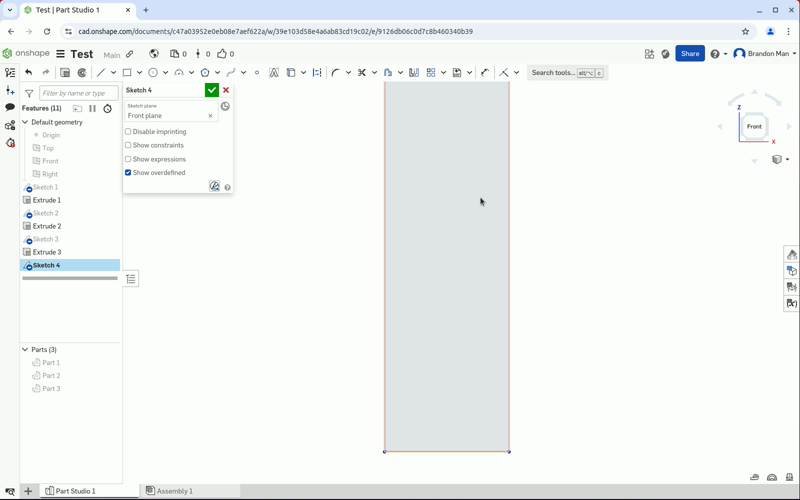
click(480, 197)
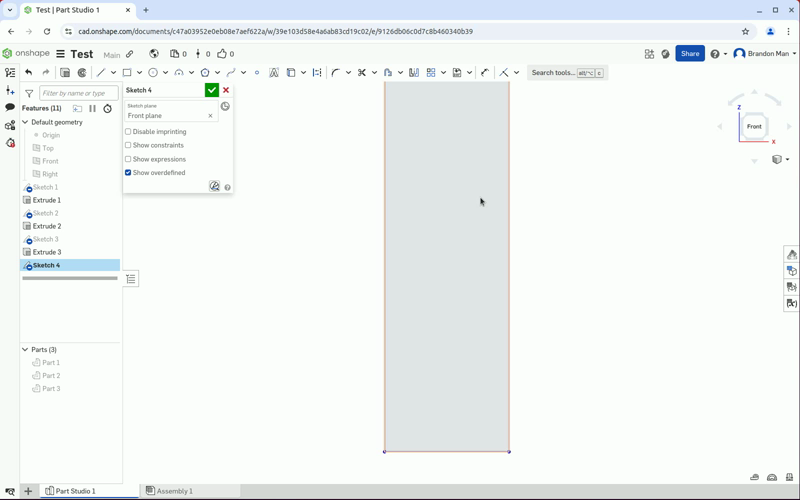
scroll(-6)
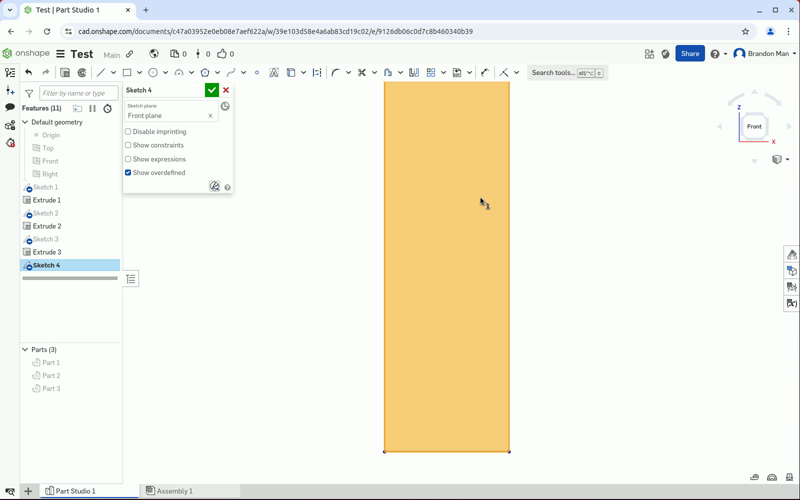
scroll(-6)
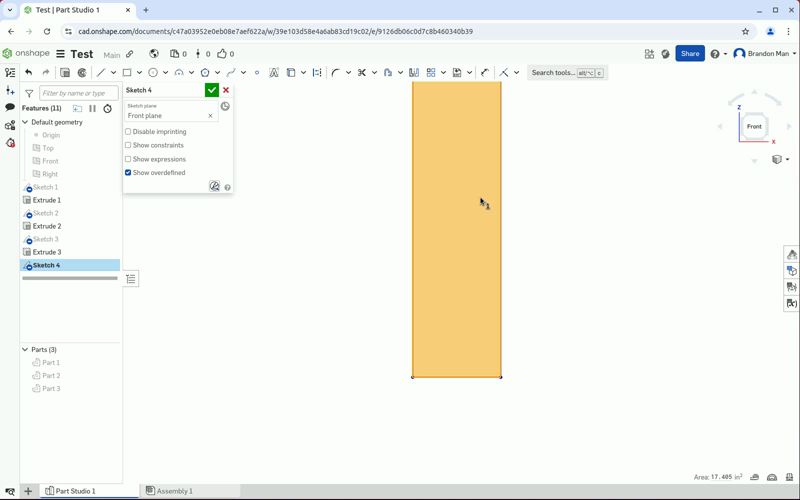
scroll(-6)
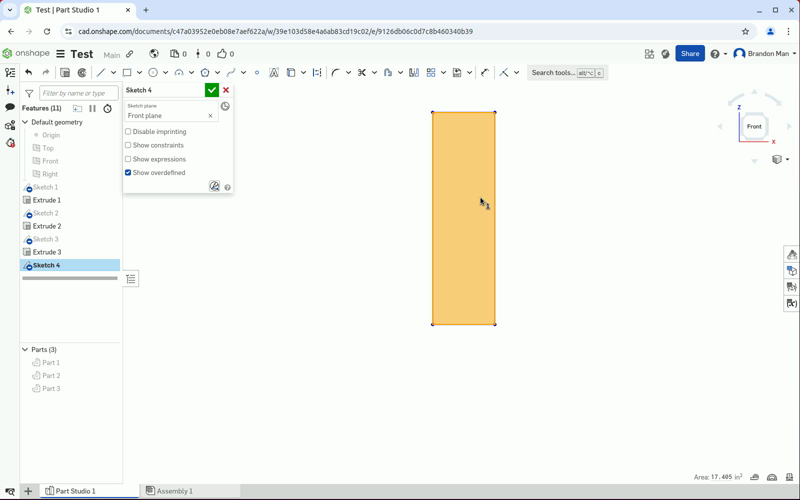
scroll(-6)
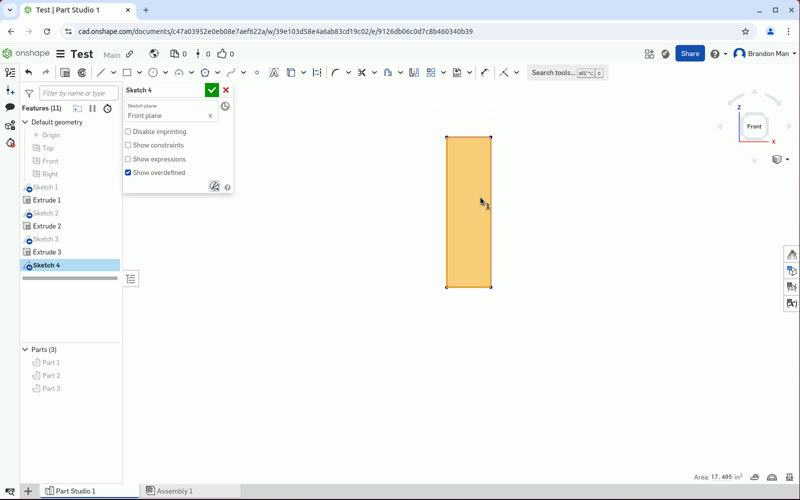
scroll(-6)
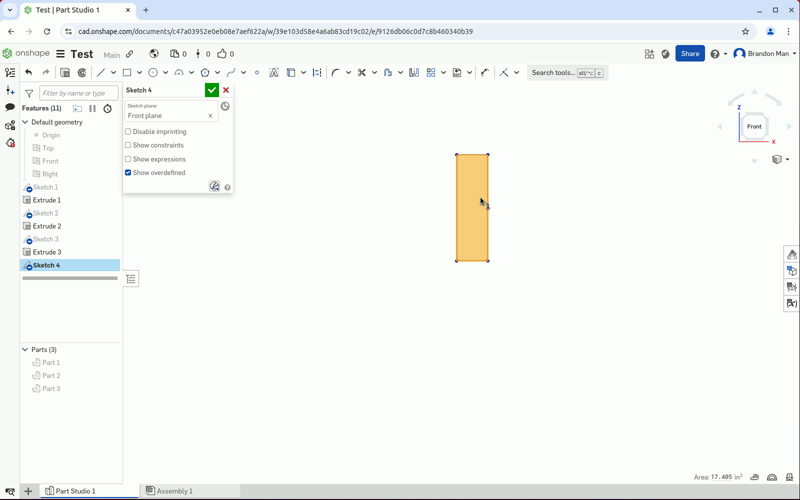
scroll(-6)
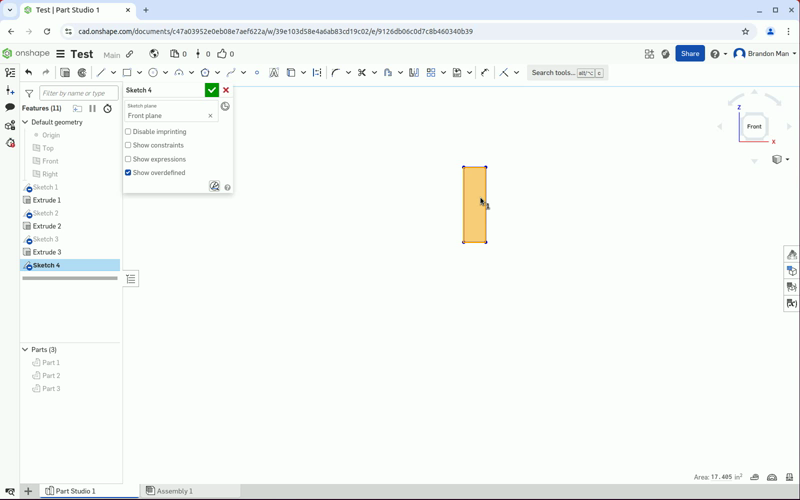
scroll(-6)
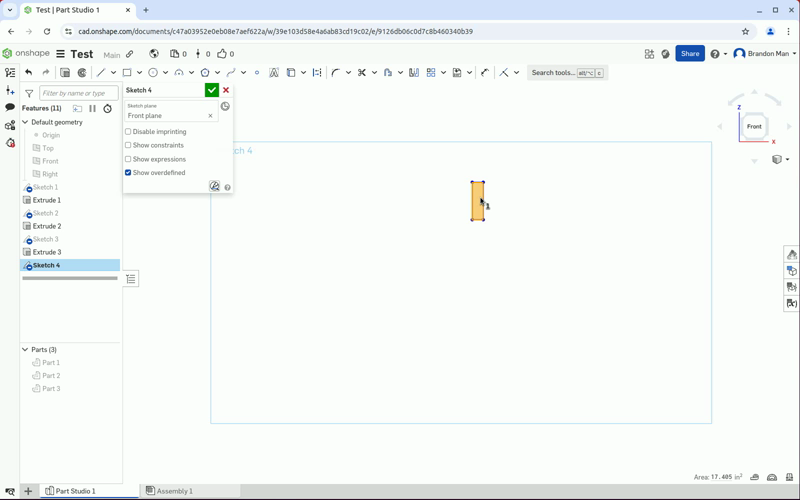
mouse_move(73, 352)
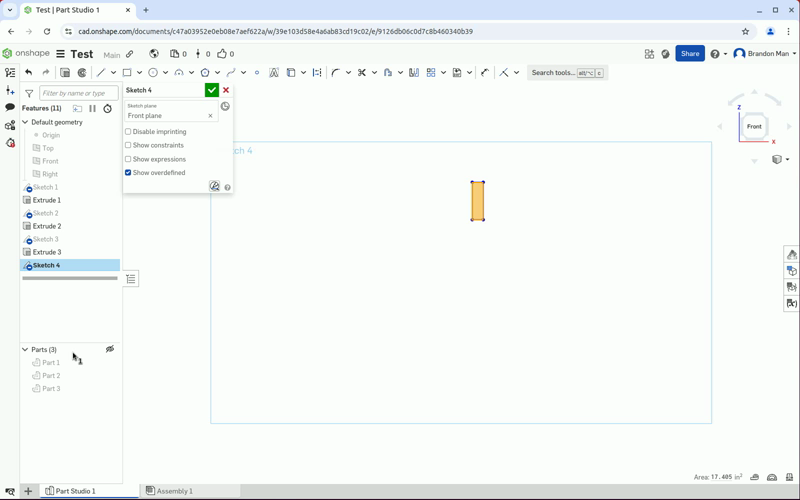
key(shift+y)
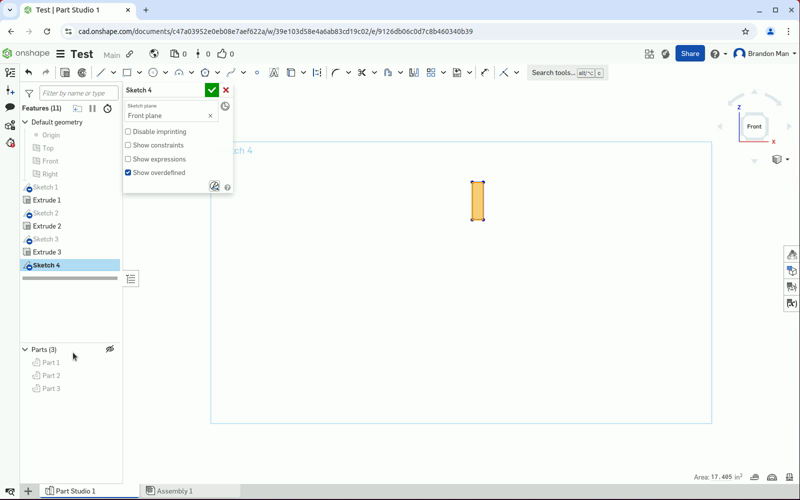
key(shift+e)
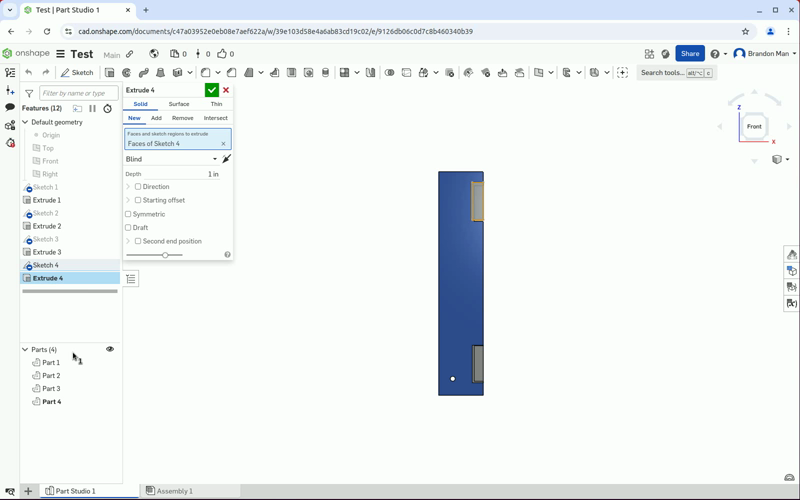
mouse_move(143, 106)
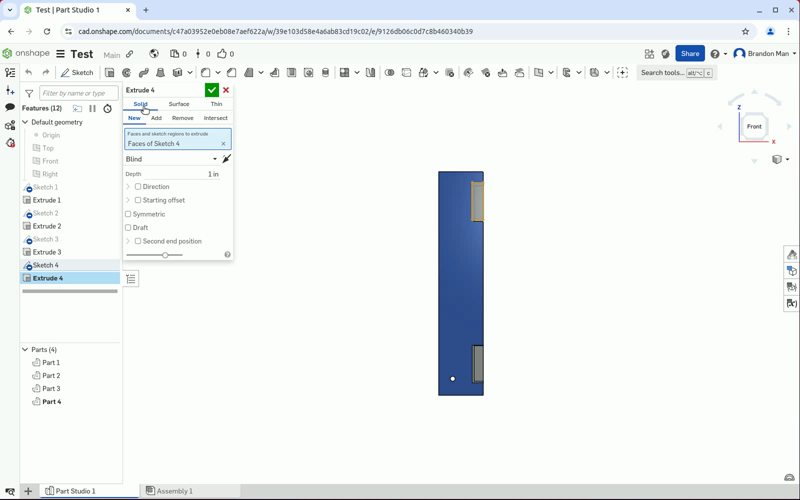
click(143, 106)
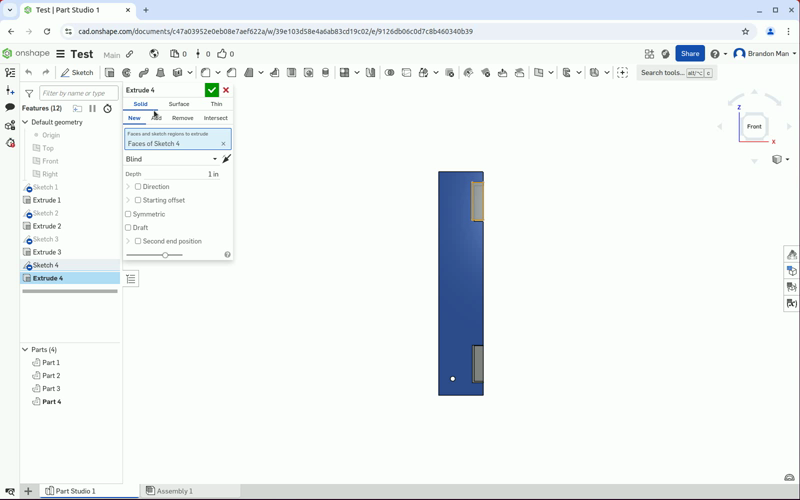
mouse_move(186, 120)
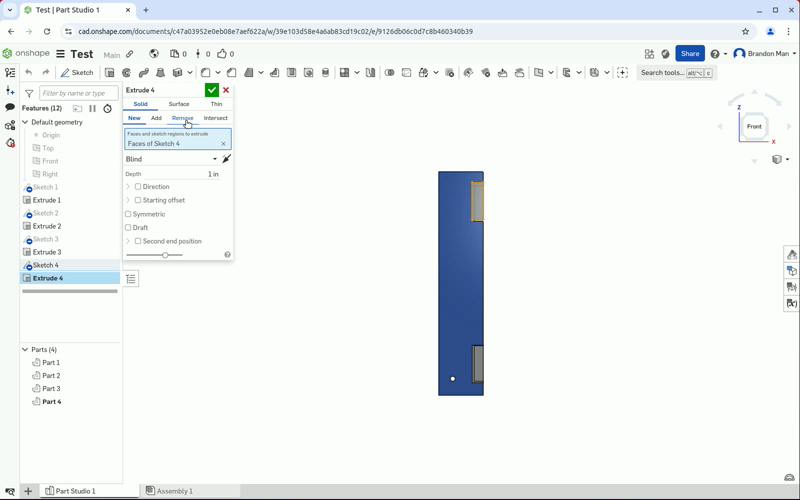
click(186, 120)
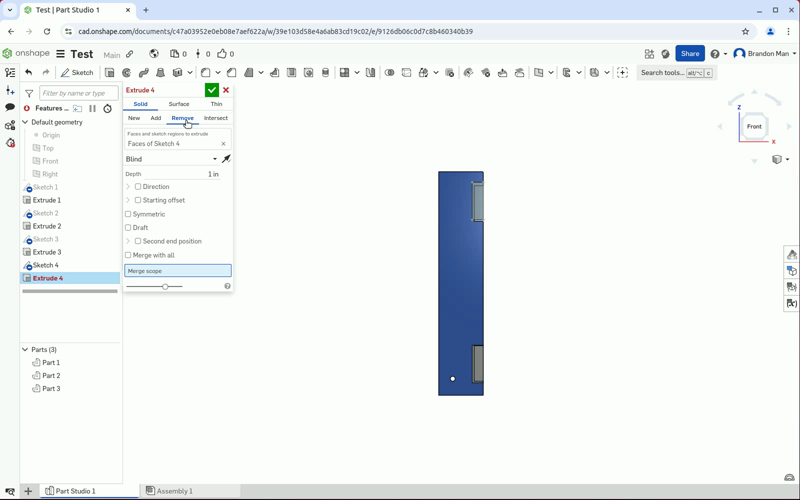
key(tab, 4)
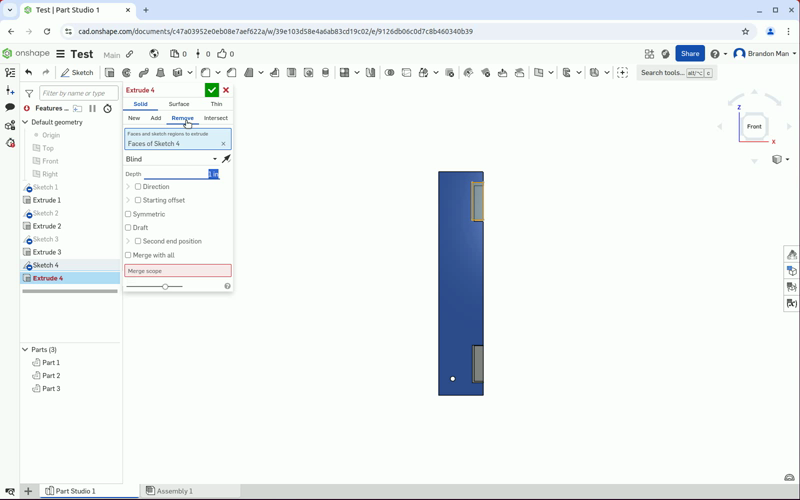
text(-2.166)
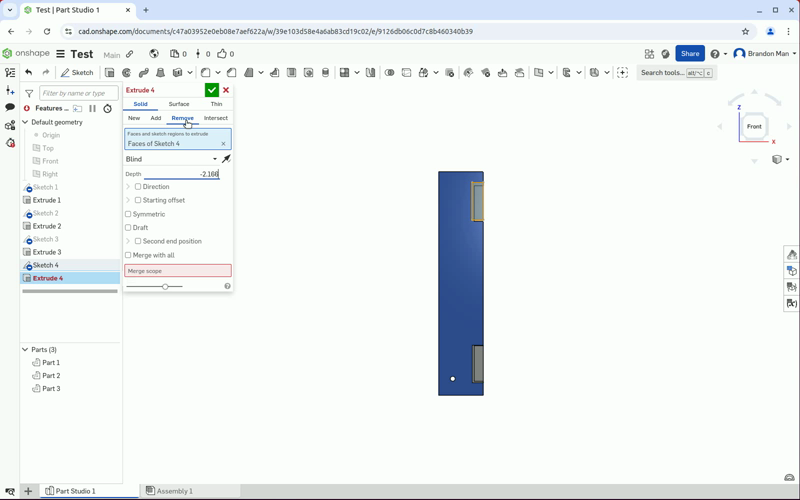
key(tab, 6)
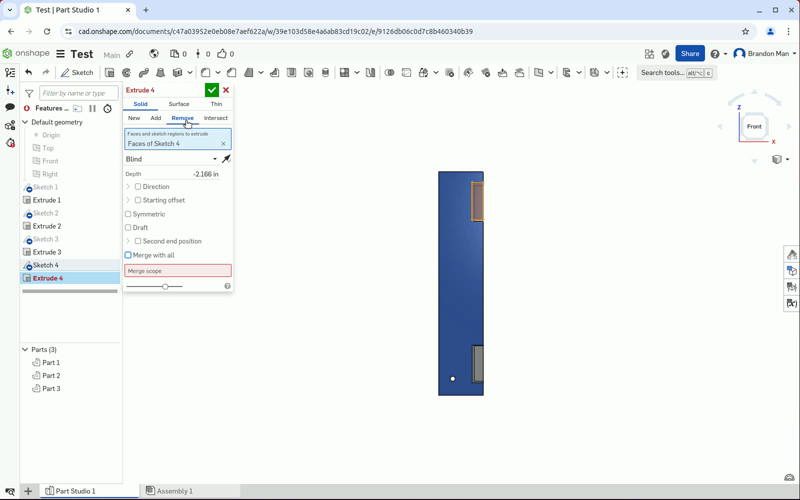
key(space)
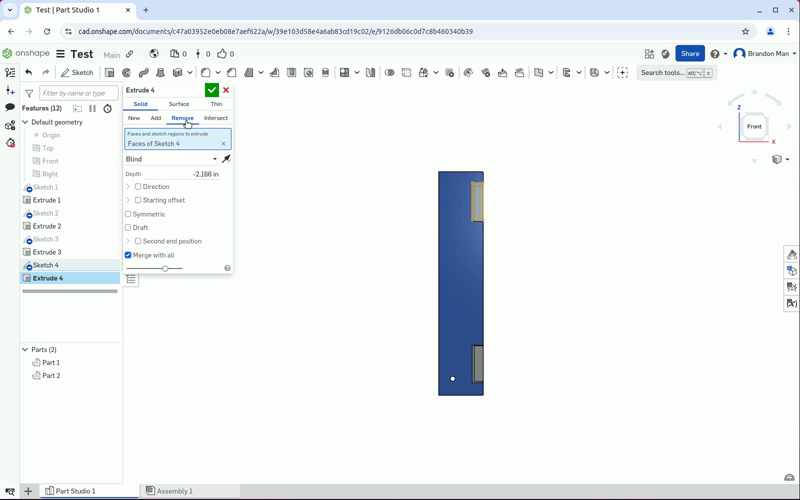
key(enter)
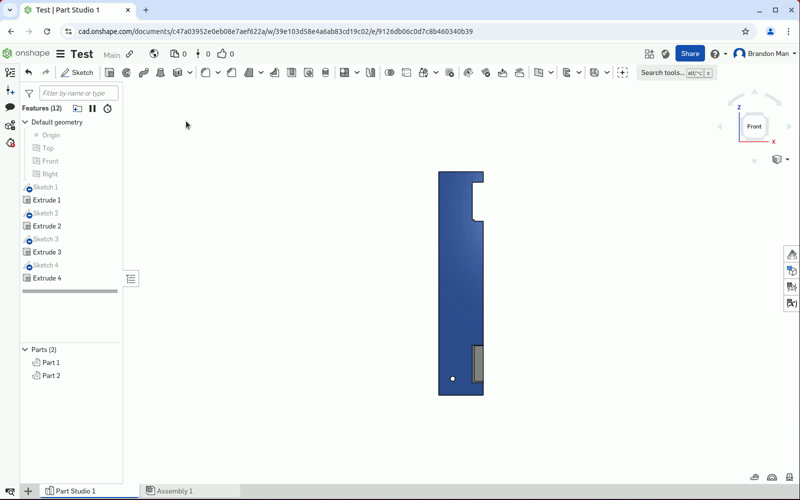
key(shift+h)
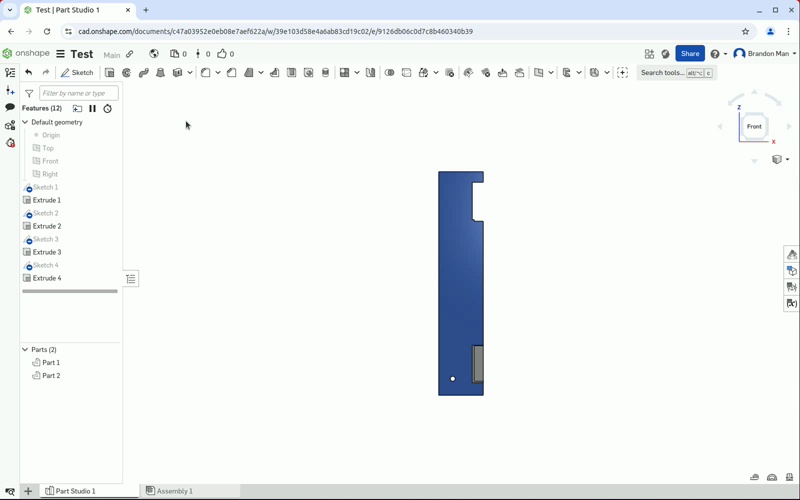
key(shift+h)
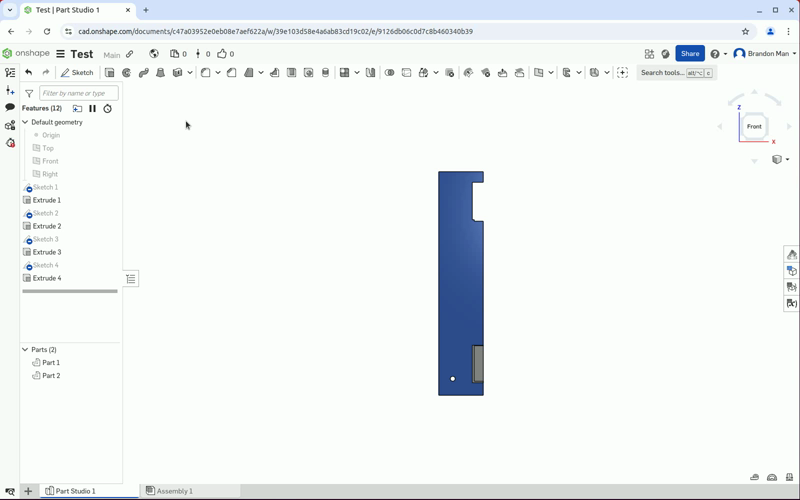
mouse_move(73, 189)
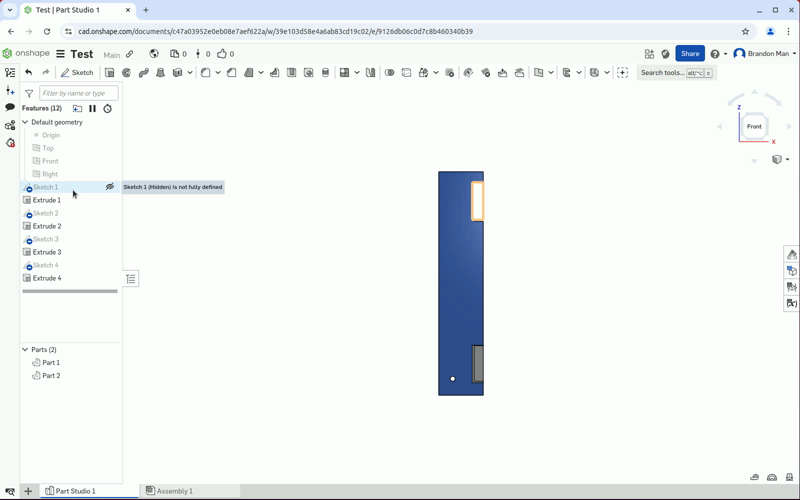
click(73, 189)
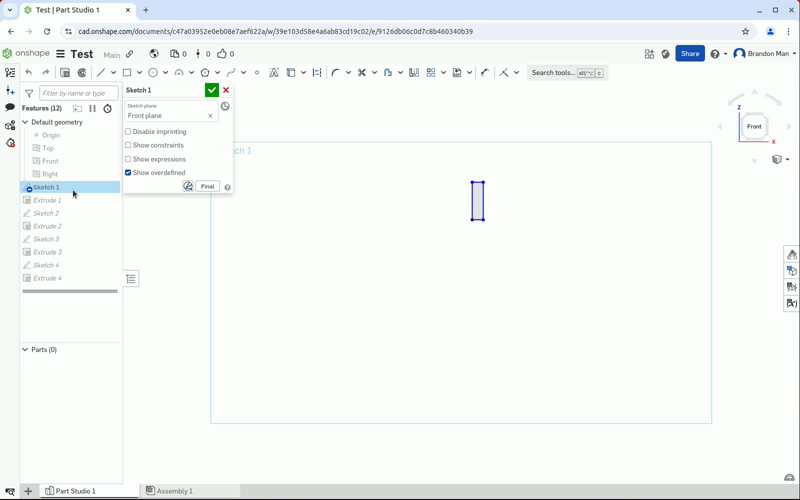
mouse_move(229, 92)
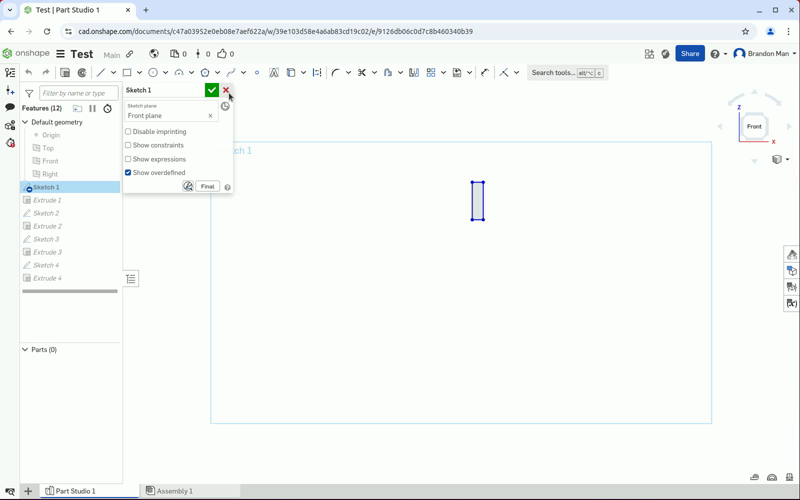
click(229, 92)
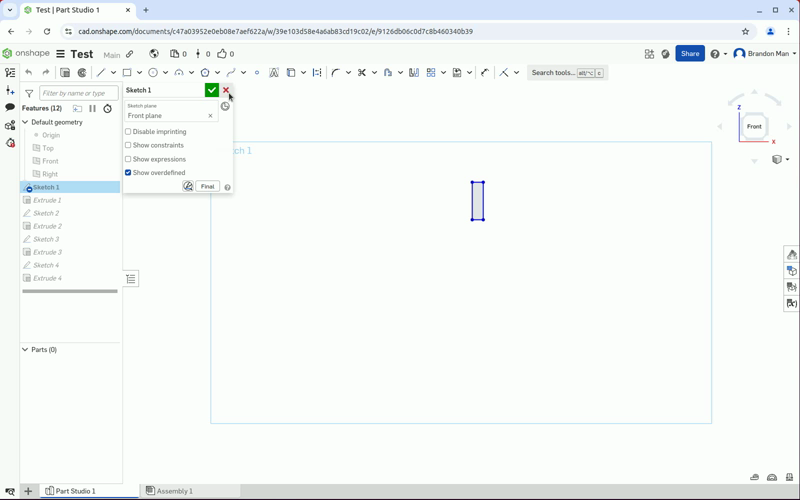
key(shift+s)
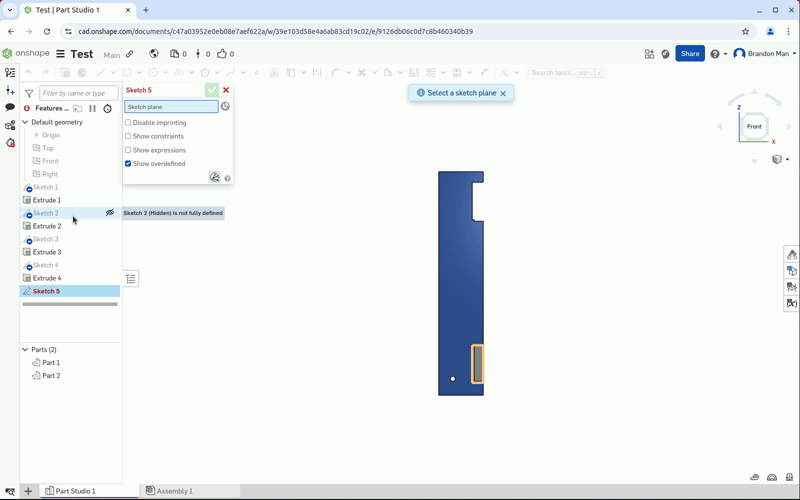
scroll(3)
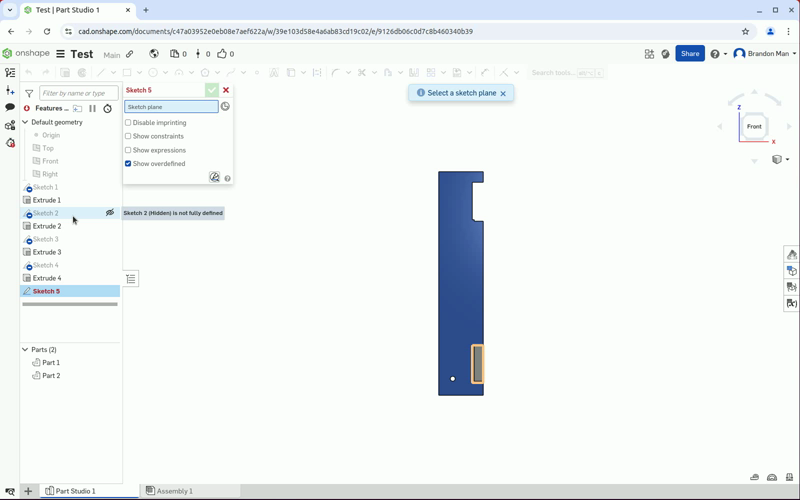
mouse_move(73, 163)
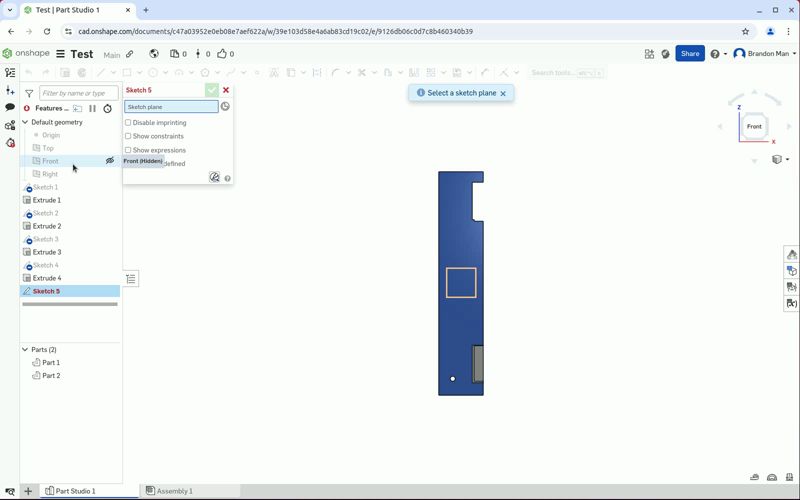
click(73, 163)
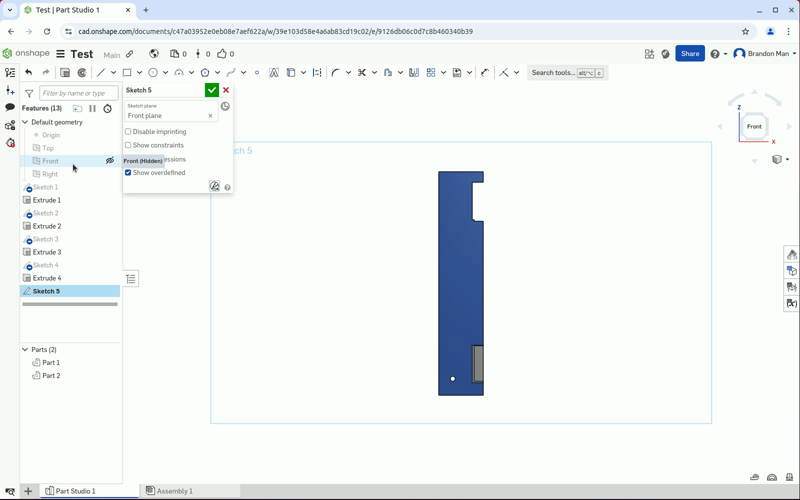
mouse_move(73, 352)
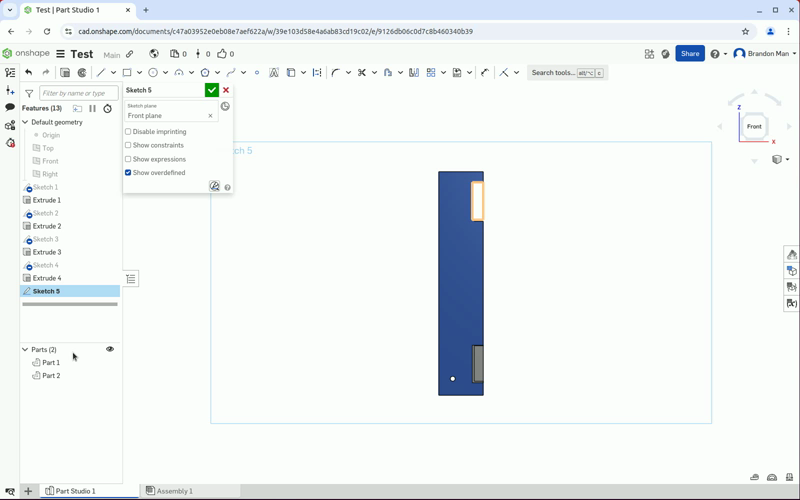
key(y)
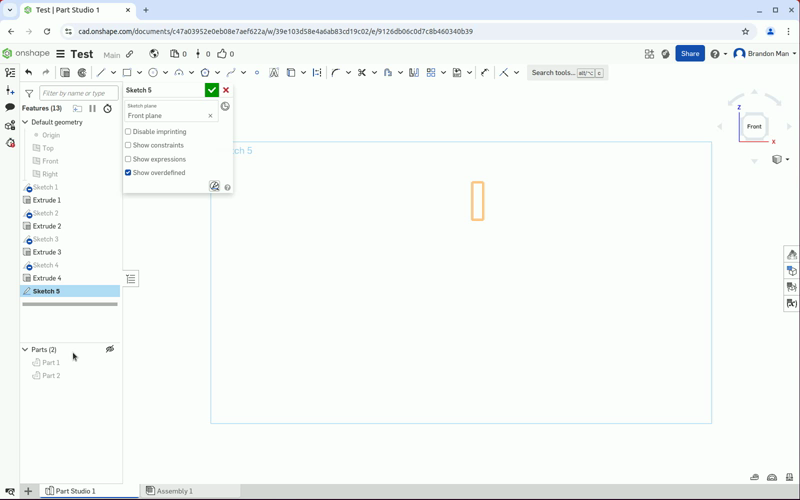
key(l)
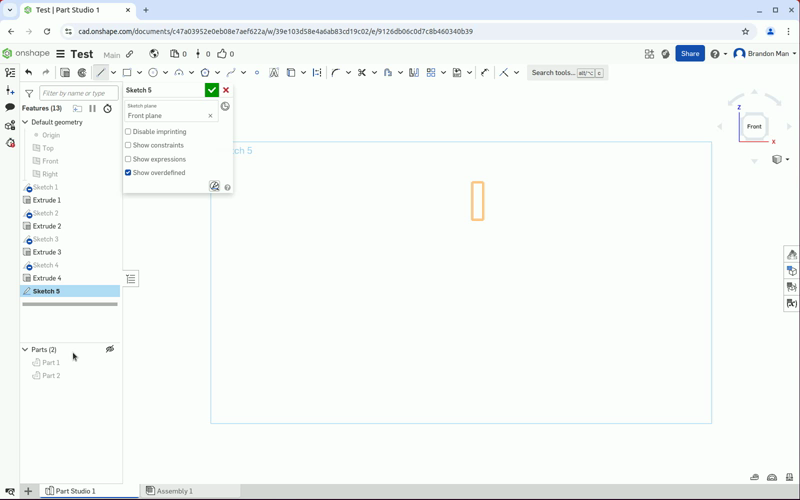
key_down(shift)
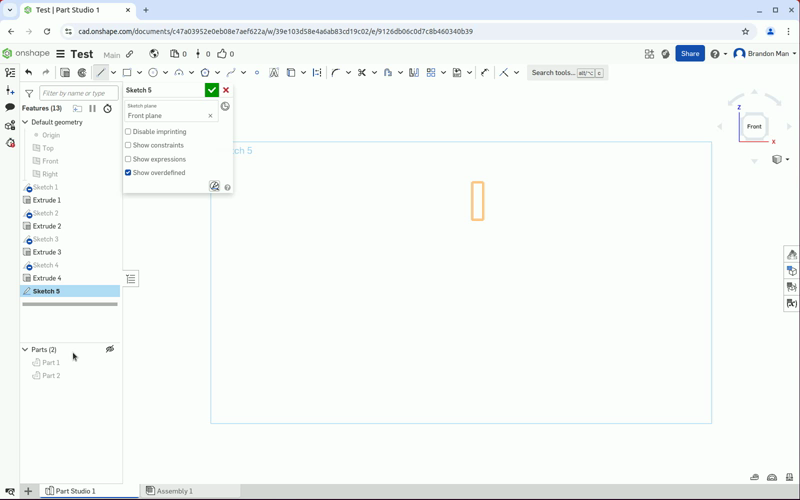
mouse_move(472, 382)
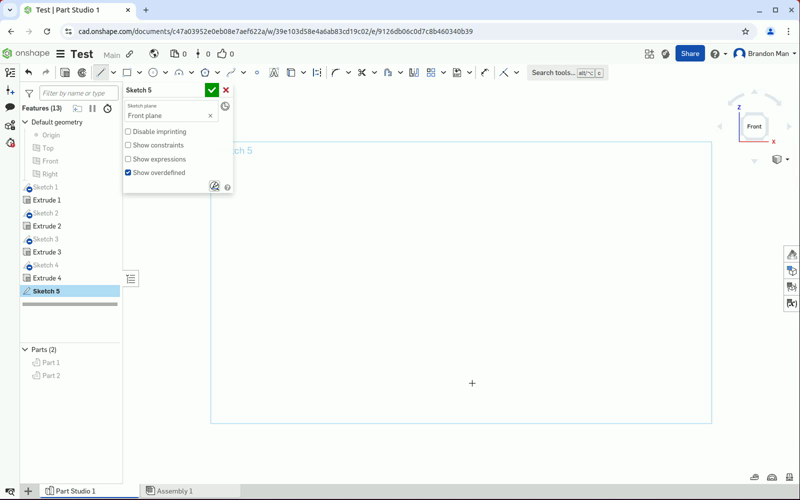
click(472, 382)
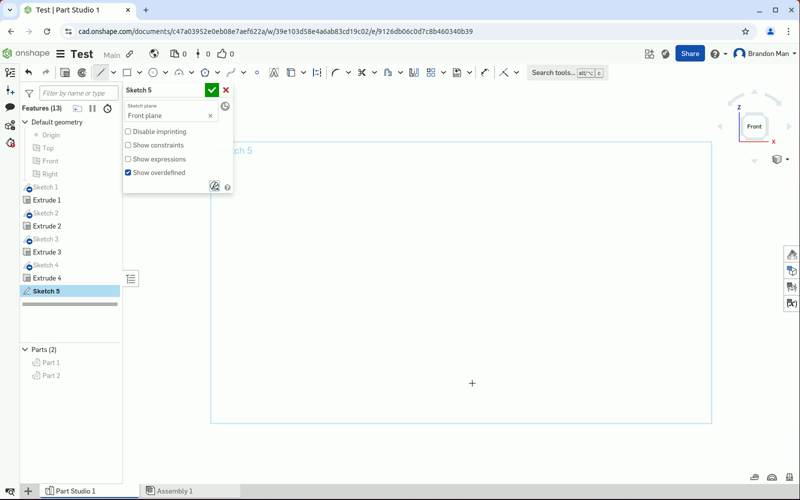
key_up(shift)
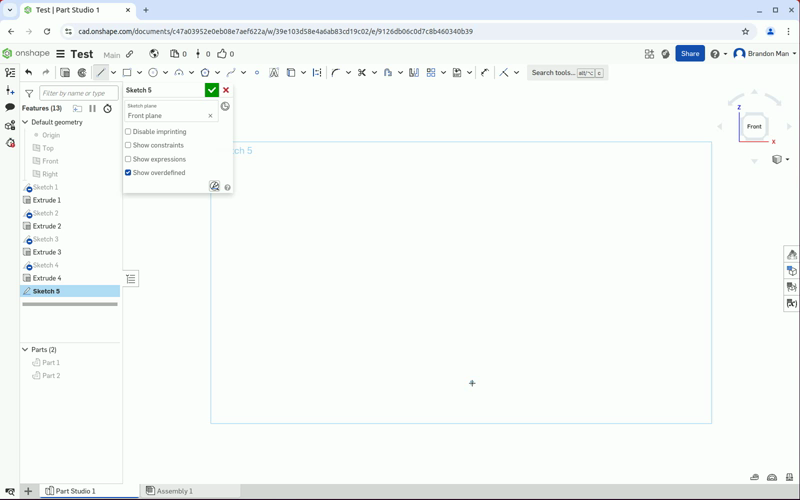
key_down(shift)
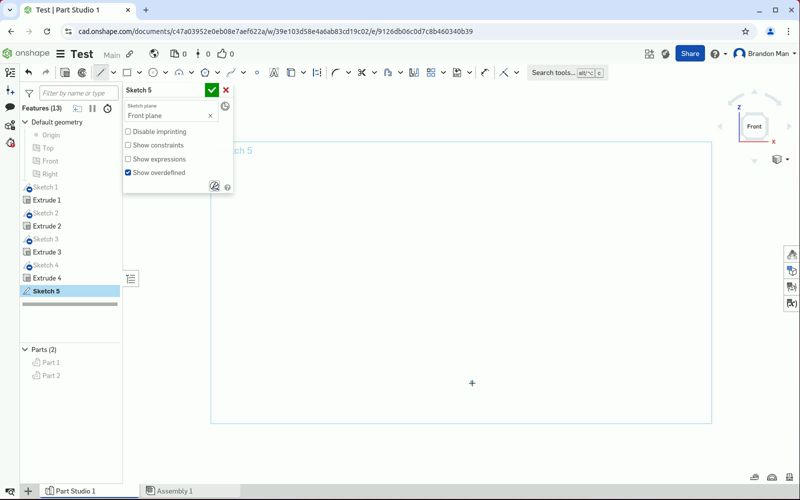
mouse_move(502, 382)
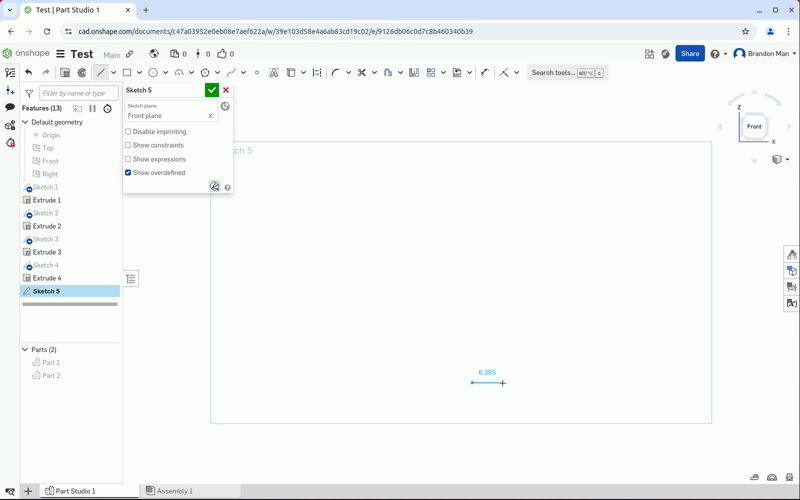
mouse_move(483, 382)
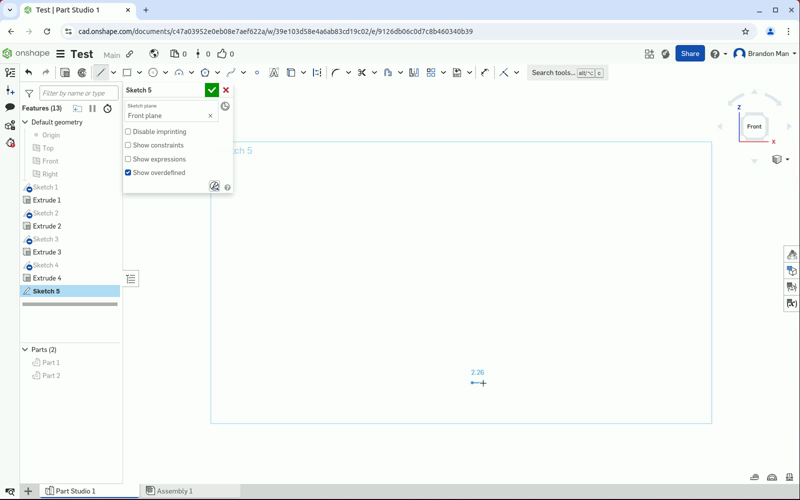
click(483, 382)
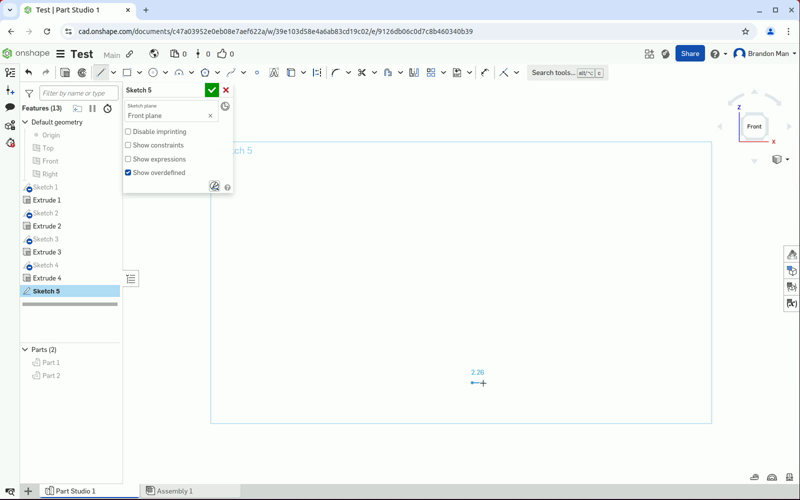
key_up(shift)
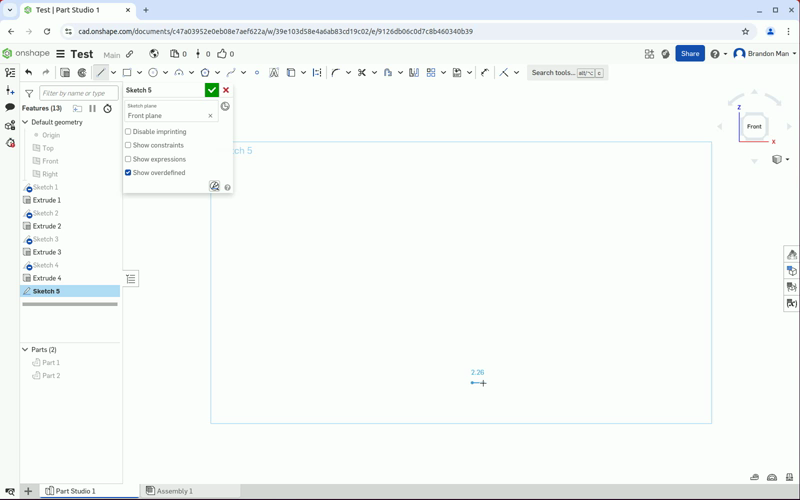
key_down(shift)
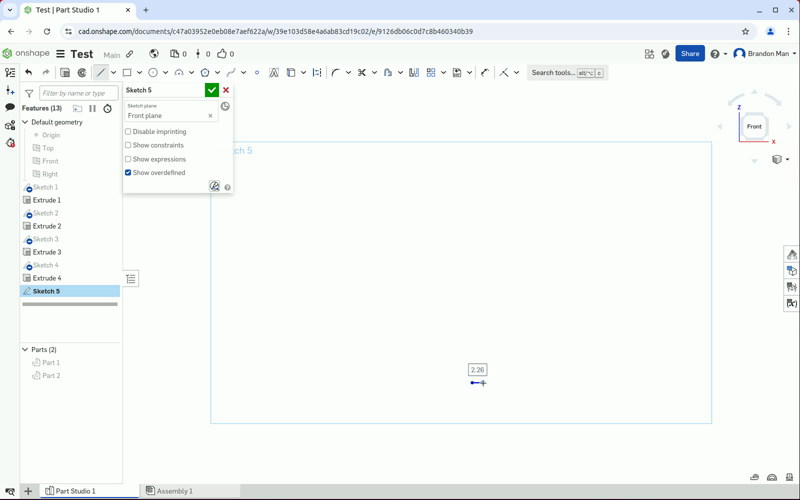
mouse_move(513, 382)
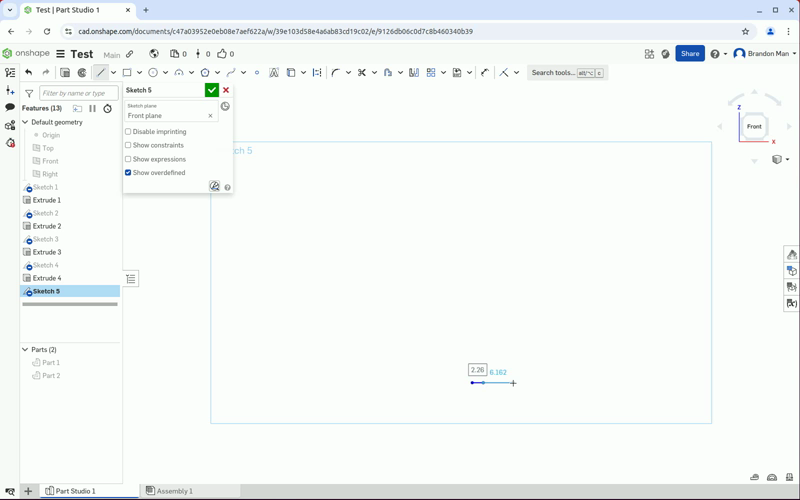
mouse_move(483, 345)
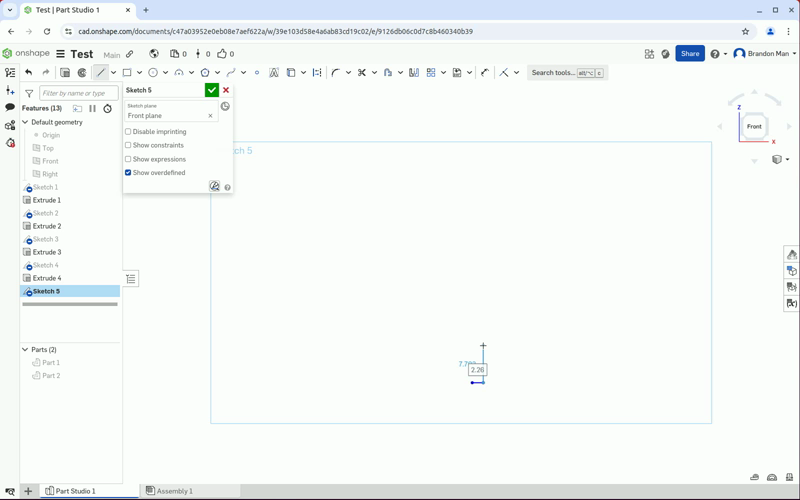
click(483, 345)
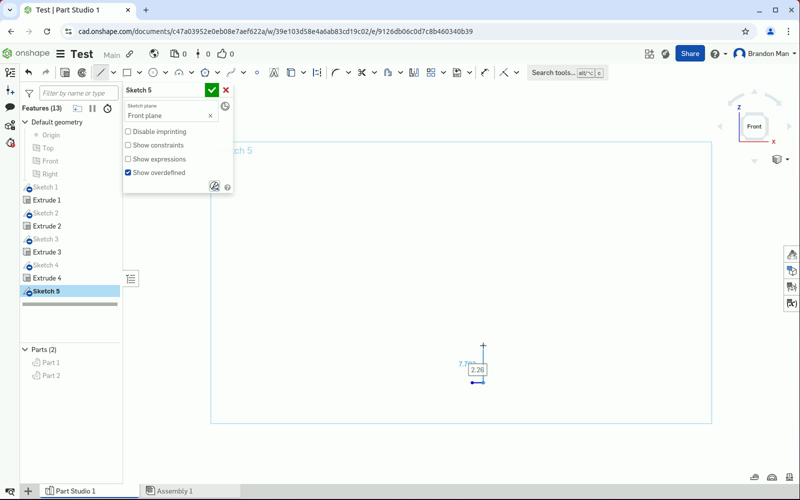
key_up(shift)
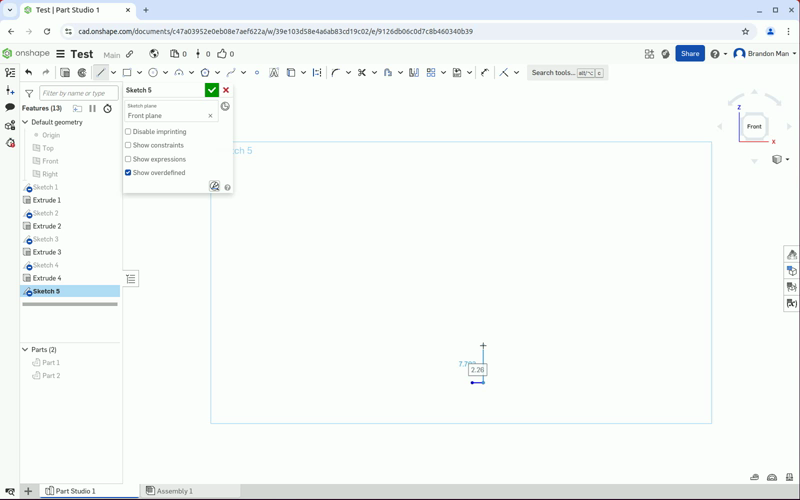
key_down(shift)
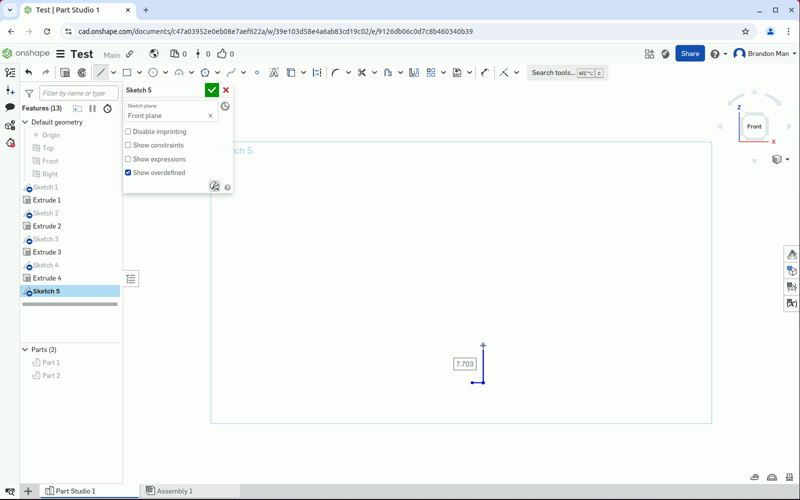
mouse_move(513, 345)
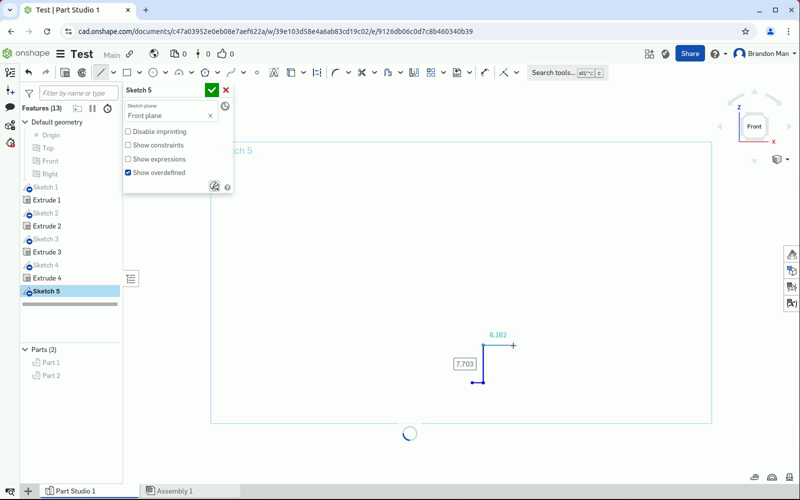
mouse_move(472, 345)
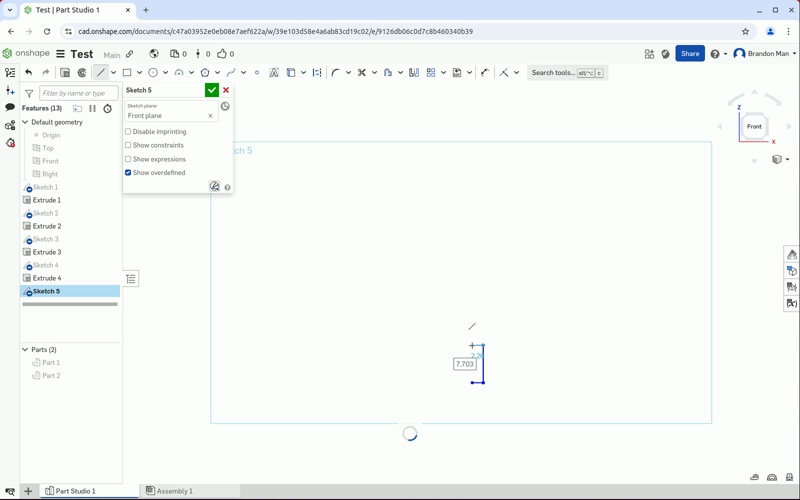
click(472, 345)
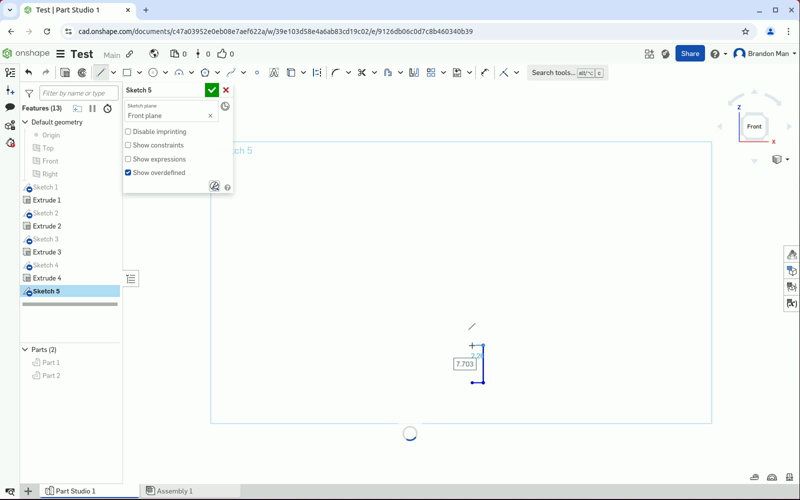
key_up(shift)
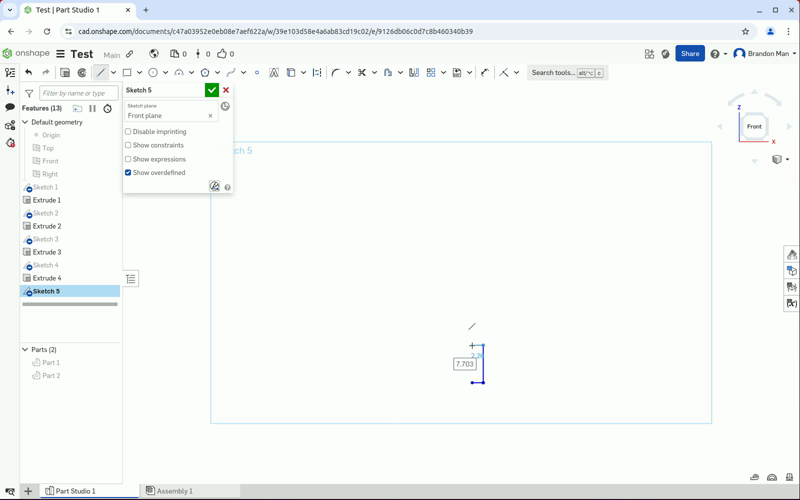
mouse_move(502, 345)
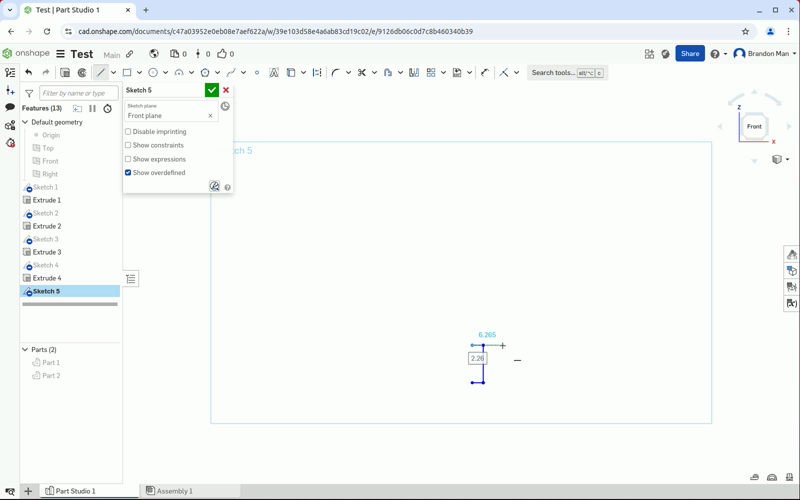
key_down(shift)
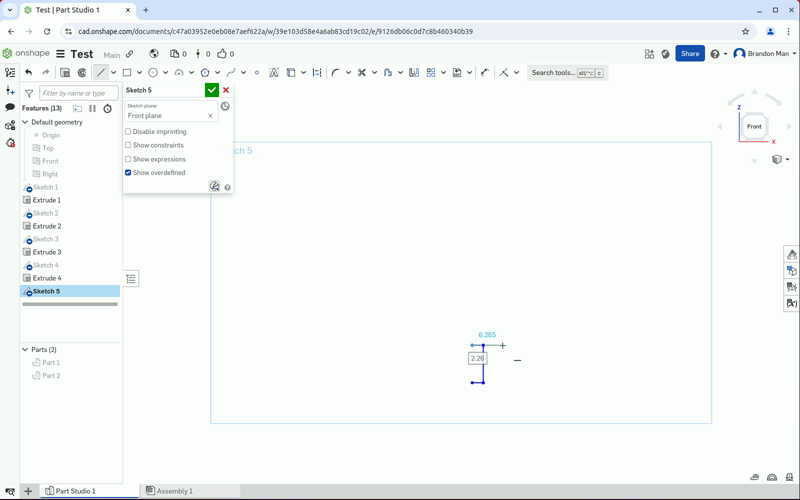
mouse_move(472, 382)
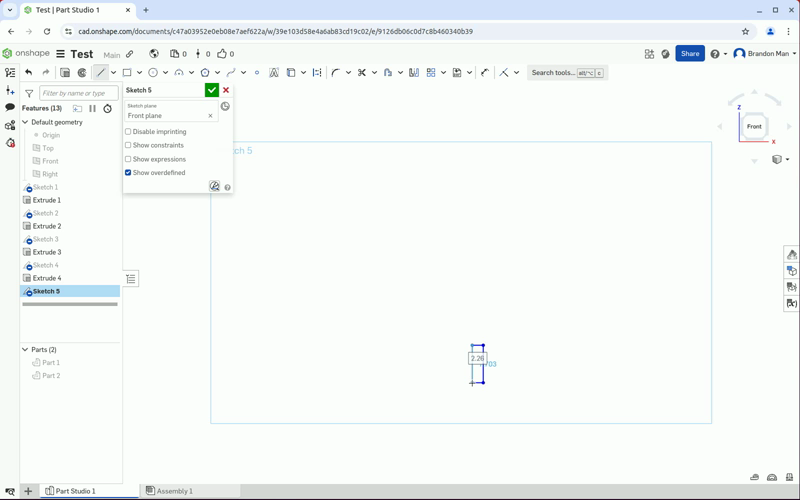
key_up(shift)
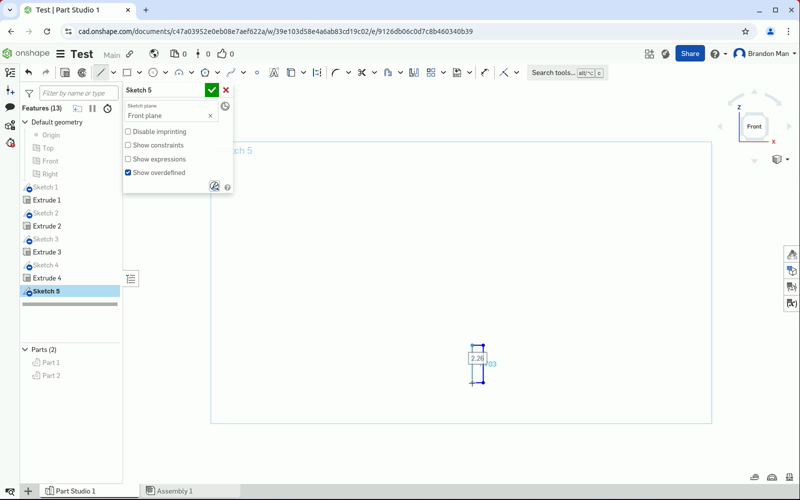
click(472, 382)
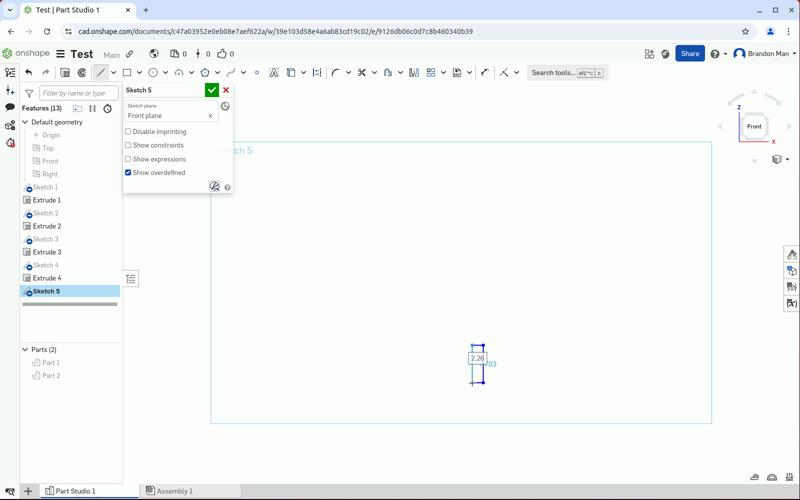
key(esc)
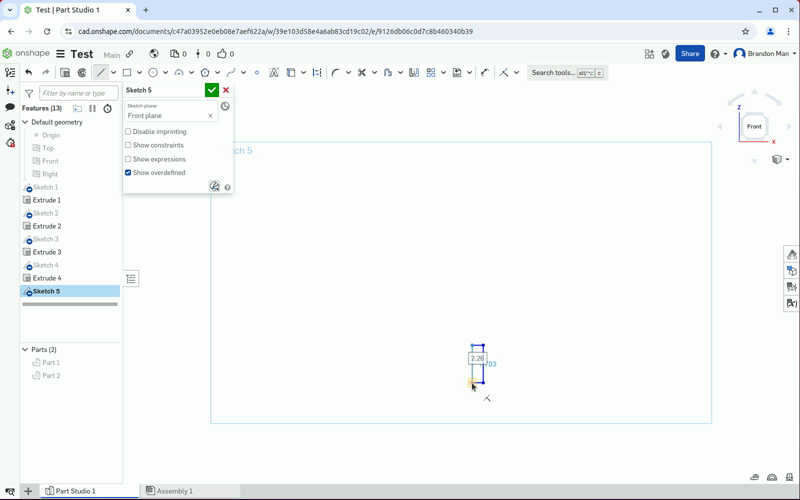
mouse_move(481, 347)
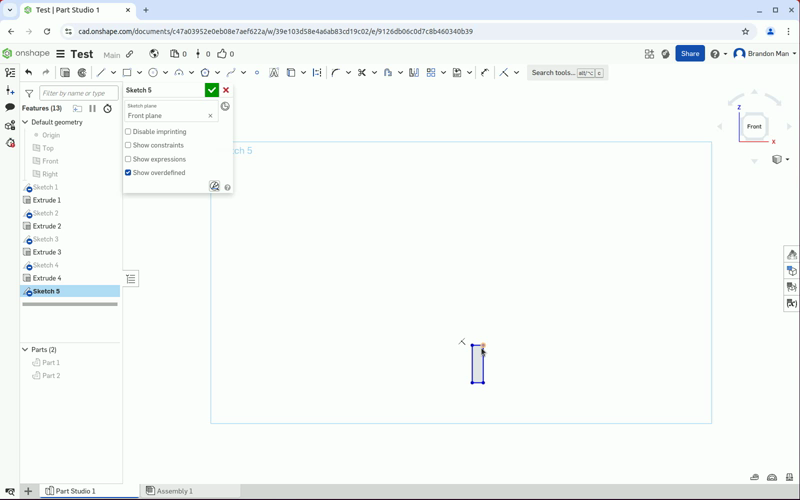
scroll(6)
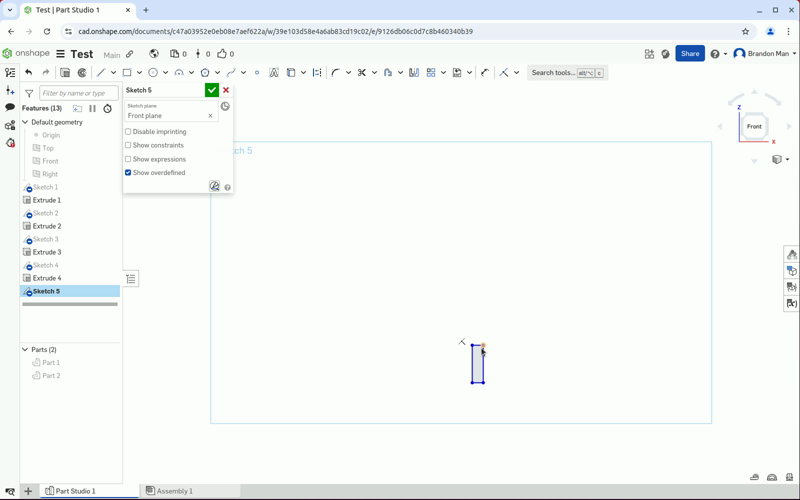
scroll(6)
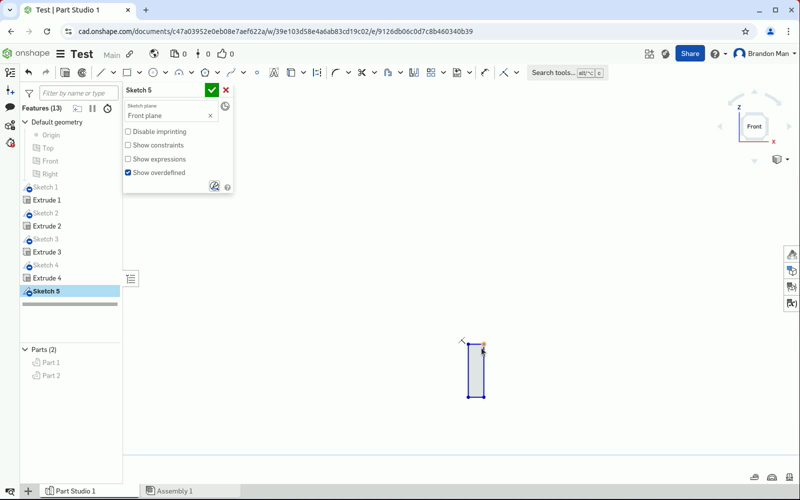
scroll(6)
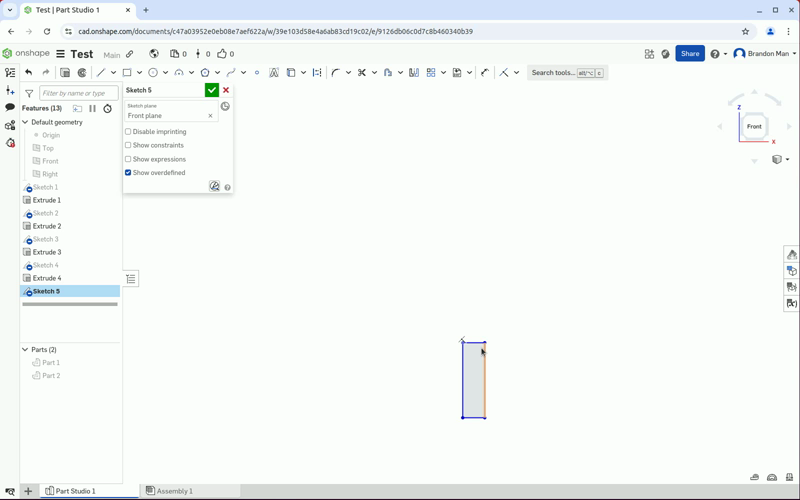
scroll(6)
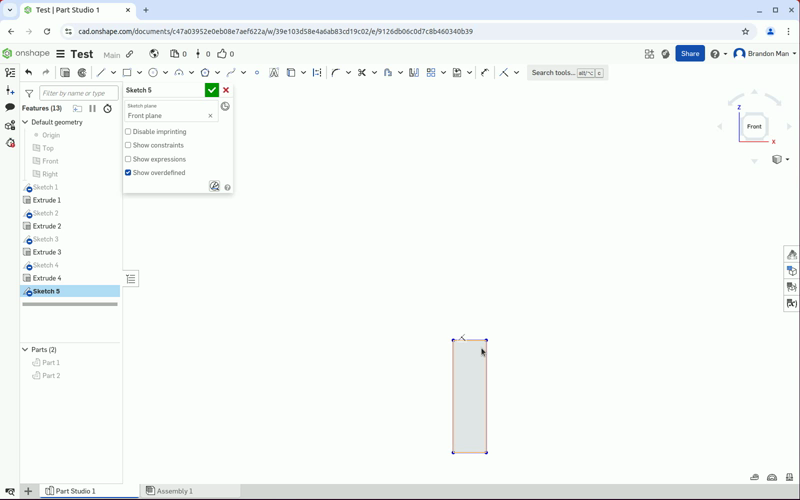
scroll(6)
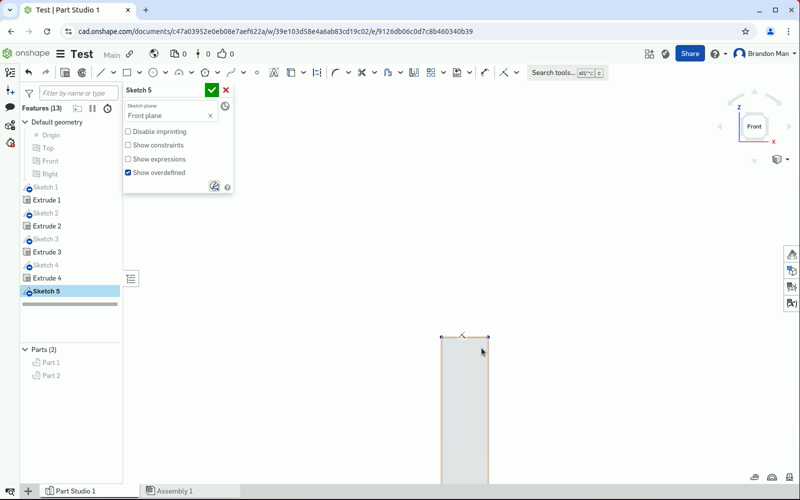
scroll(6)
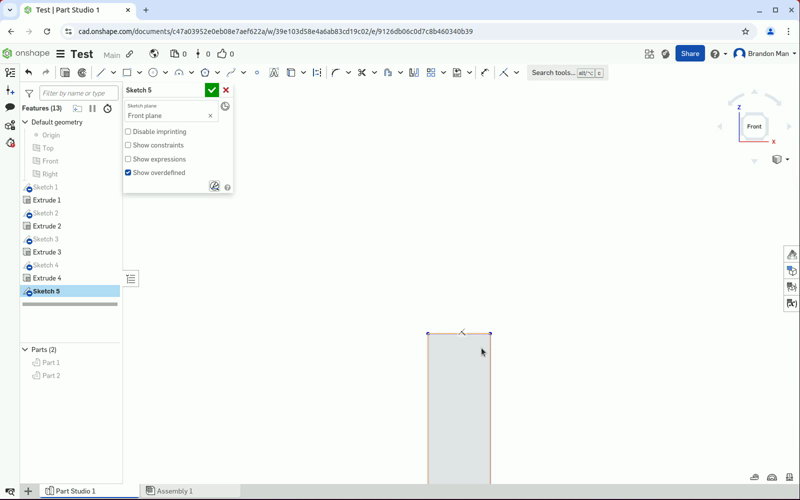
scroll(6)
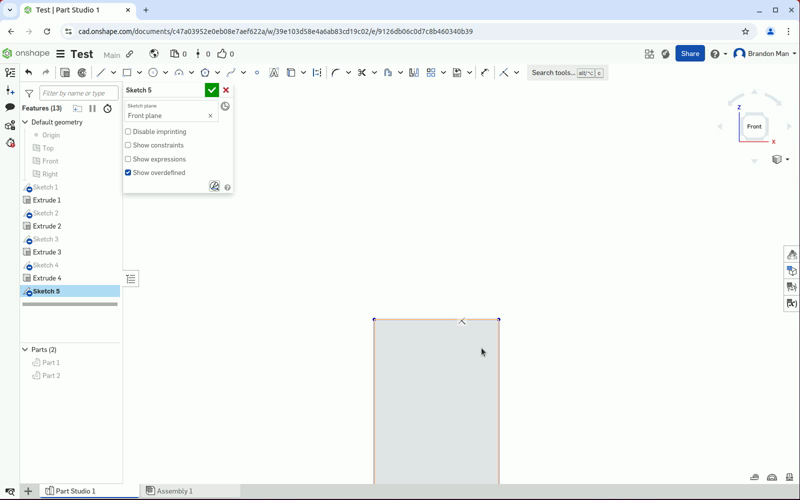
click(481, 347)
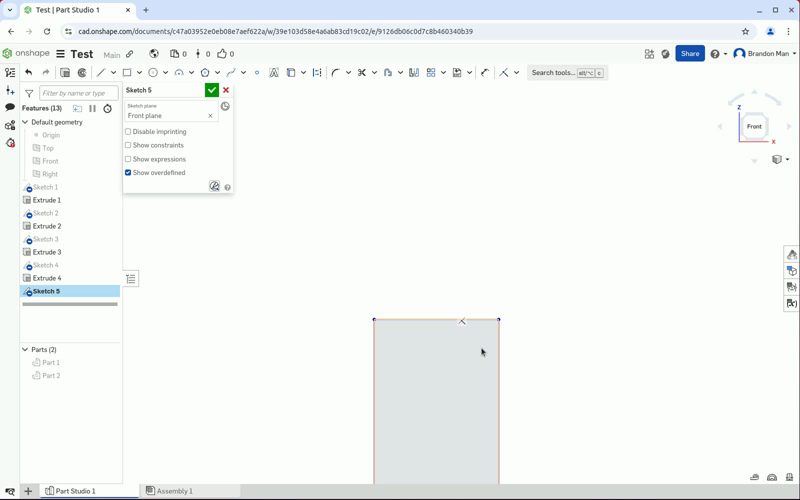
scroll(-6)
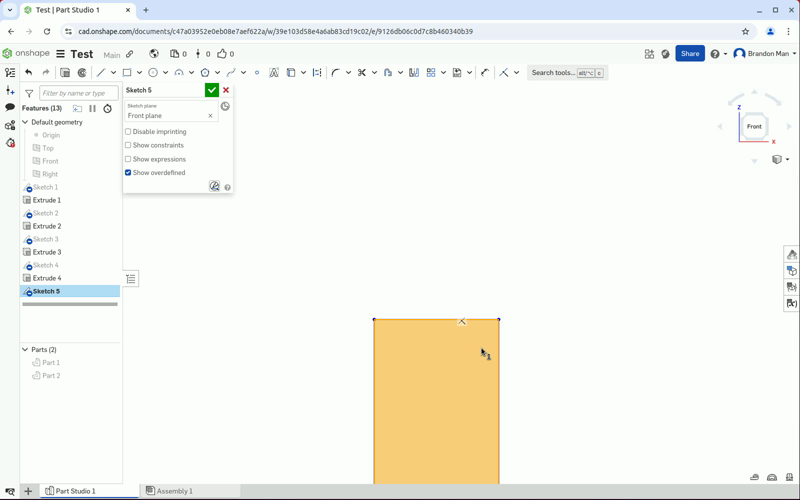
scroll(-6)
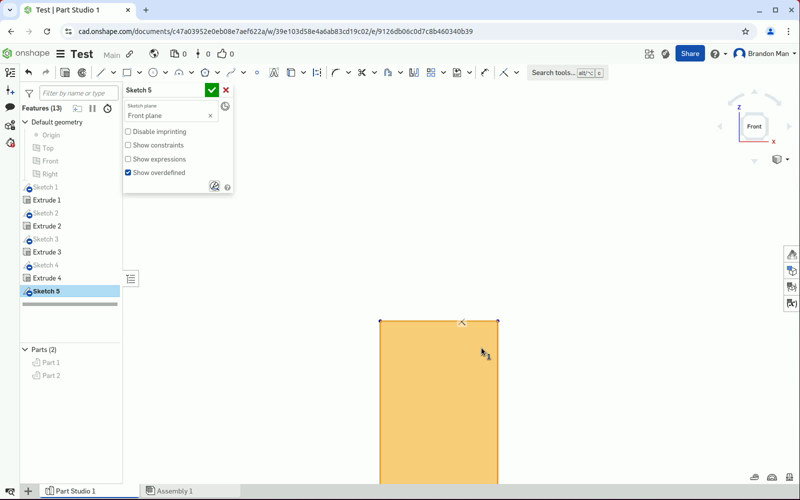
scroll(-6)
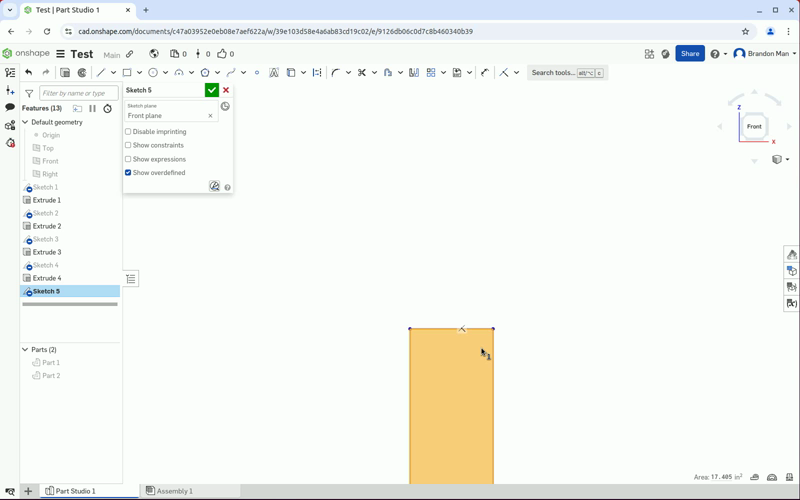
scroll(-6)
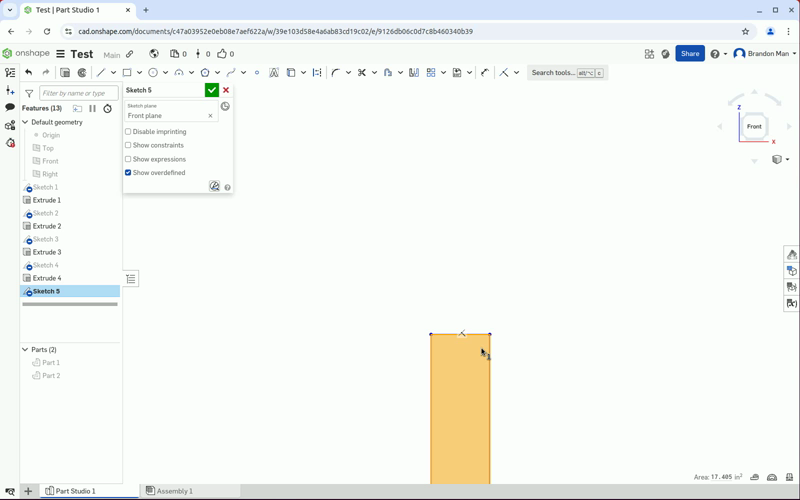
scroll(-6)
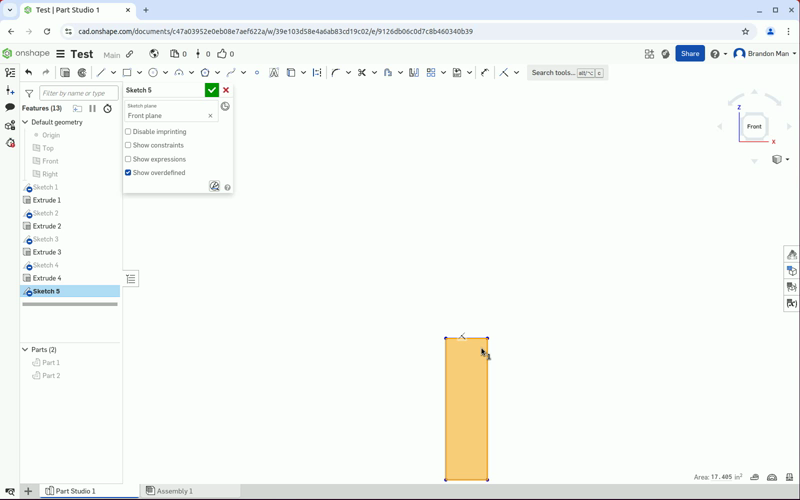
scroll(-6)
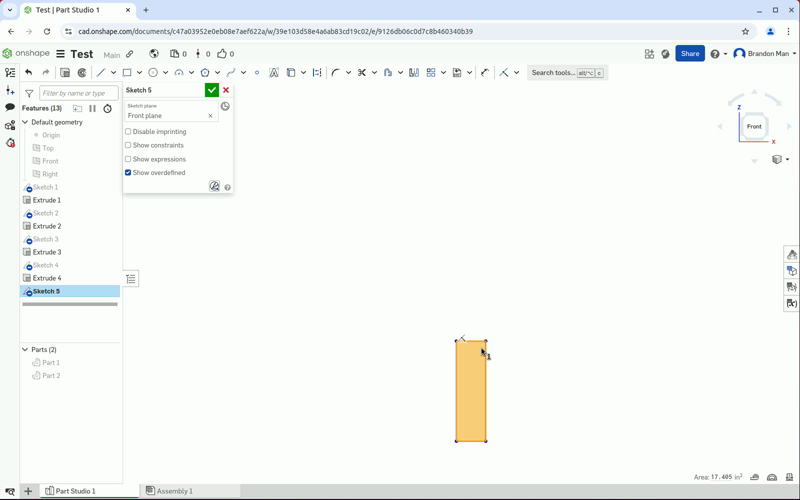
scroll(-6)
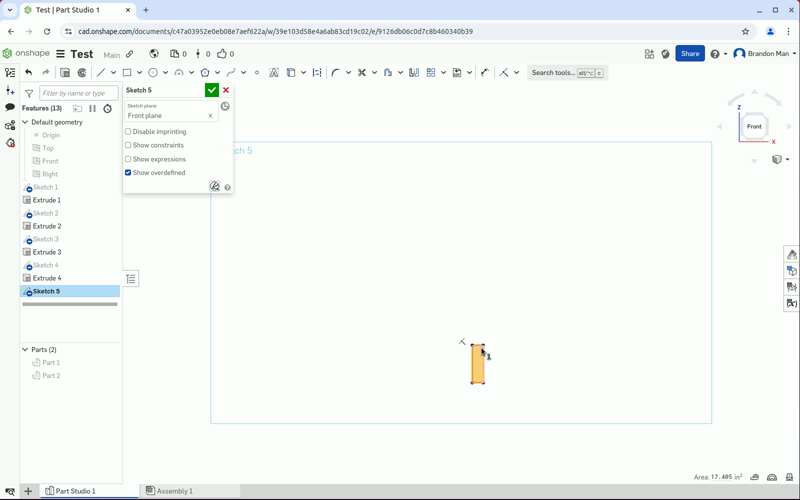
mouse_move(73, 352)
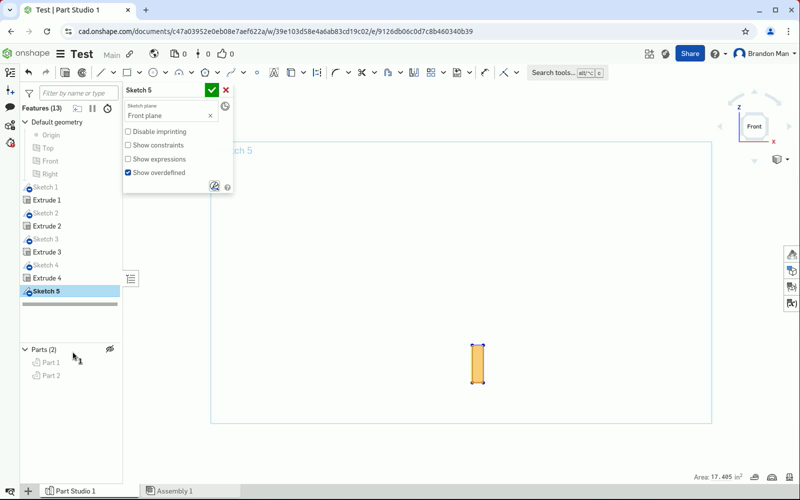
key(shift+y)
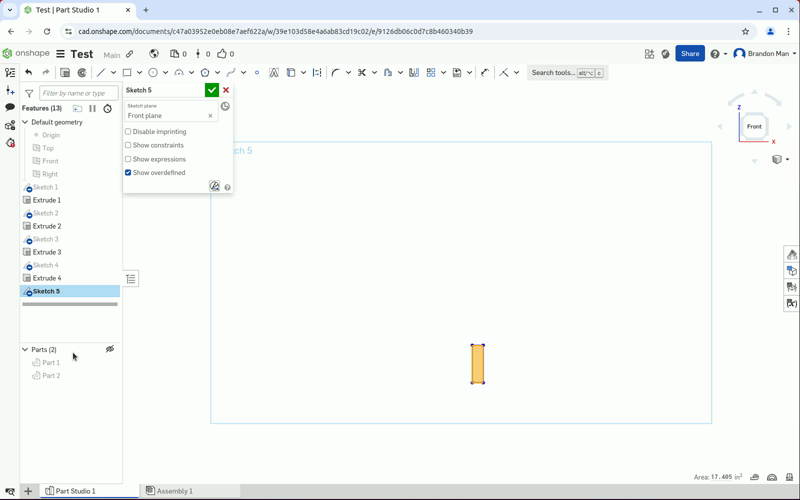
key(shift+e)
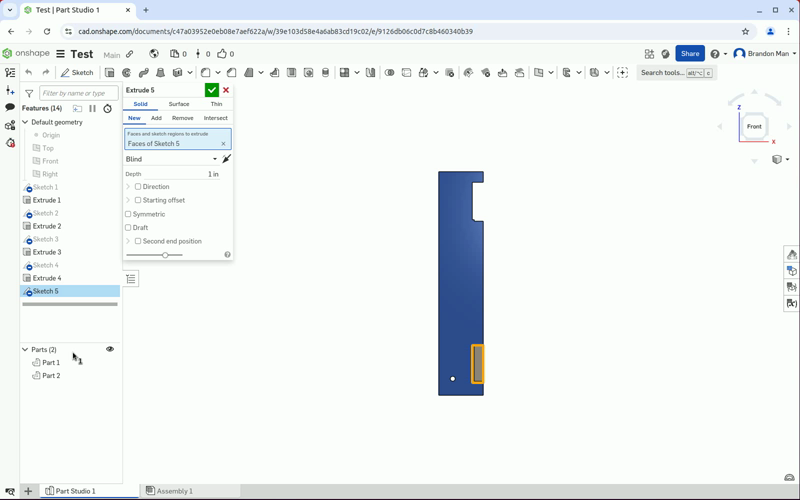
mouse_move(143, 106)
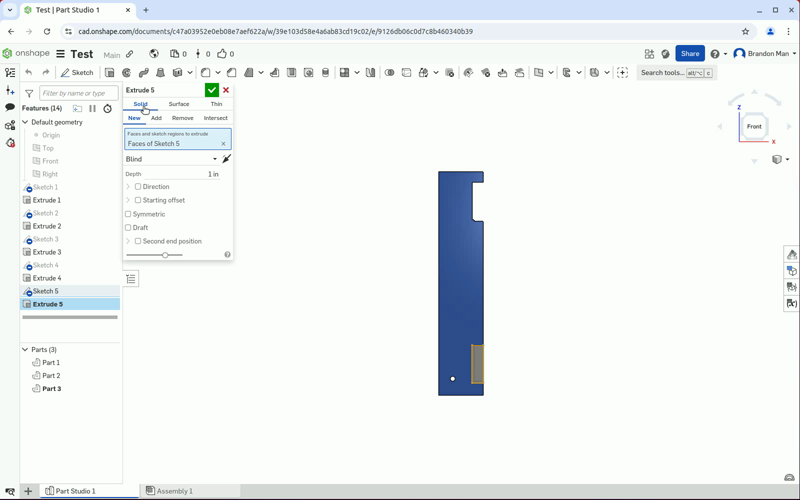
click(143, 106)
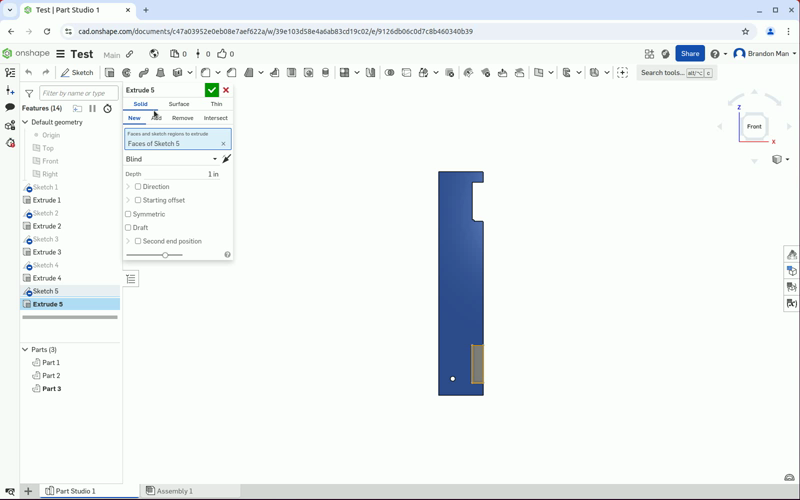
mouse_move(186, 120)
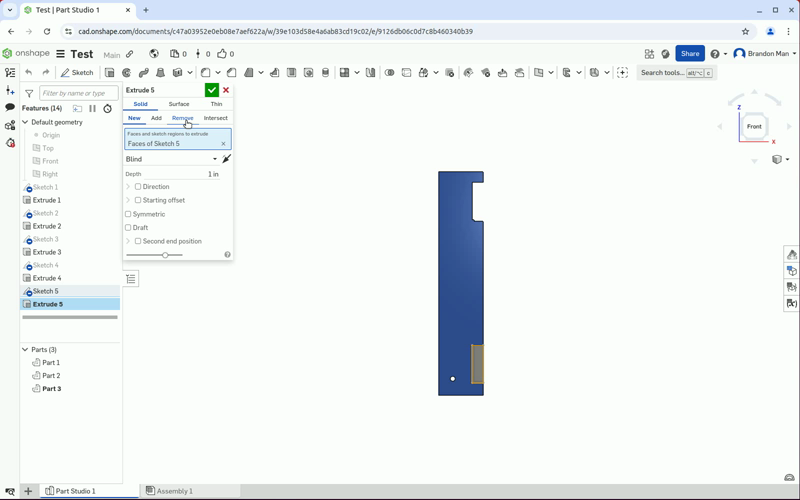
click(186, 120)
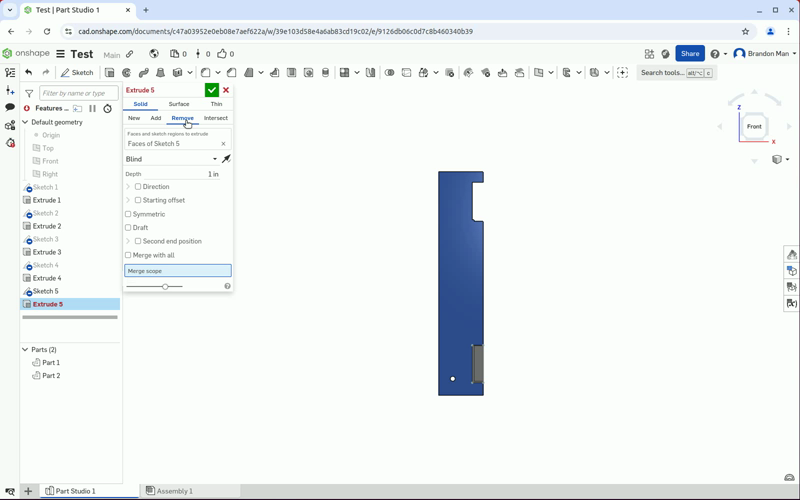
key(tab, 4)
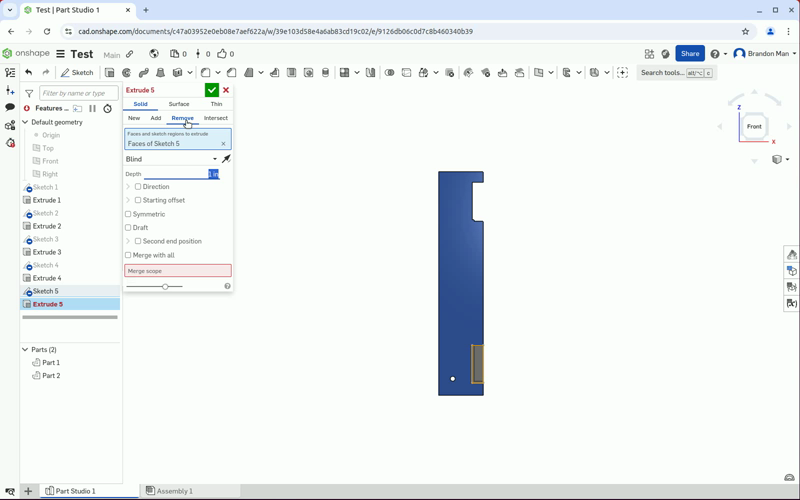
text(-2.166)
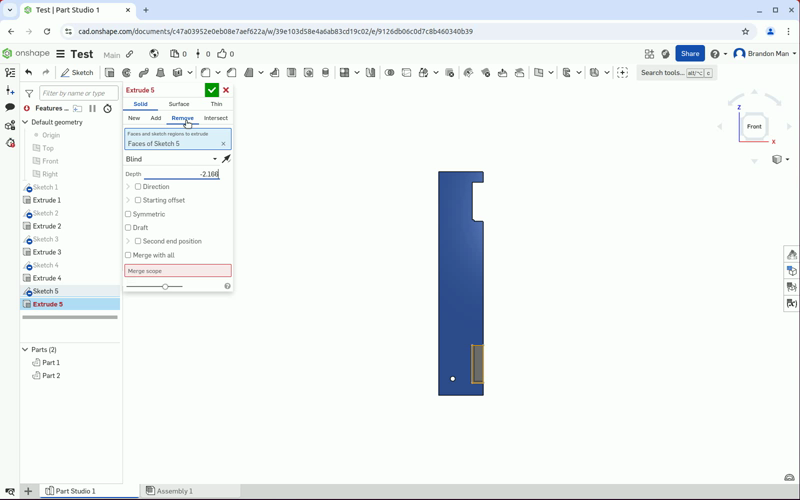
key(tab, 6)
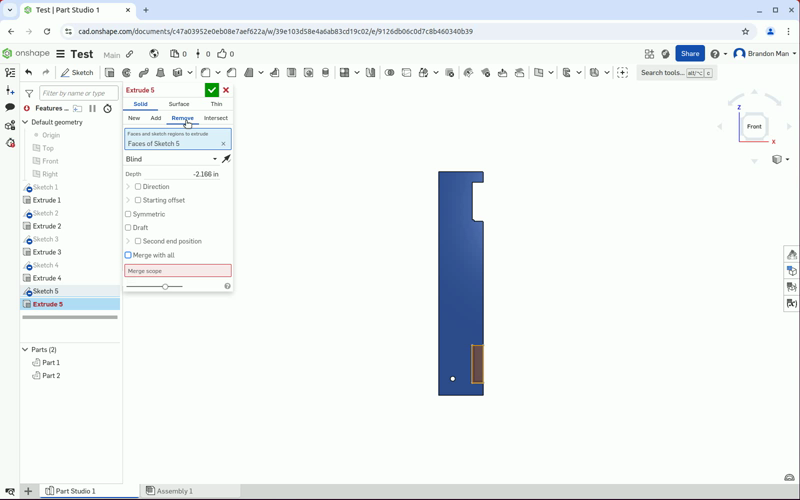
key(space)
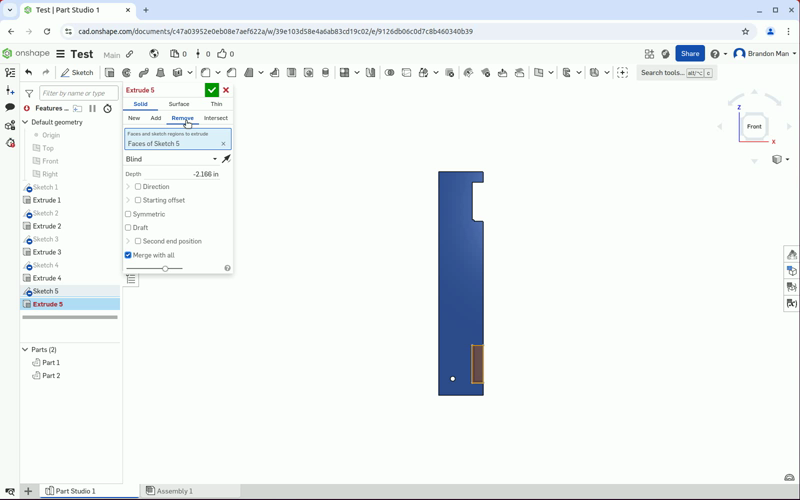
key(enter)
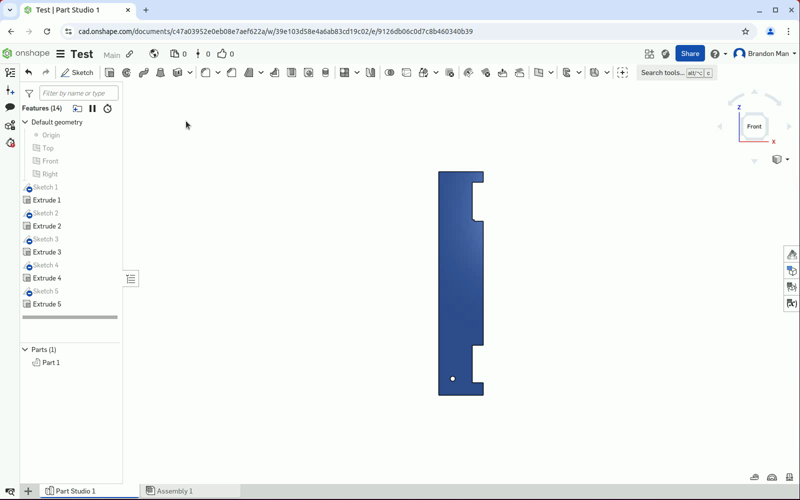
key(shift+h)
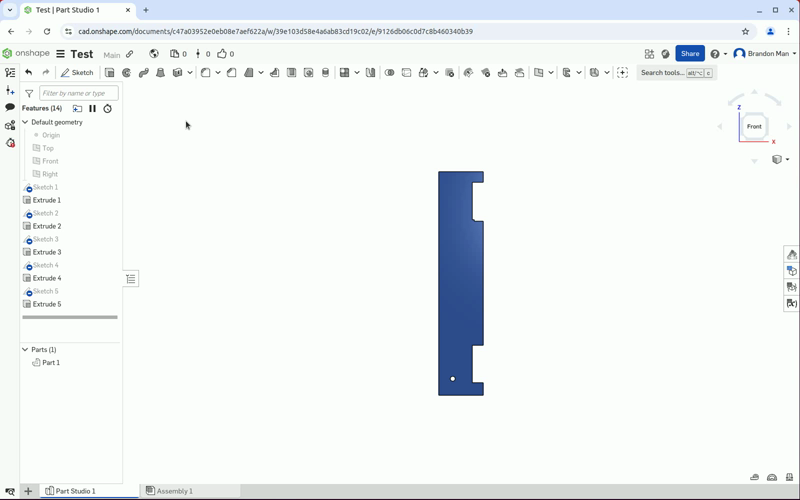
key(shift+h)
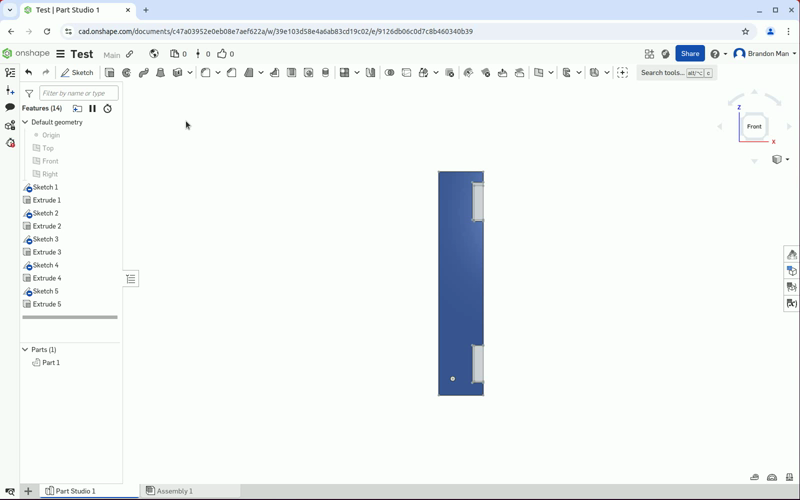
key(shift+7)
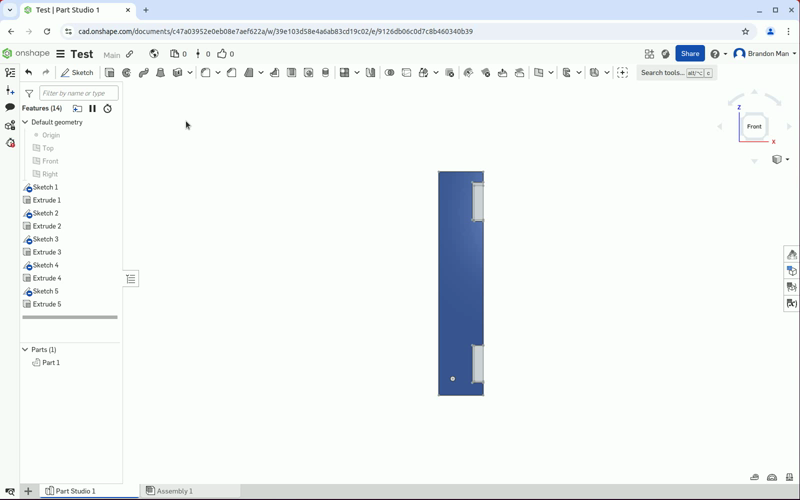
key(left, 2)
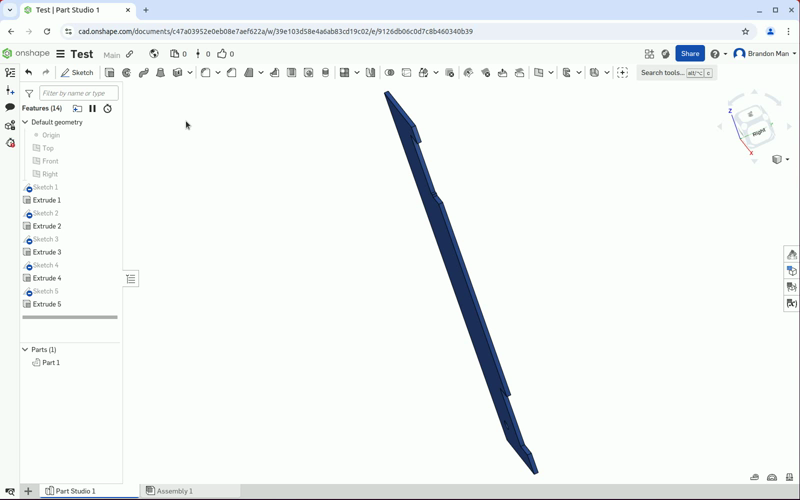
key(down, 2)
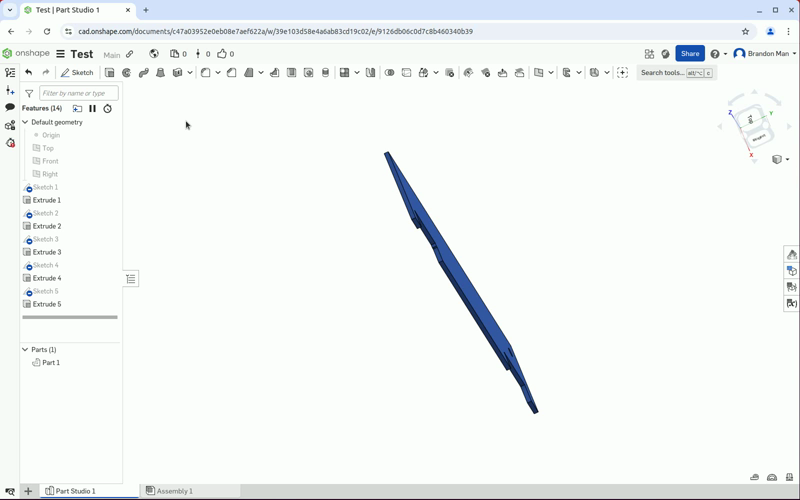
key(up, 2)
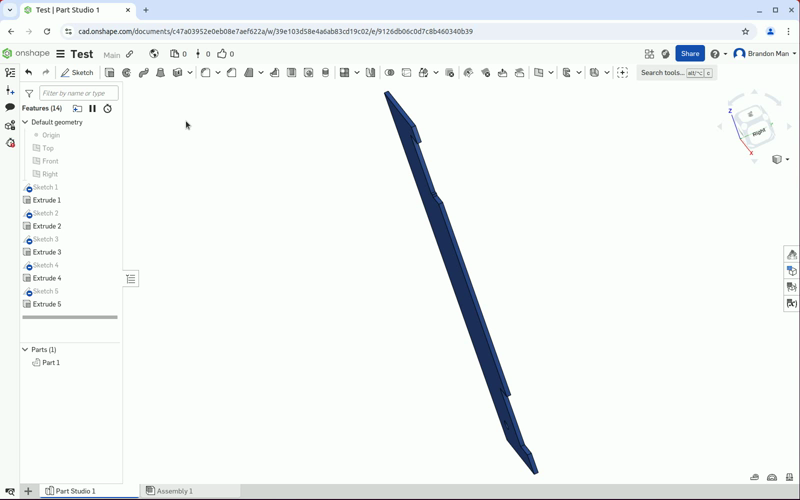
key(right, 2)
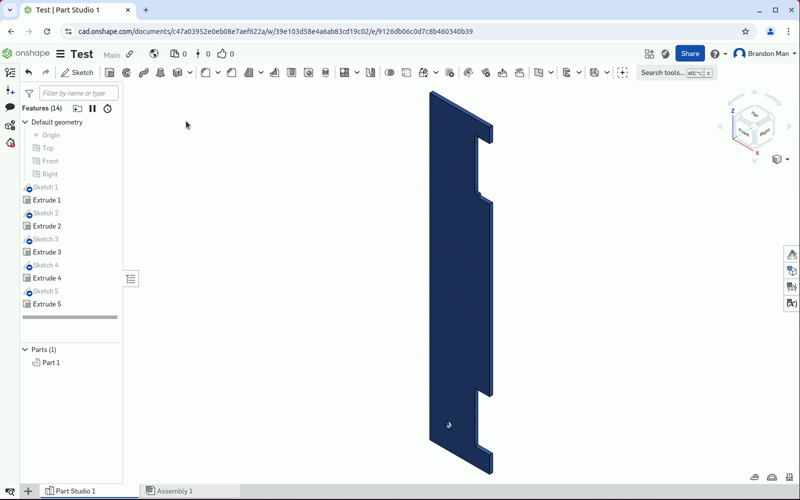
mouse_move(73, 189)
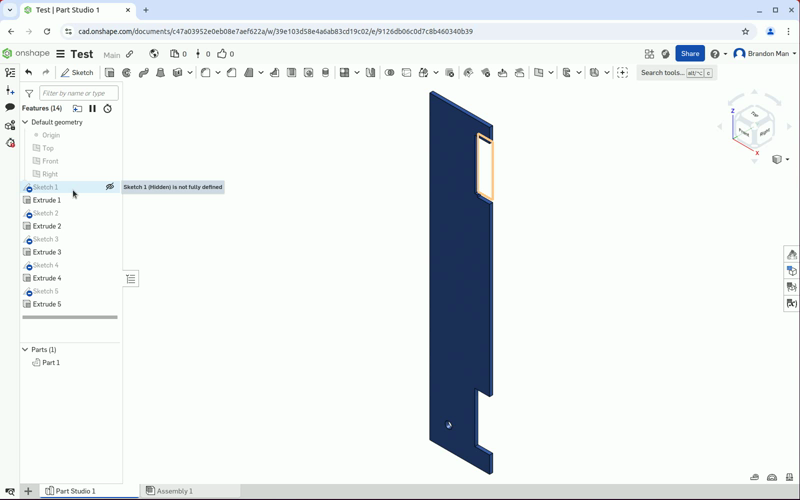
click(73, 189)